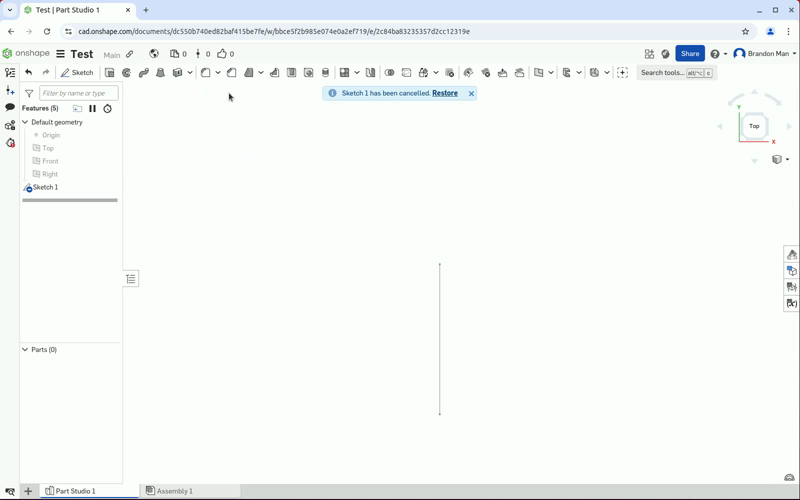
key(shift+h)
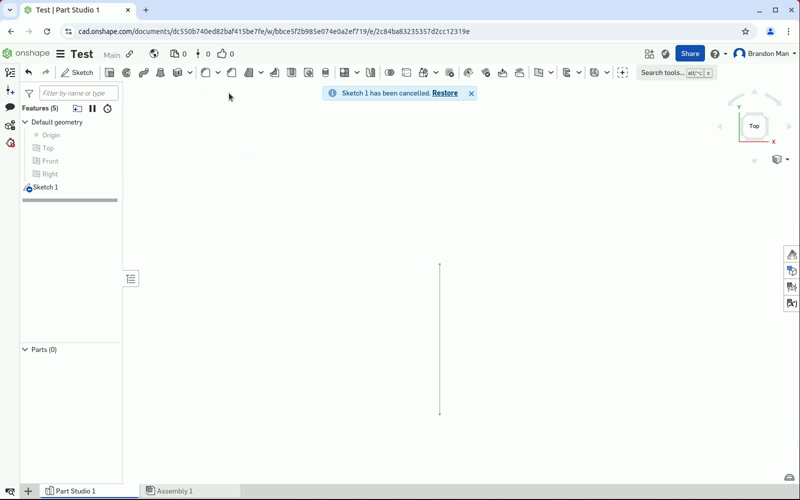
key(shift+s)
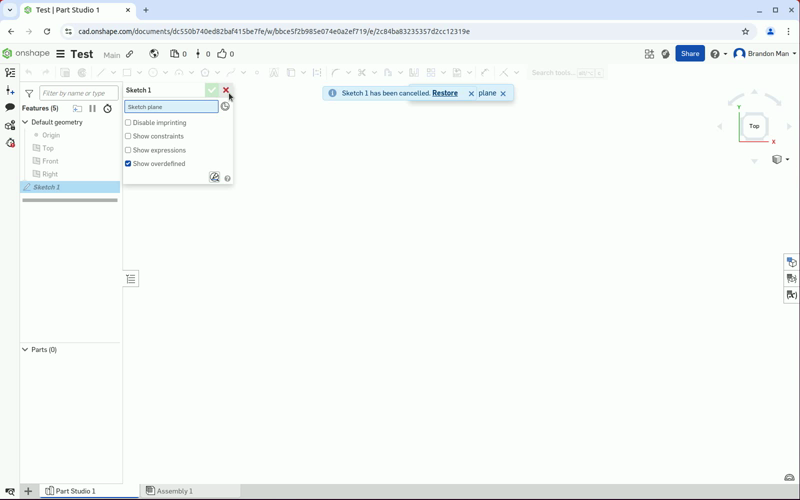
mouse_move(73, 150)
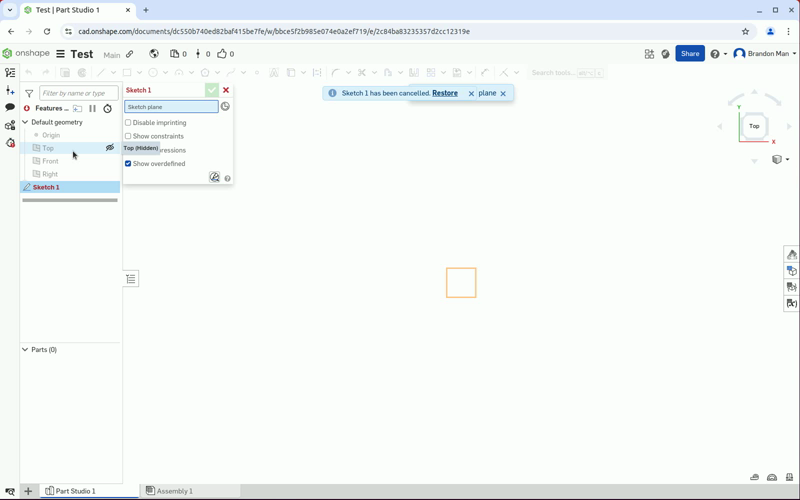
click(73, 150)
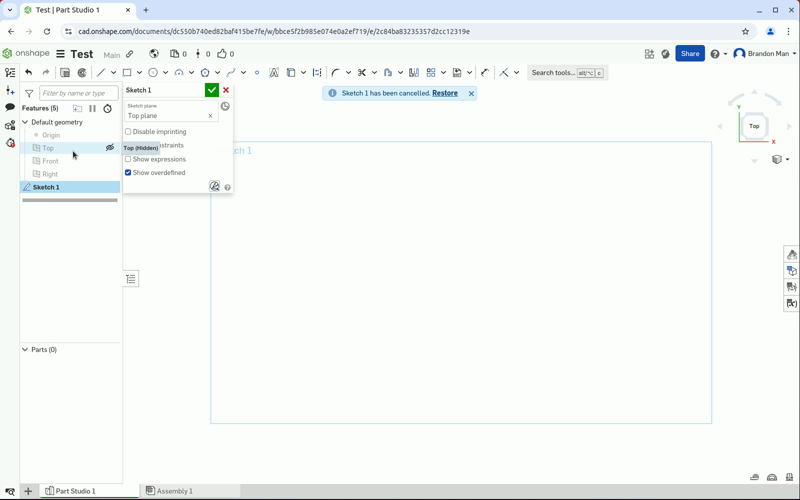
mouse_move(73, 352)
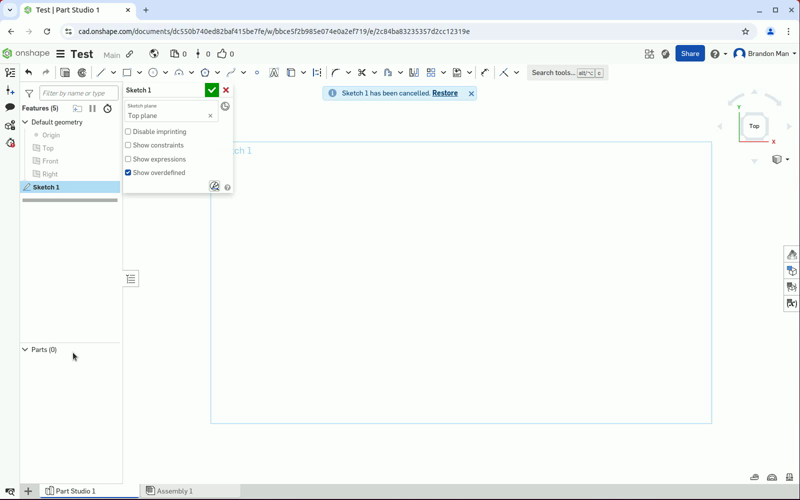
key(y)
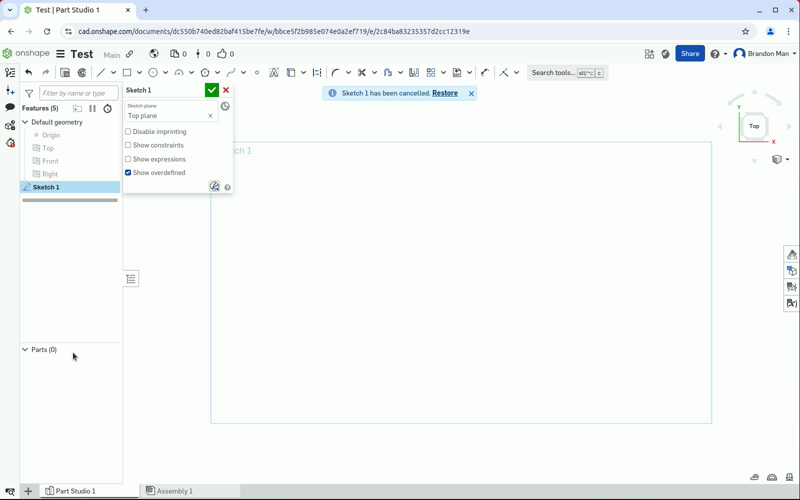
key(l)
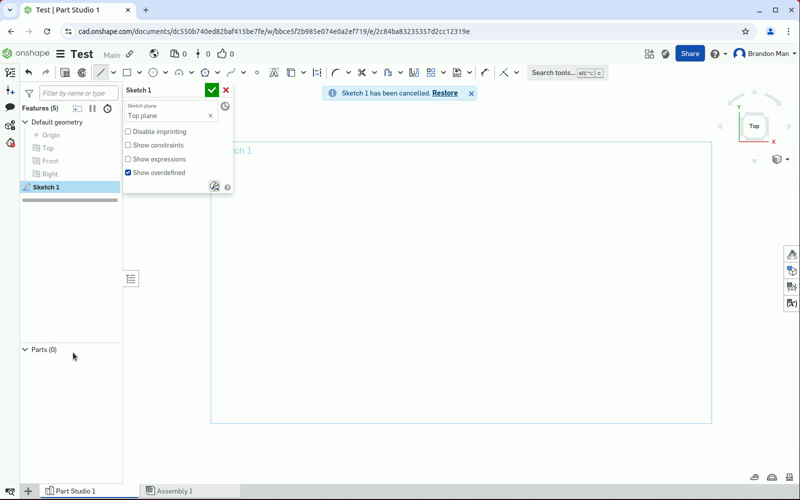
key_down(shift)
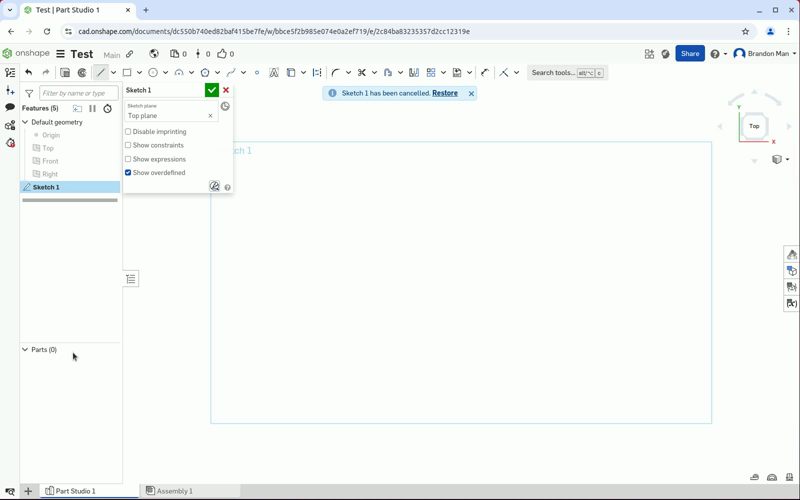
mouse_move(454, 395)
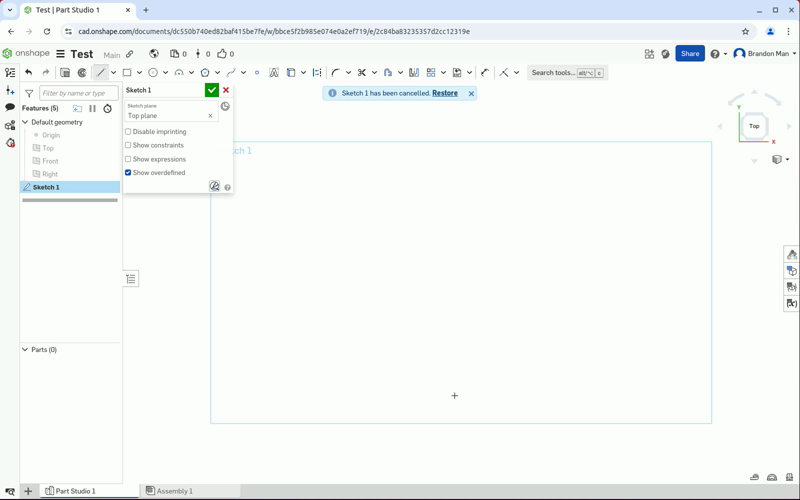
click(454, 395)
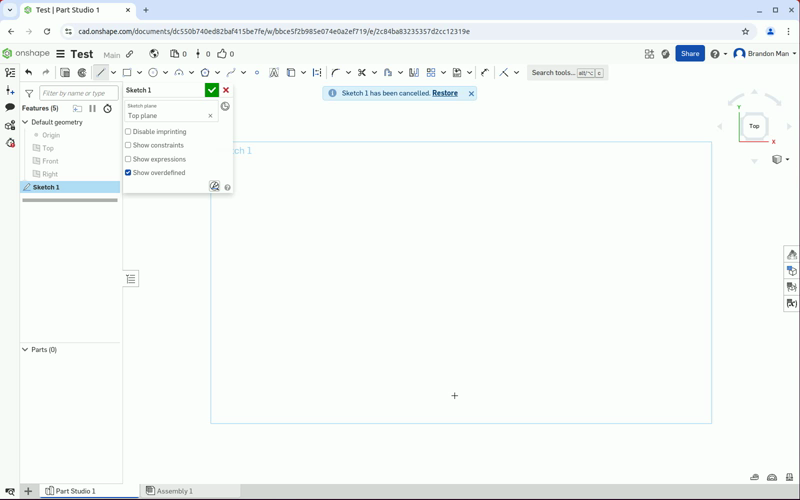
key_up(shift)
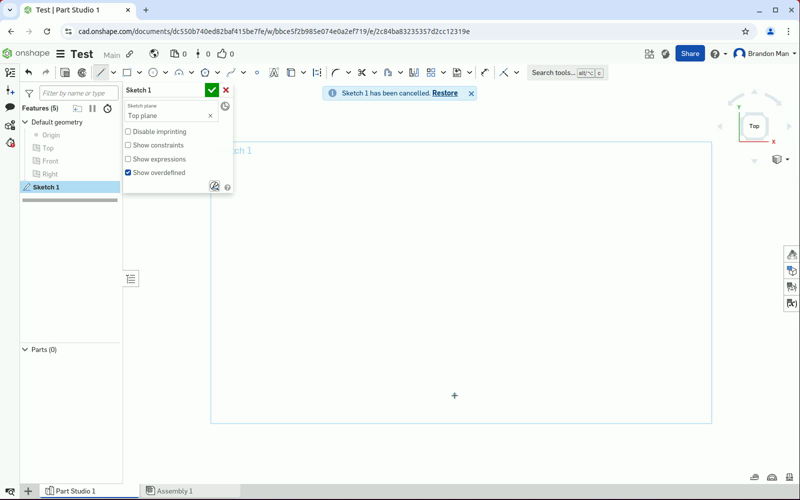
key_down(shift)
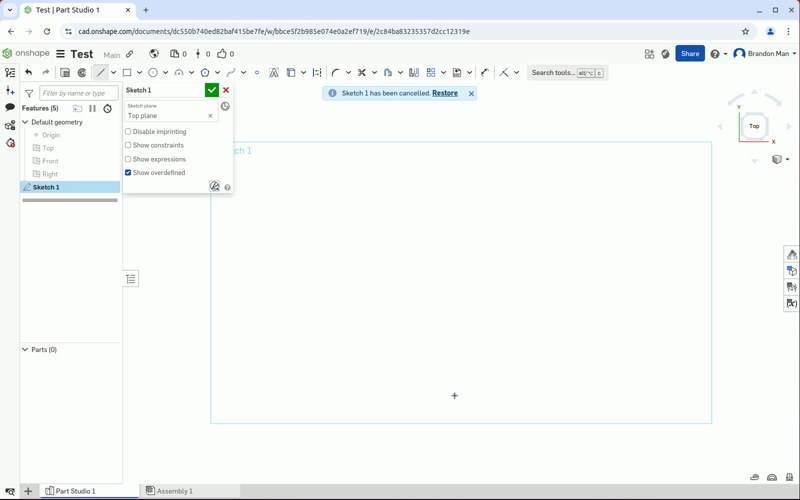
mouse_move(484, 395)
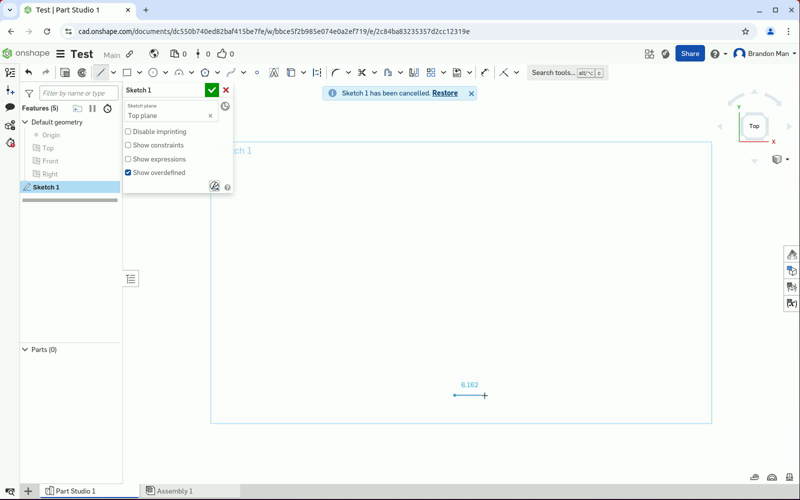
mouse_move(478, 395)
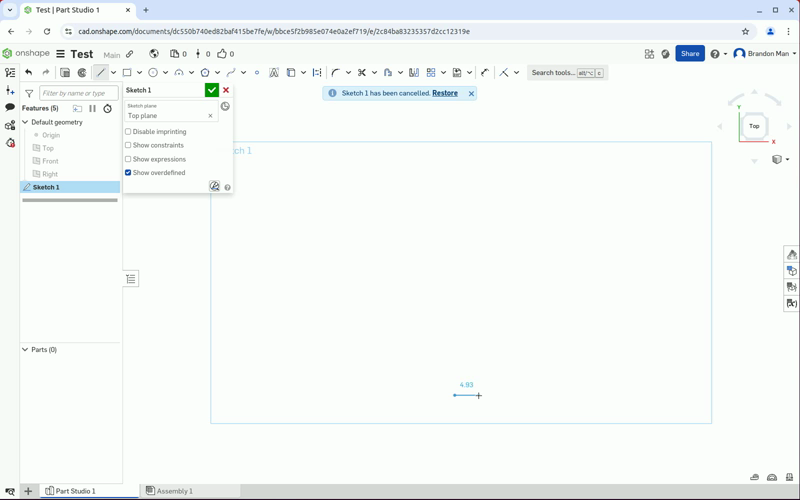
click(478, 395)
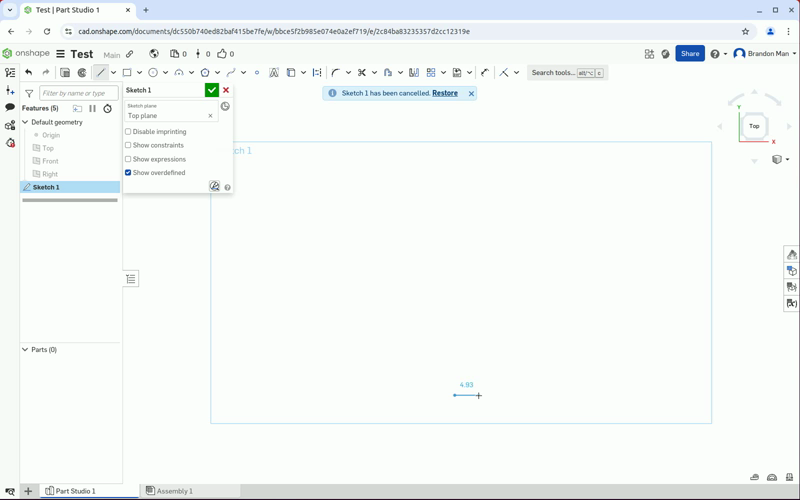
key_up(shift)
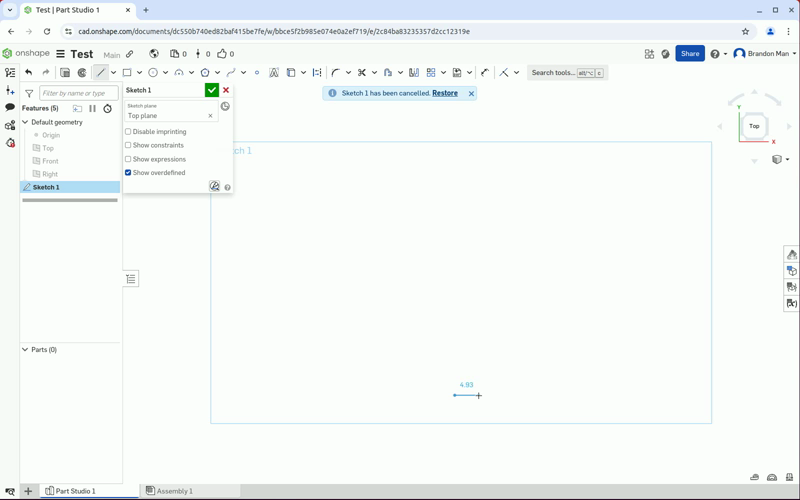
key_down(shift)
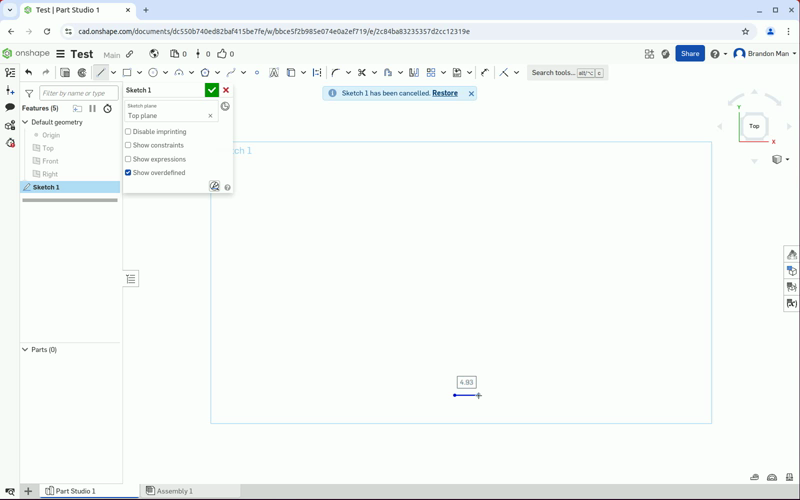
mouse_move(508, 395)
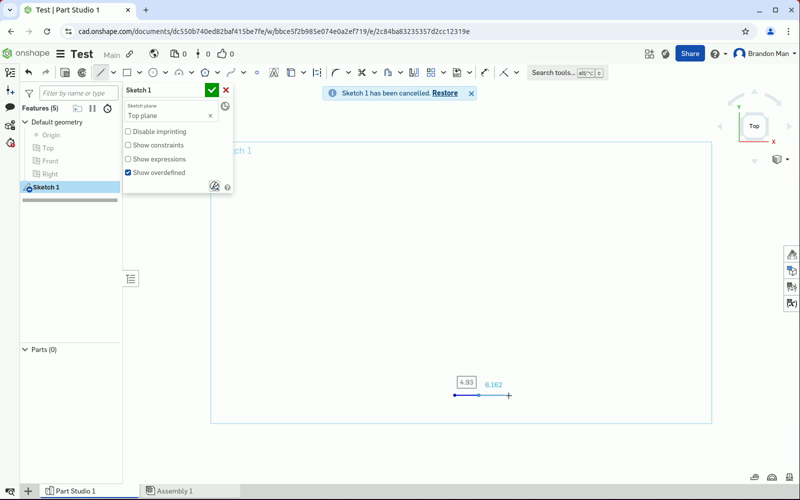
mouse_move(478, 388)
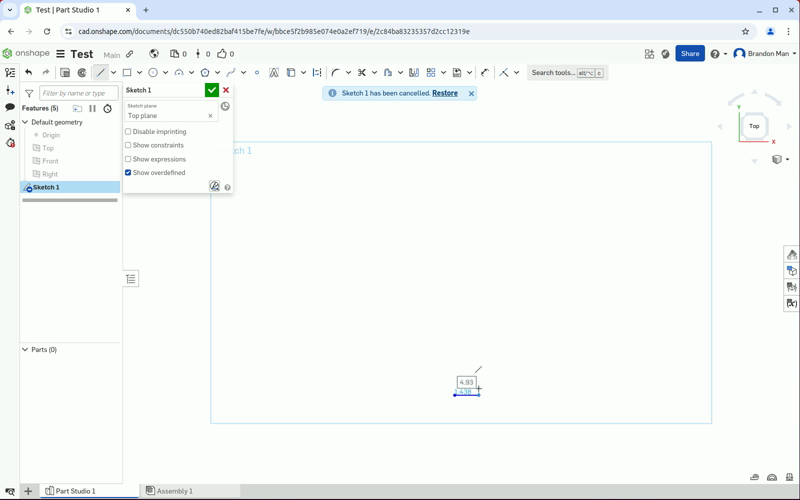
scroll(6)
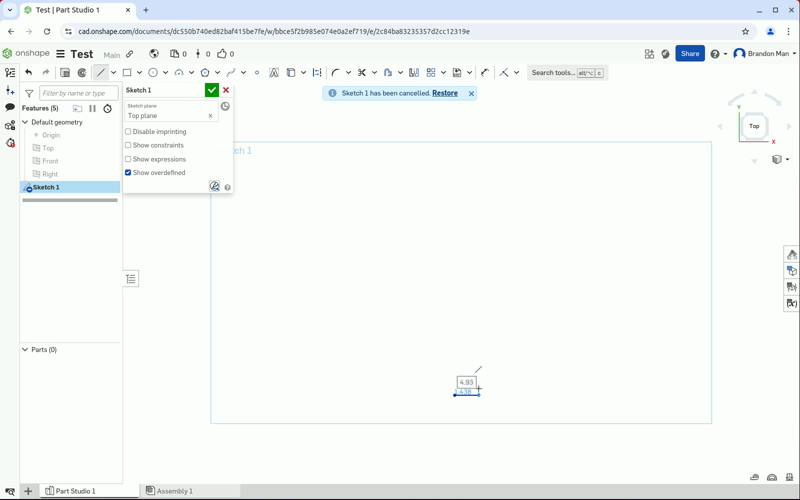
scroll(6)
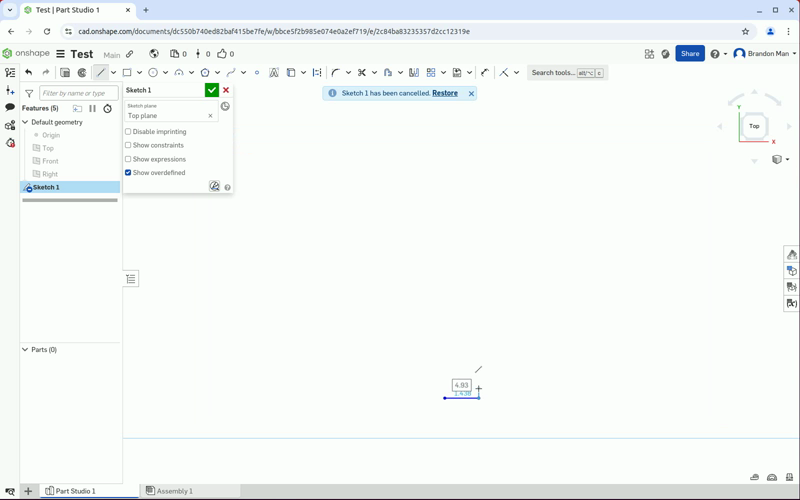
scroll(6)
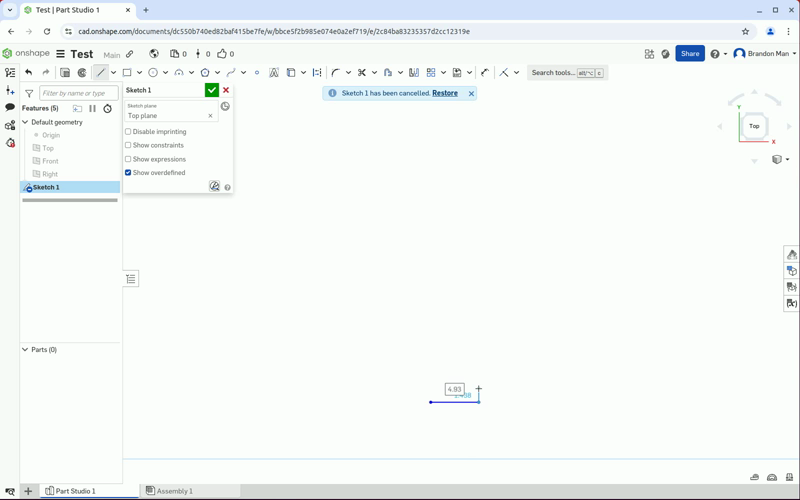
scroll(6)
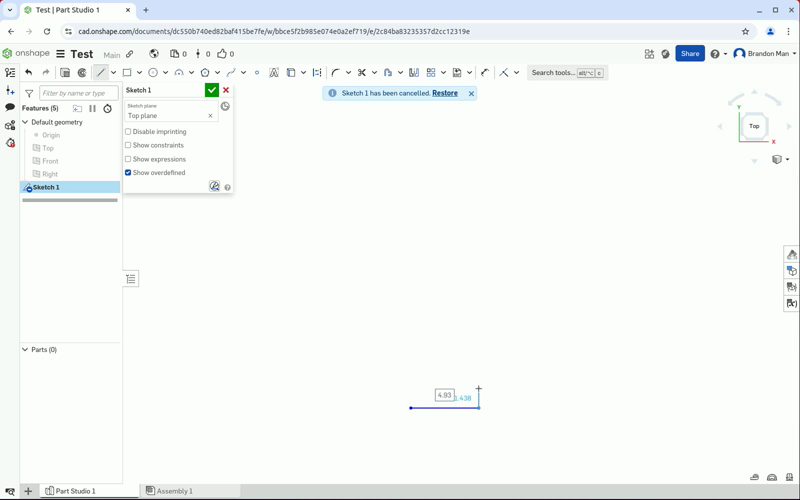
scroll(6)
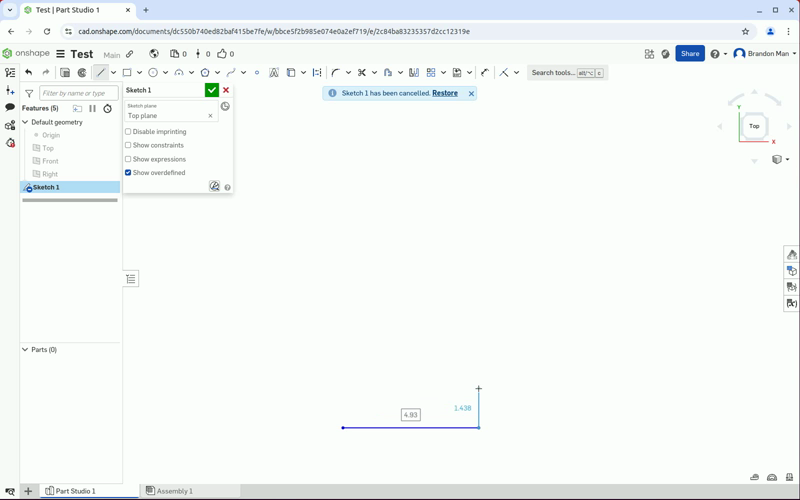
scroll(6)
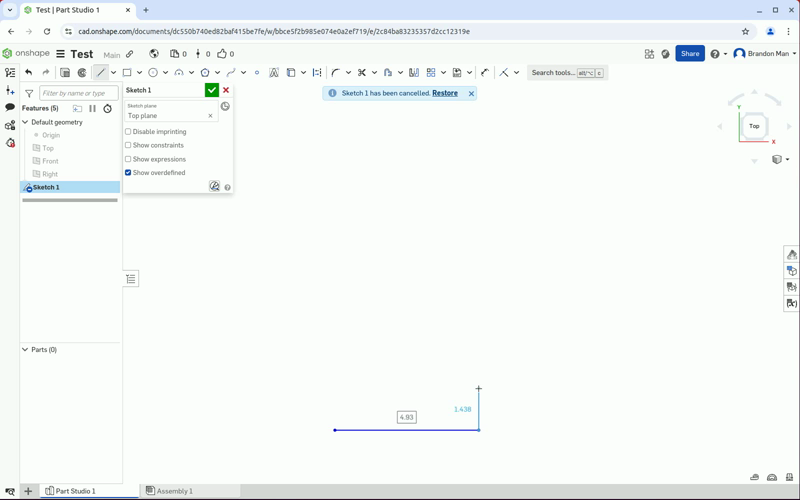
scroll(6)
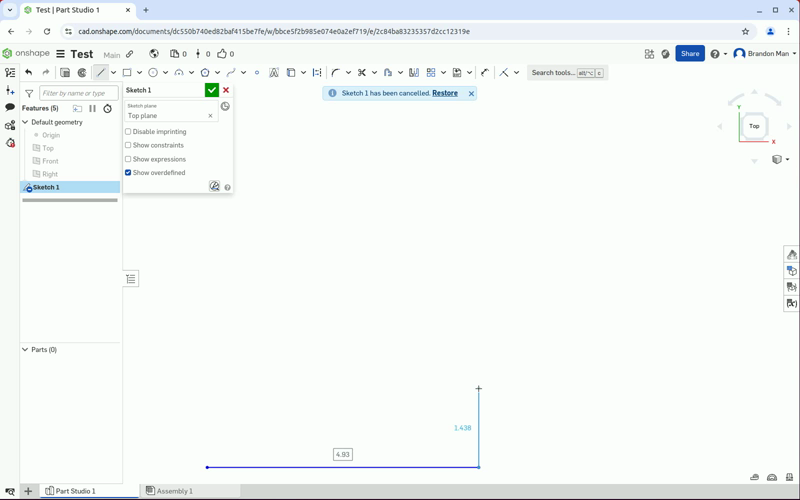
click(478, 388)
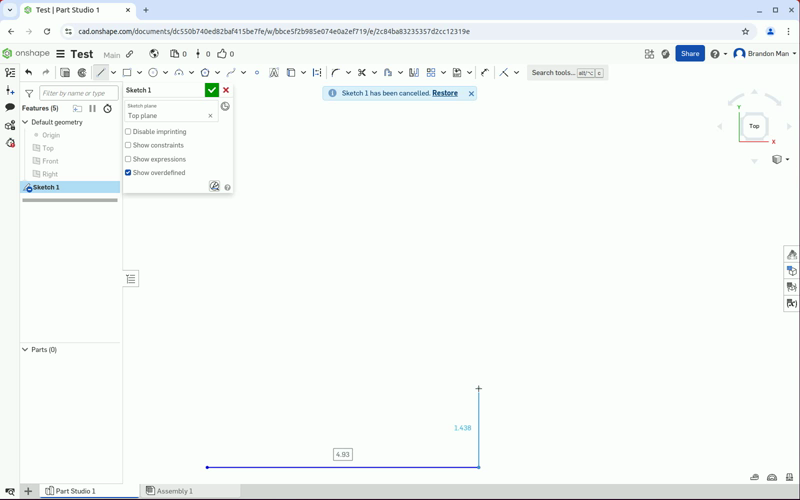
scroll(-6)
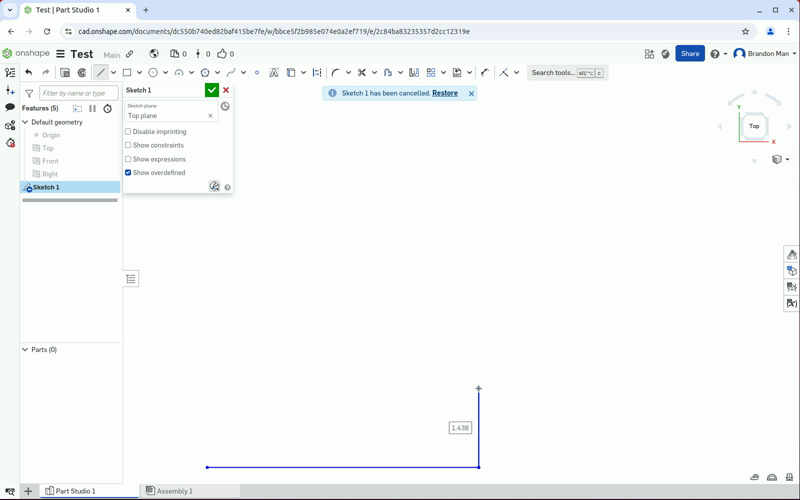
scroll(-6)
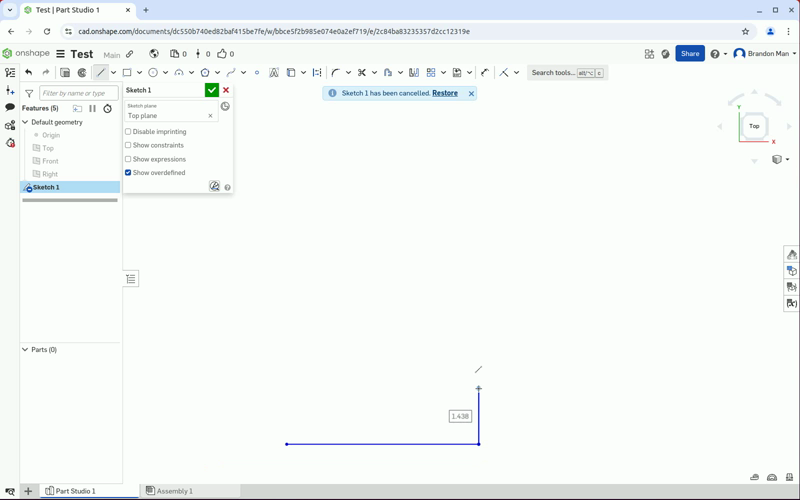
scroll(-6)
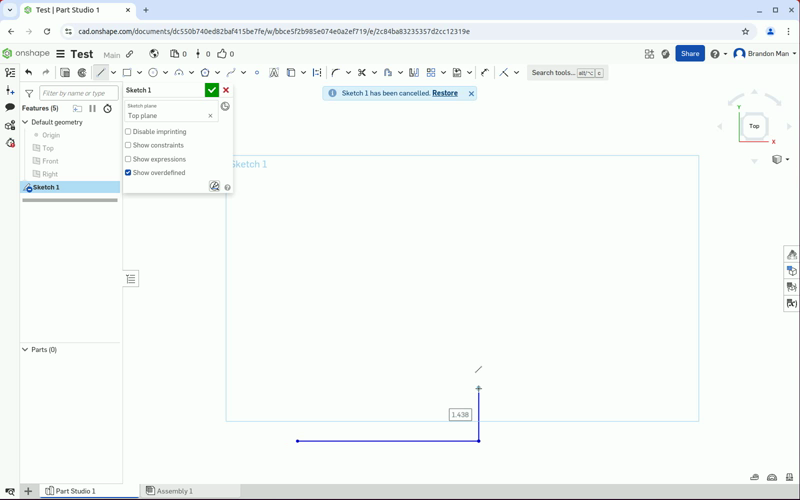
scroll(-6)
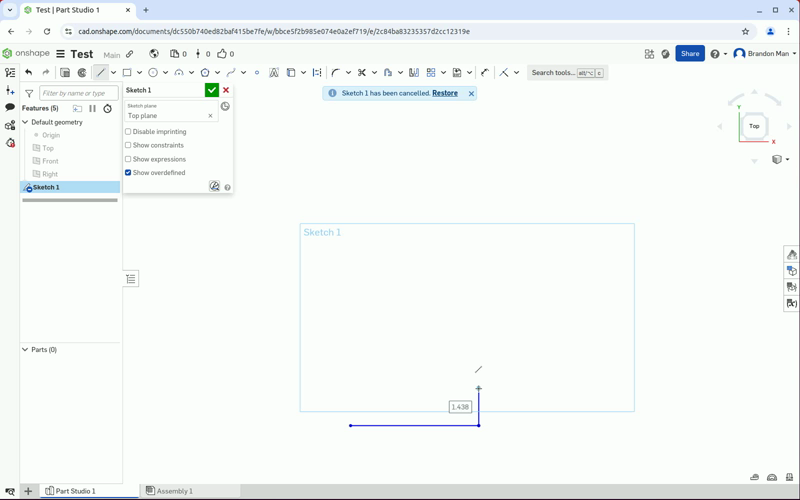
scroll(-6)
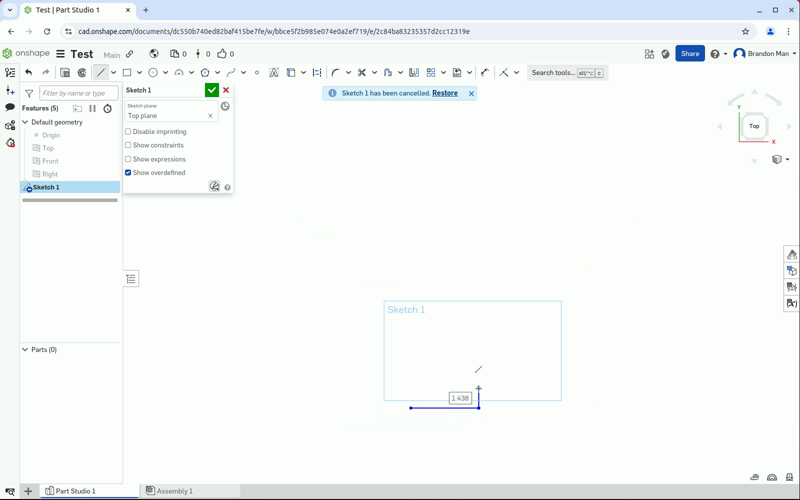
scroll(-6)
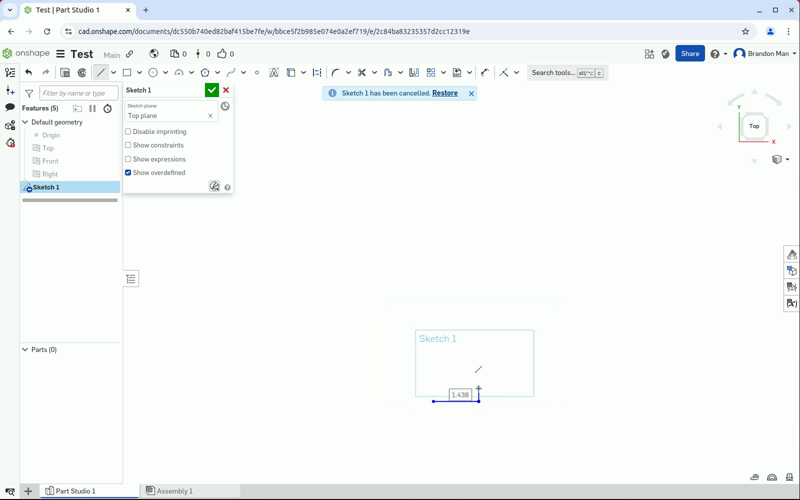
scroll(-6)
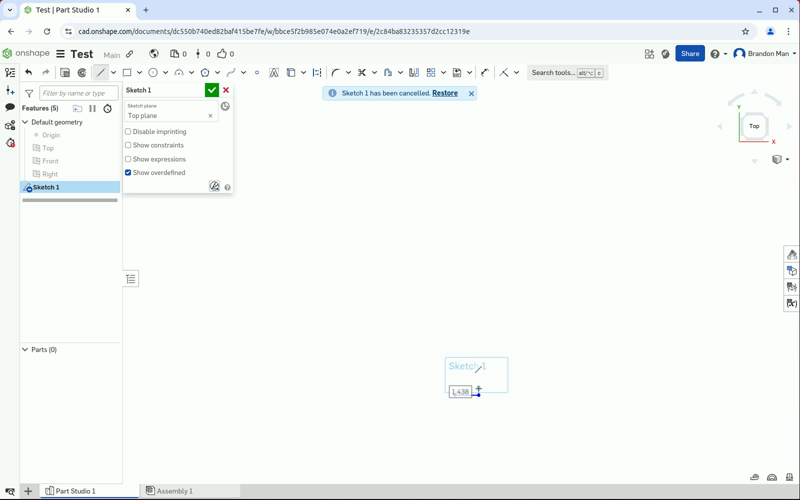
key_up(shift)
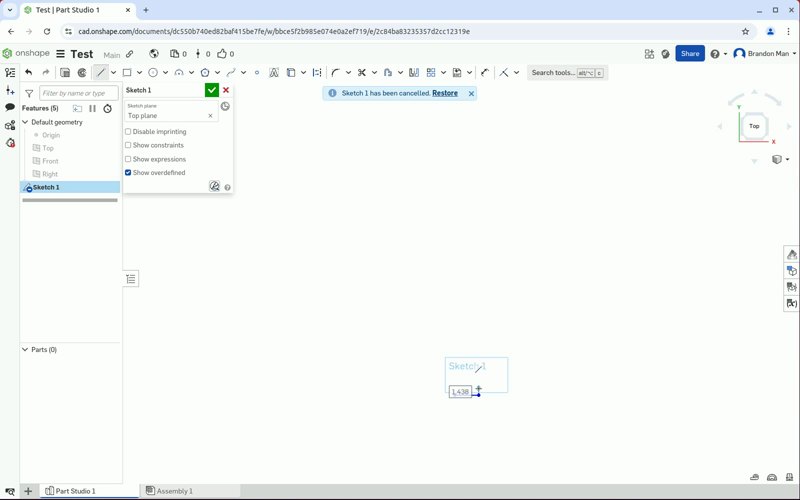
key_down(shift)
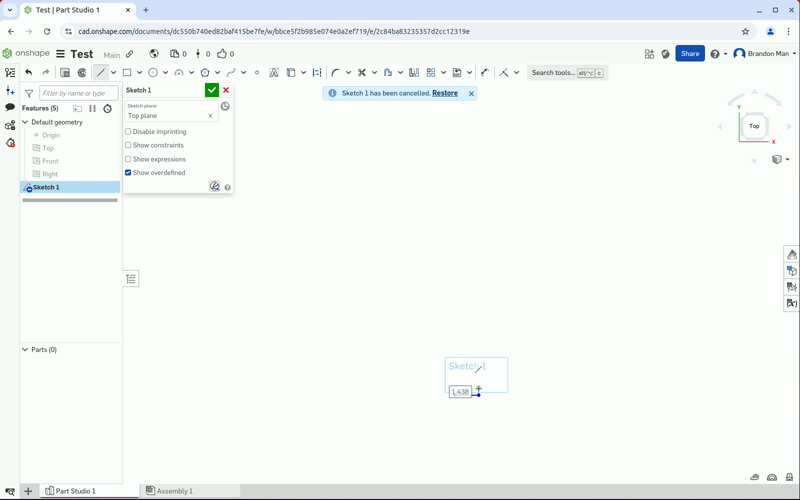
mouse_move(508, 388)
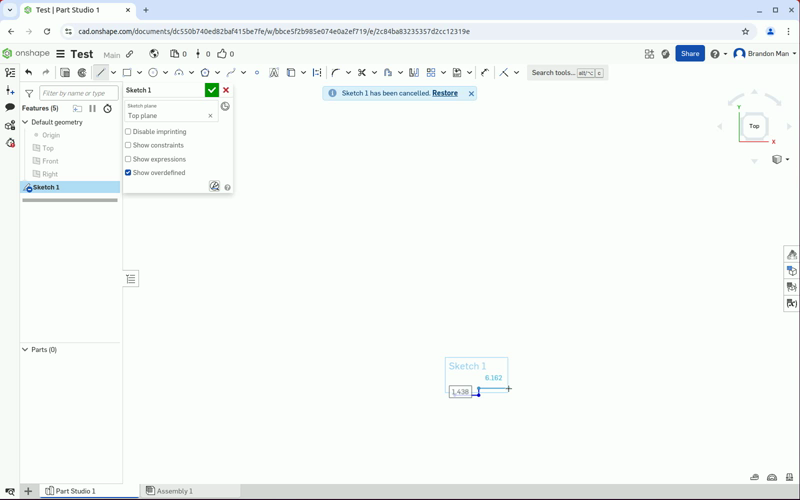
mouse_move(466, 388)
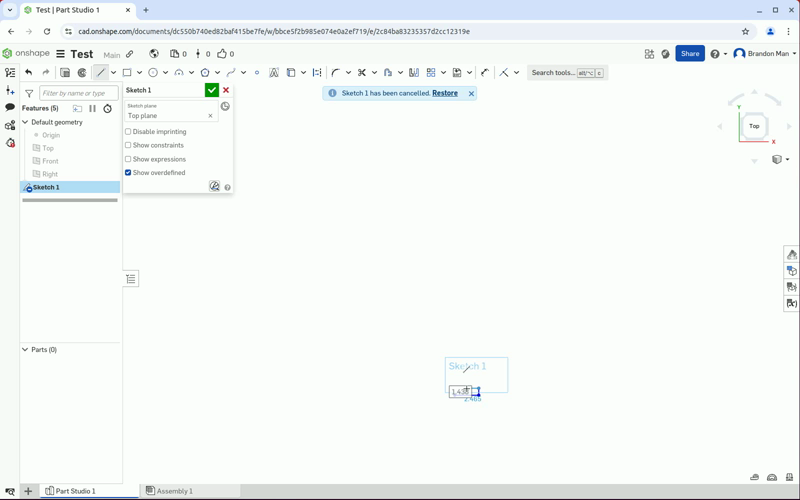
click(466, 388)
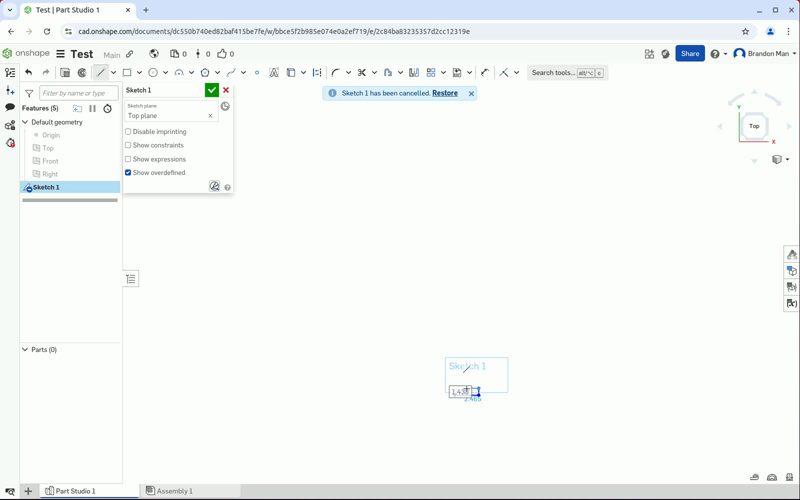
key_up(shift)
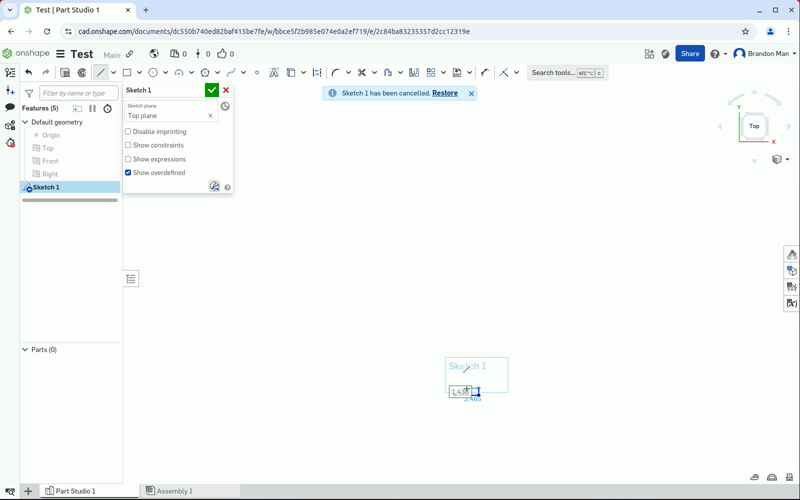
key_down(shift)
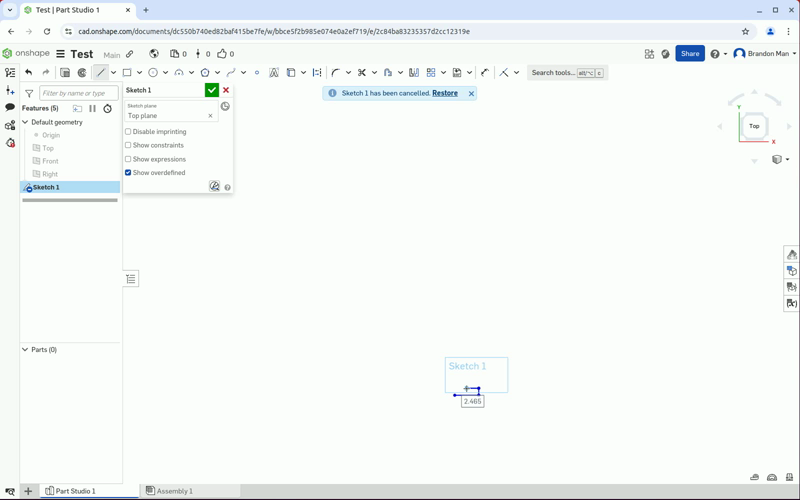
mouse_move(466, 171)
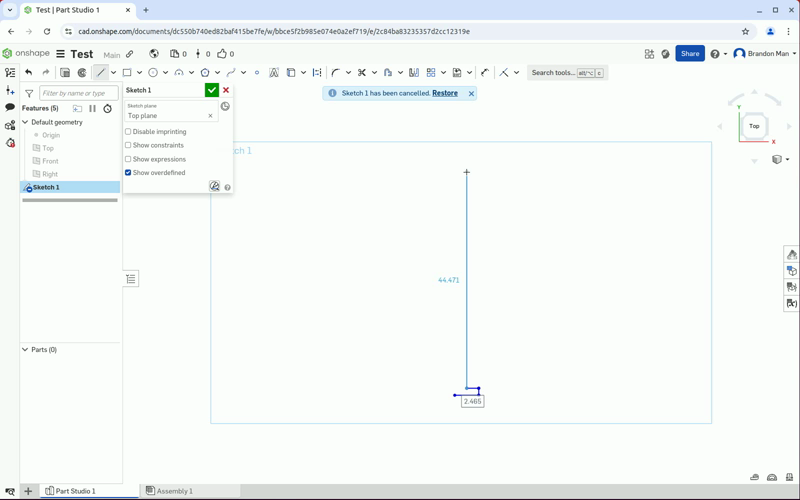
click(466, 171)
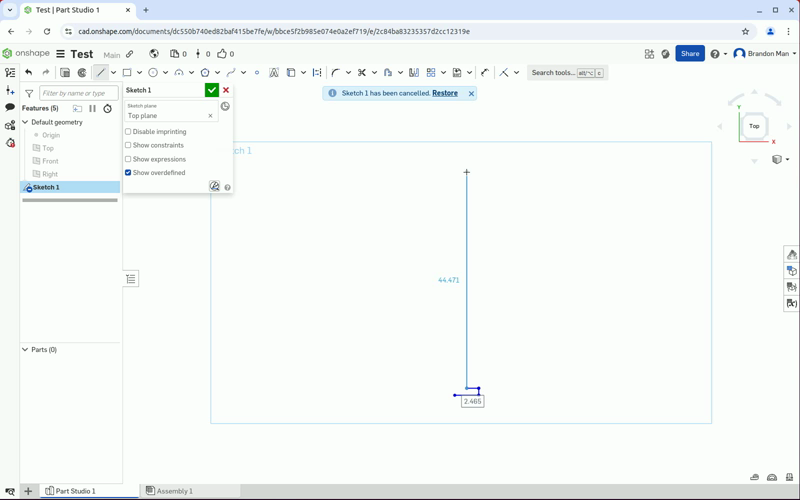
key_up(shift)
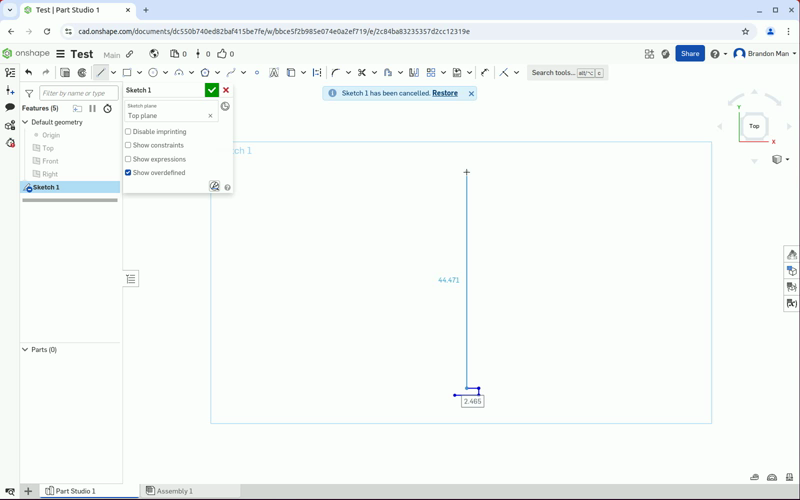
key_down(shift)
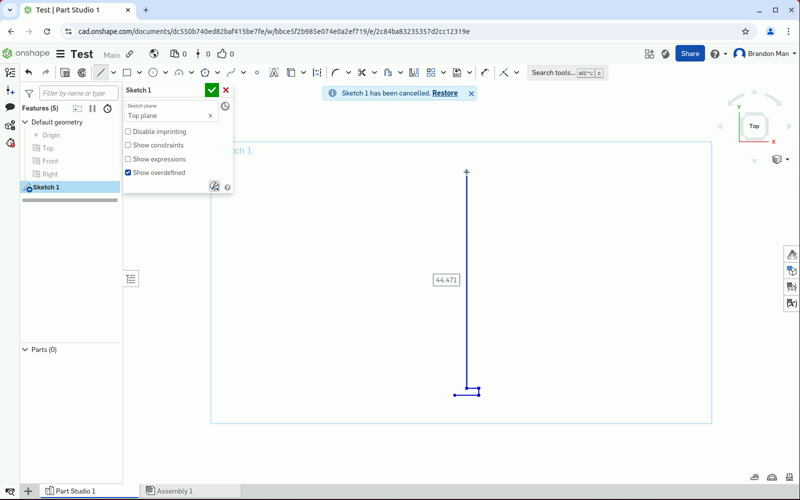
mouse_move(496, 171)
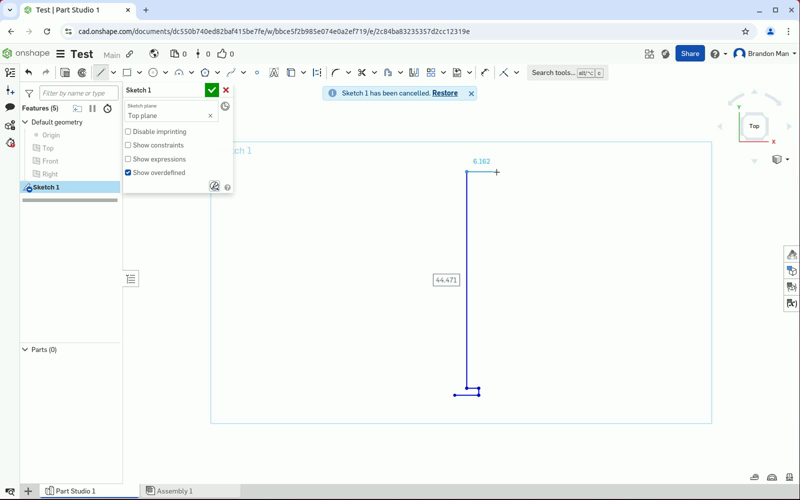
mouse_move(454, 171)
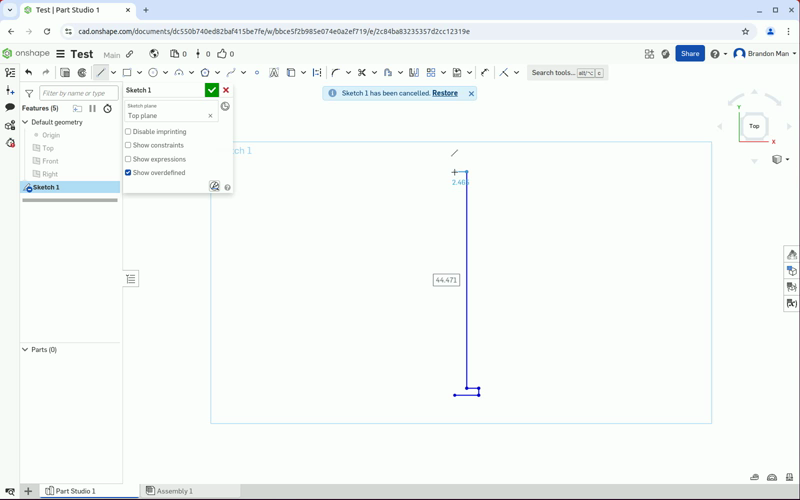
click(454, 171)
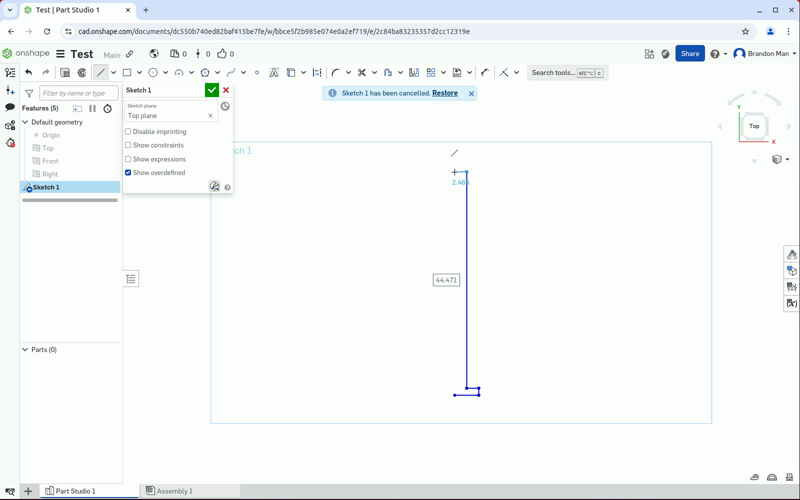
key_up(shift)
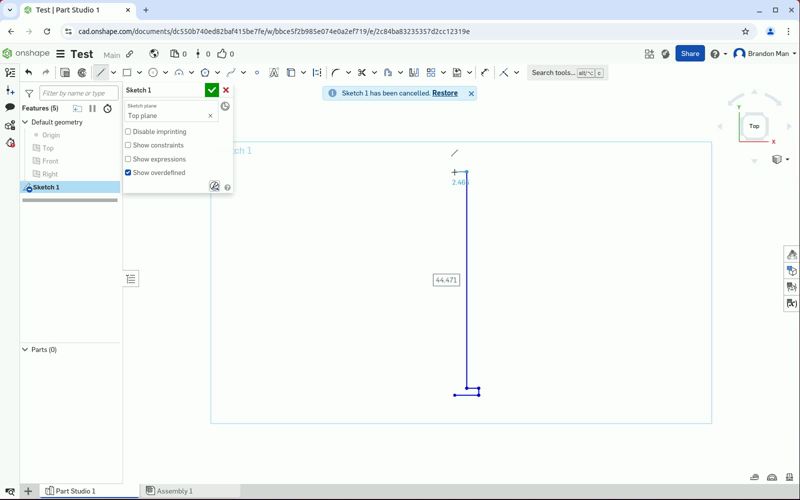
key_down(shift)
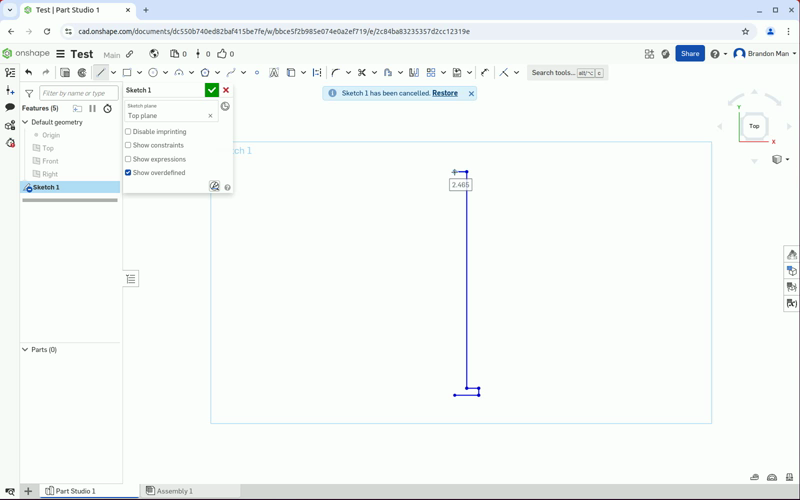
mouse_move(454, 395)
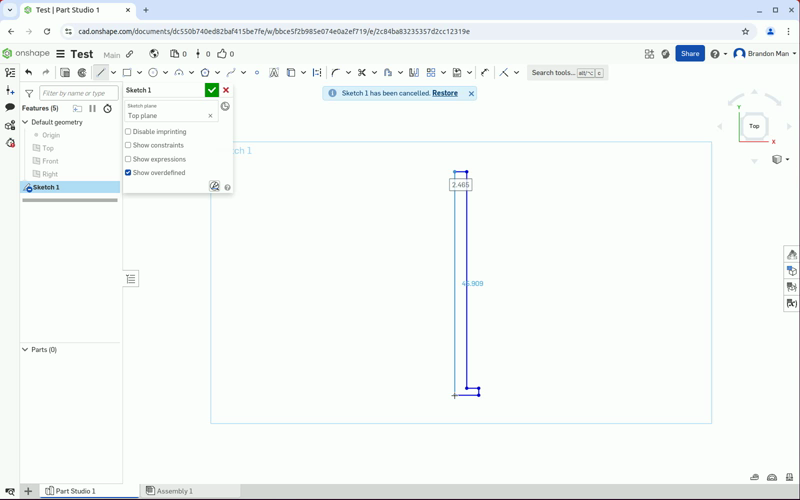
key_up(shift)
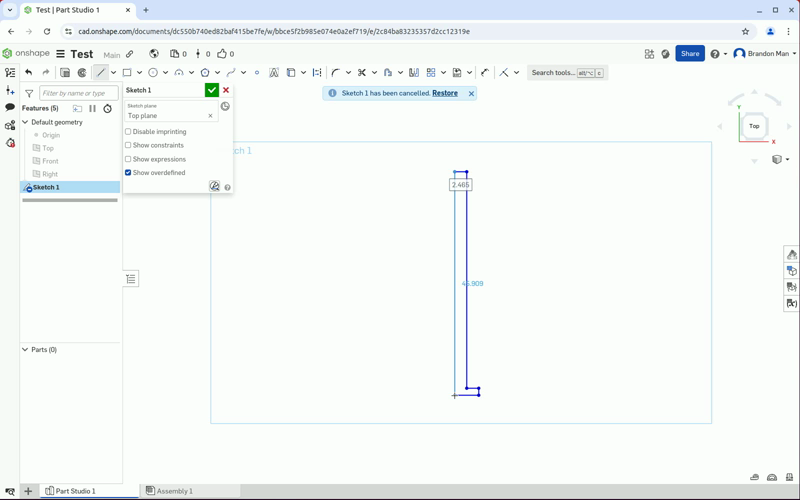
click(454, 395)
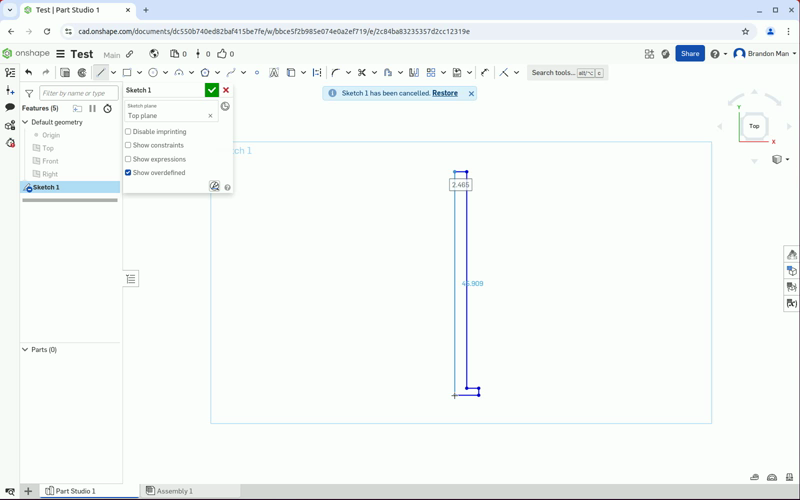
key(esc)
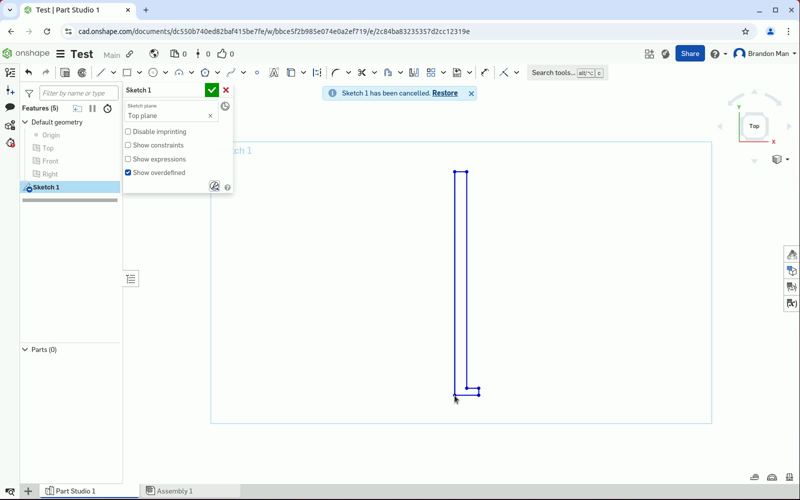
mouse_move(464, 261)
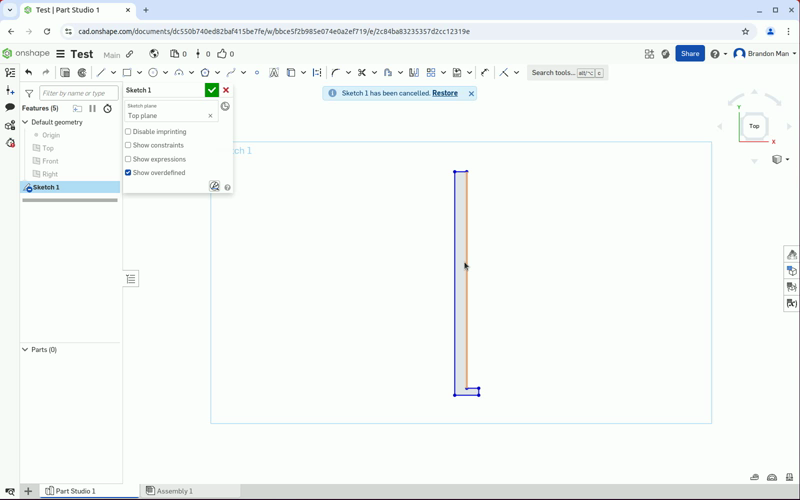
click(464, 261)
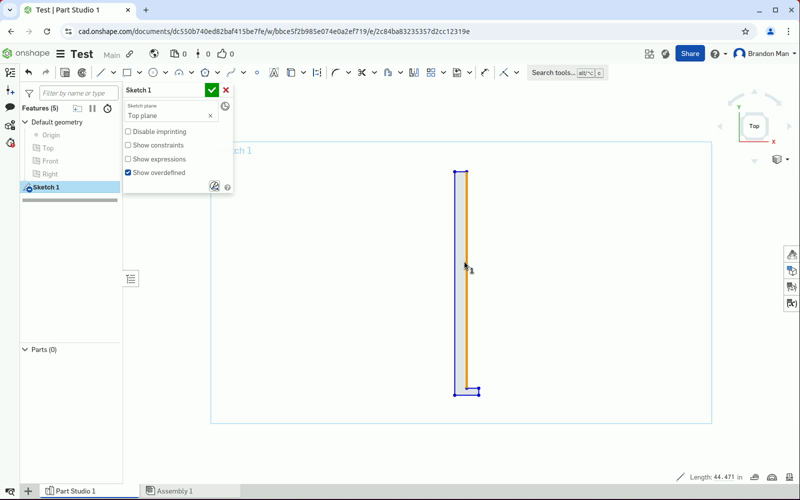
mouse_move(73, 352)
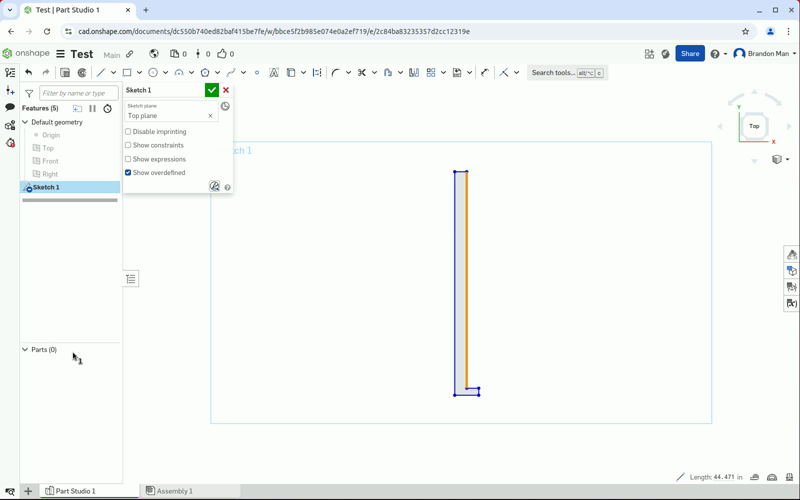
key(shift+y)
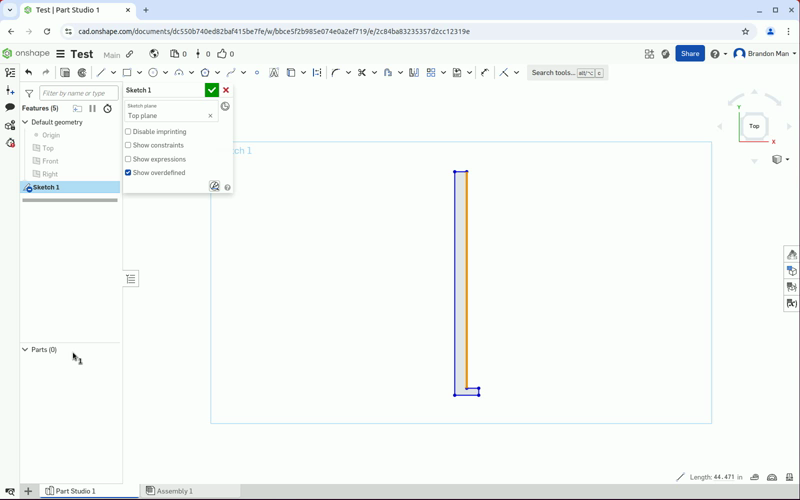
key(shift+e)
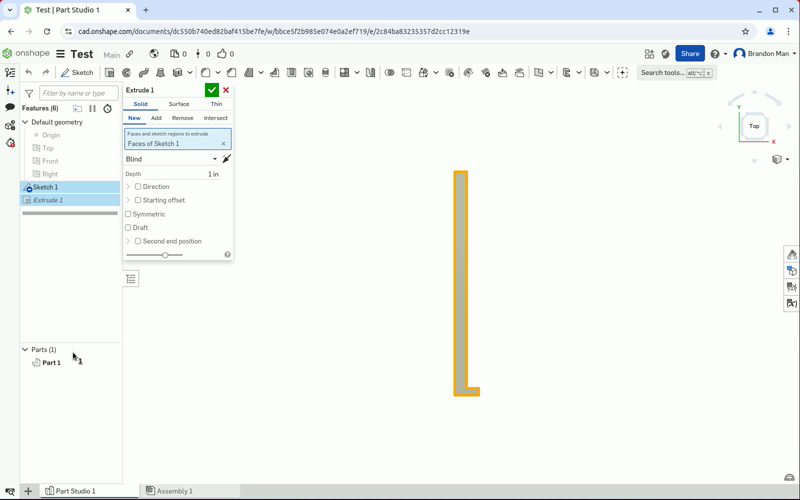
mouse_move(143, 106)
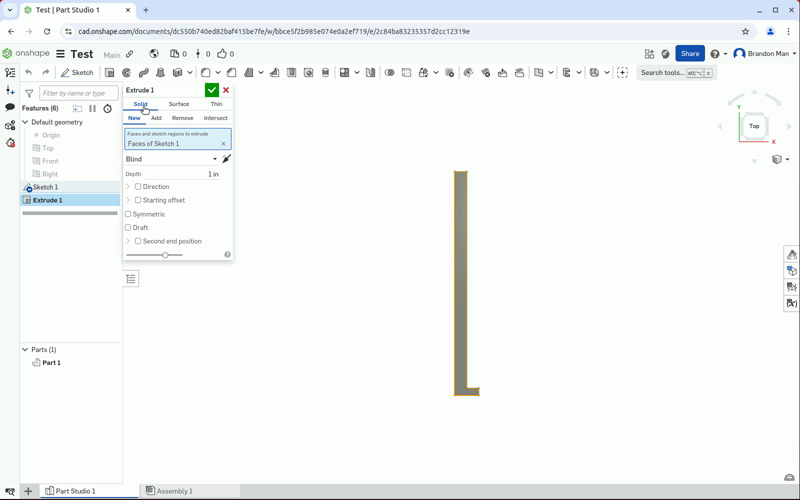
click(143, 106)
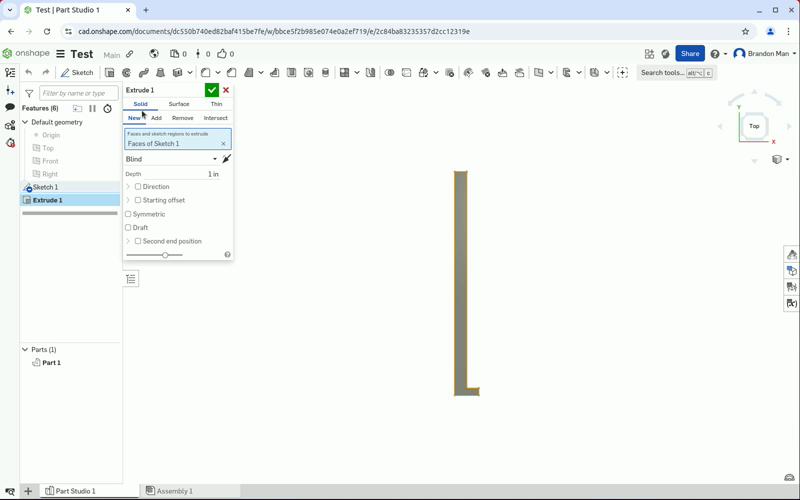
mouse_move(137, 120)
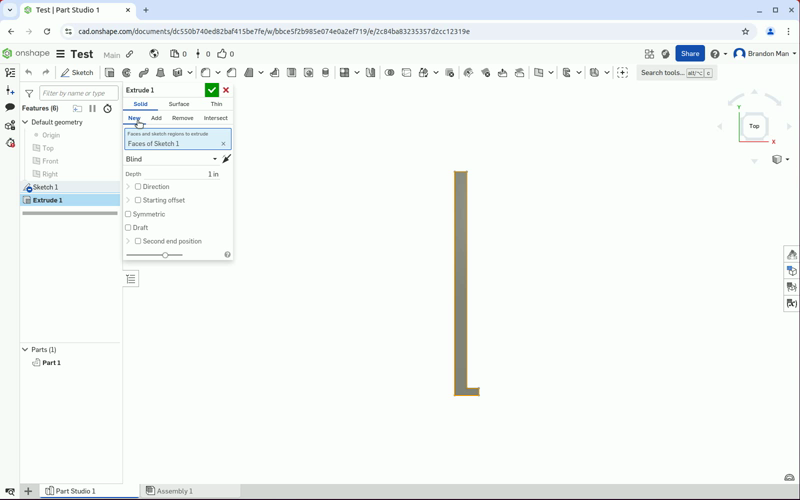
click(137, 120)
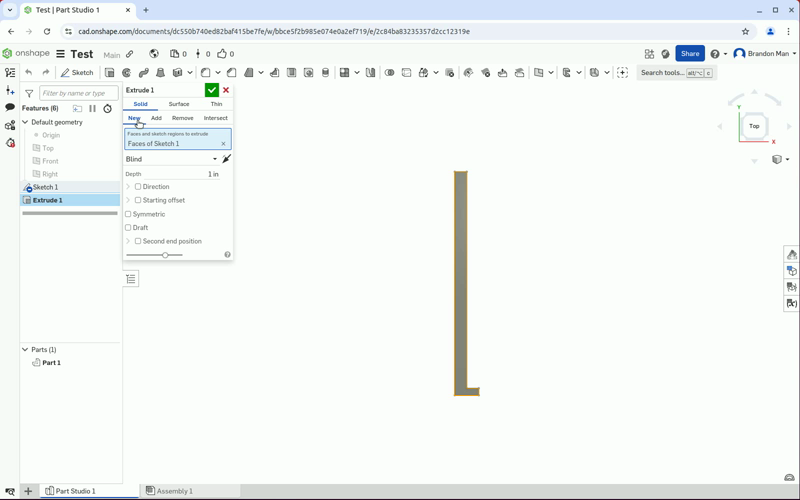
key(tab, 4)
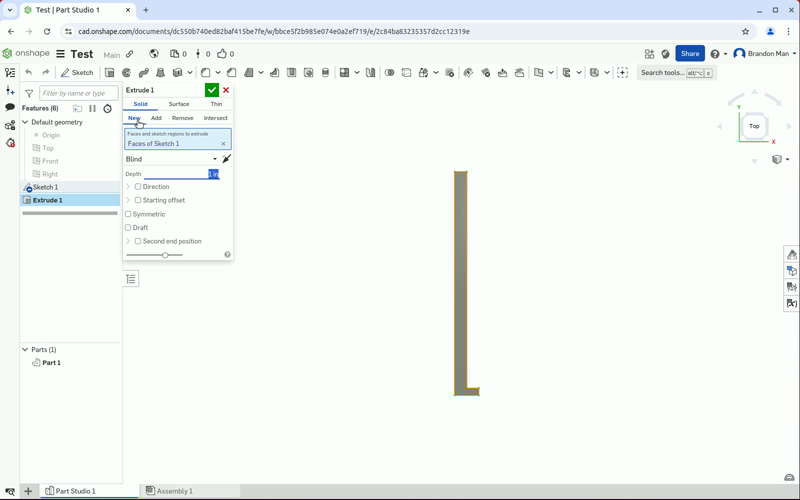
text(1.204)
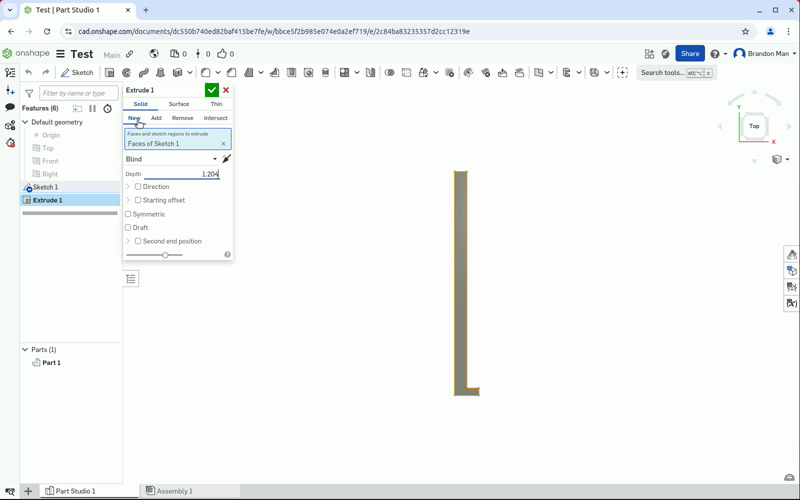
key(enter)
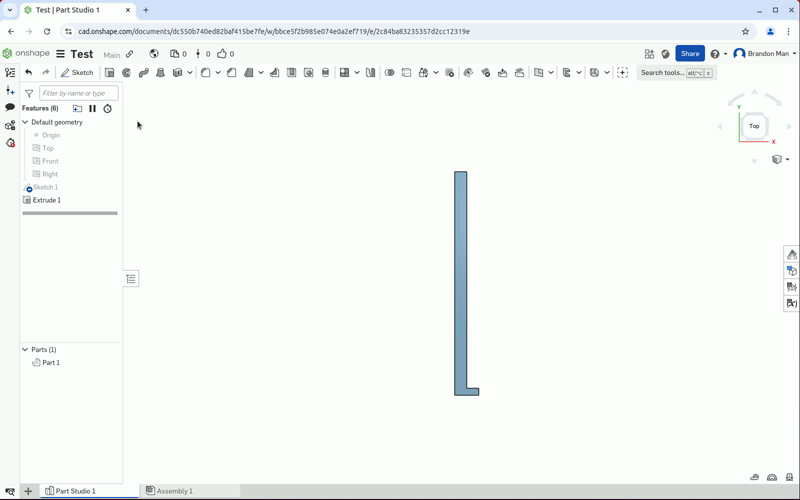
key(shift+h)
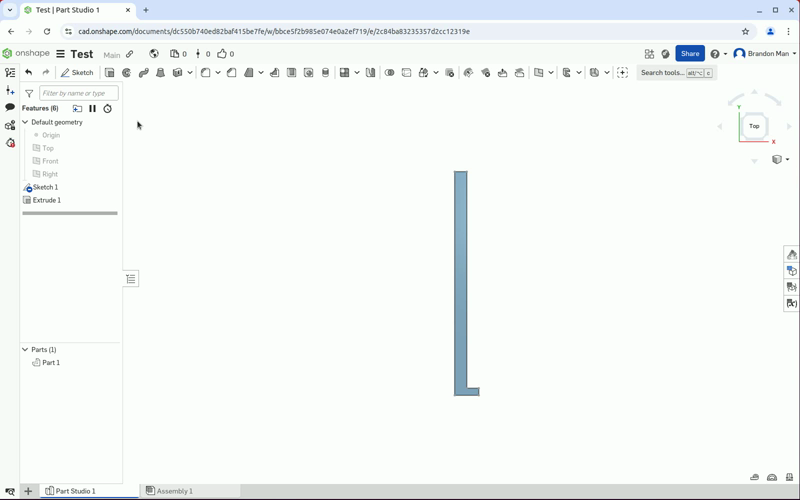
key(shift+h)
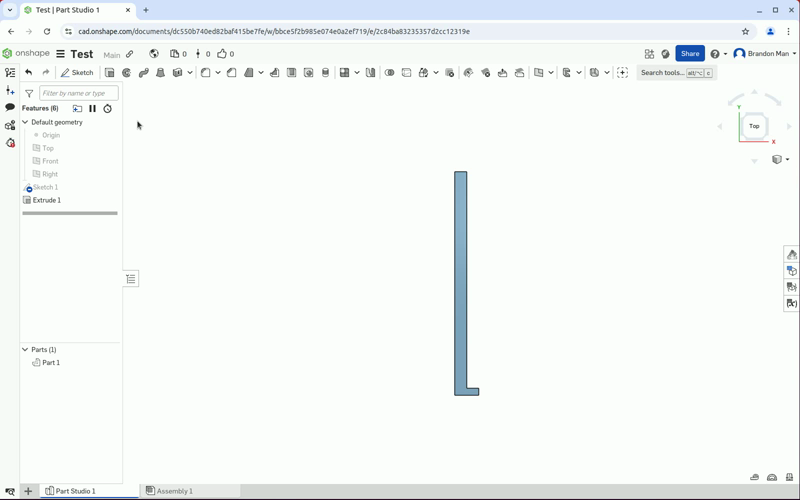
mouse_move(73, 189)
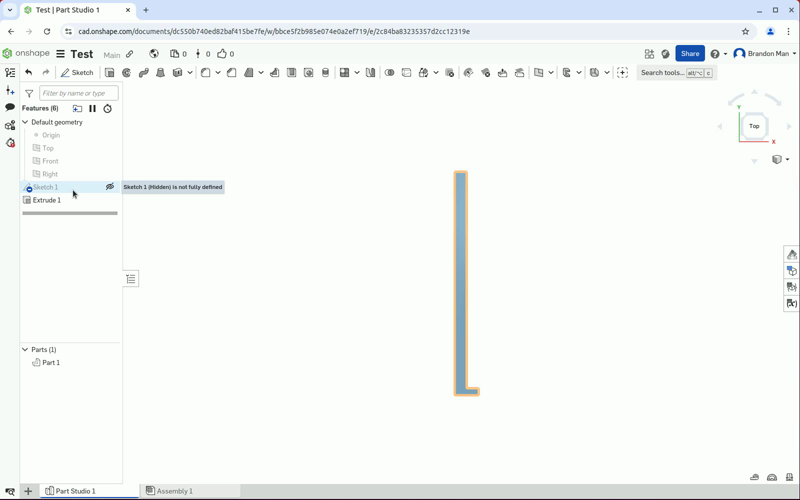
click(73, 189)
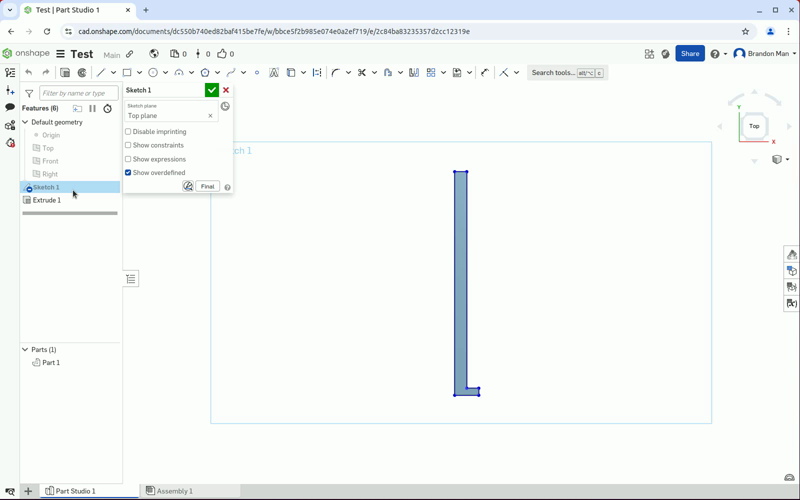
mouse_move(229, 92)
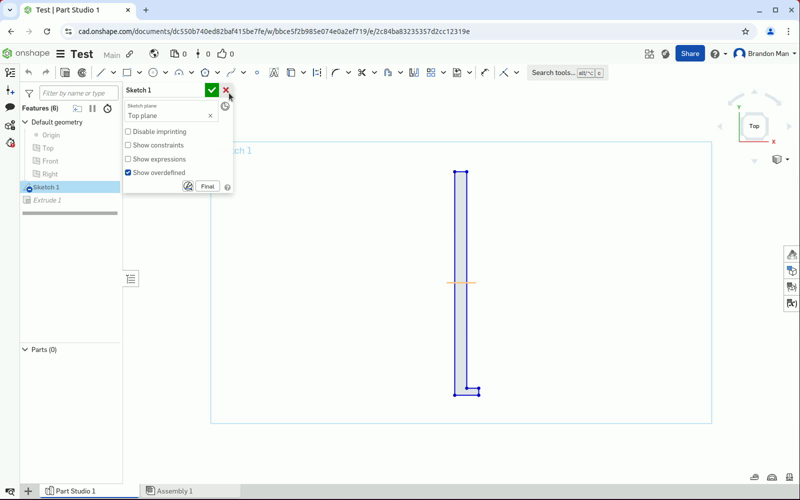
click(229, 92)
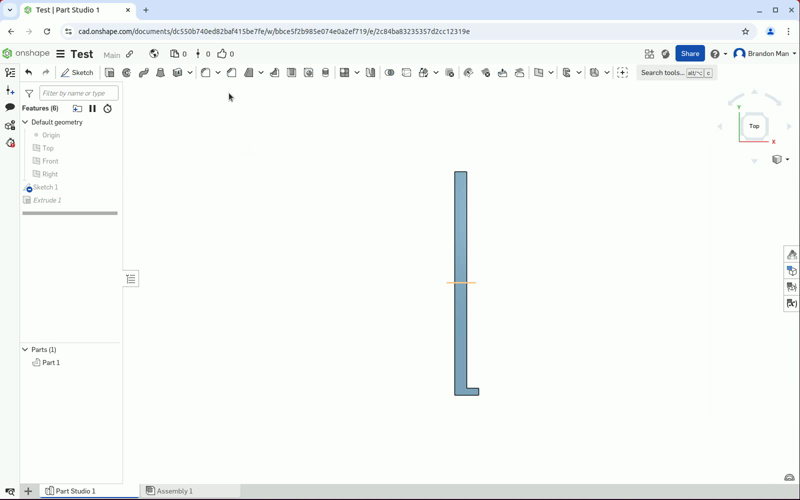
mouse_move(73, 352)
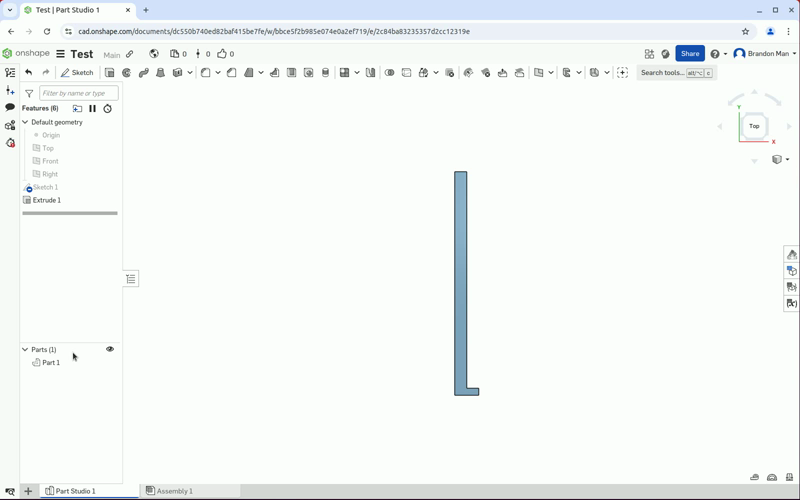
key(y)
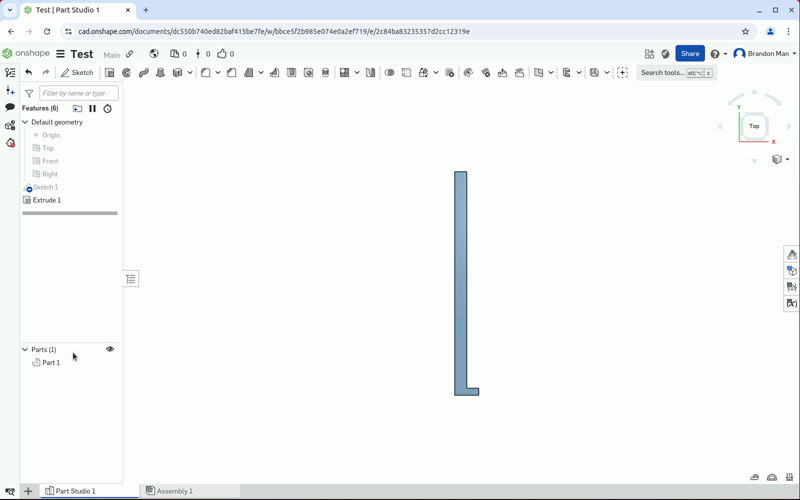
key(shift+p)
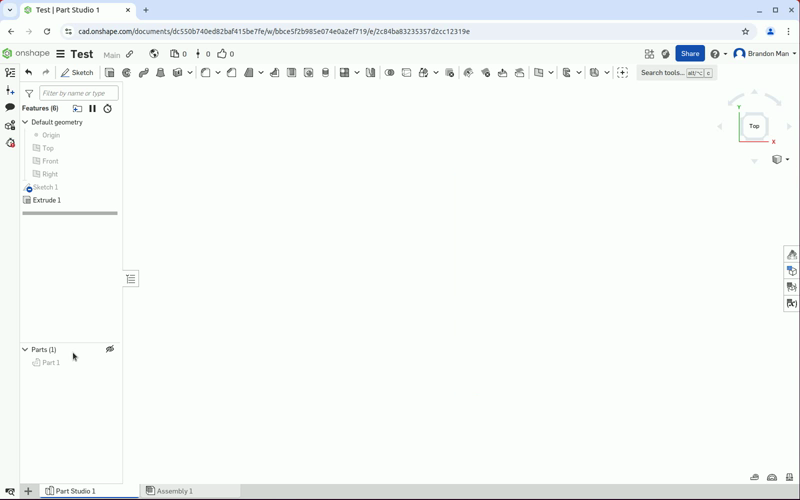
key(space)
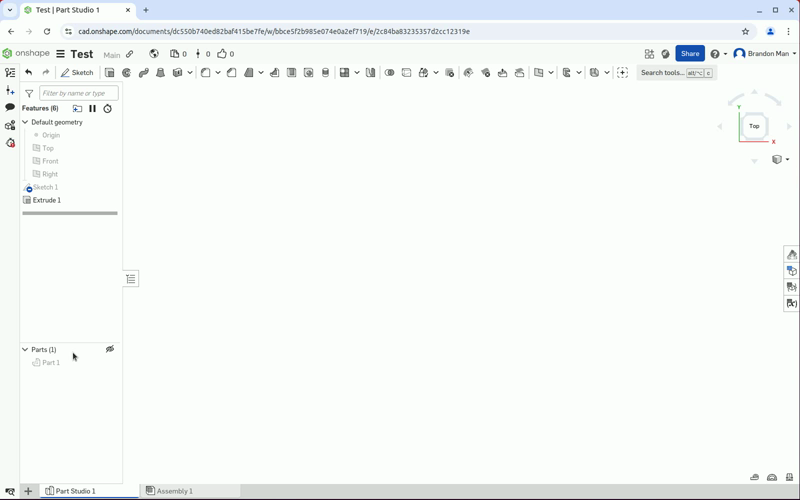
key_down(shift)
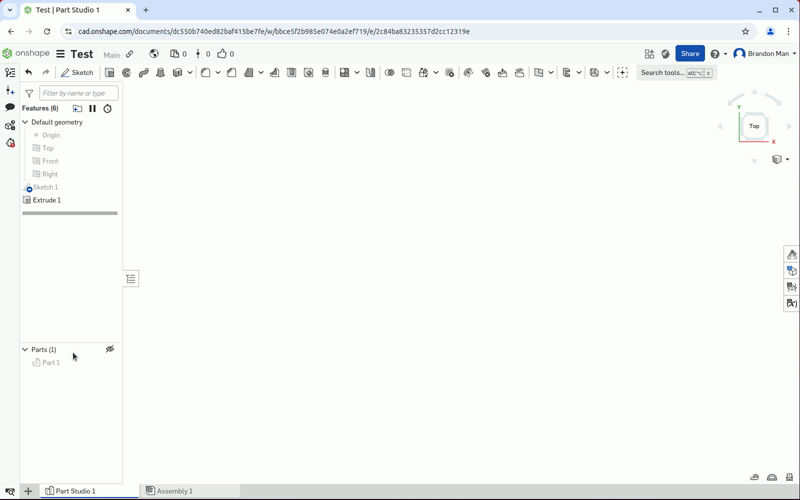
key(up)
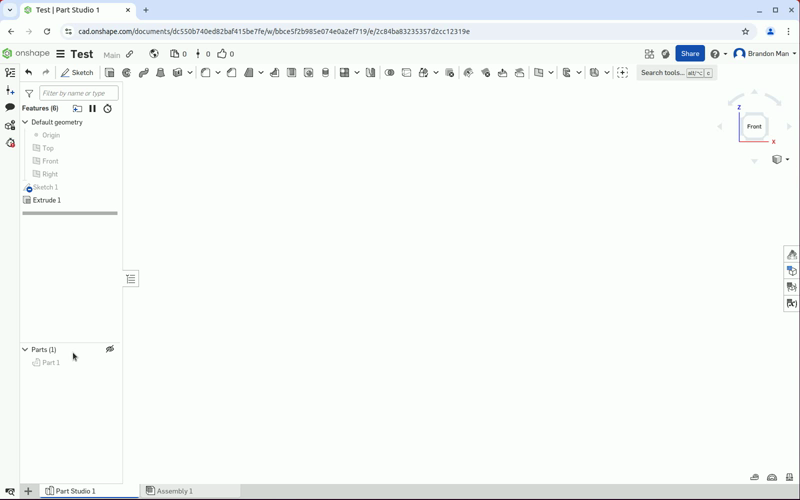
key_up(shift)
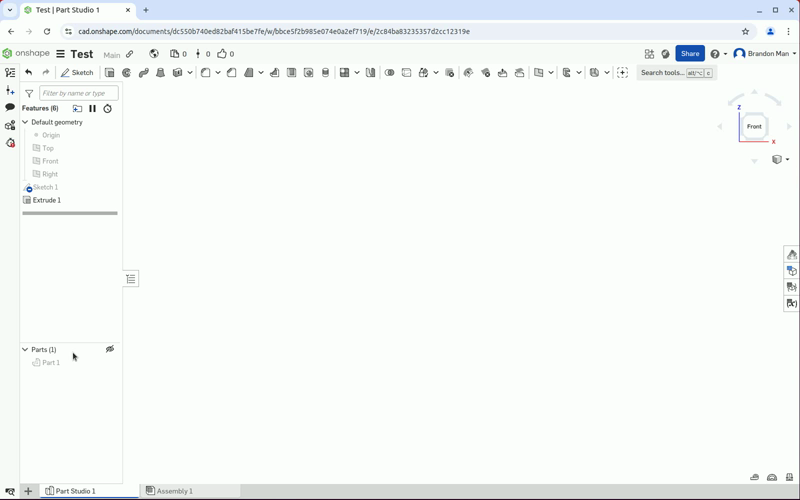
key(space)
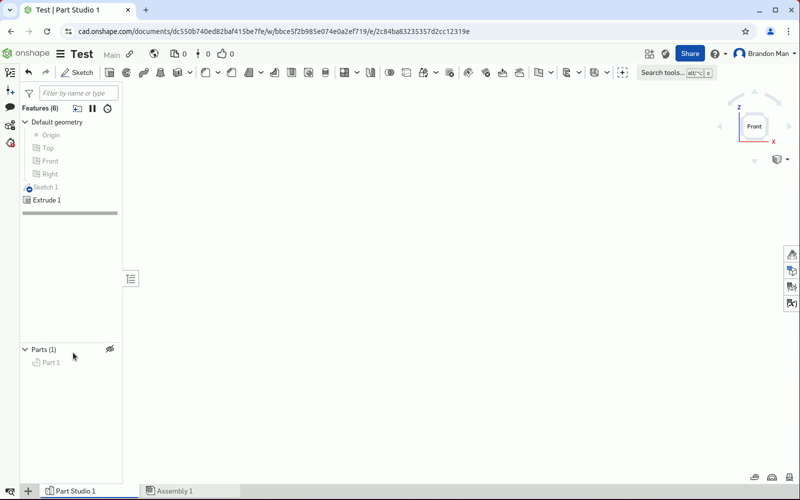
key_down(shift)
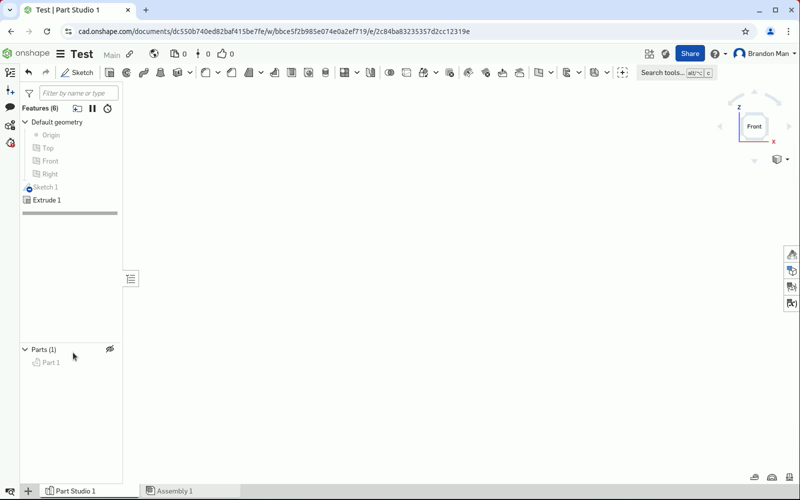
key(left)
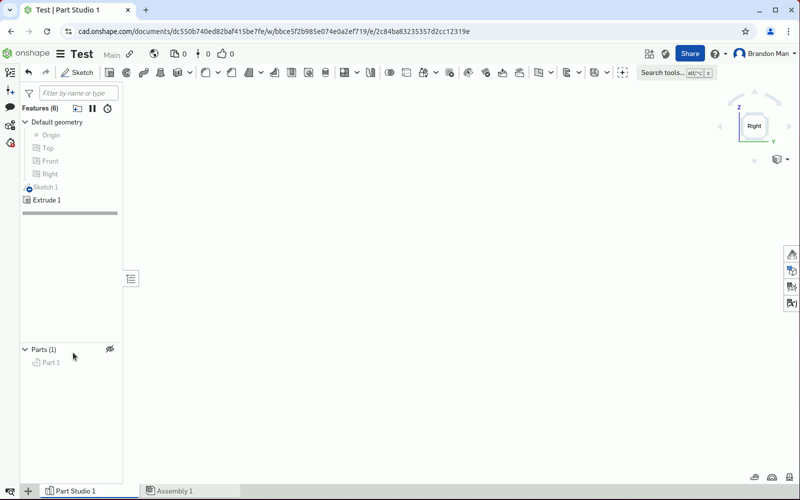
key_up(shift)
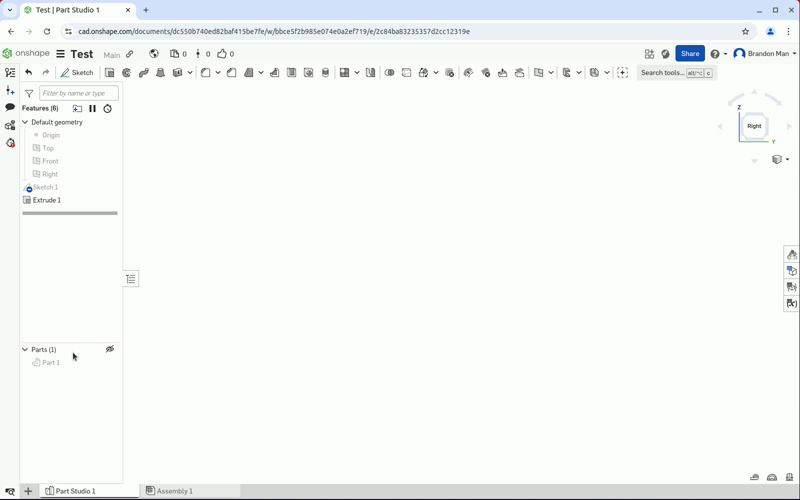
mouse_move(73, 352)
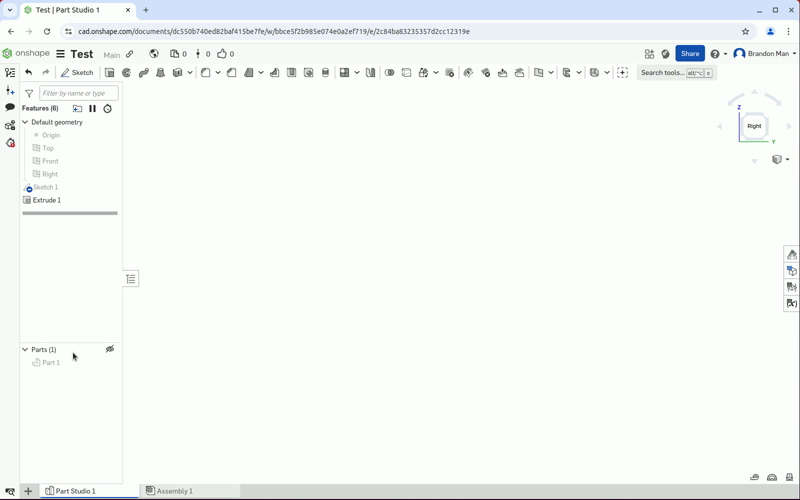
key(shift+y)
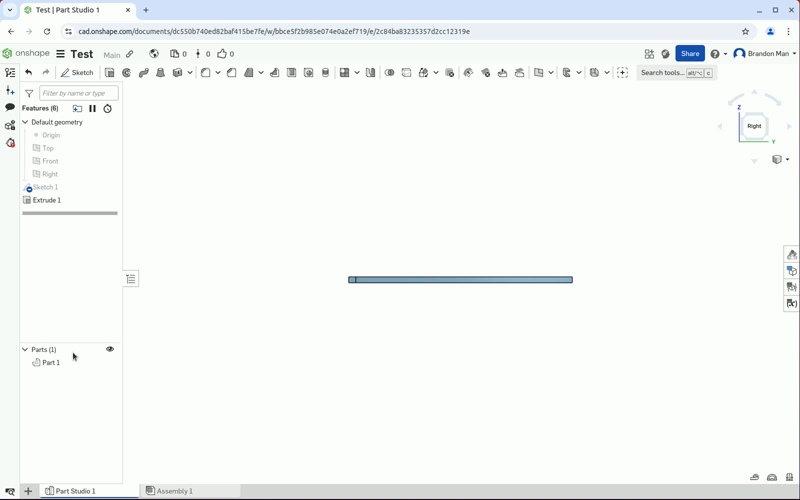
mouse_move(541, 75)
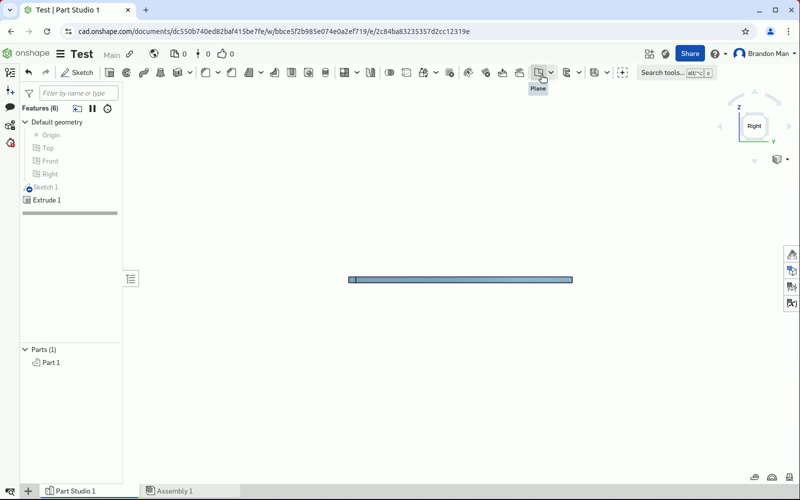
click(541, 75)
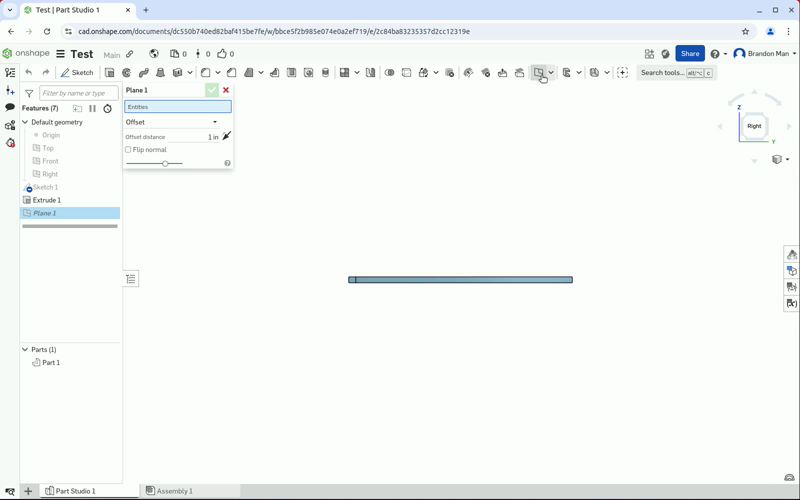
mouse_move(73, 176)
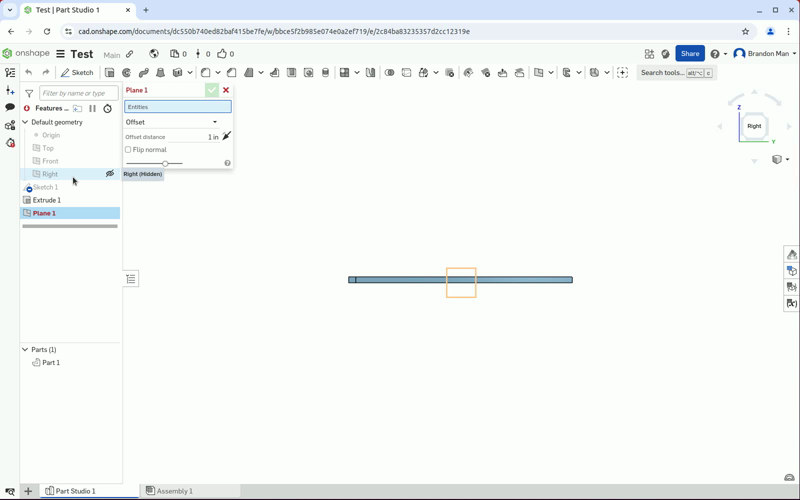
click(73, 176)
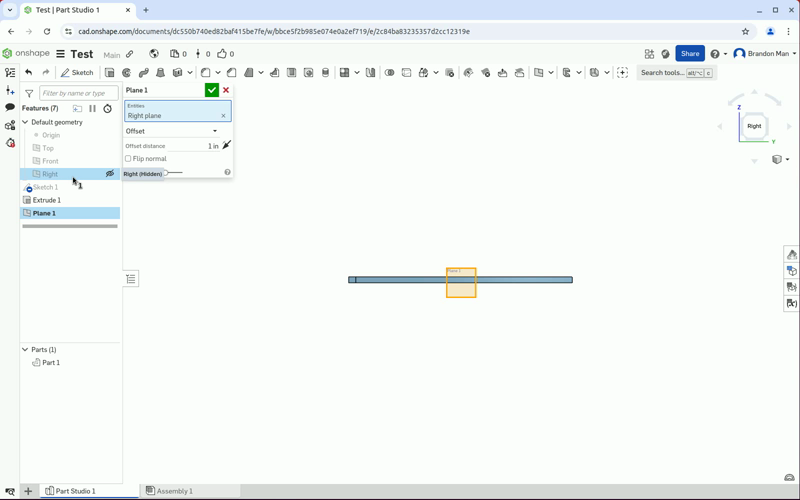
key(tab, 2)
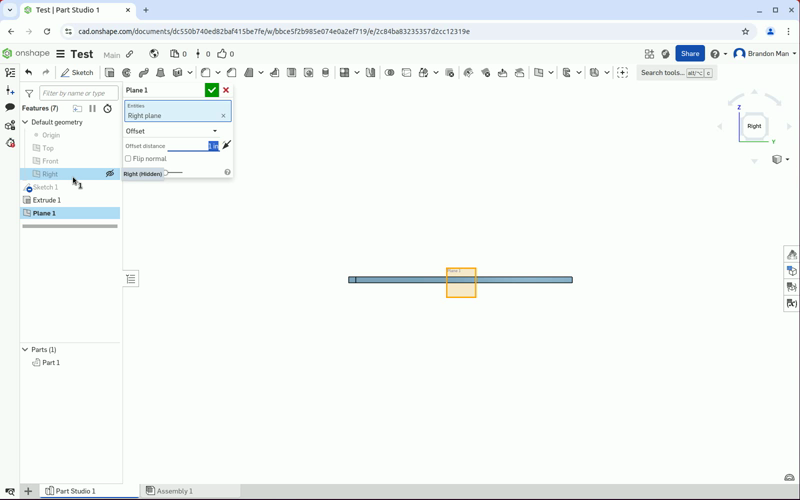
text(1.202)
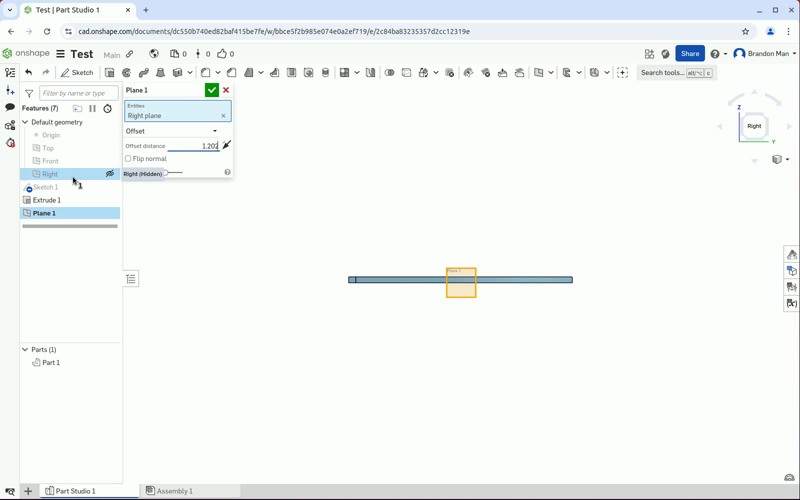
key(enter, 2)
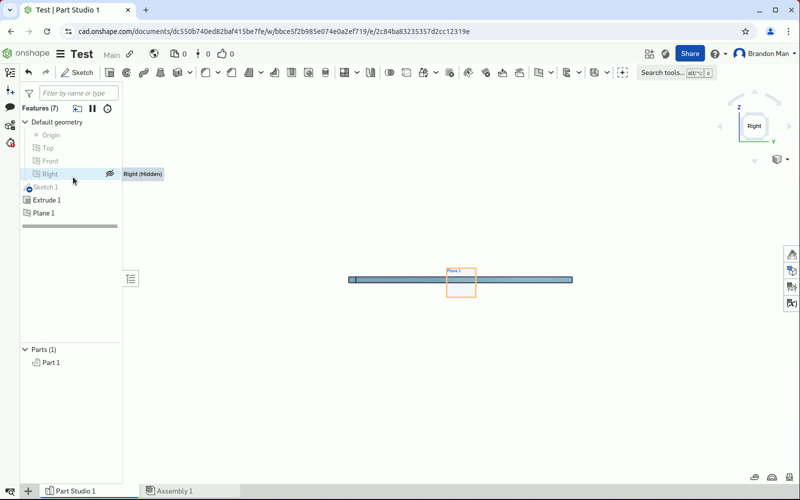
key(shift+s)
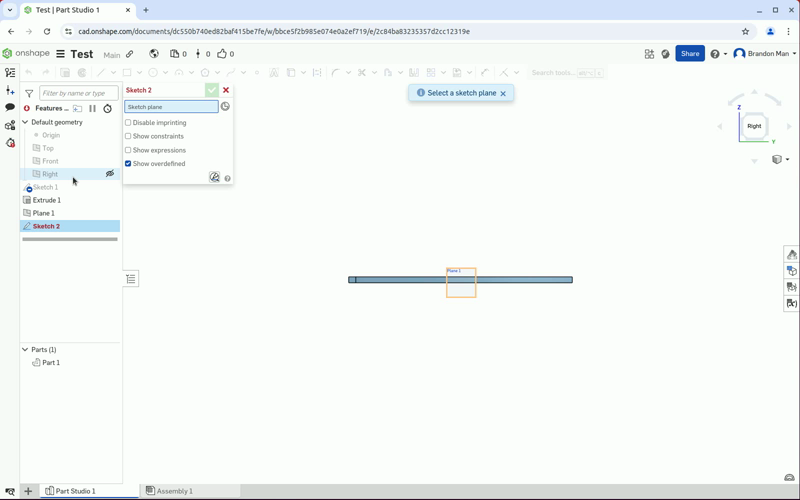
mouse_move(73, 215)
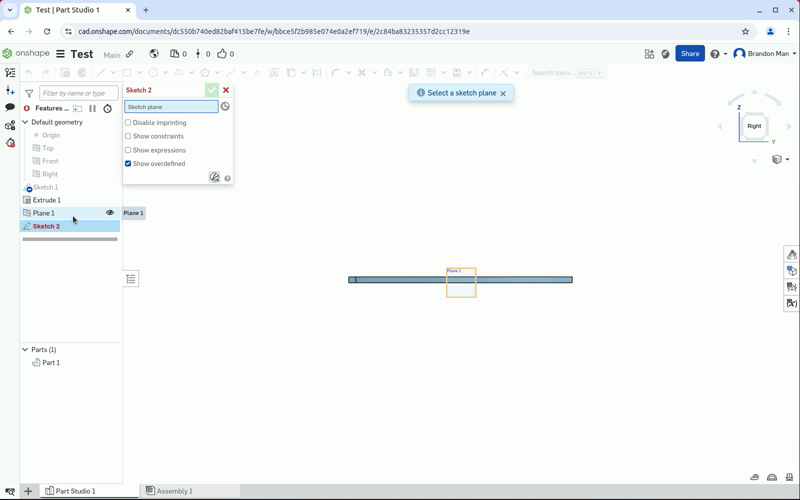
click(73, 215)
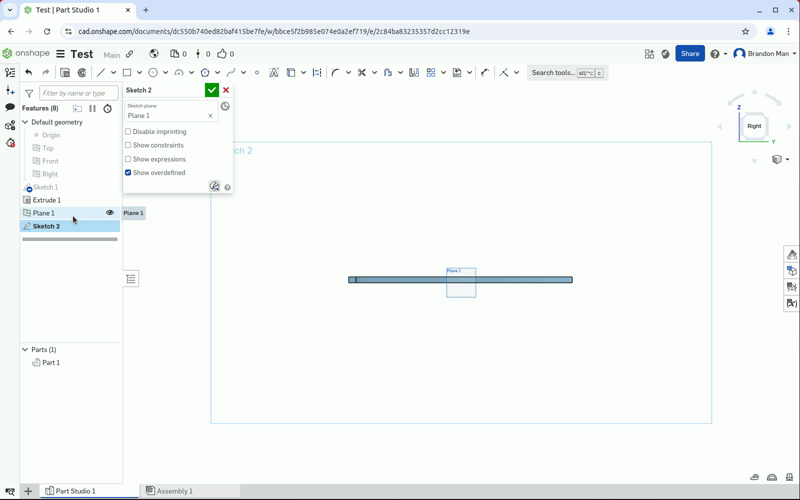
mouse_move(73, 352)
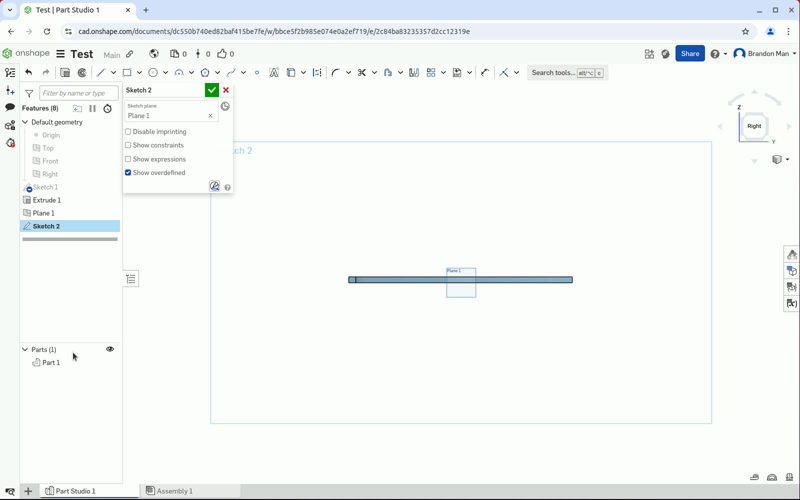
key(y)
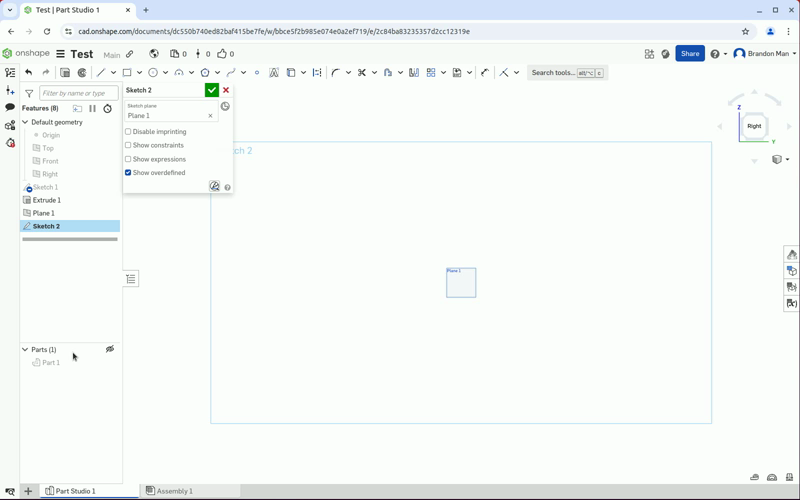
key(l)
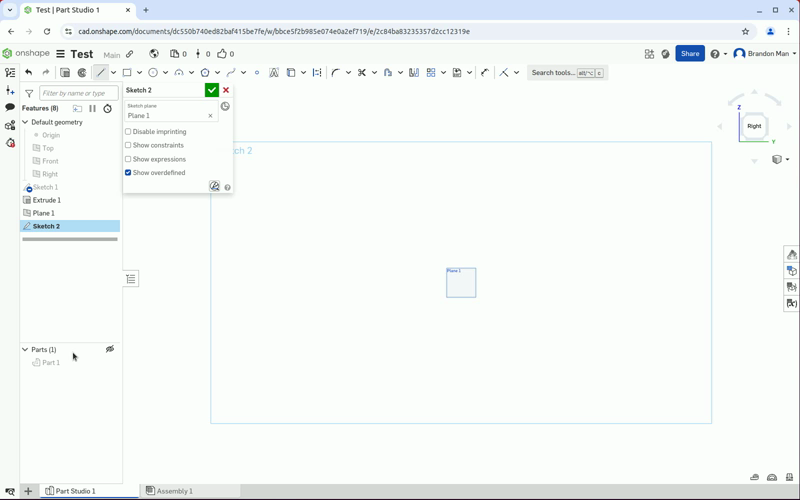
key_down(shift)
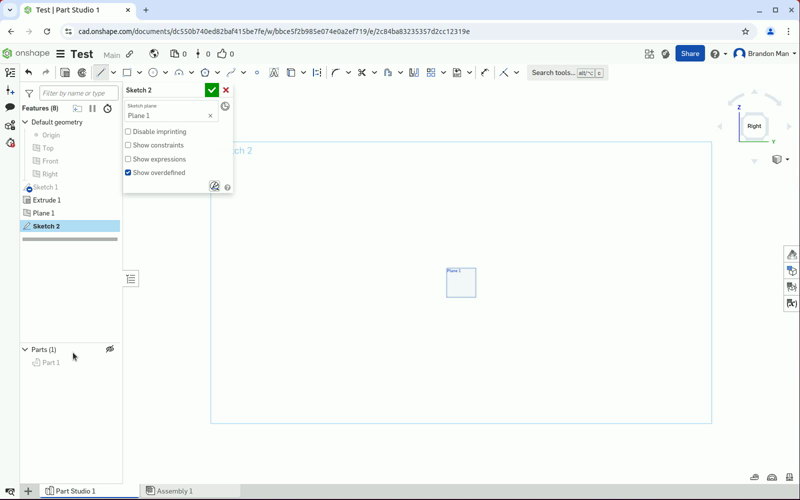
mouse_move(567, 282)
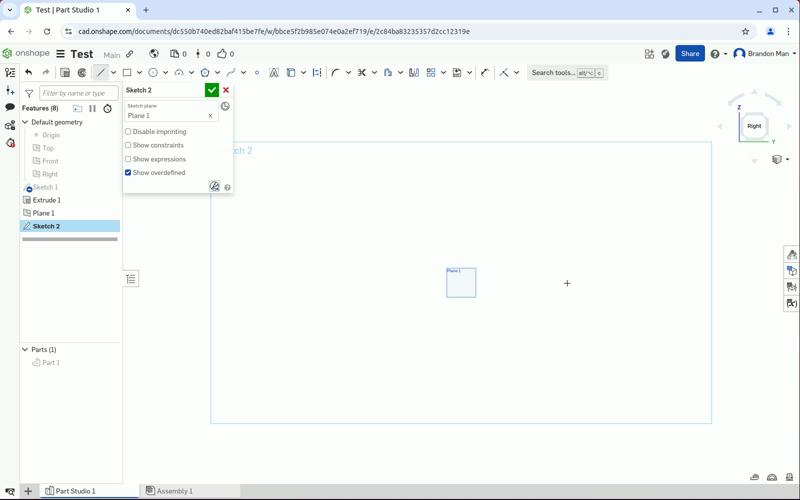
click(567, 282)
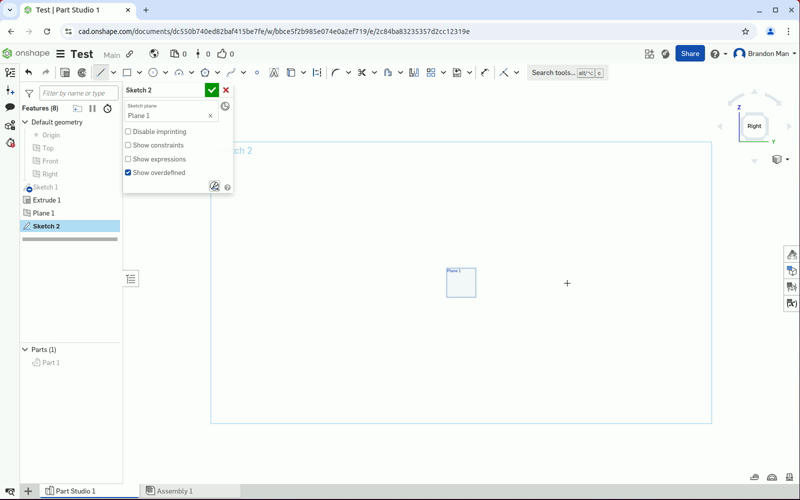
key_up(shift)
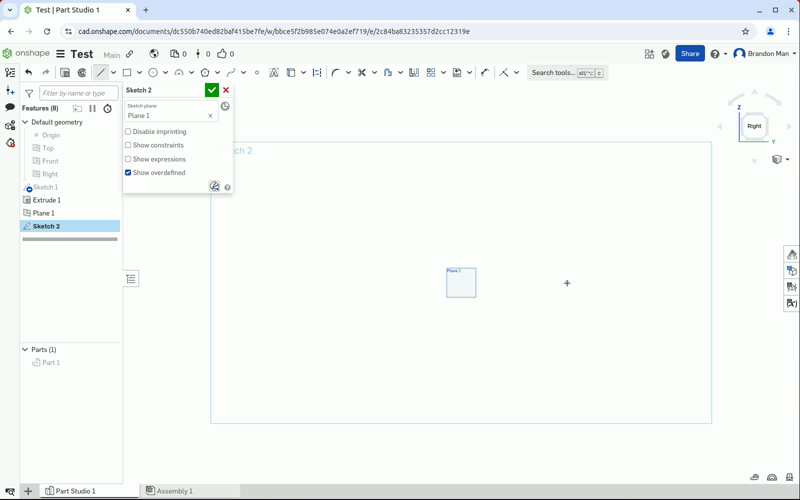
key_down(shift)
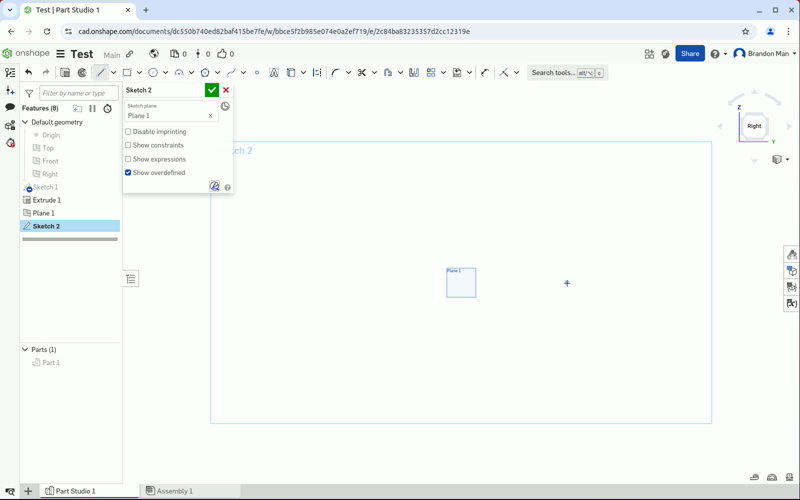
mouse_move(589, 282)
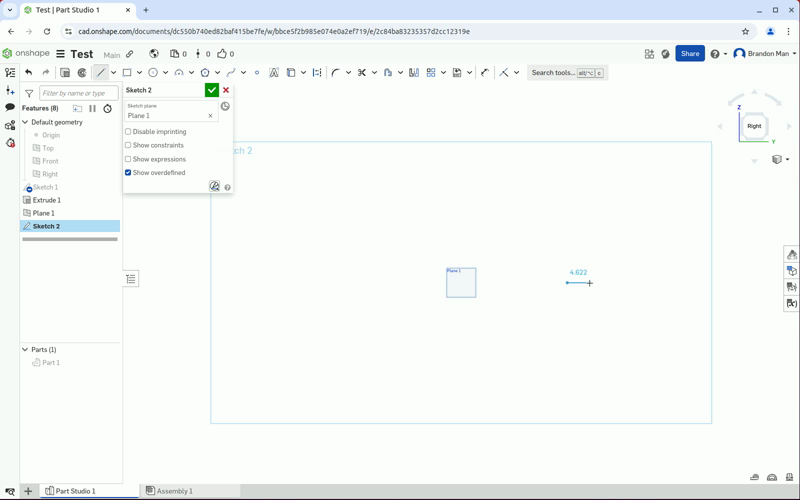
mouse_move(574, 282)
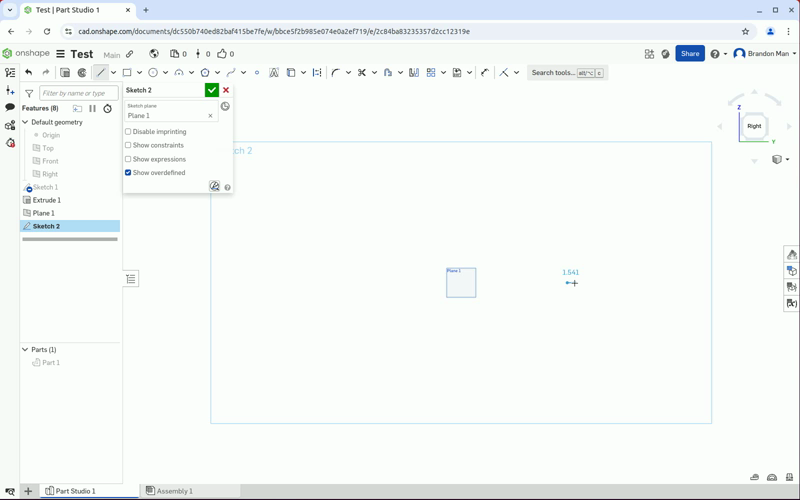
scroll(6)
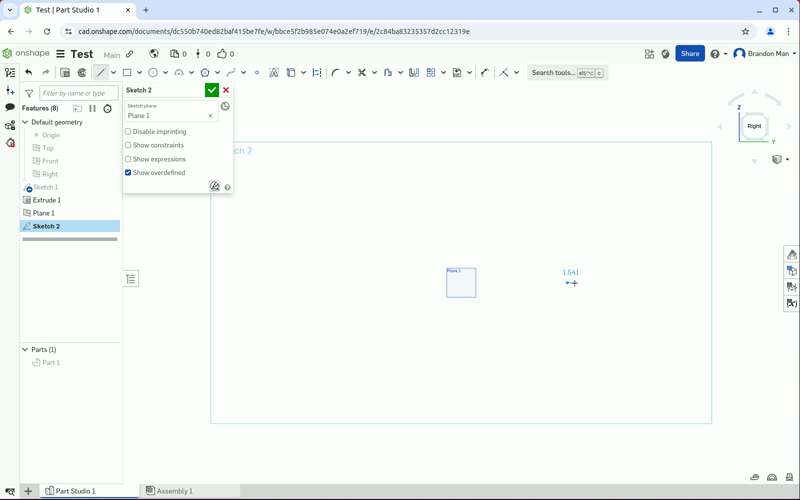
scroll(6)
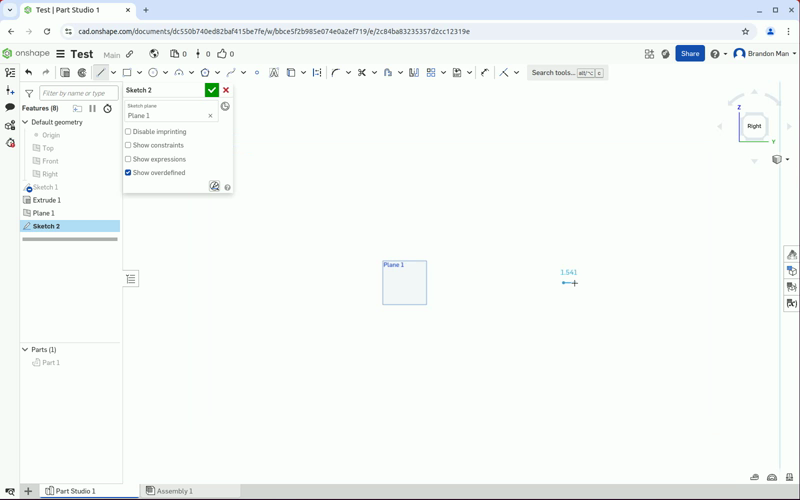
scroll(6)
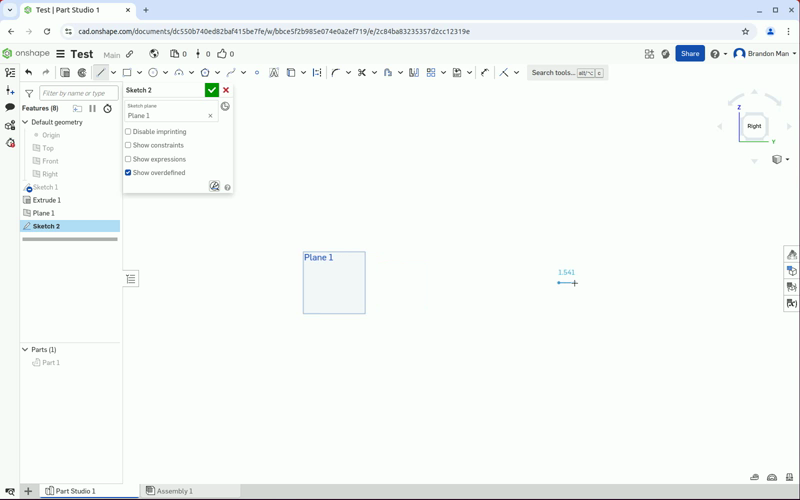
scroll(6)
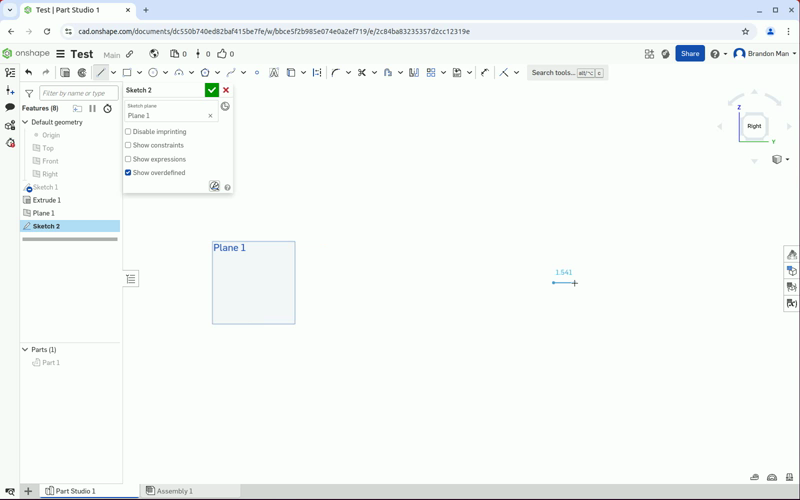
scroll(6)
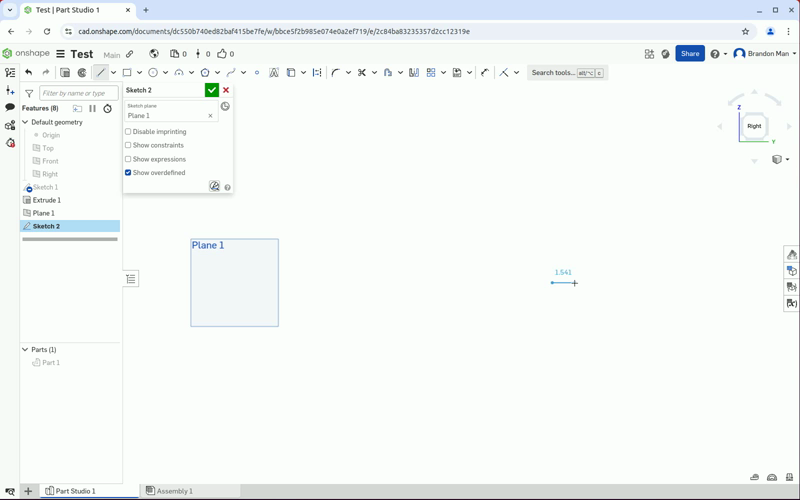
scroll(6)
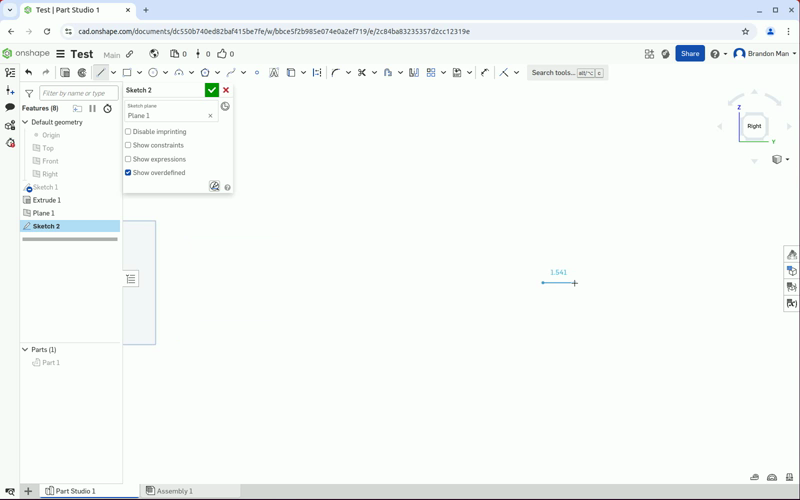
scroll(6)
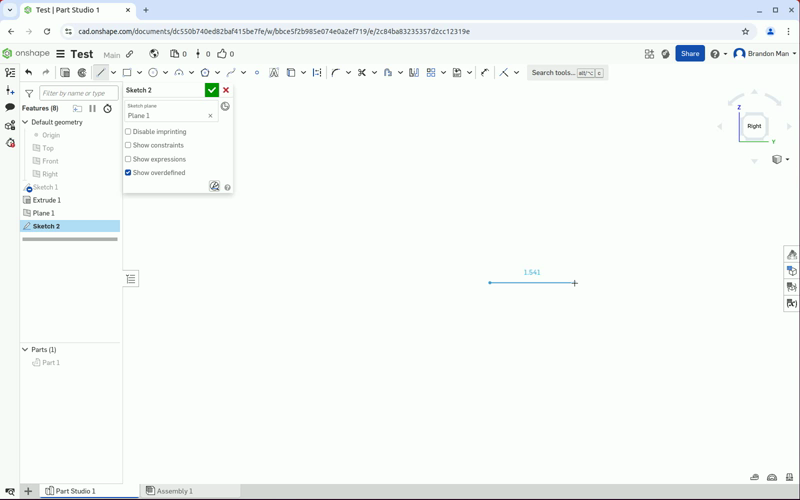
click(574, 282)
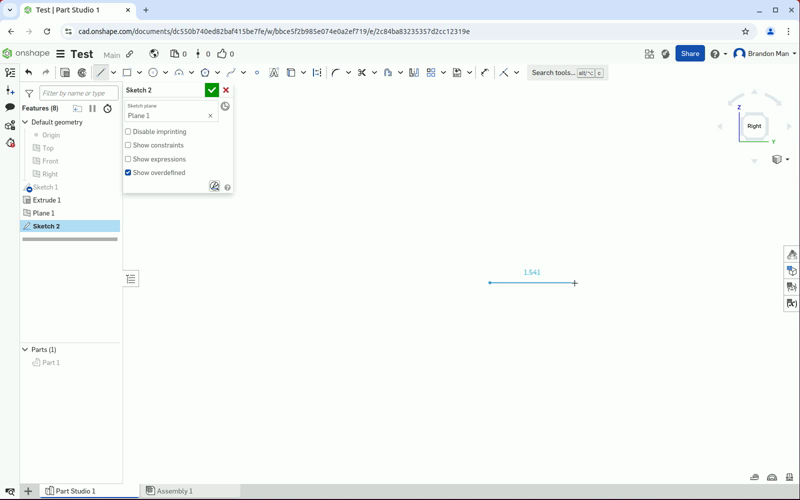
scroll(-6)
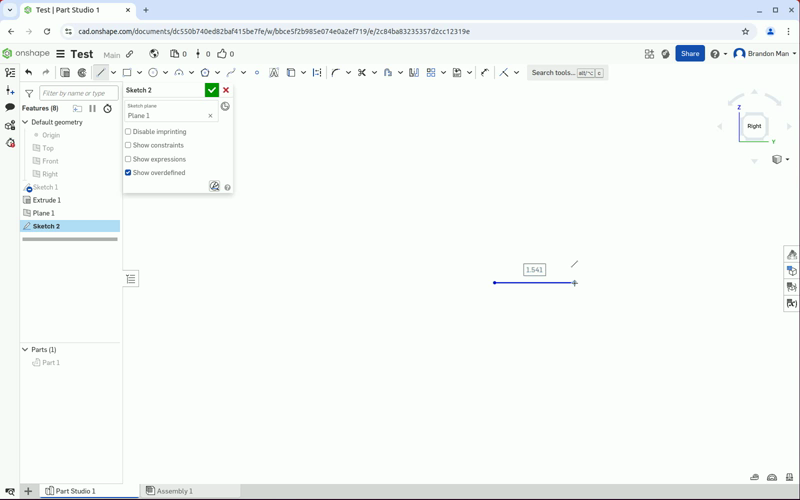
scroll(-6)
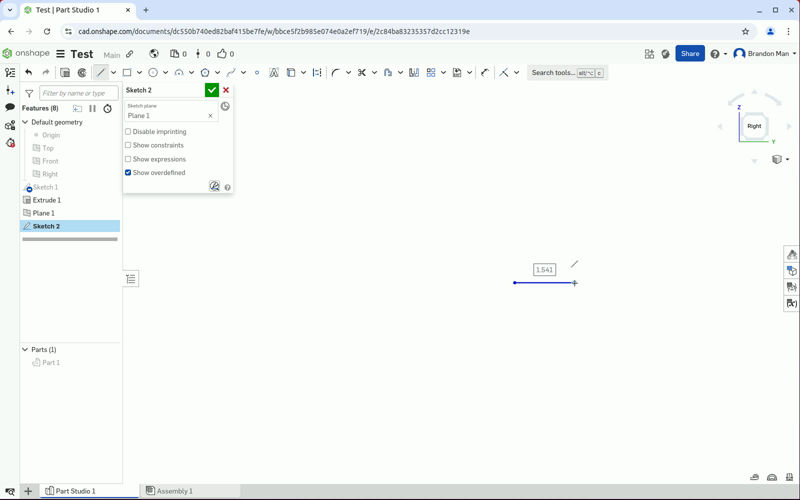
scroll(-6)
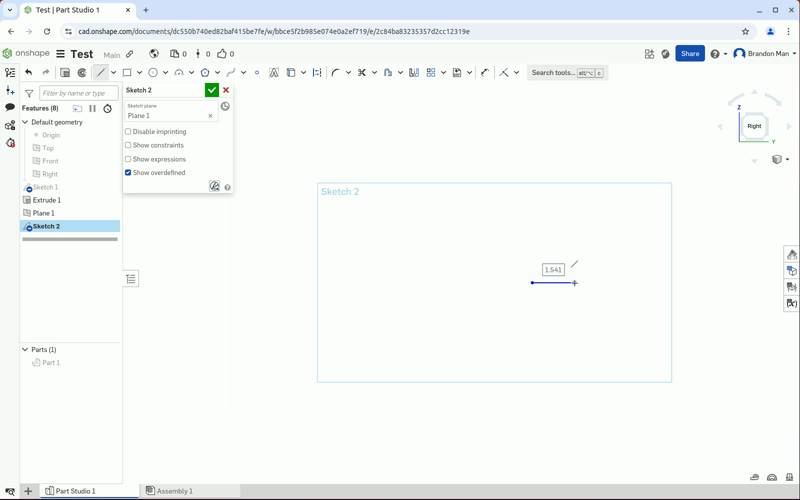
scroll(-6)
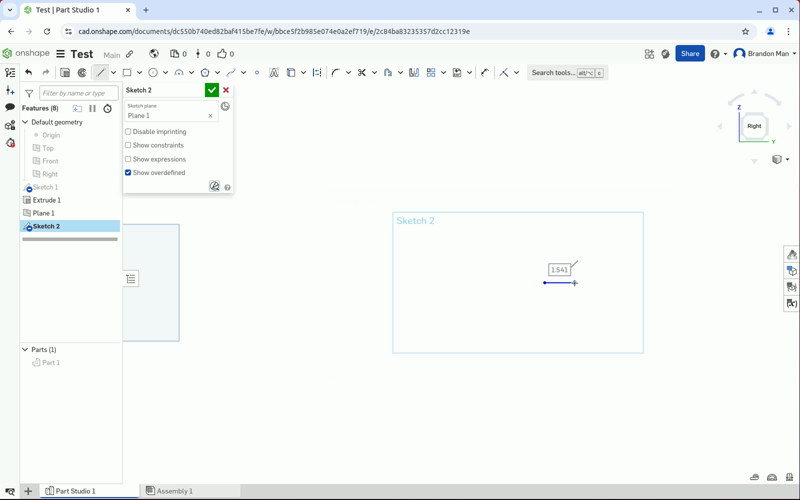
scroll(-6)
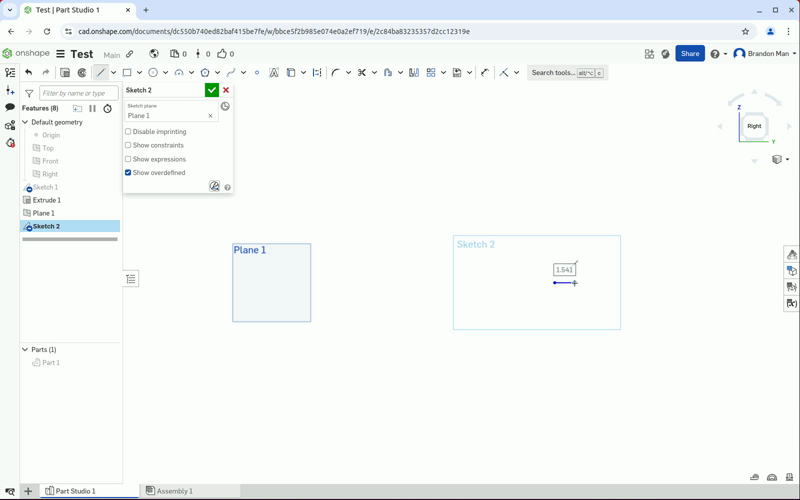
scroll(-6)
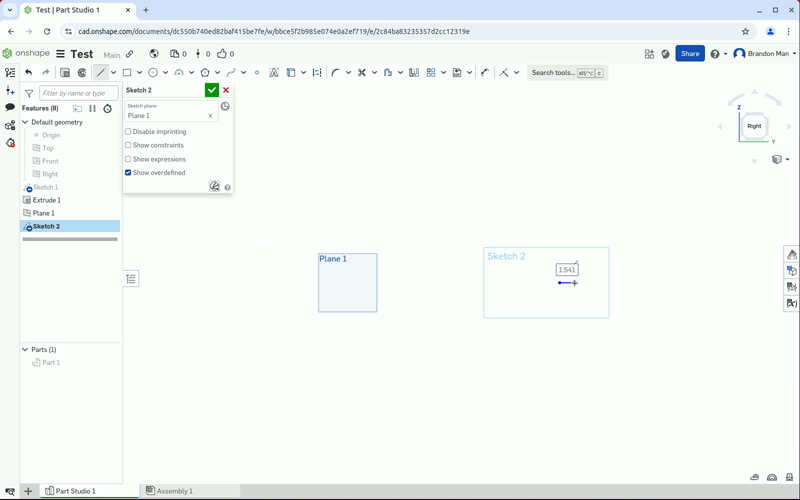
scroll(-6)
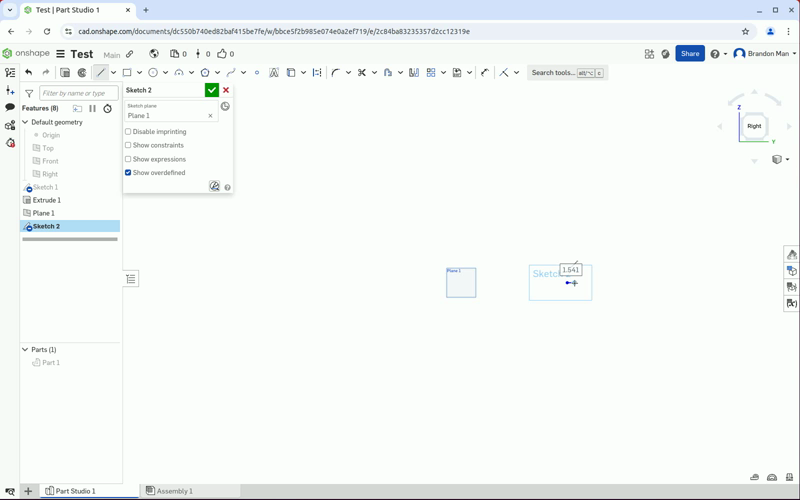
key_up(shift)
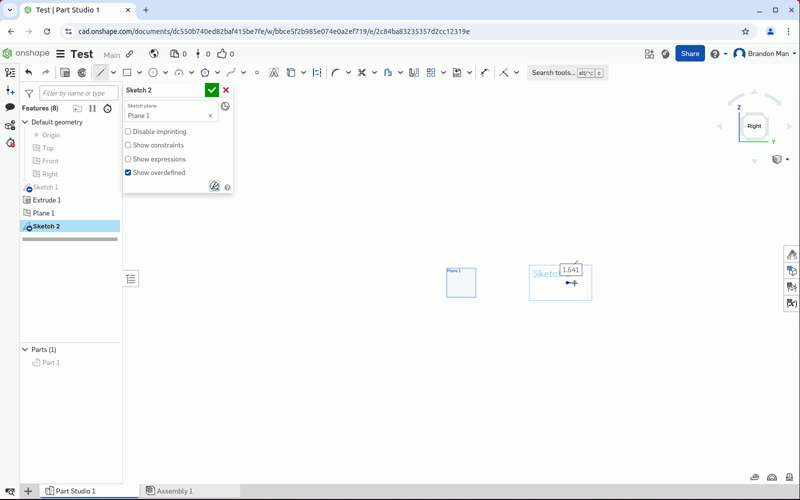
key_down(shift)
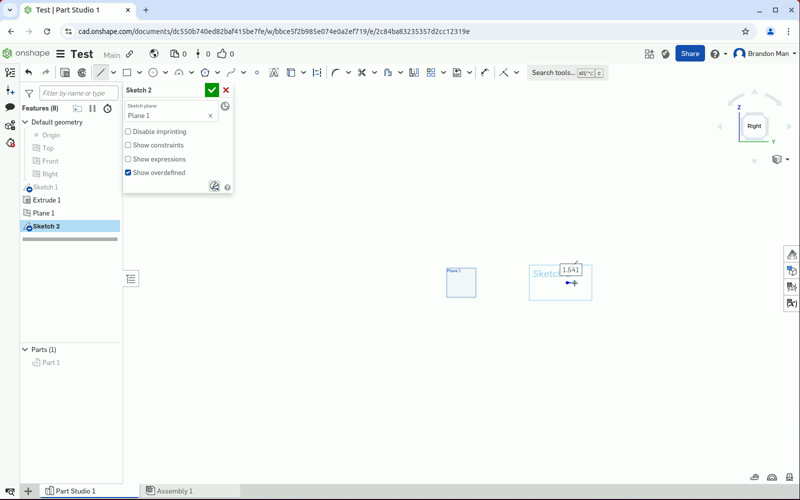
mouse_move(589, 282)
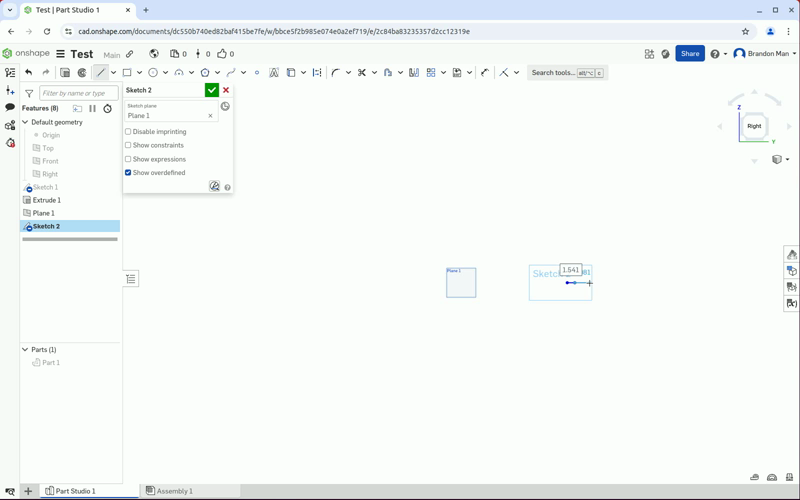
mouse_move(574, 276)
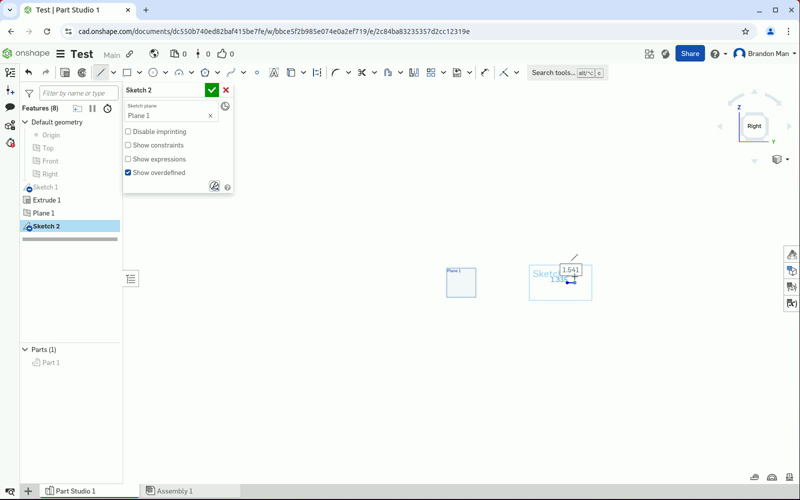
scroll(6)
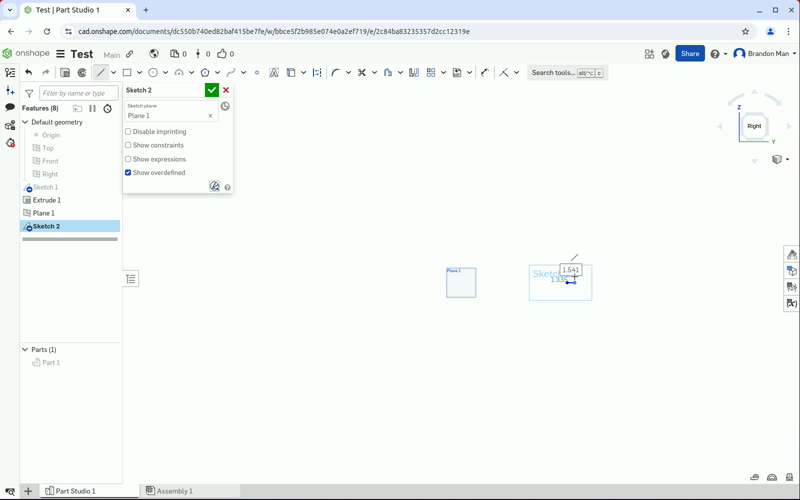
scroll(6)
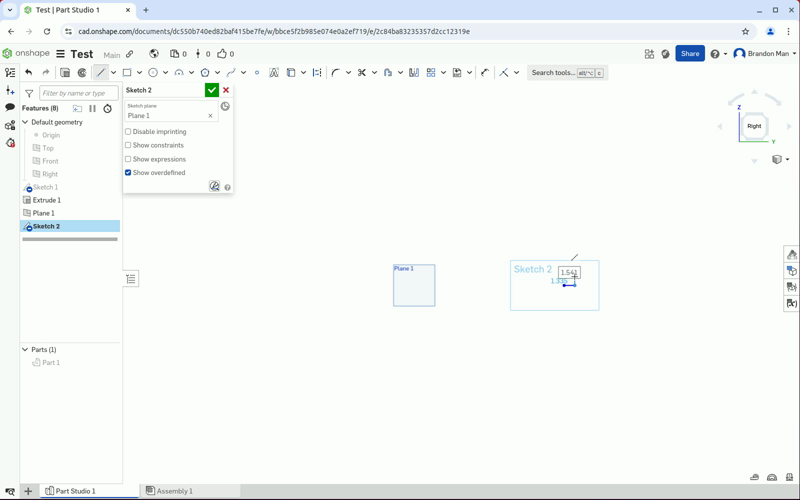
scroll(6)
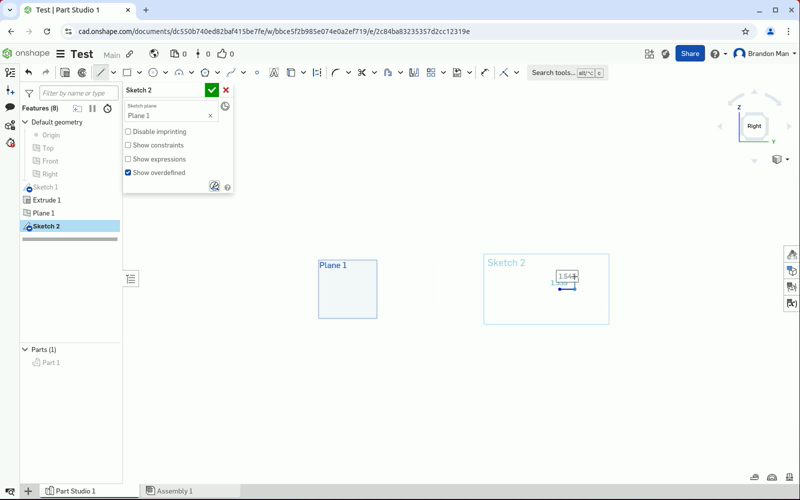
scroll(6)
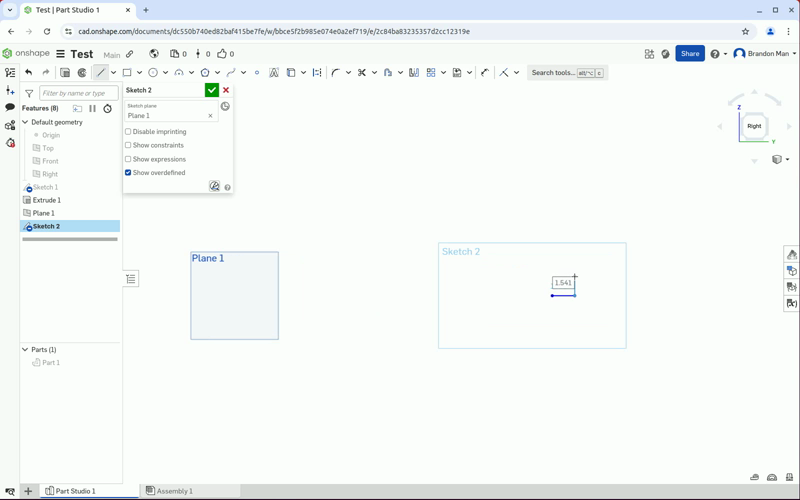
scroll(6)
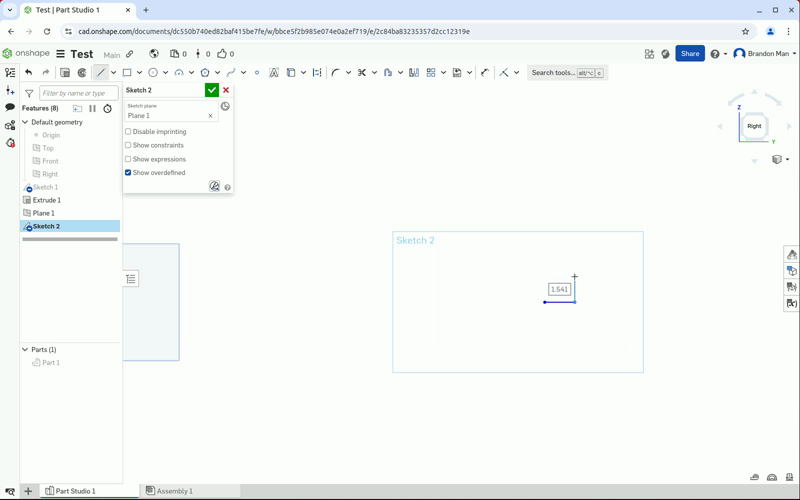
scroll(6)
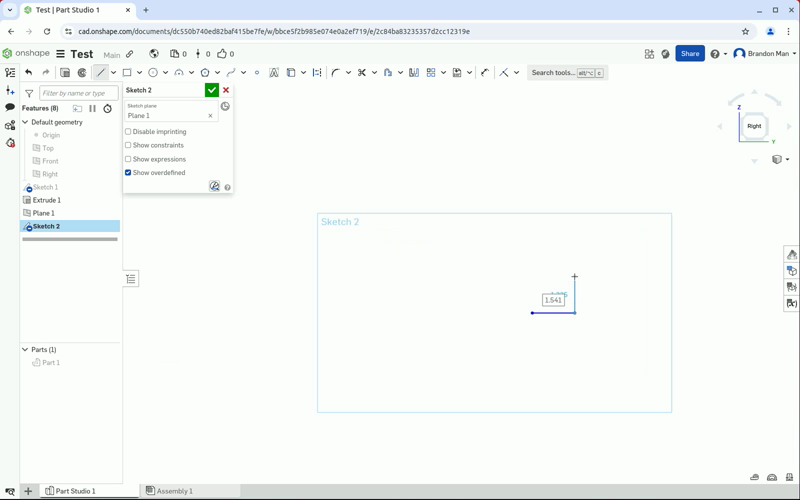
scroll(6)
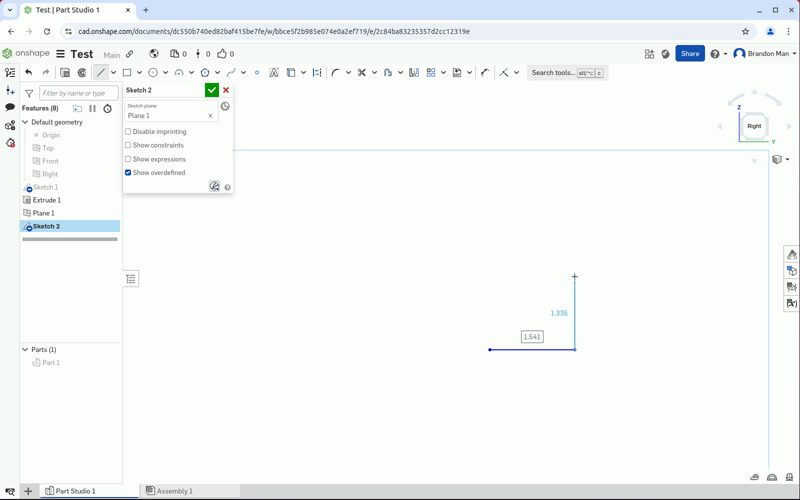
click(574, 276)
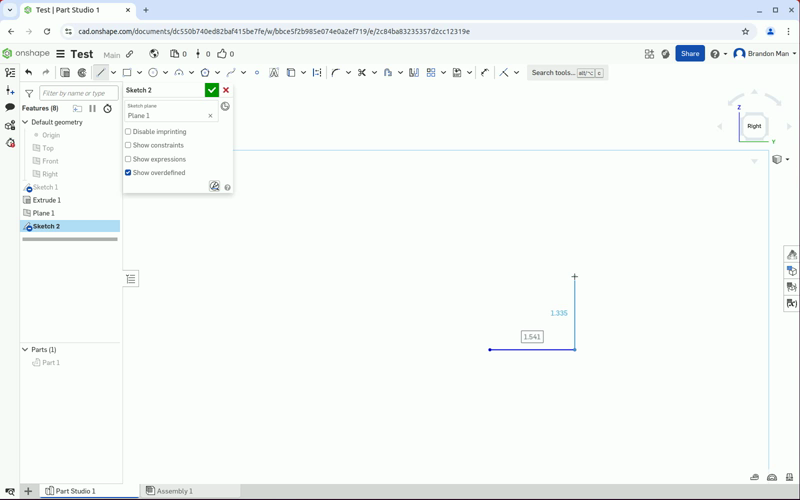
scroll(-6)
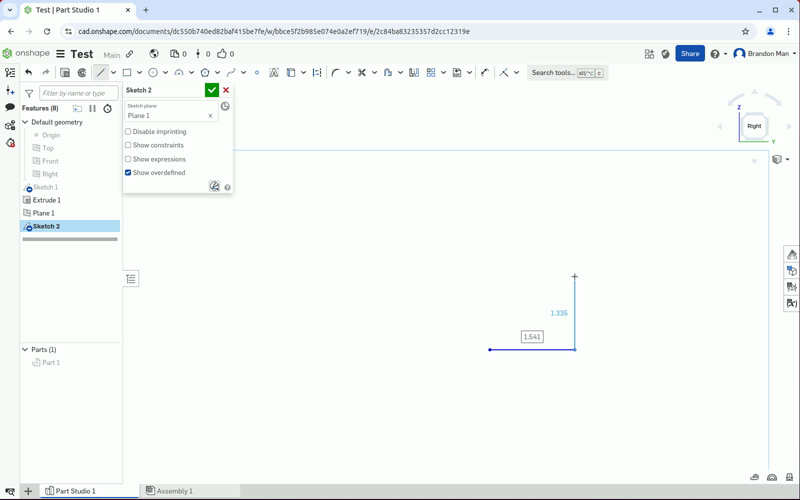
scroll(-6)
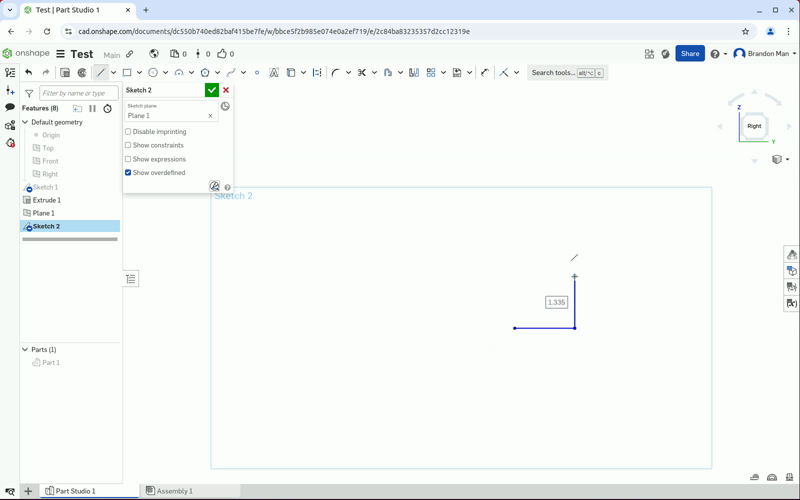
scroll(-6)
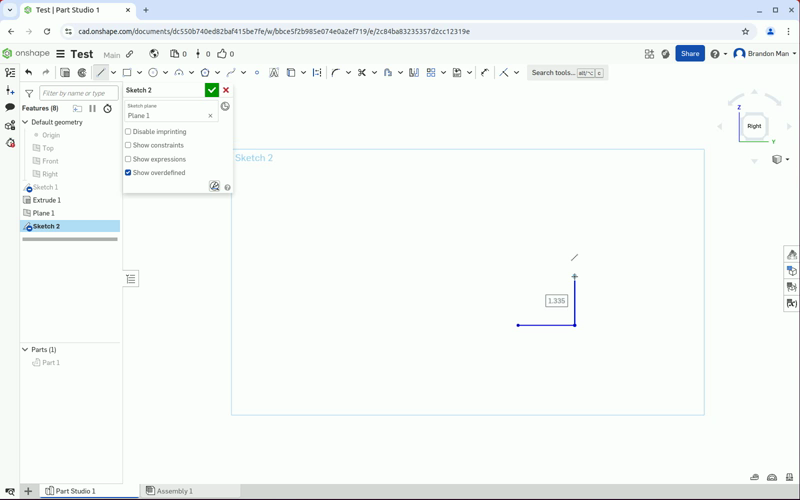
scroll(-6)
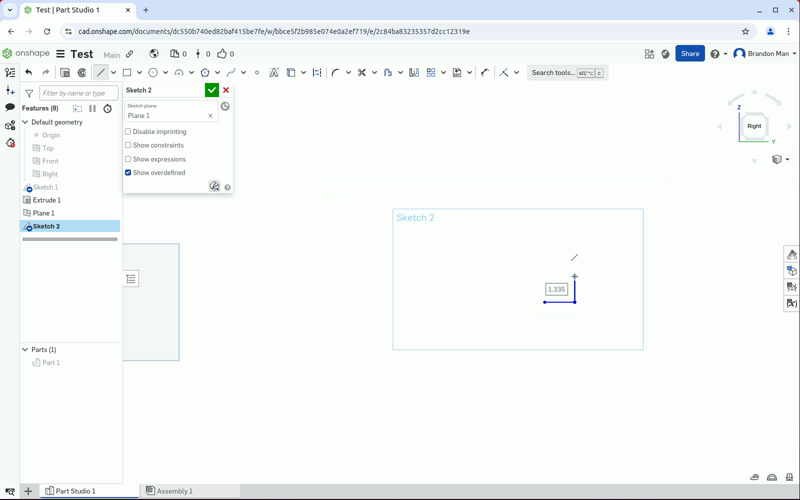
scroll(-6)
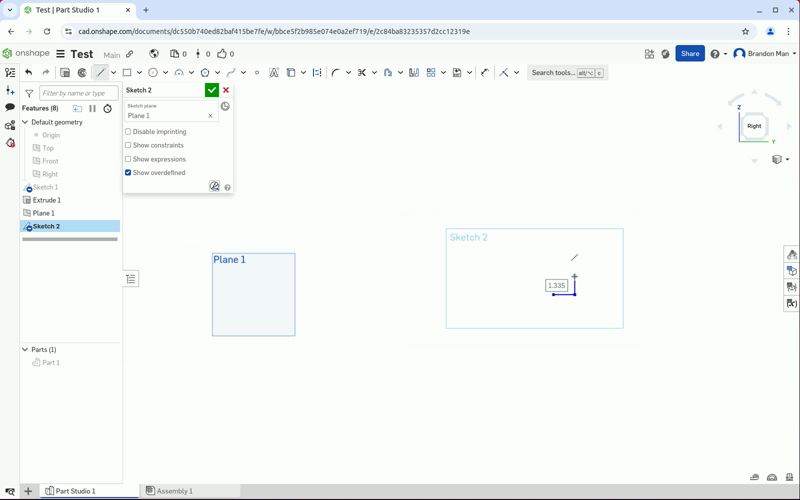
scroll(-6)
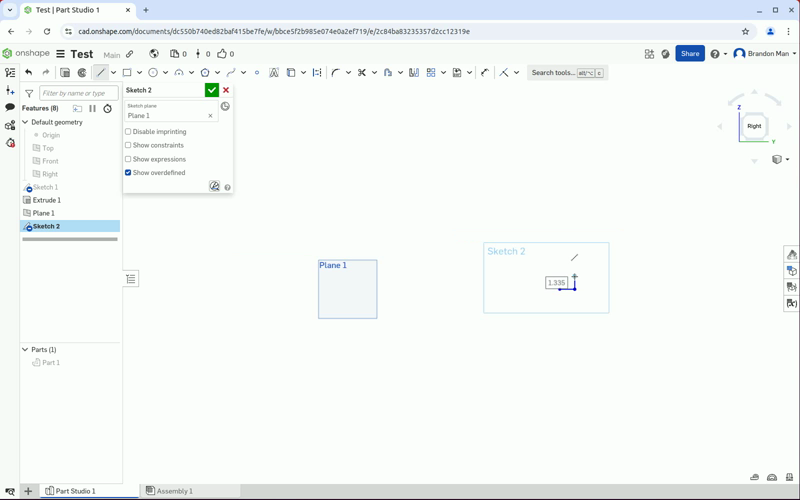
scroll(-6)
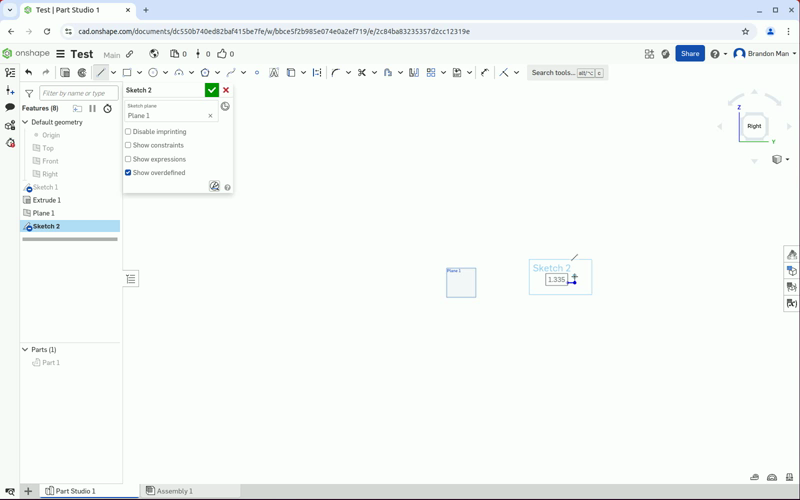
key_up(shift)
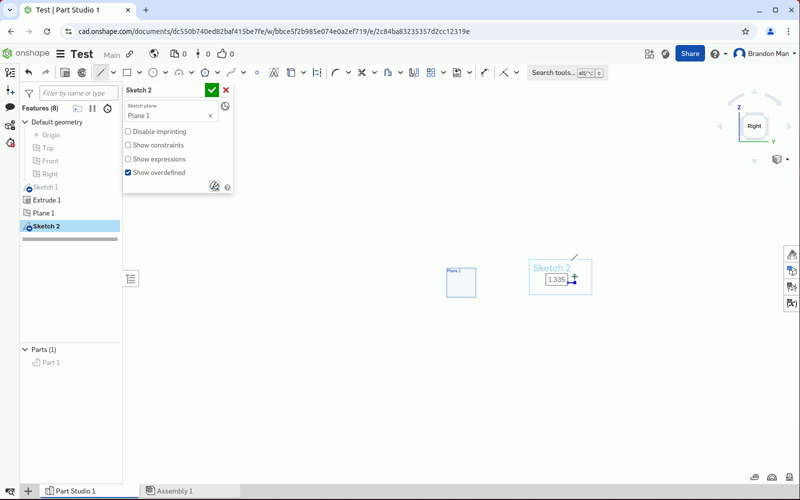
key_down(shift)
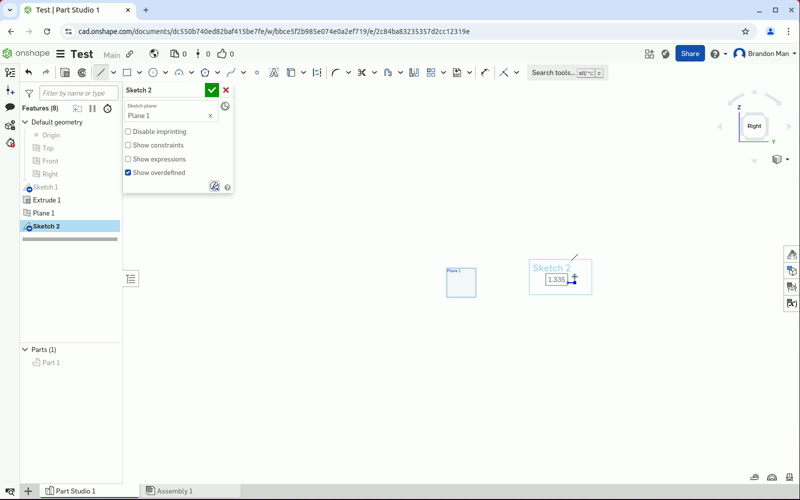
mouse_move(589, 276)
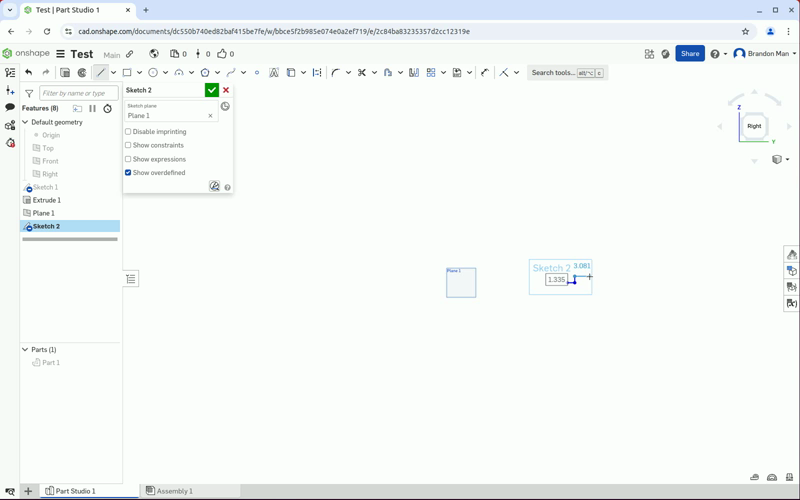
mouse_move(567, 276)
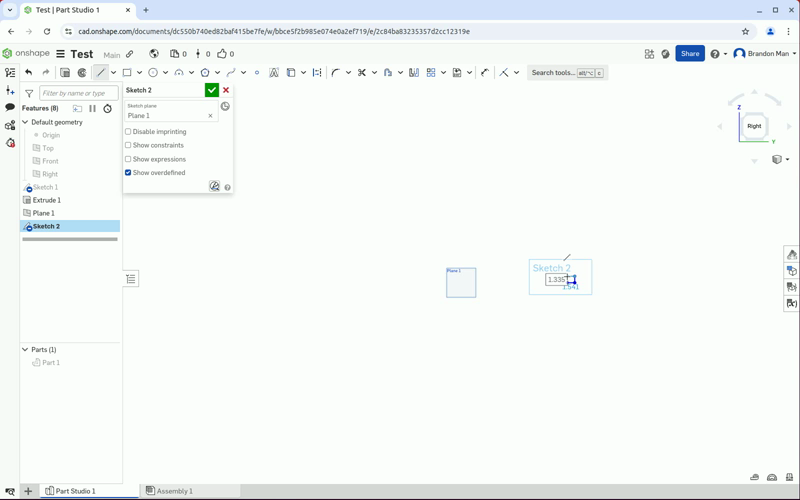
scroll(6)
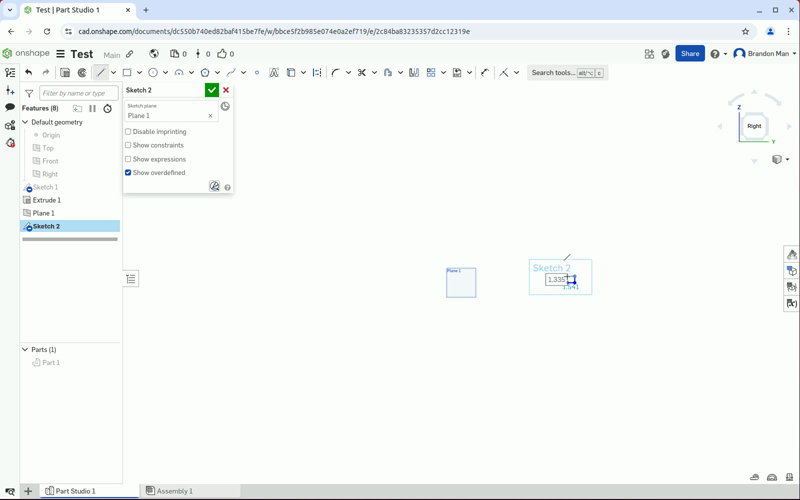
scroll(6)
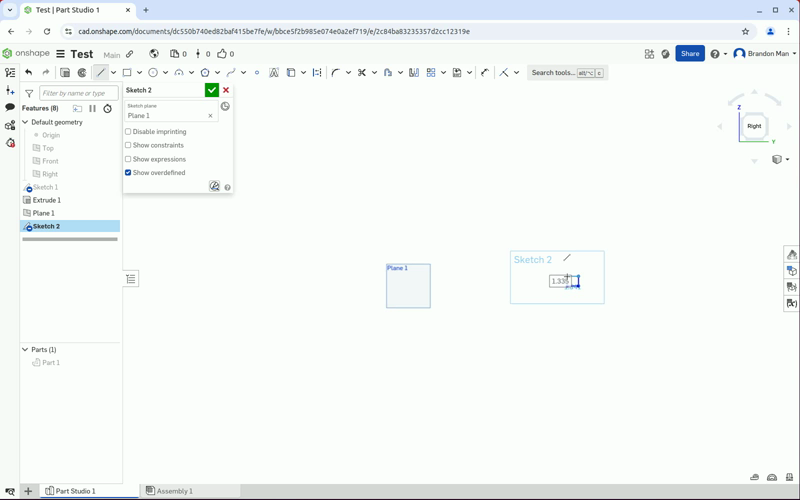
scroll(6)
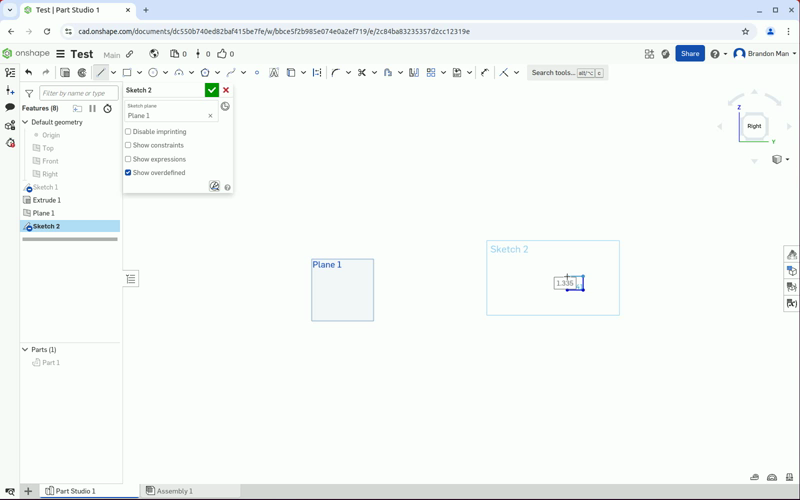
scroll(6)
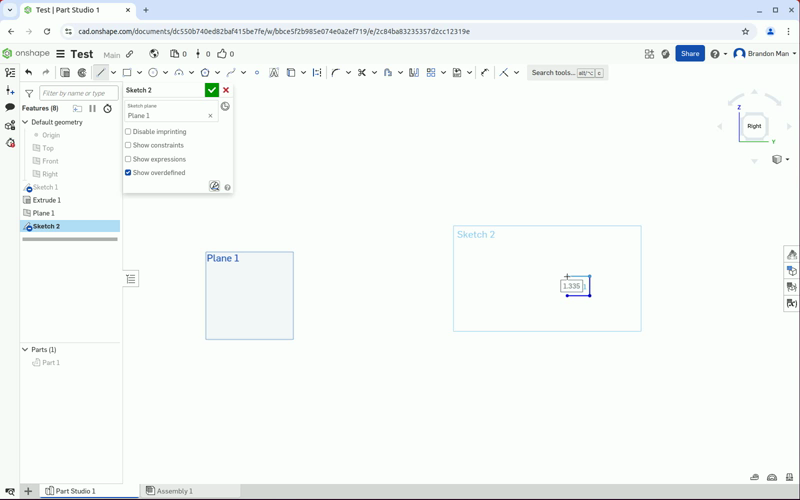
scroll(6)
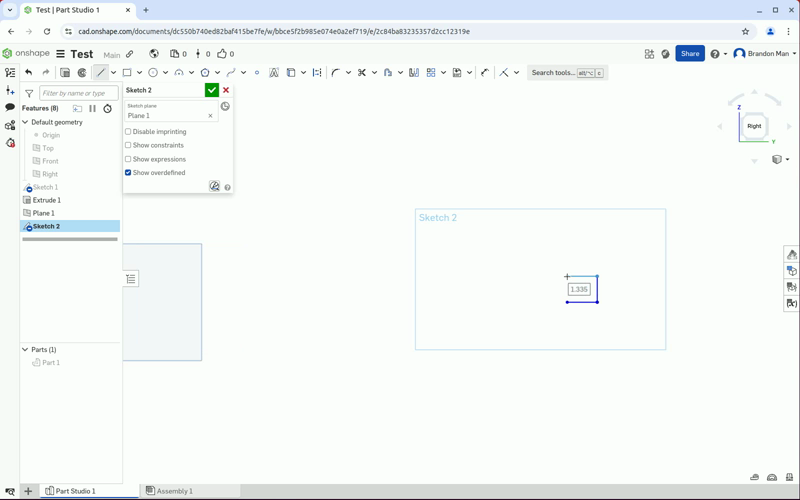
scroll(6)
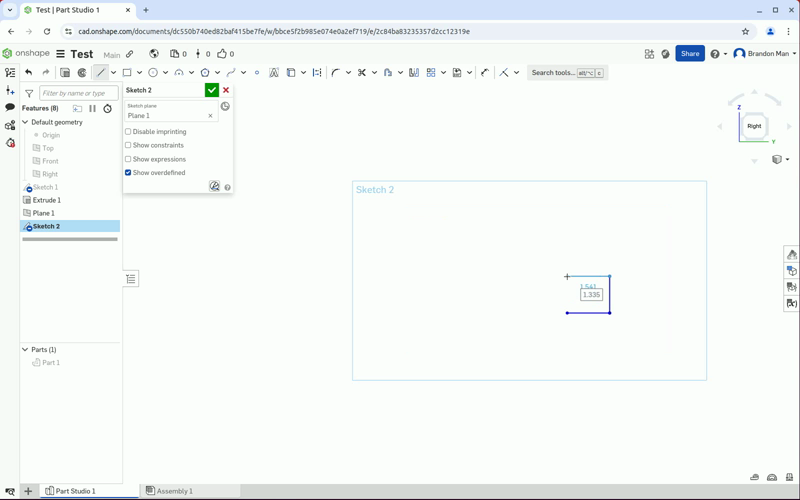
scroll(6)
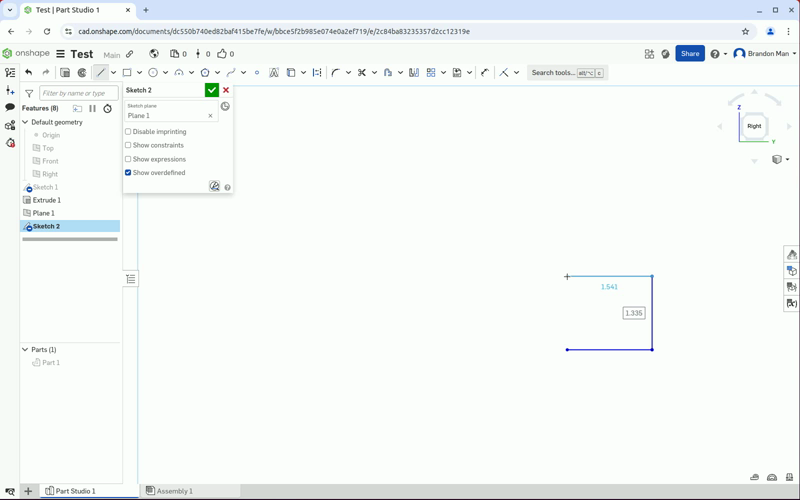
click(567, 276)
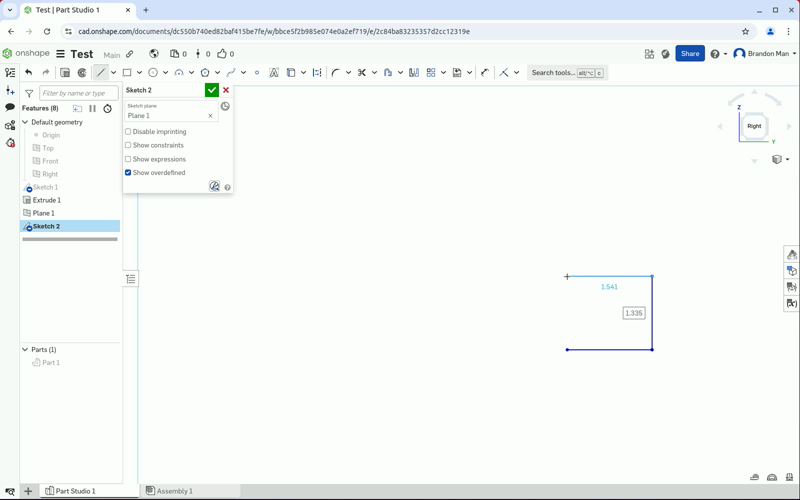
scroll(-6)
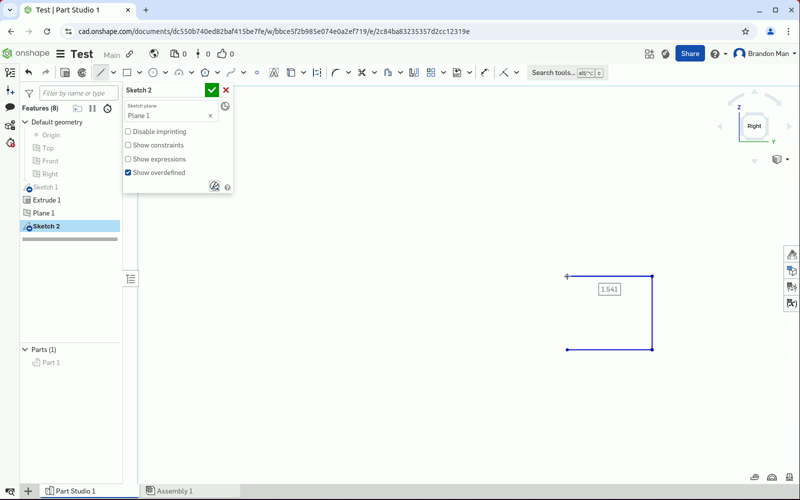
scroll(-6)
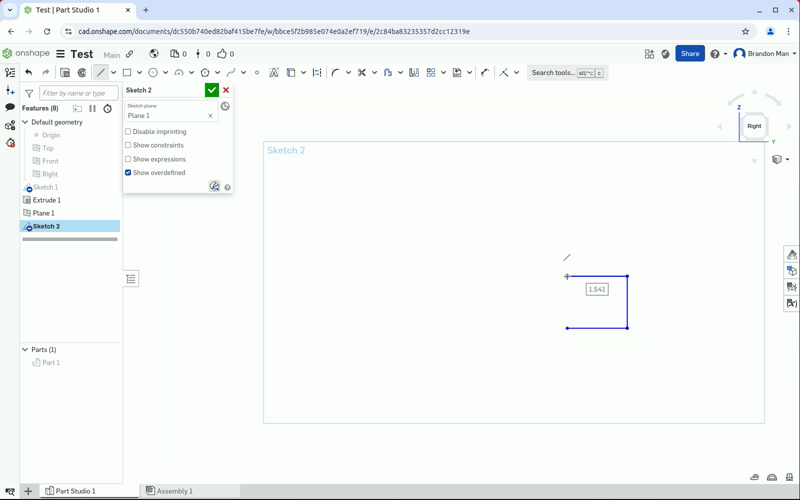
scroll(-6)
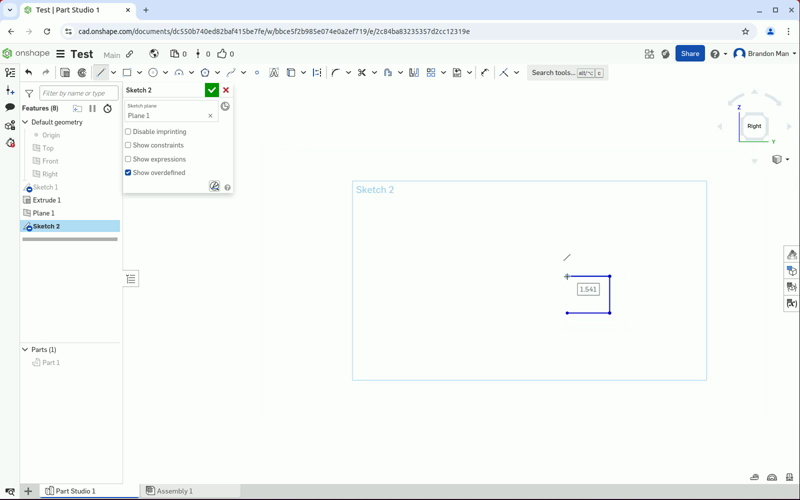
scroll(-6)
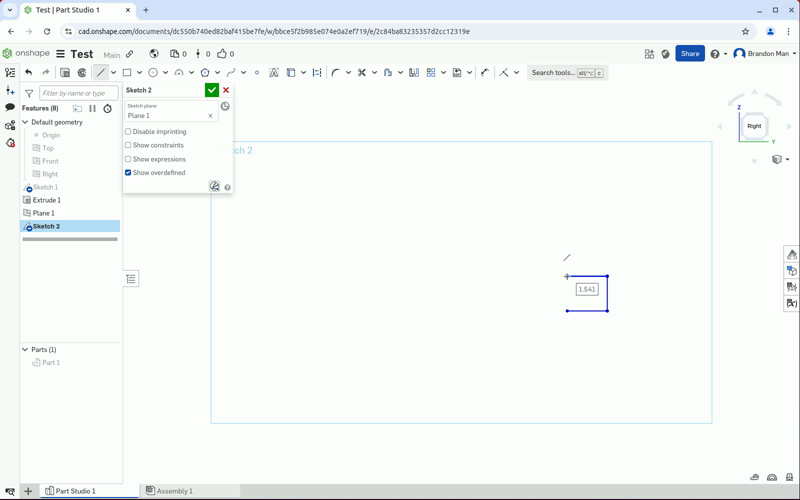
scroll(-6)
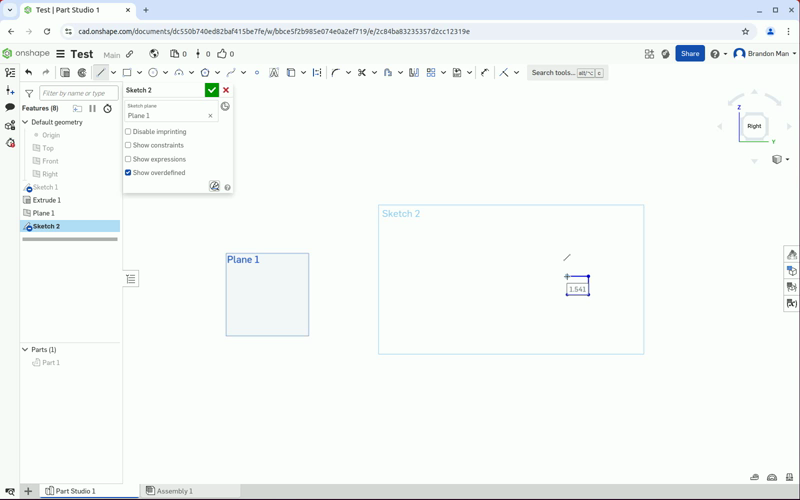
scroll(-6)
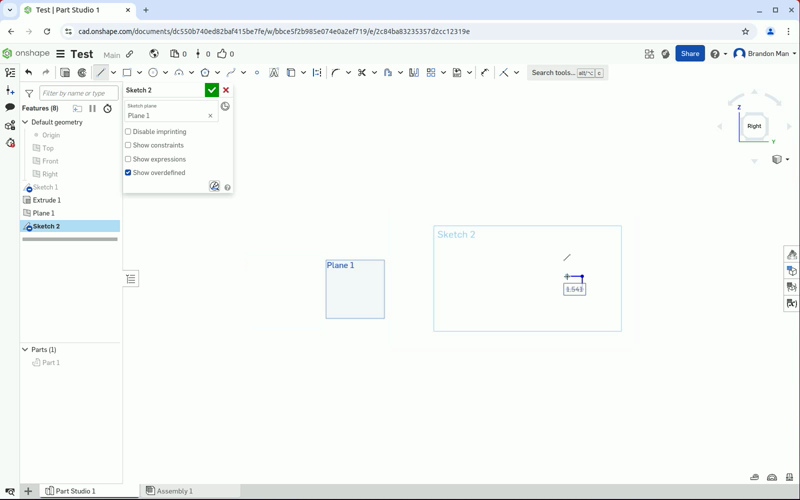
scroll(-6)
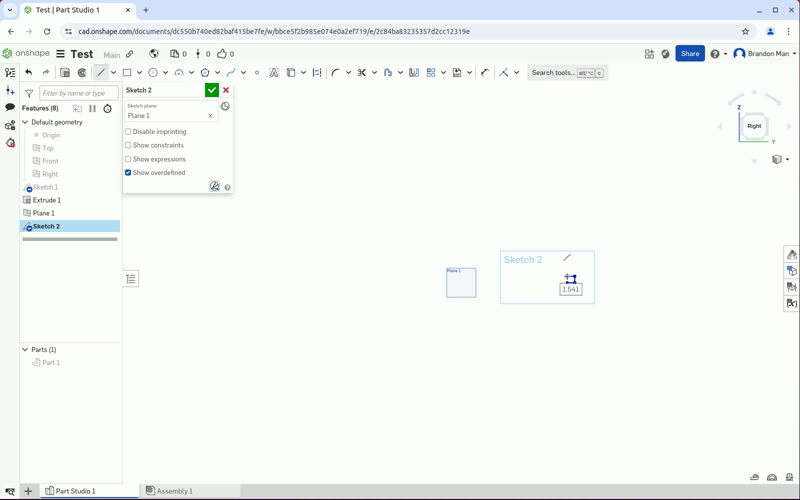
key_up(shift)
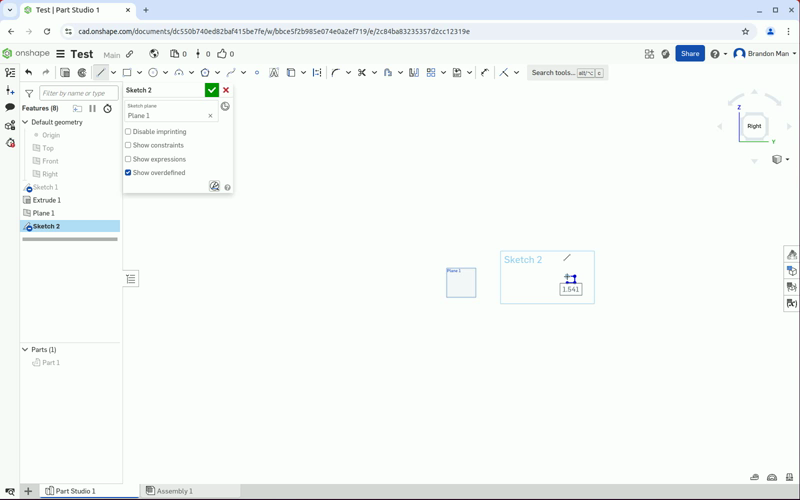
mouse_move(589, 276)
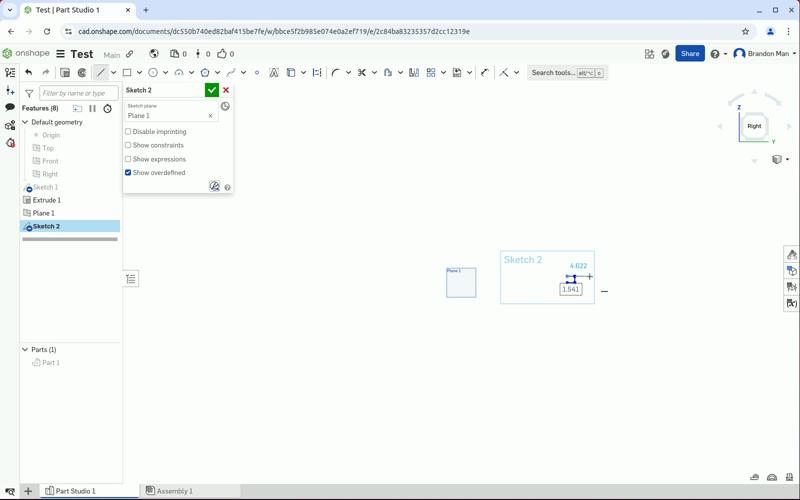
key_down(shift)
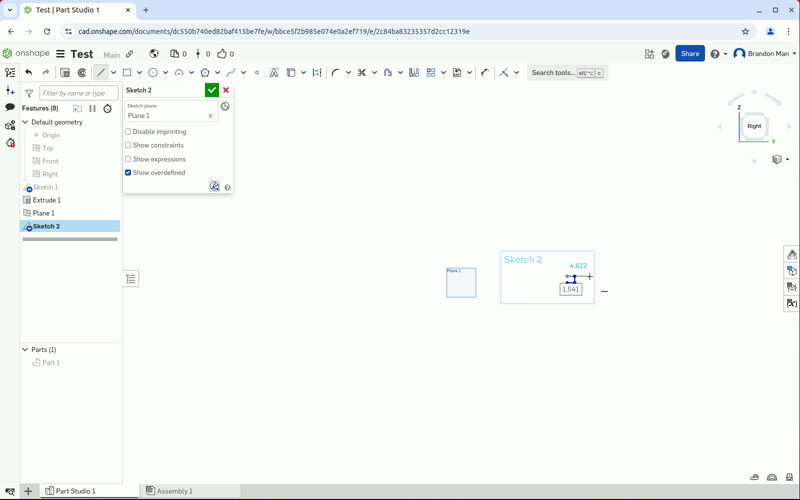
mouse_move(567, 282)
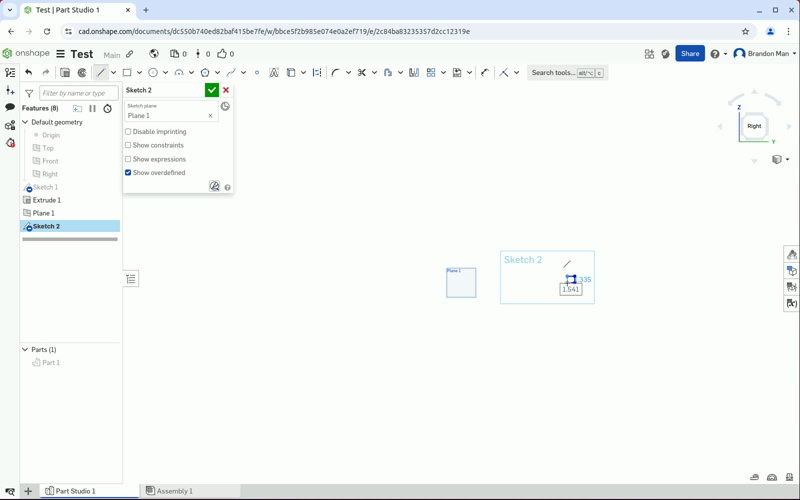
scroll(6)
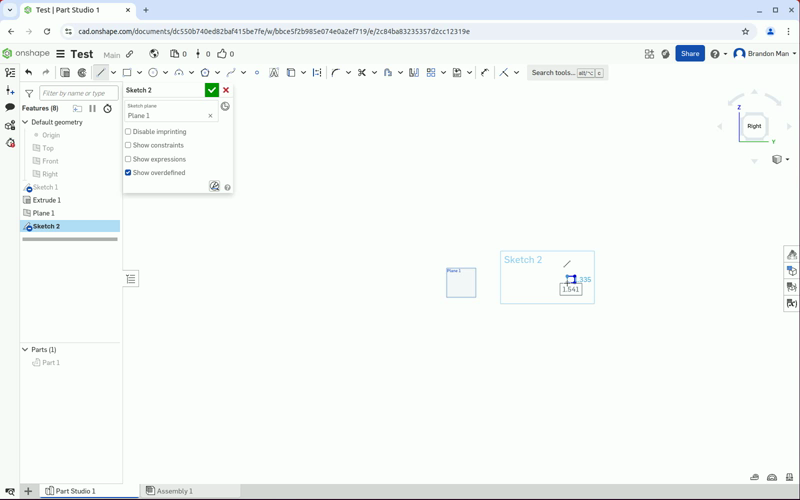
scroll(6)
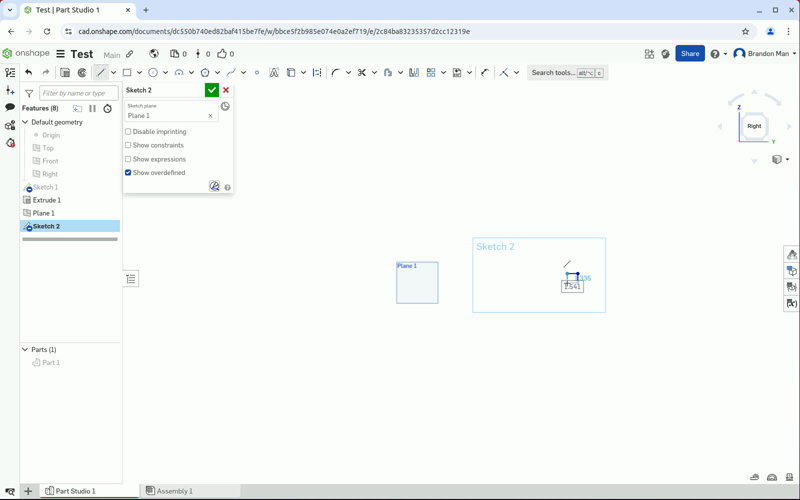
scroll(6)
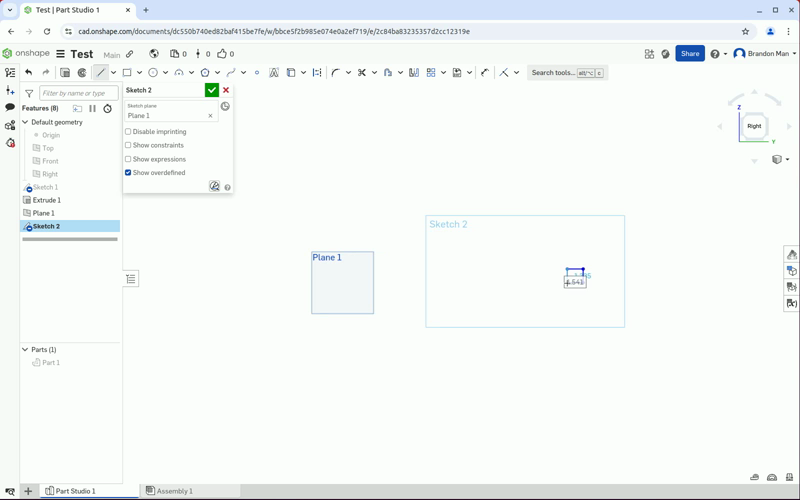
scroll(6)
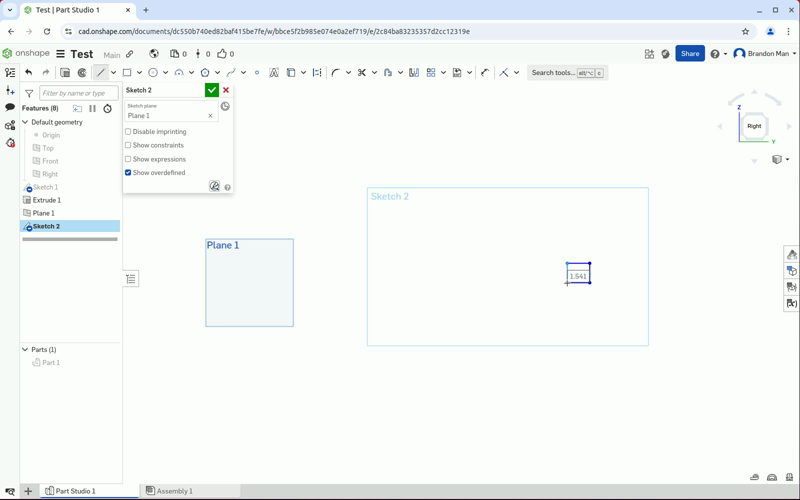
scroll(6)
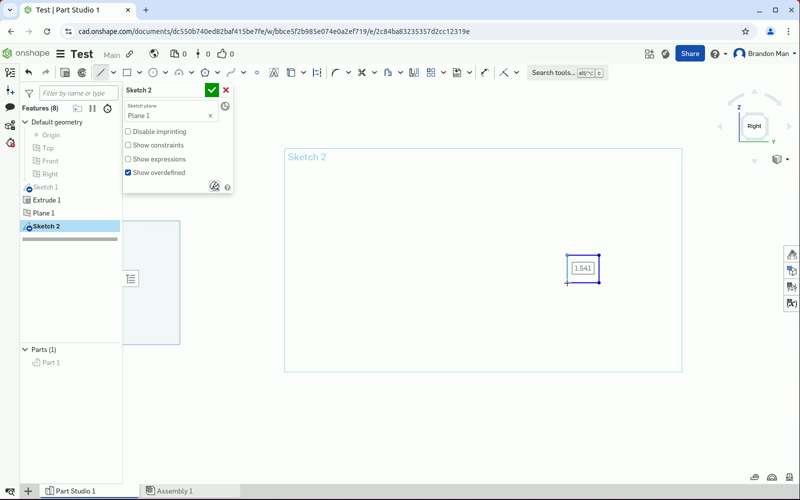
scroll(6)
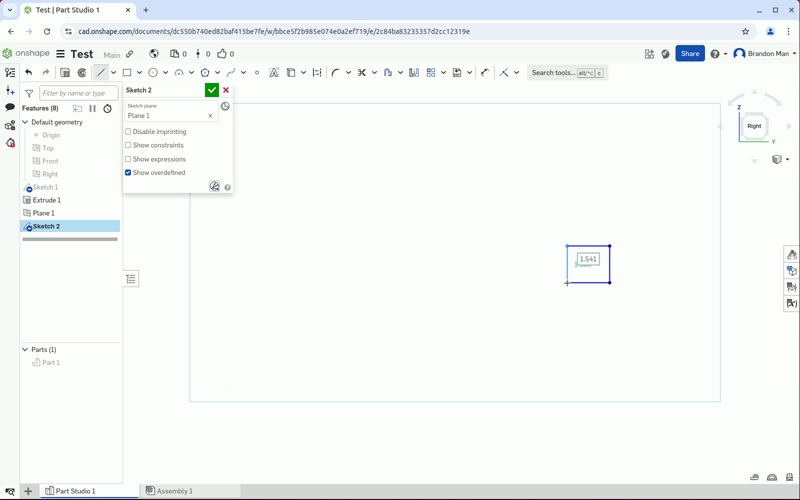
scroll(6)
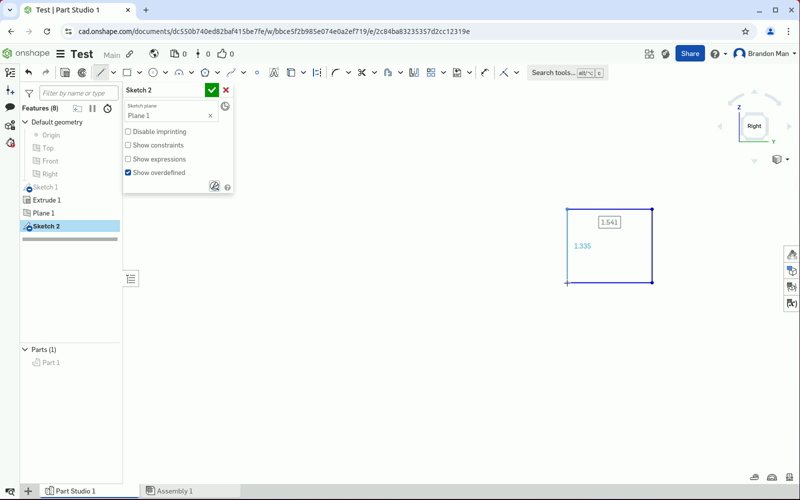
key_up(shift)
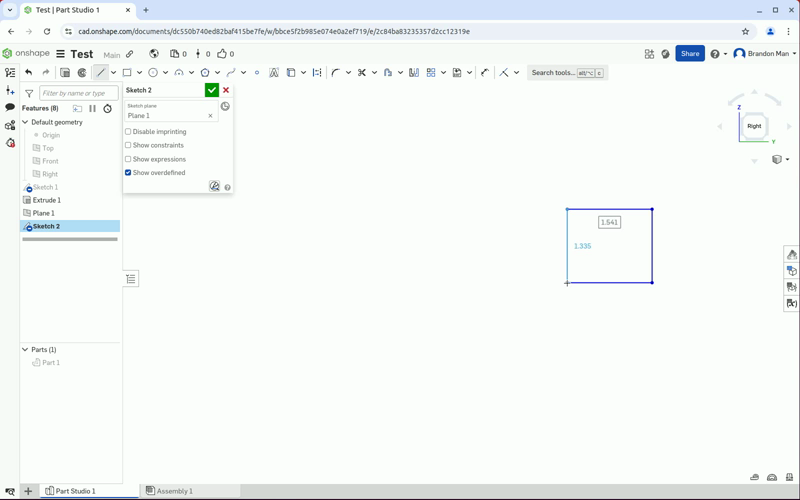
click(567, 282)
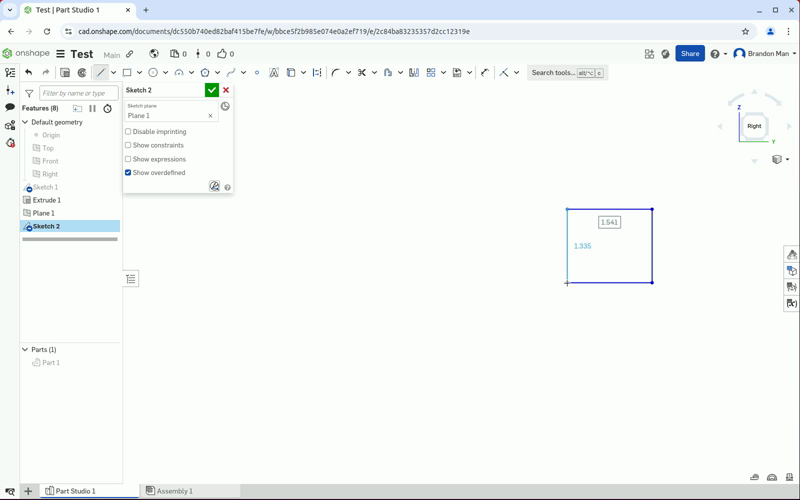
scroll(-6)
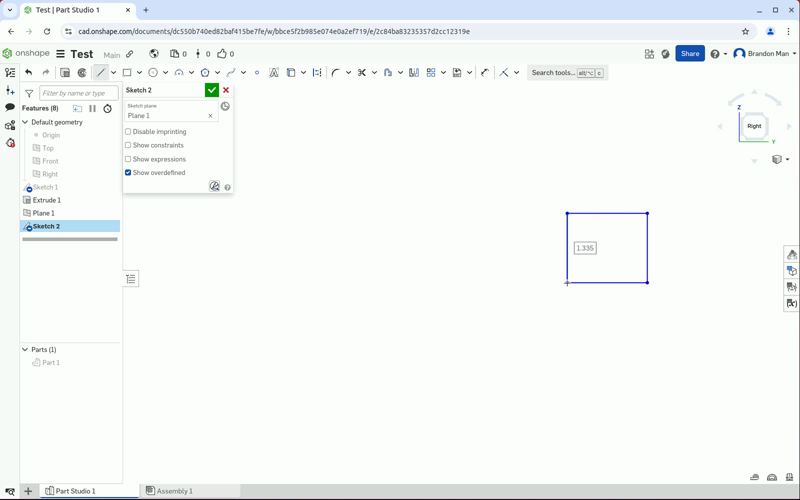
scroll(-6)
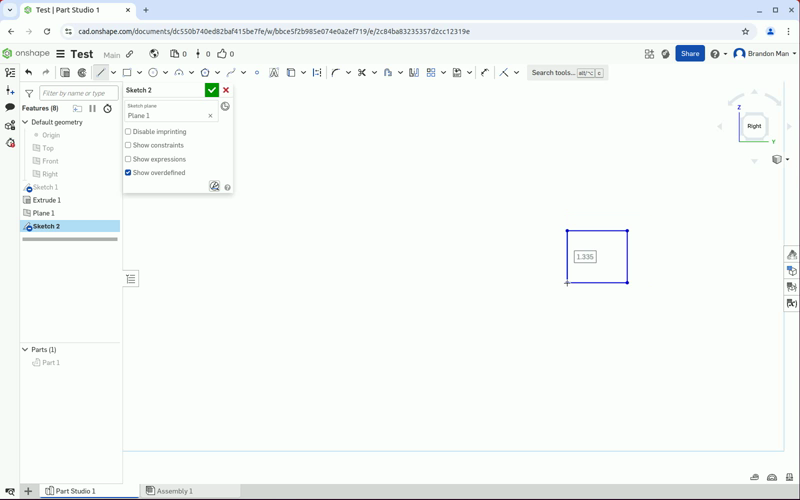
scroll(-6)
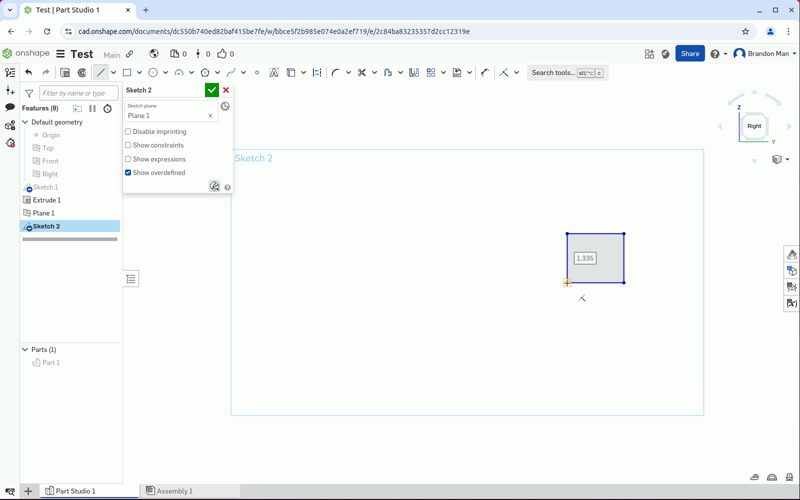
scroll(-6)
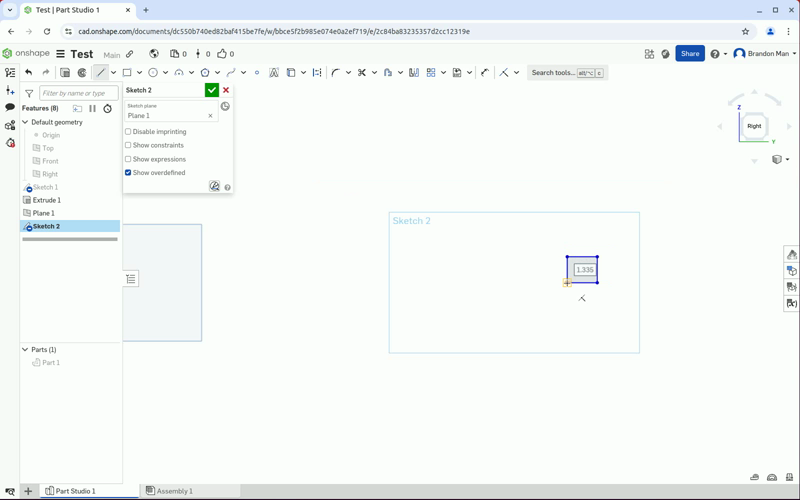
scroll(-6)
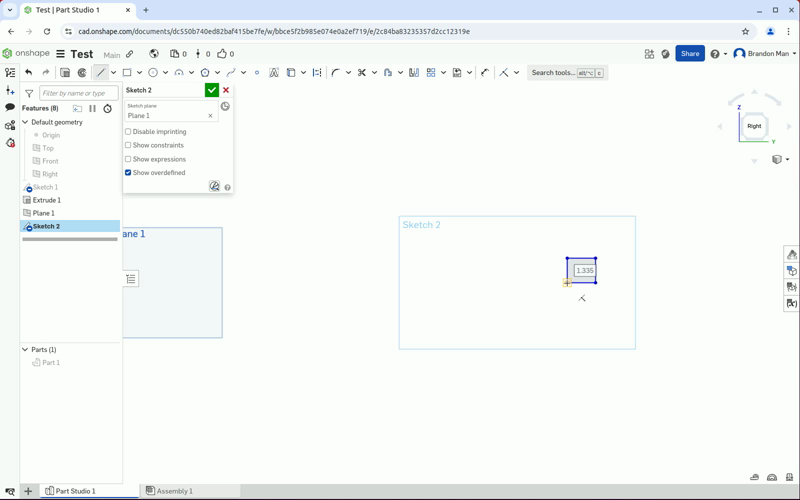
scroll(-6)
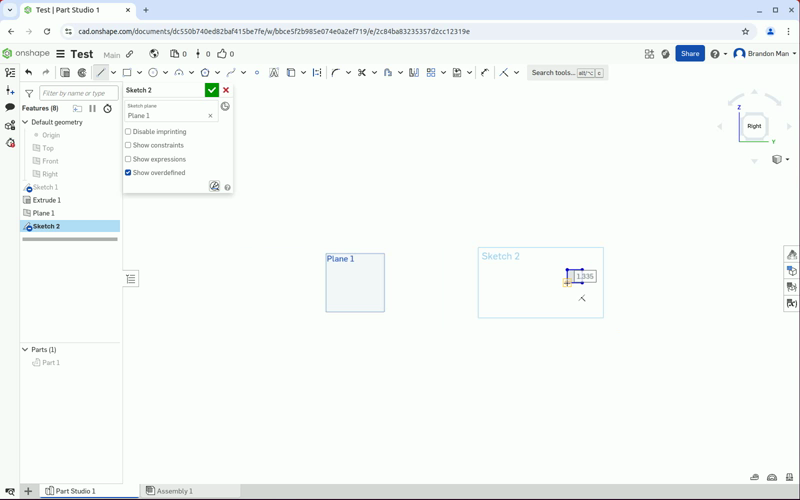
scroll(-6)
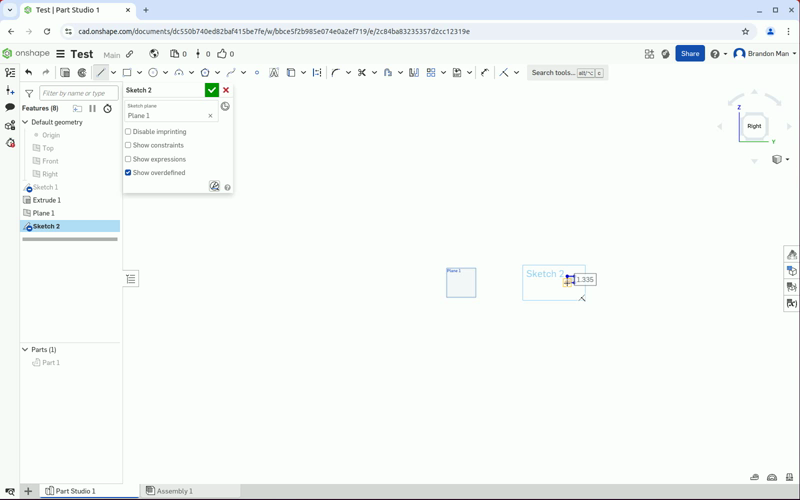
key(esc)
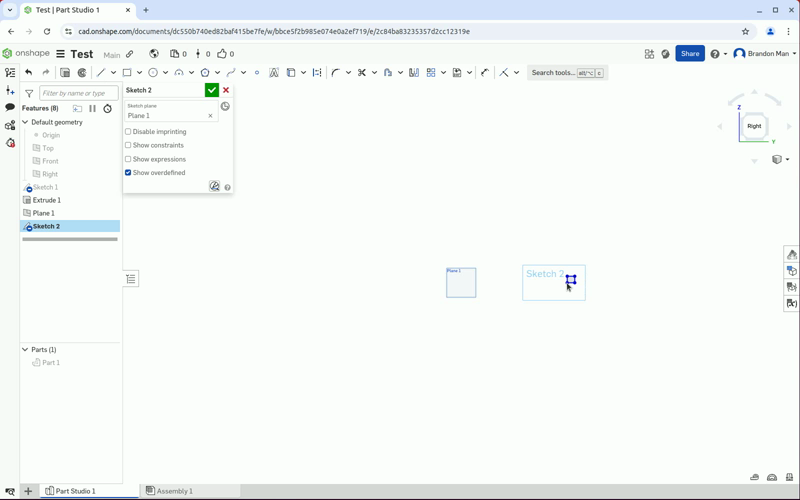
mouse_move(570, 282)
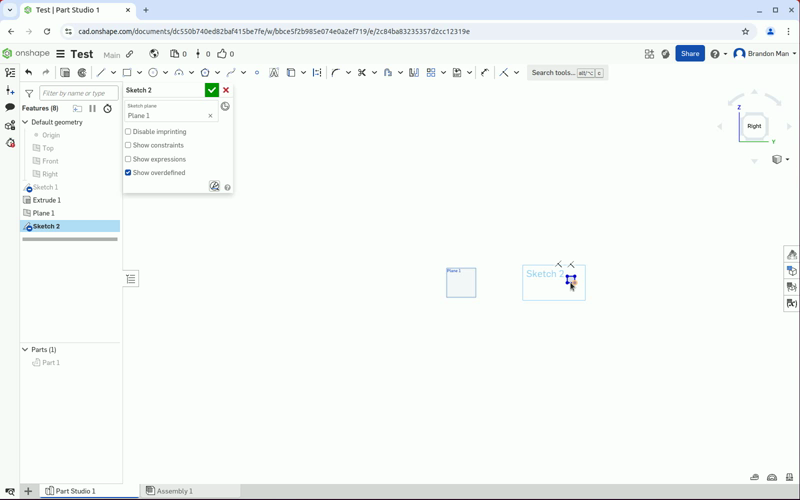
scroll(6)
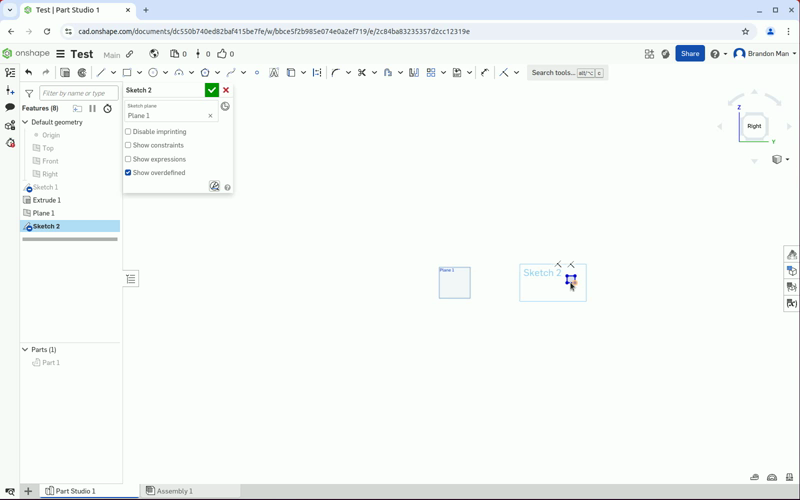
scroll(6)
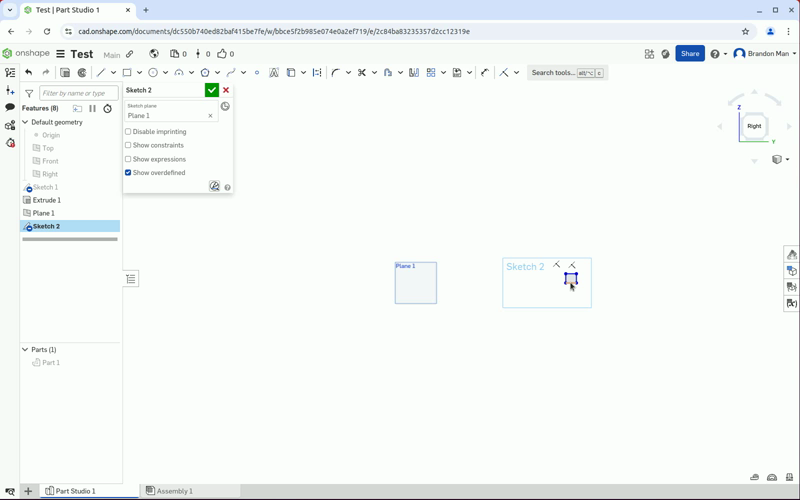
scroll(6)
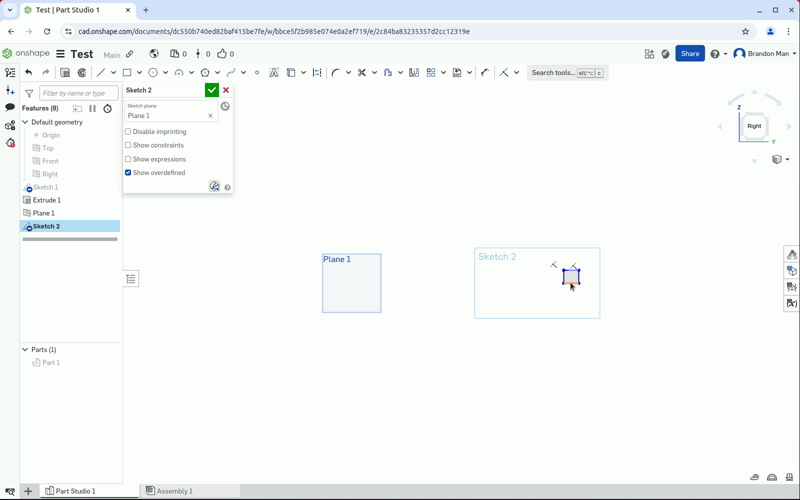
scroll(6)
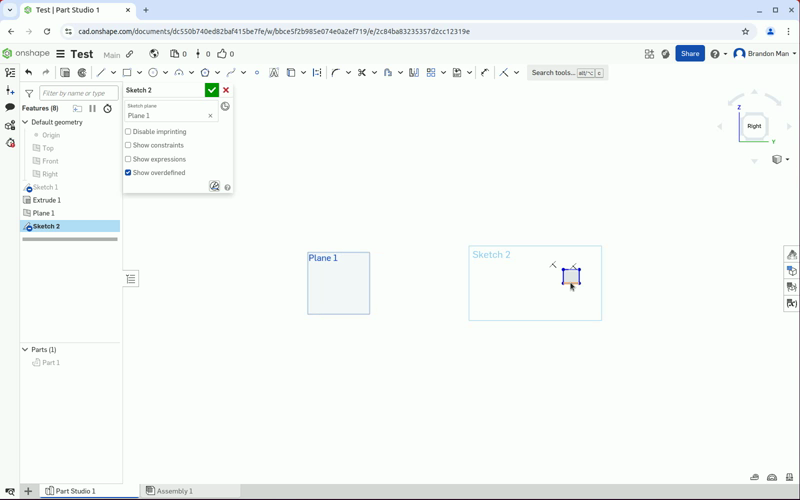
scroll(6)
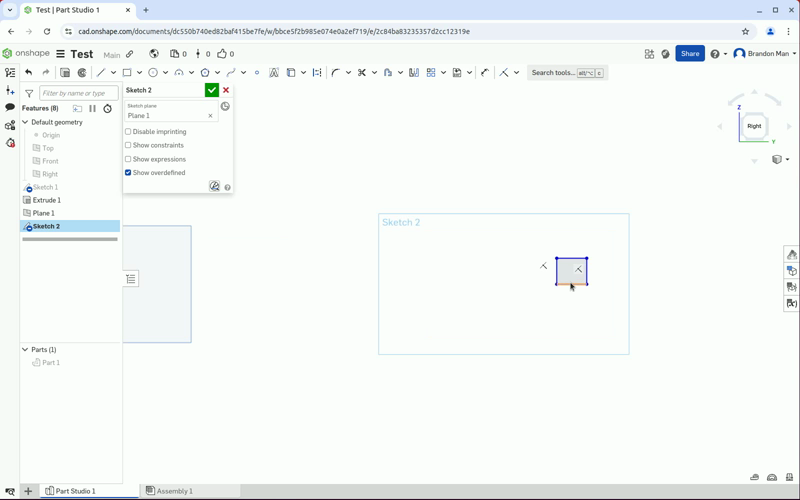
scroll(6)
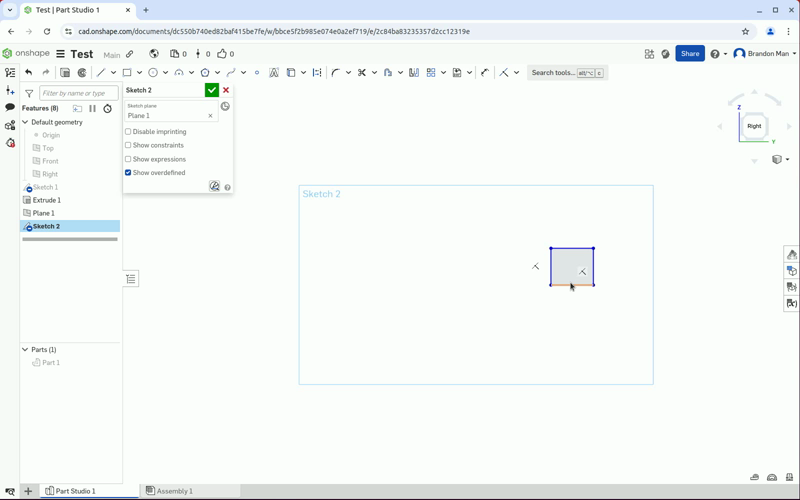
scroll(6)
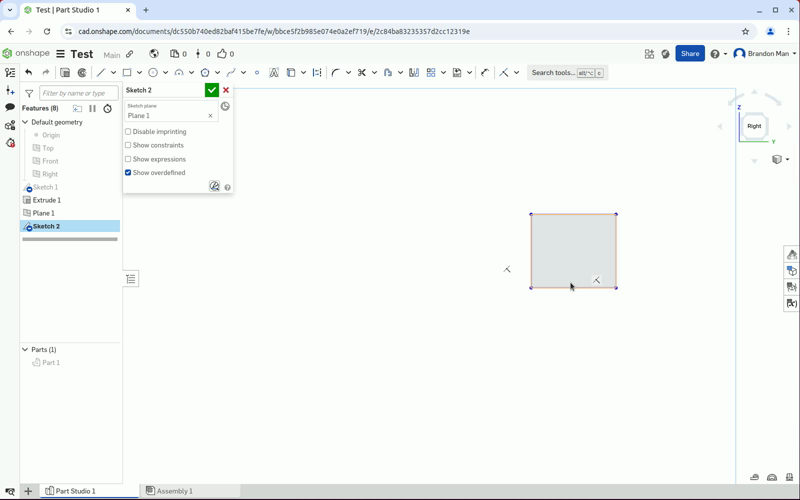
click(570, 282)
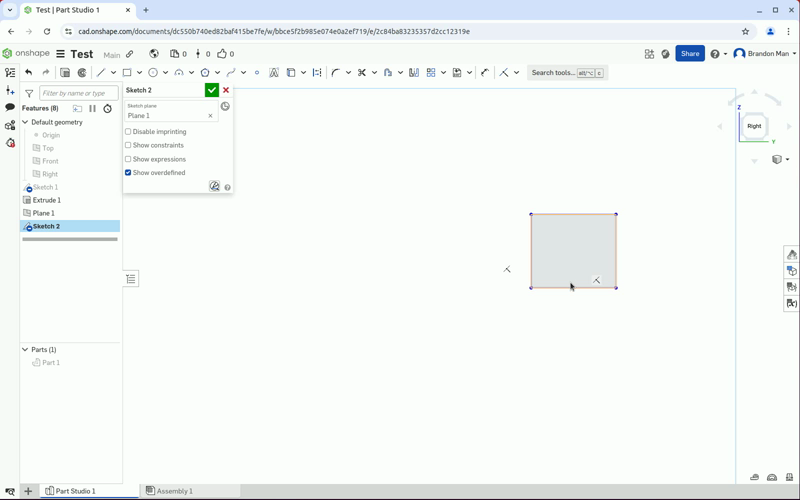
scroll(-6)
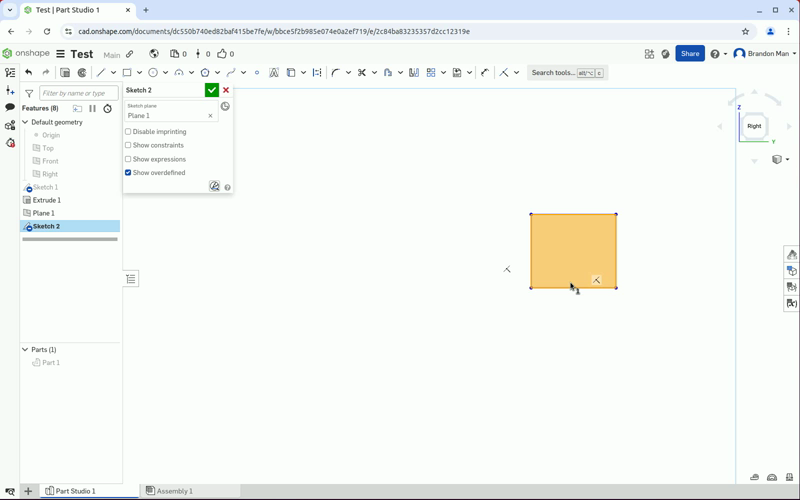
scroll(-6)
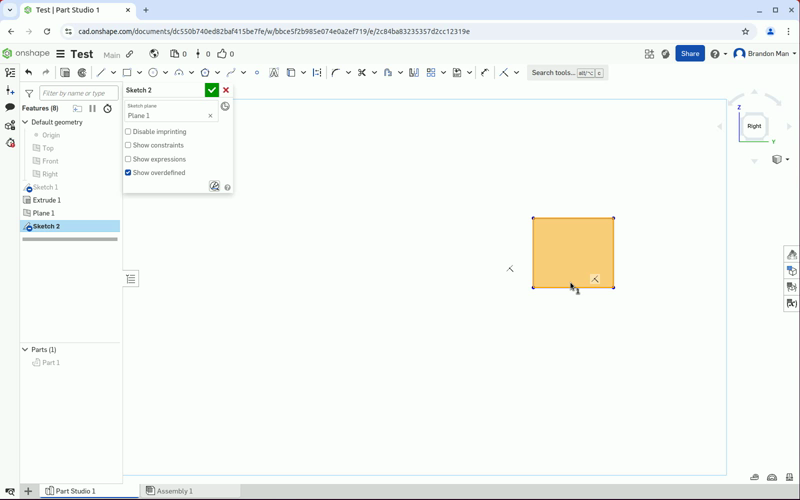
scroll(-6)
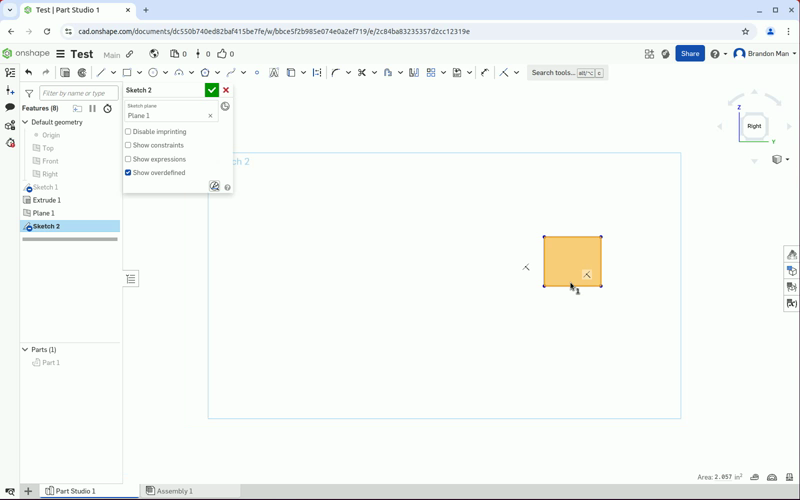
scroll(-6)
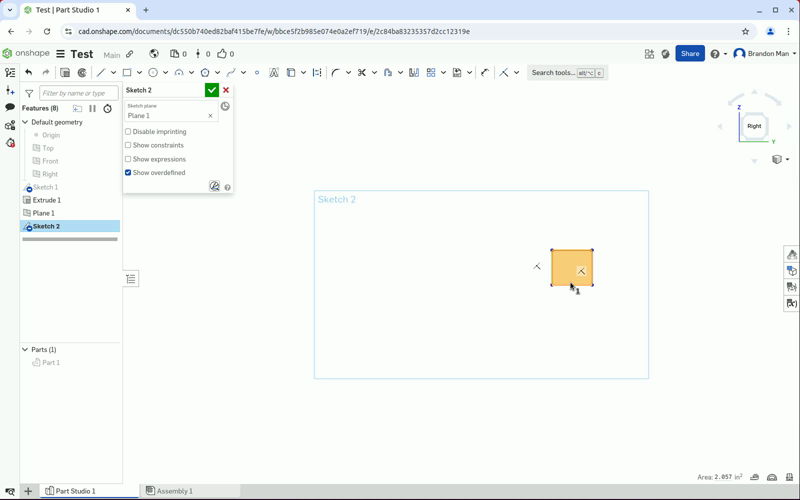
scroll(-6)
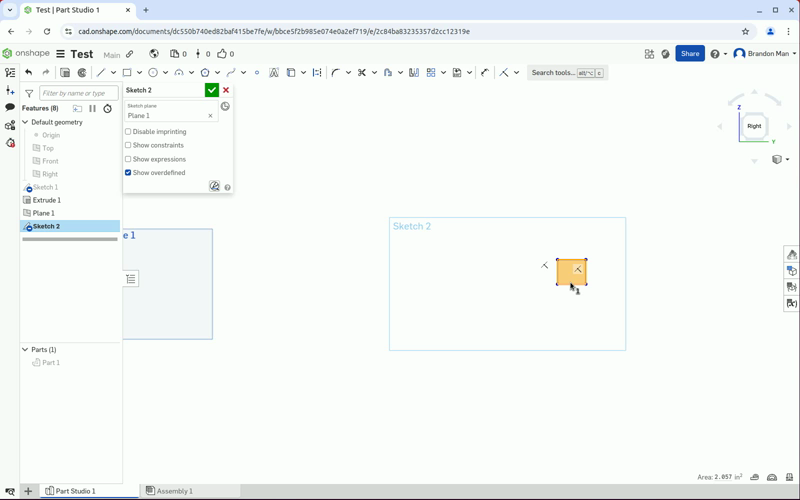
scroll(-6)
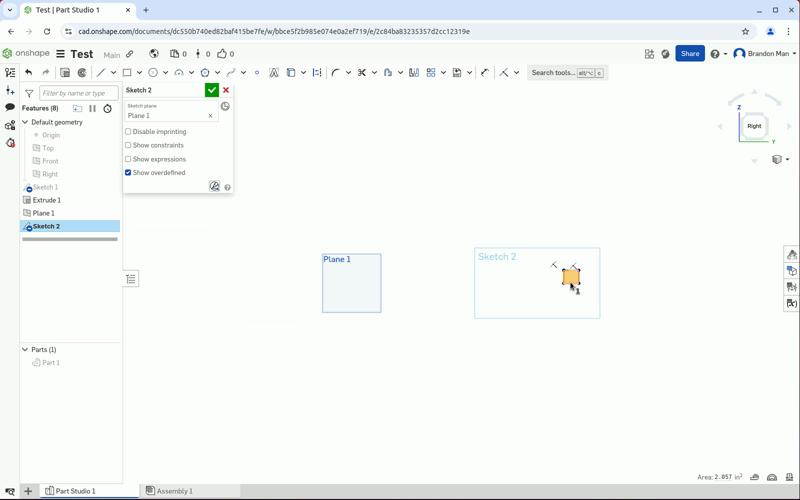
scroll(-6)
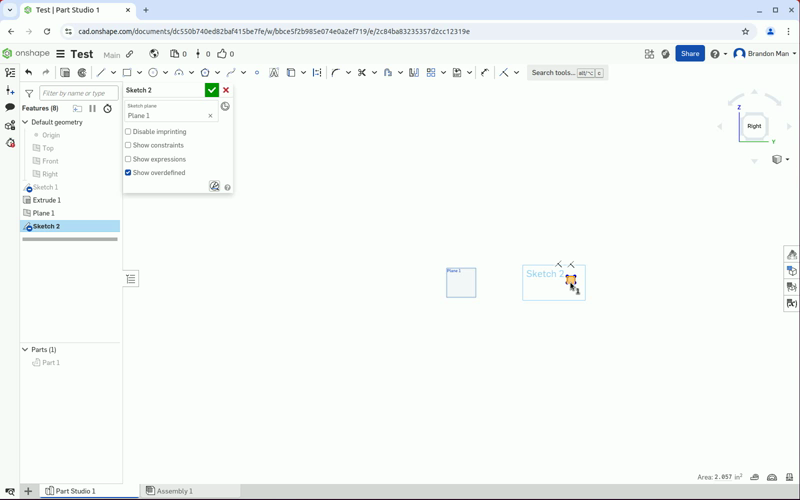
mouse_move(73, 352)
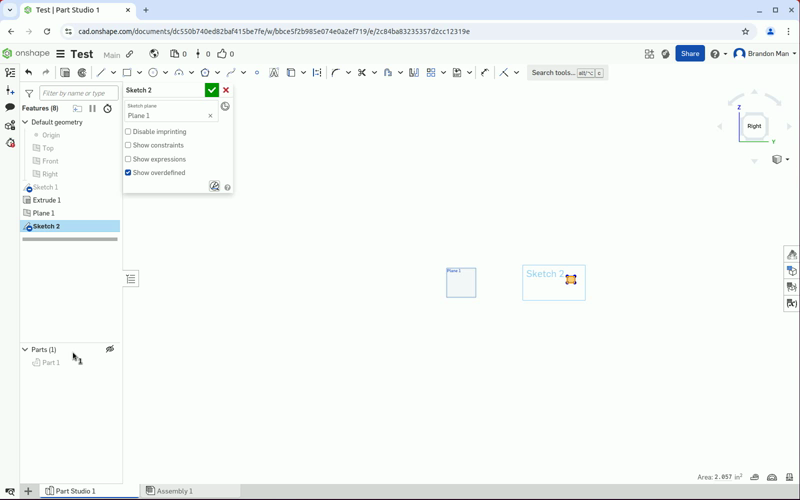
key(shift+y)
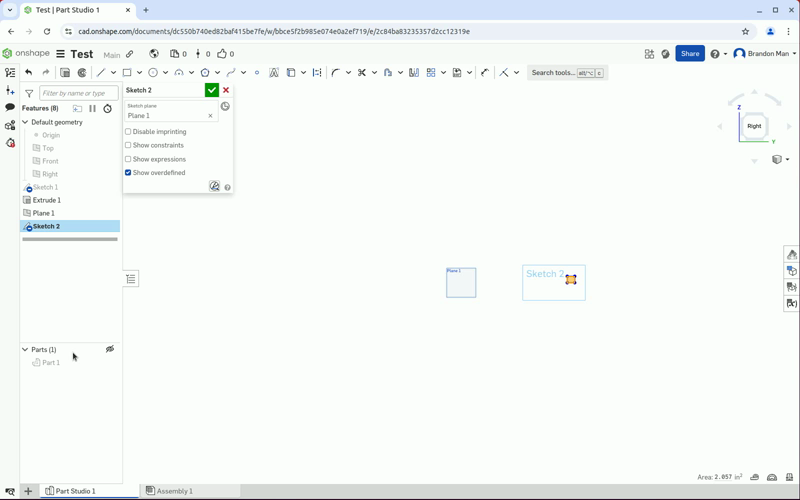
key(shift+e)
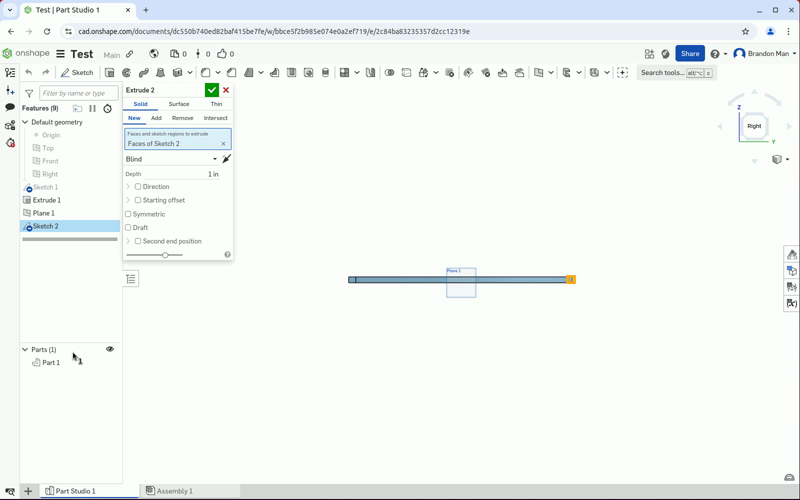
mouse_move(143, 106)
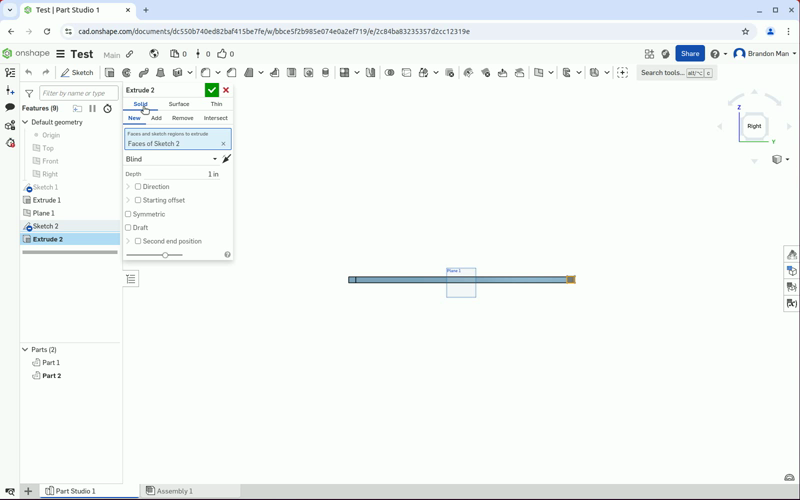
click(143, 106)
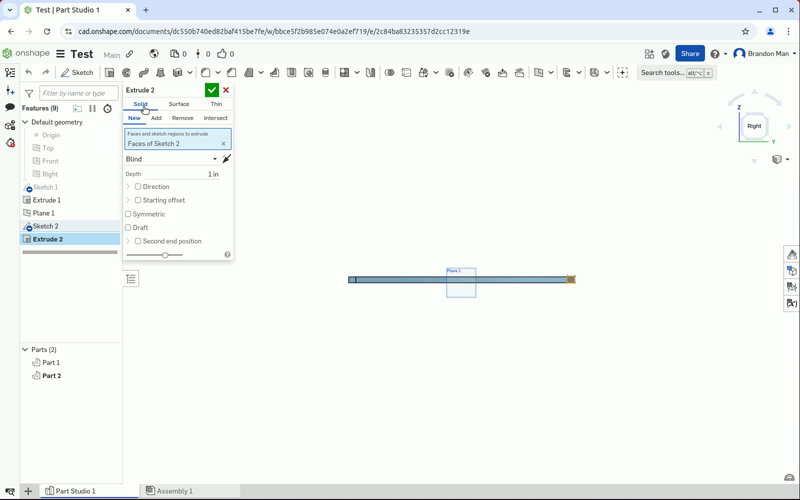
mouse_move(137, 120)
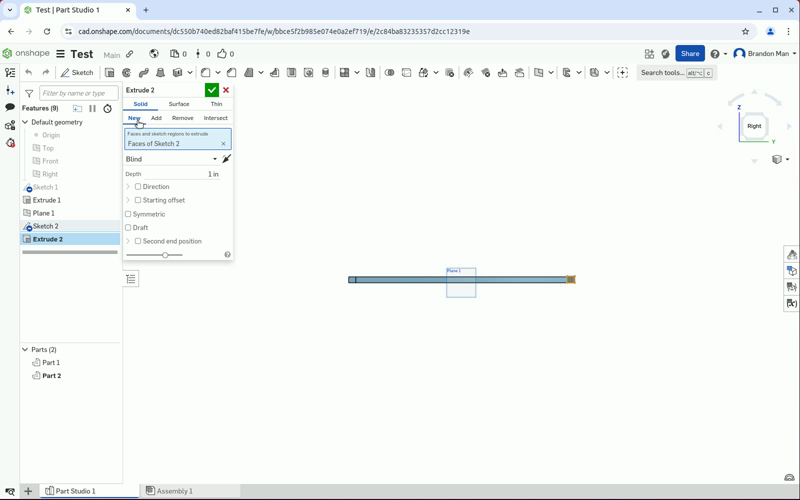
click(137, 120)
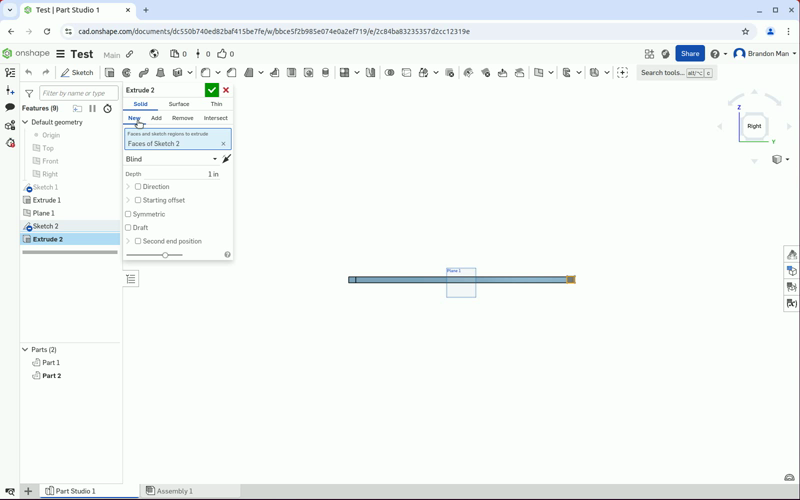
key(tab, 4)
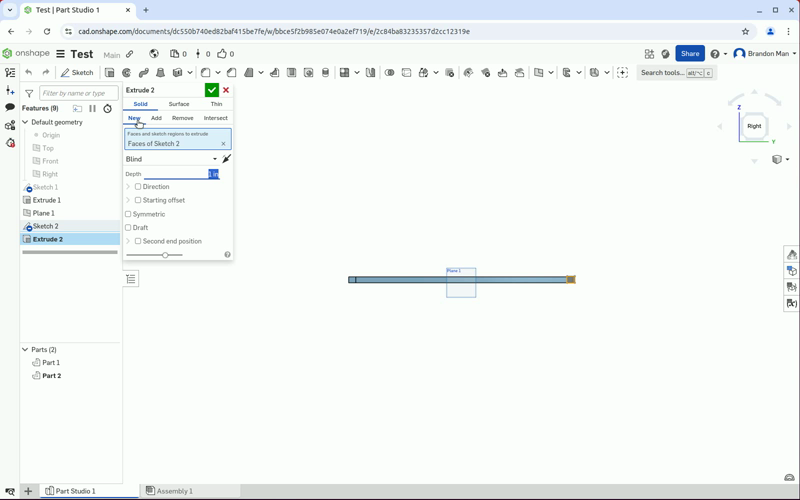
text(1.204)
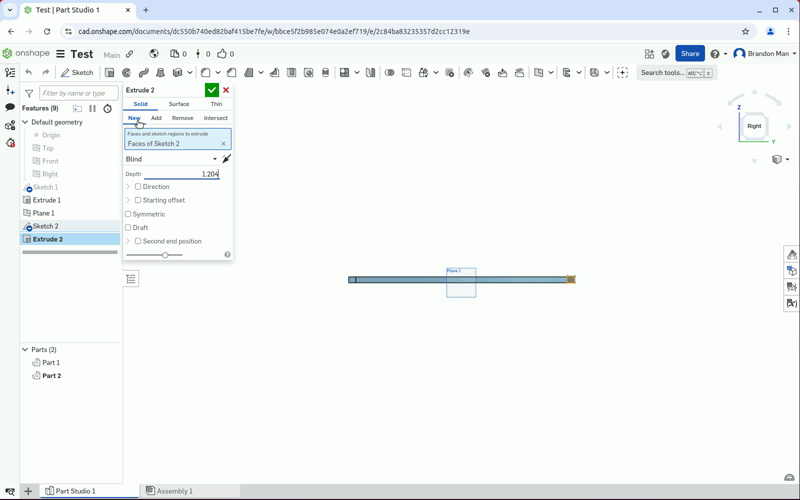
key(enter)
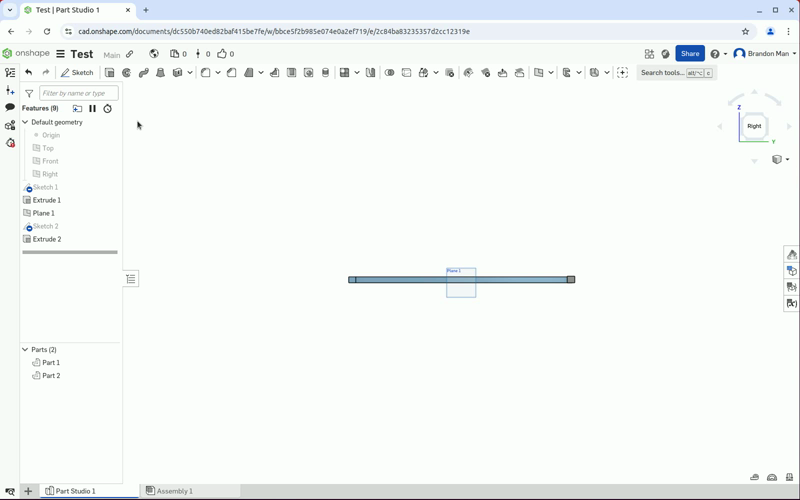
key(shift+h)
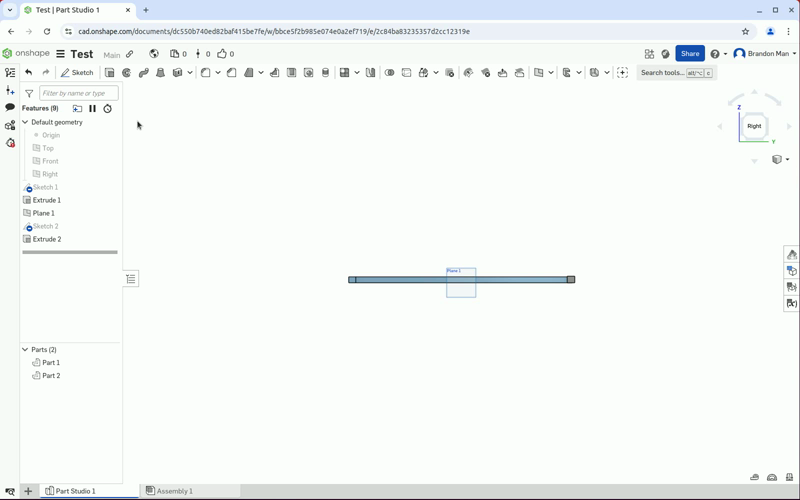
key(shift+h)
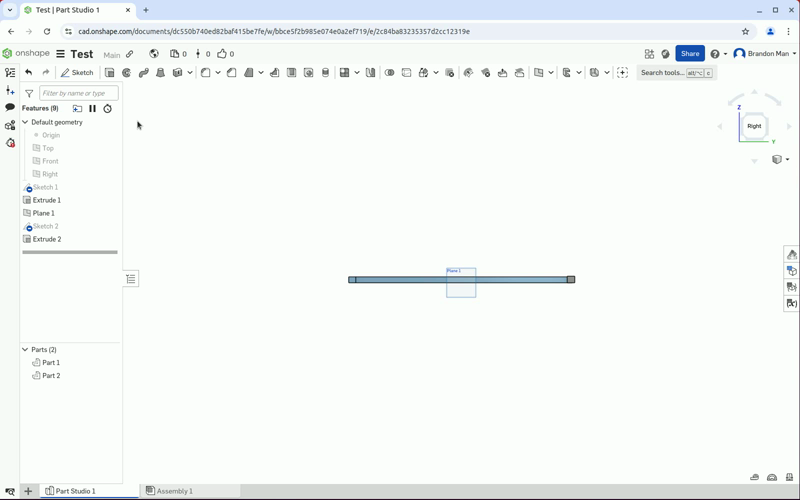
mouse_move(73, 189)
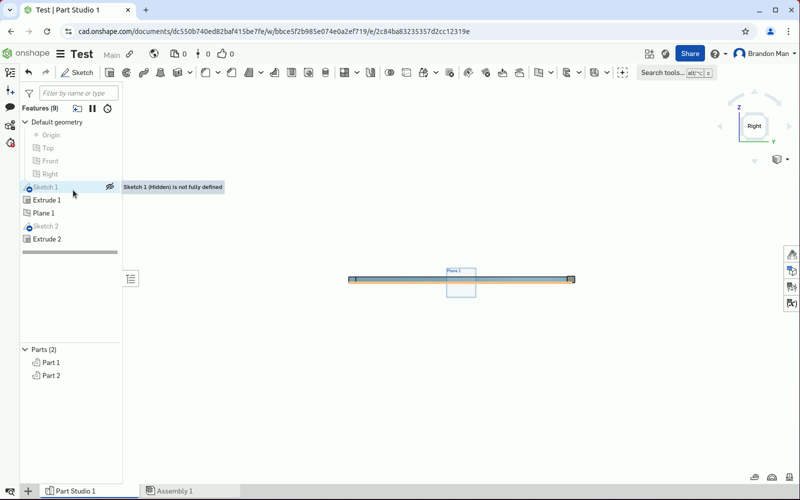
click(73, 189)
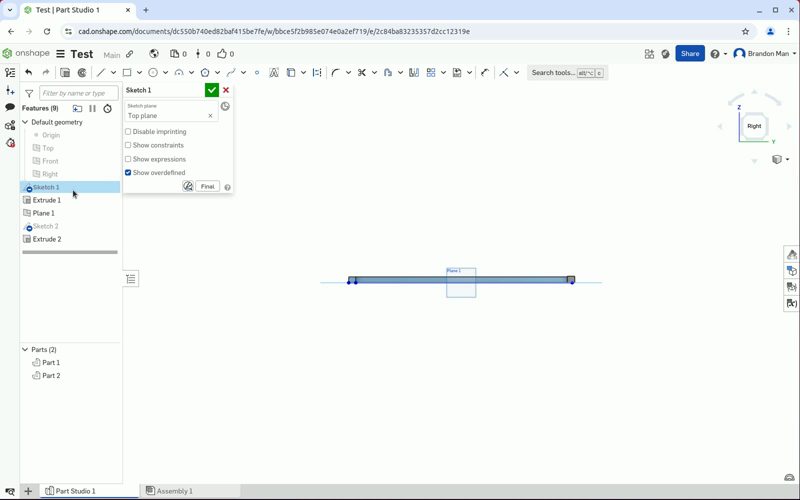
mouse_move(229, 92)
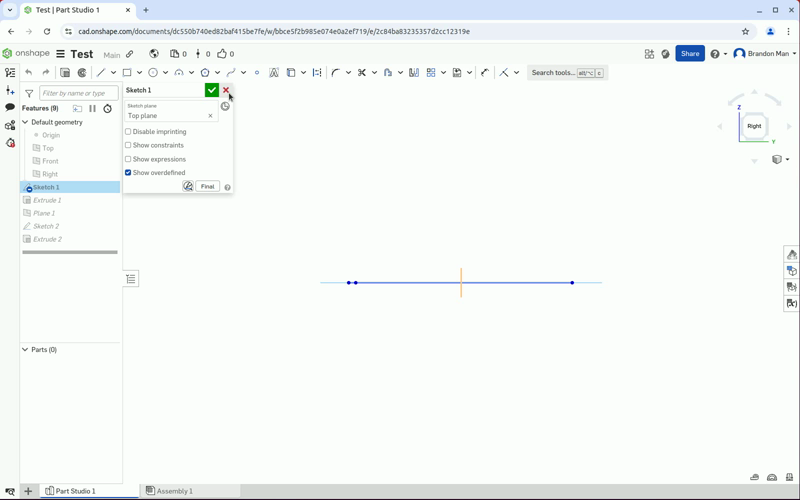
click(229, 92)
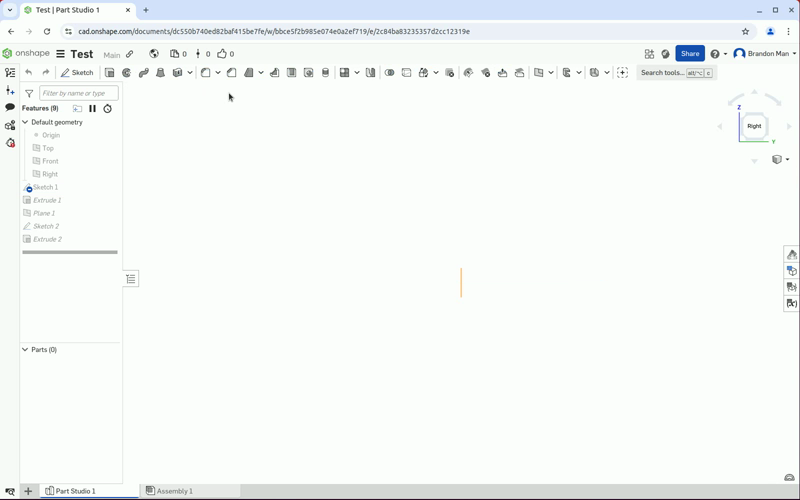
key(shift+s)
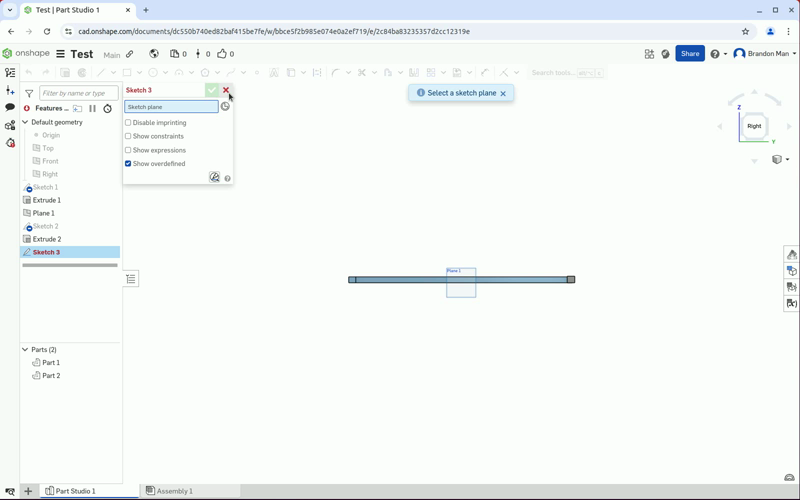
mouse_move(73, 215)
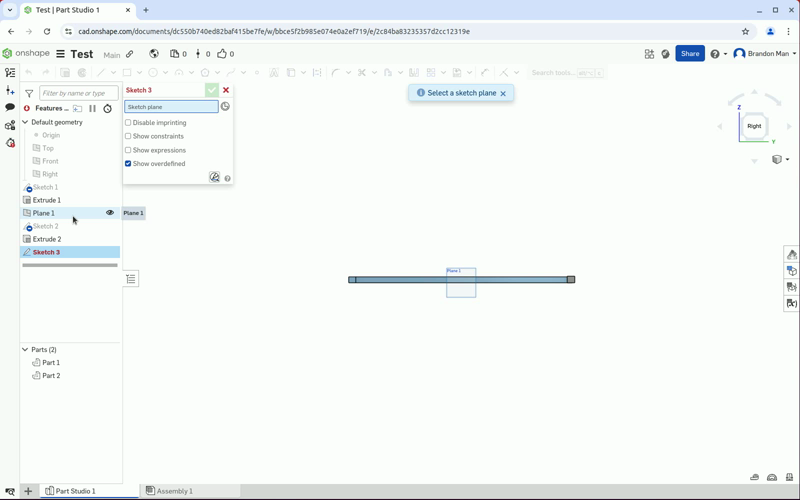
click(73, 215)
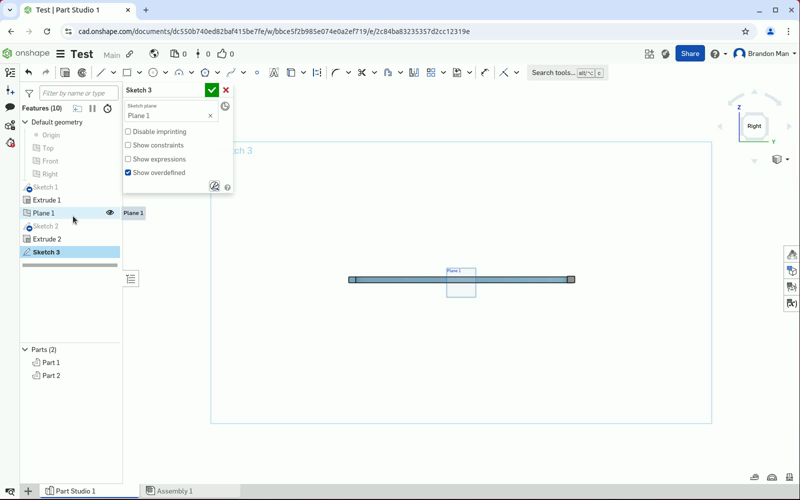
mouse_move(73, 352)
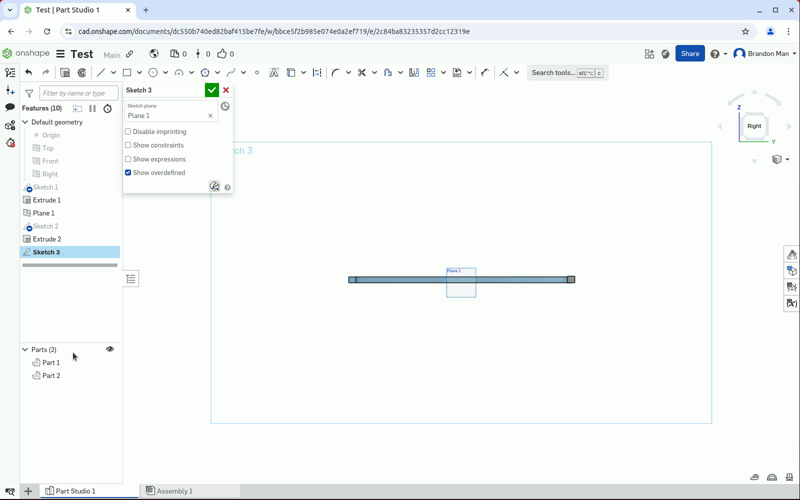
key(y)
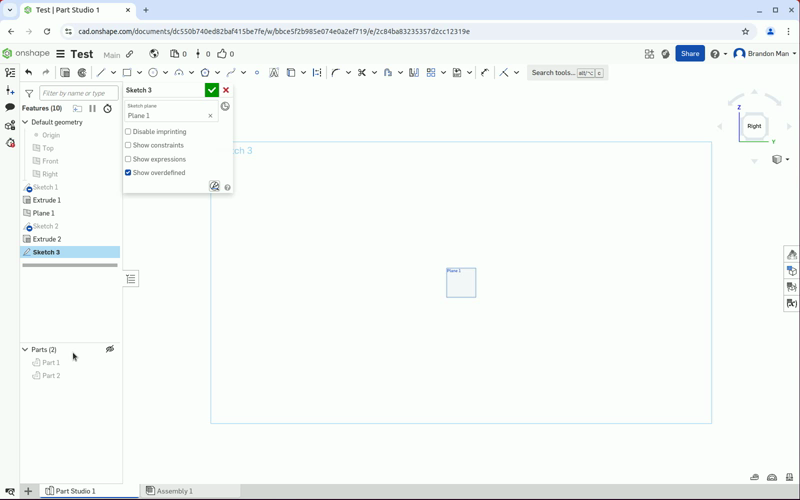
key(l)
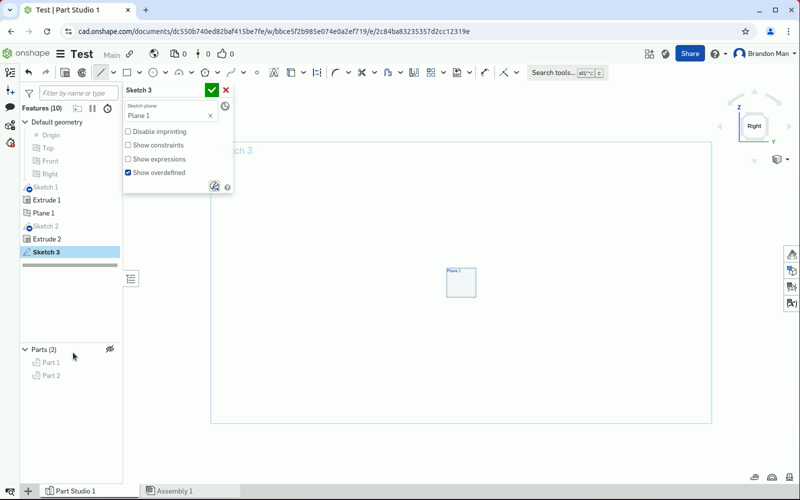
key_down(shift)
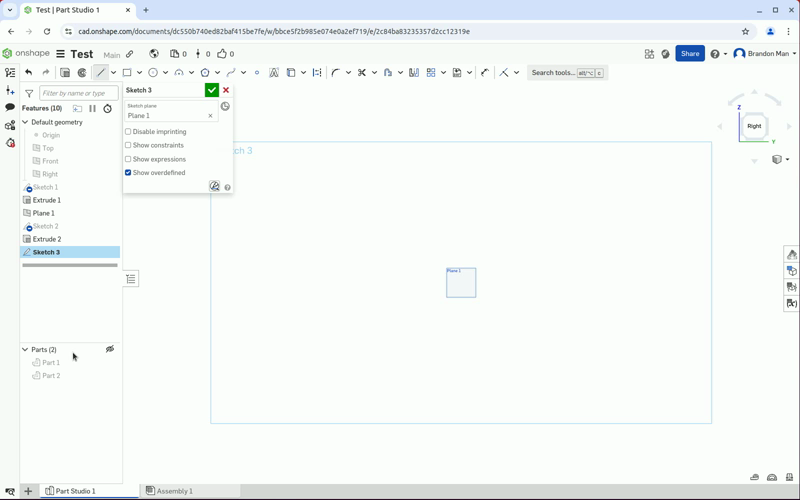
mouse_move(554, 282)
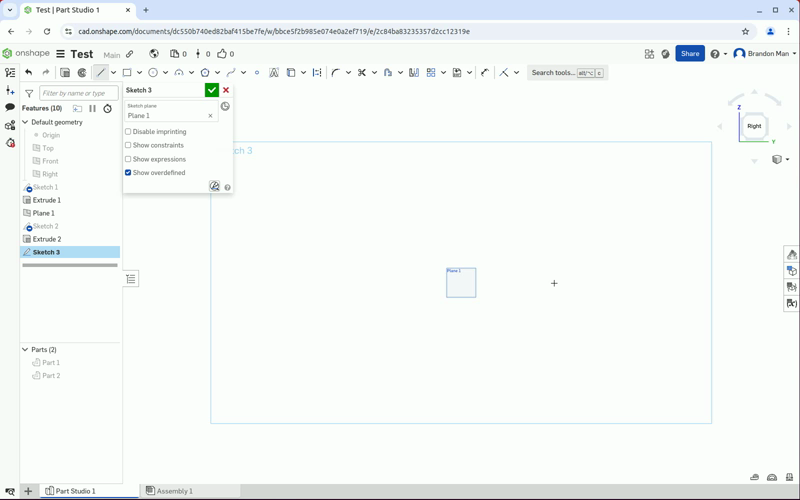
click(554, 282)
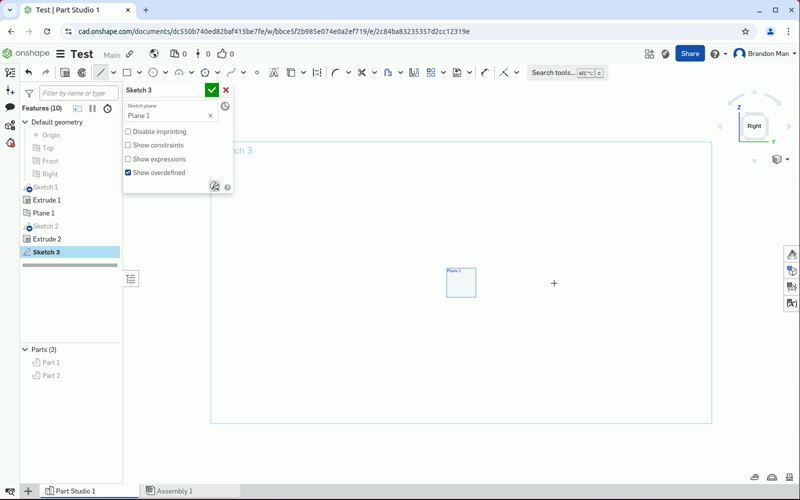
key_up(shift)
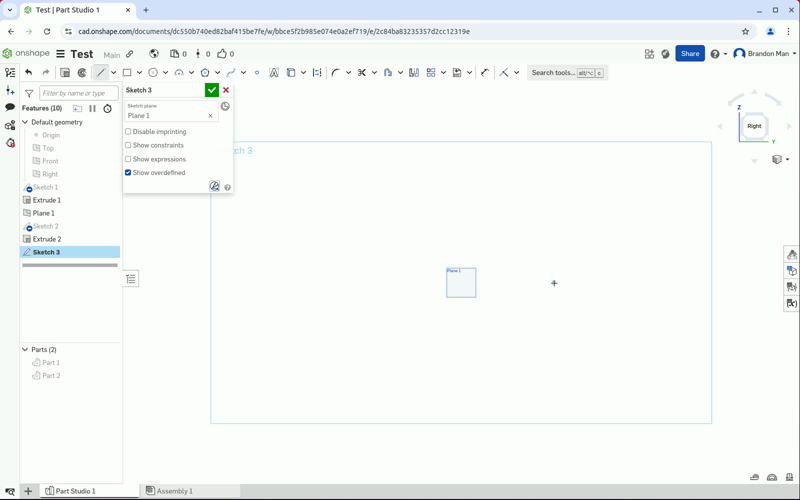
key_down(shift)
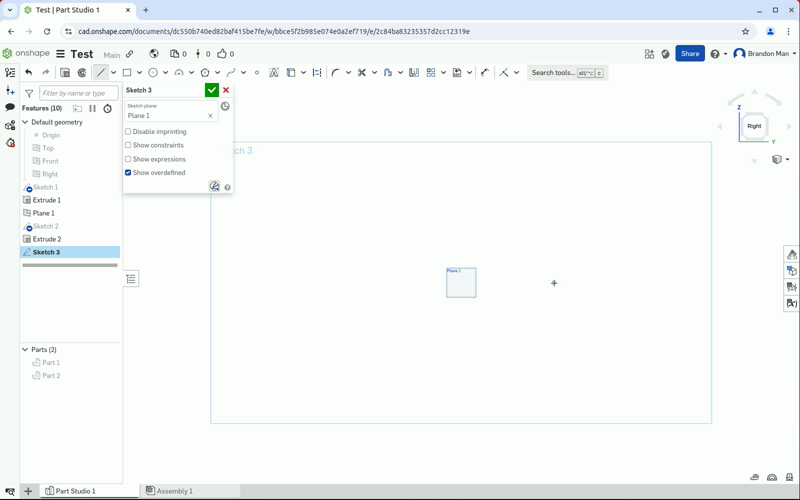
mouse_move(584, 282)
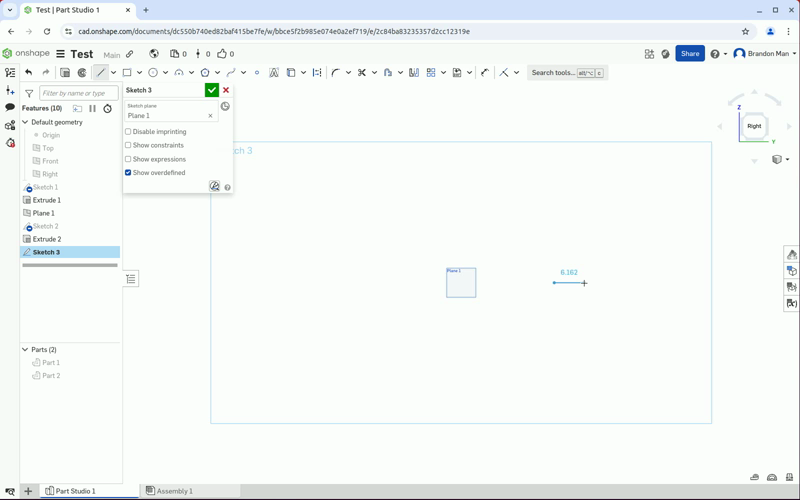
mouse_move(561, 282)
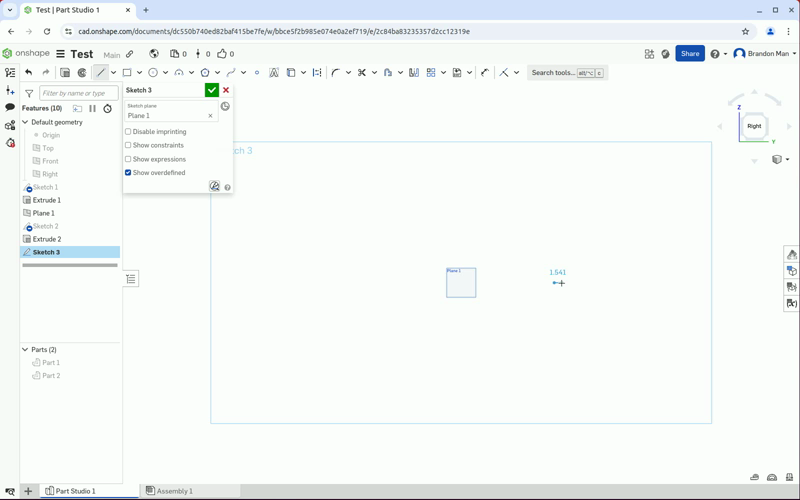
scroll(6)
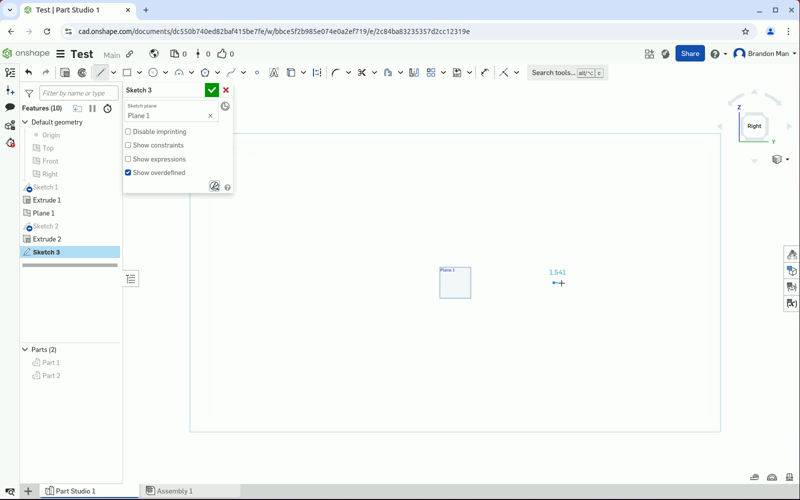
scroll(6)
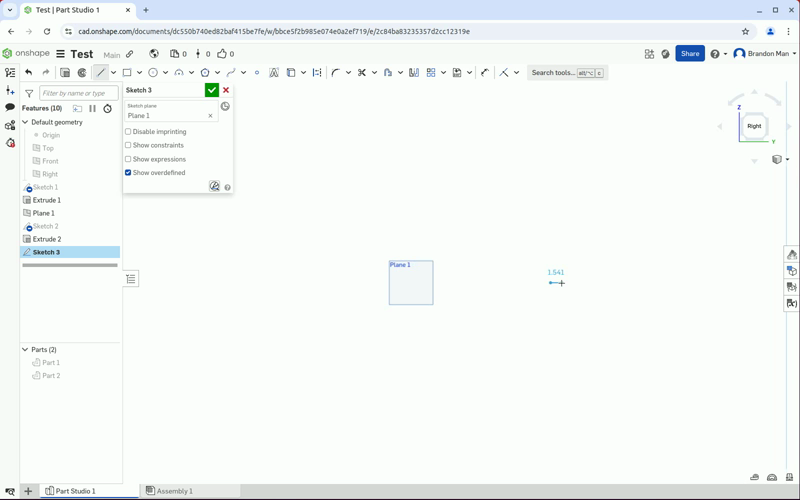
scroll(6)
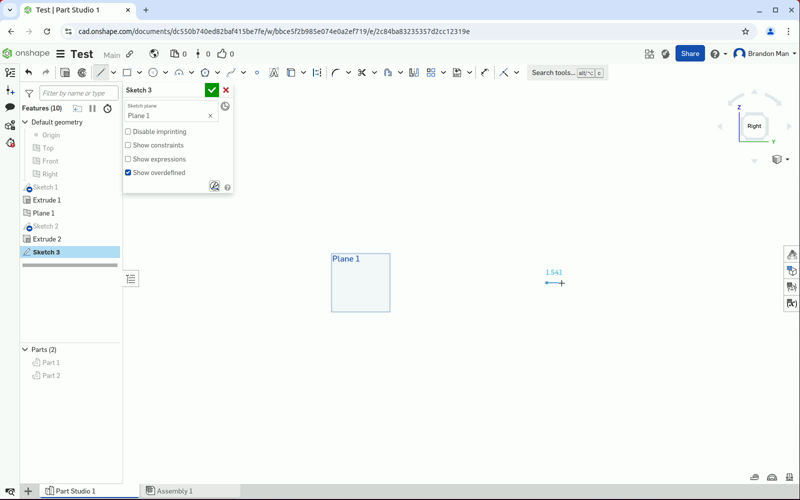
scroll(6)
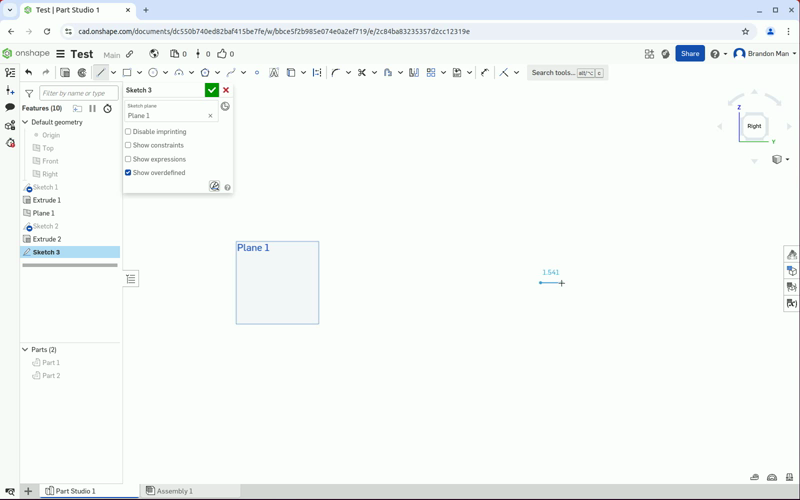
scroll(6)
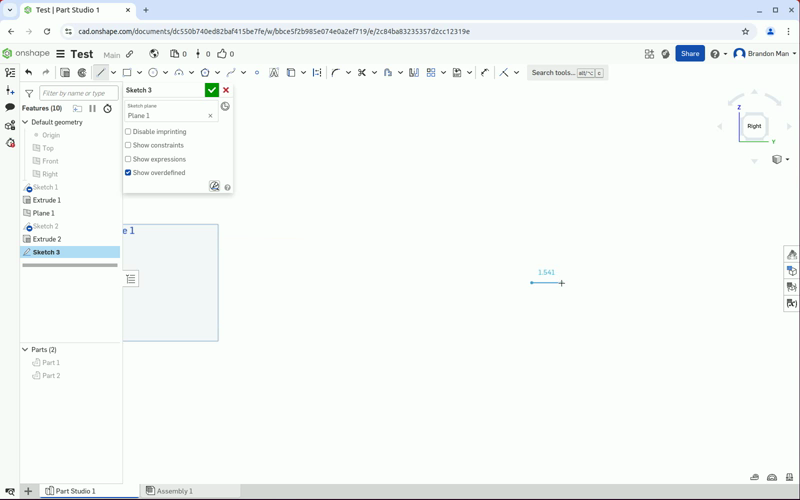
scroll(6)
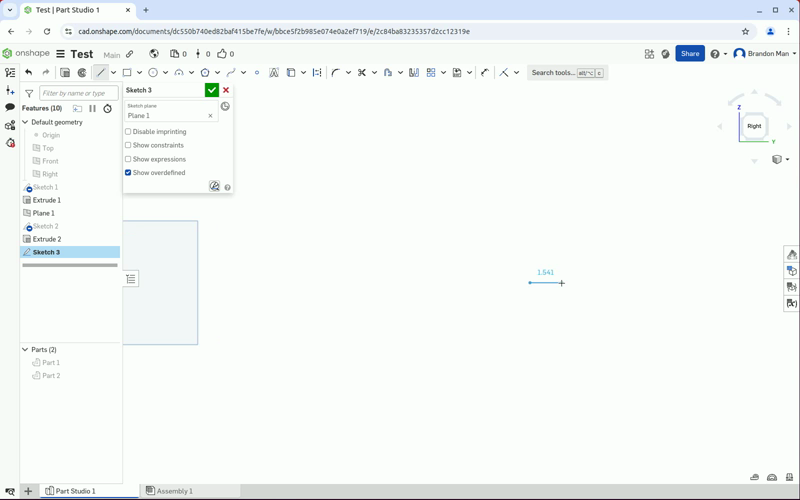
scroll(6)
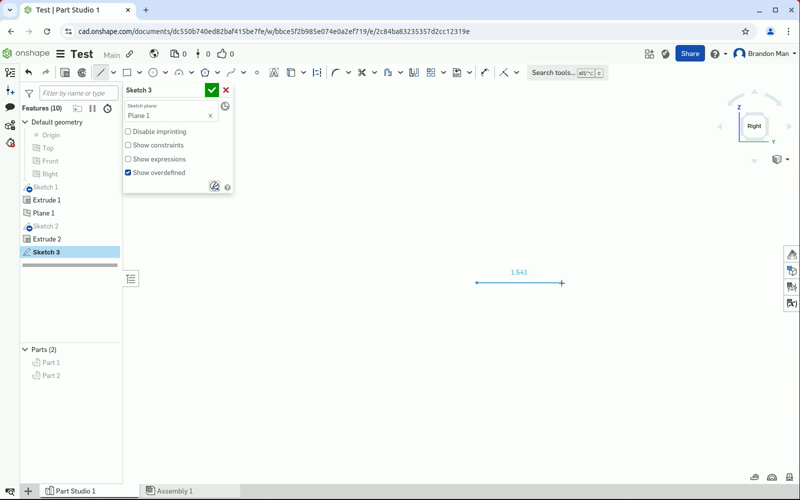
click(561, 282)
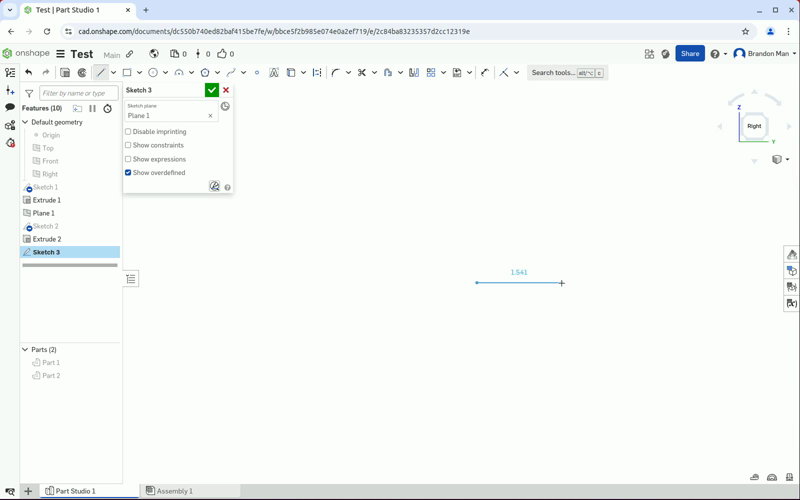
scroll(-6)
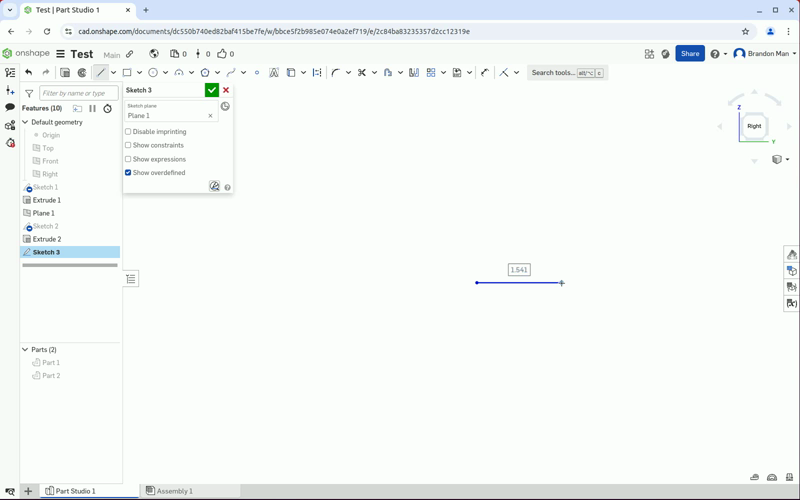
scroll(-6)
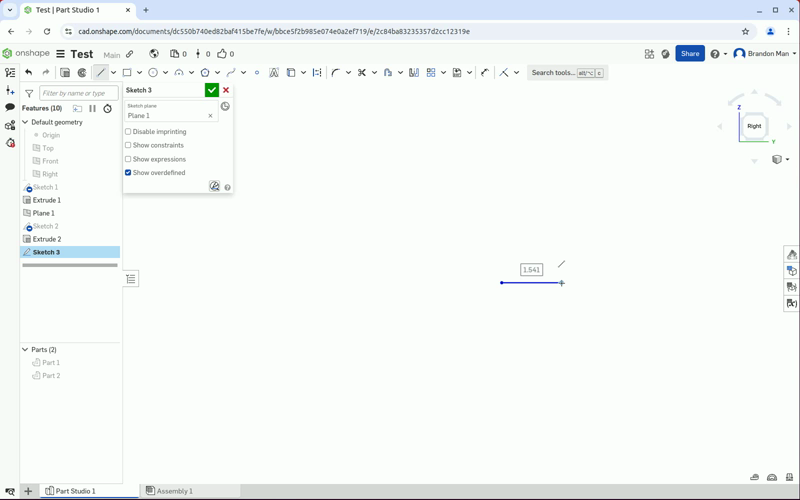
scroll(-6)
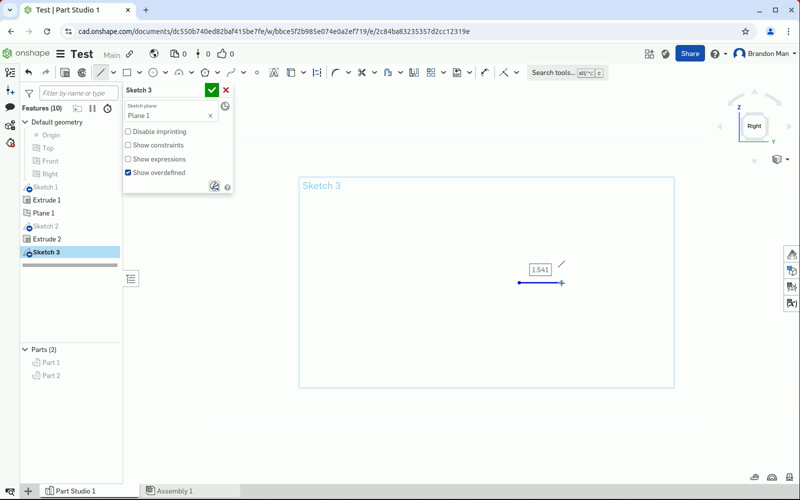
scroll(-6)
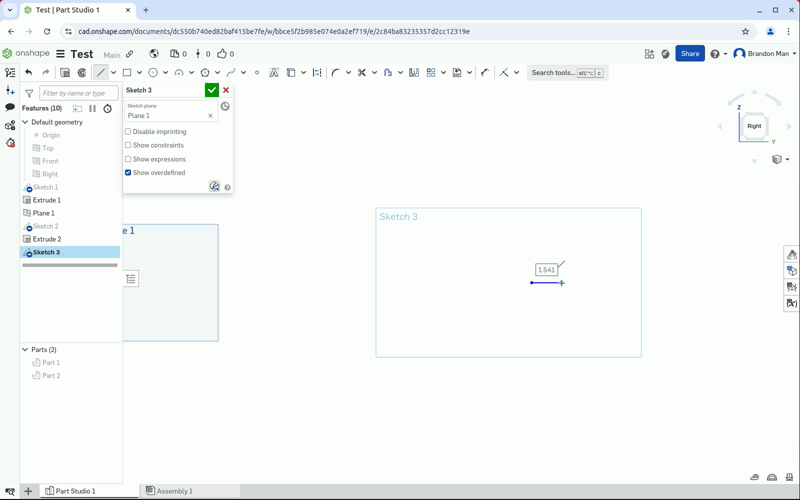
scroll(-6)
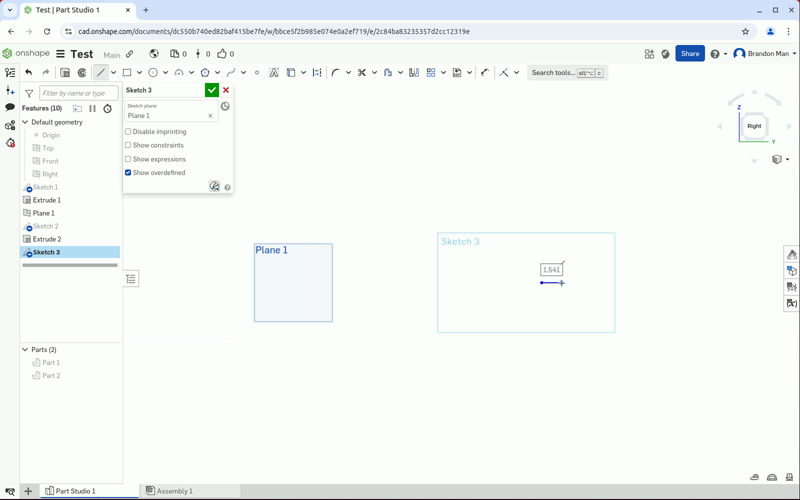
scroll(-6)
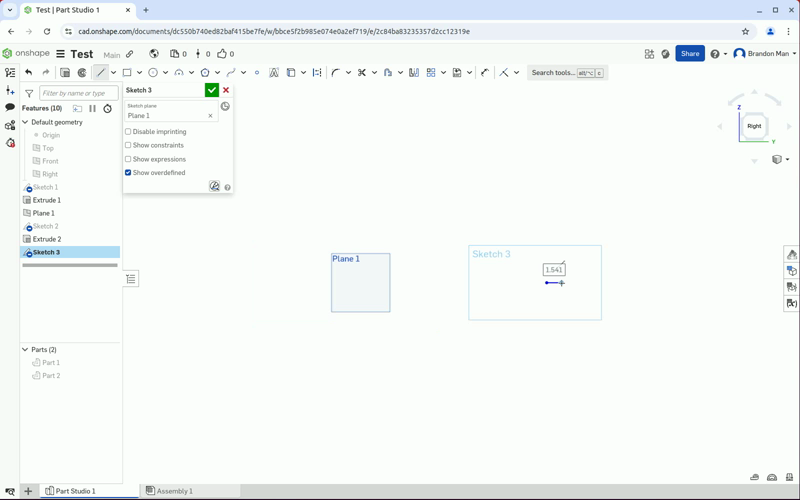
scroll(-6)
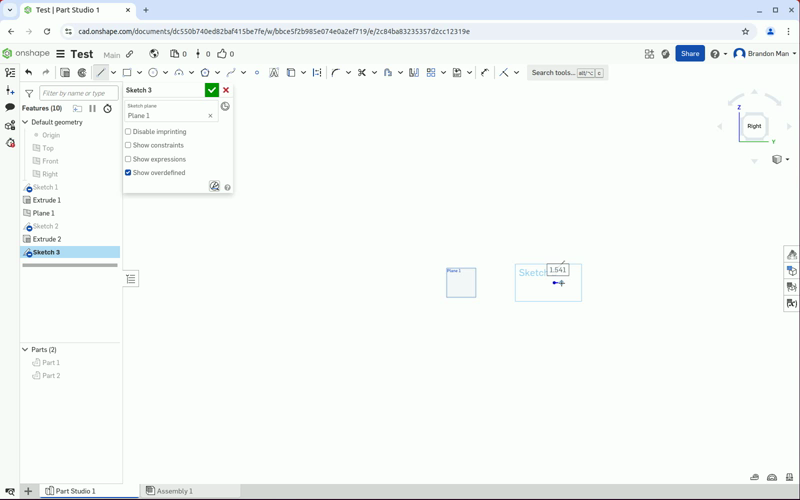
key_up(shift)
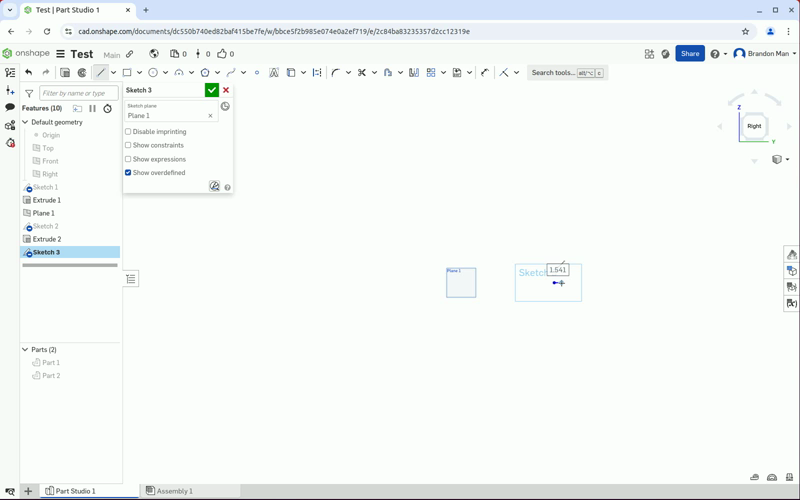
key_down(shift)
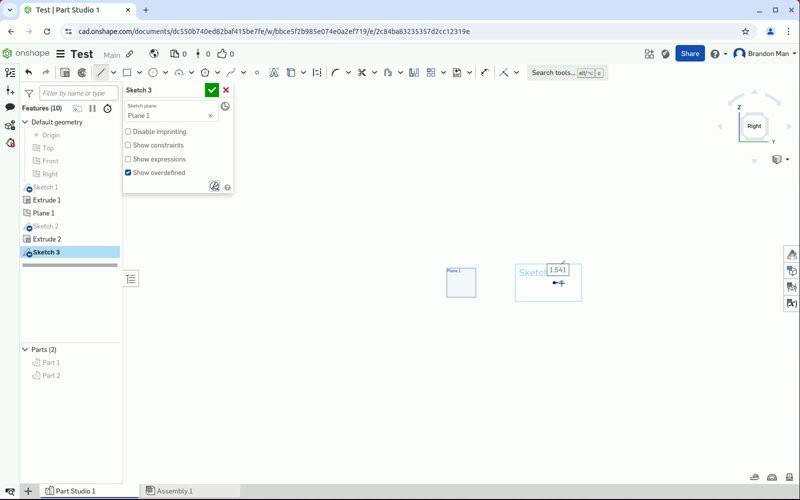
mouse_move(589, 282)
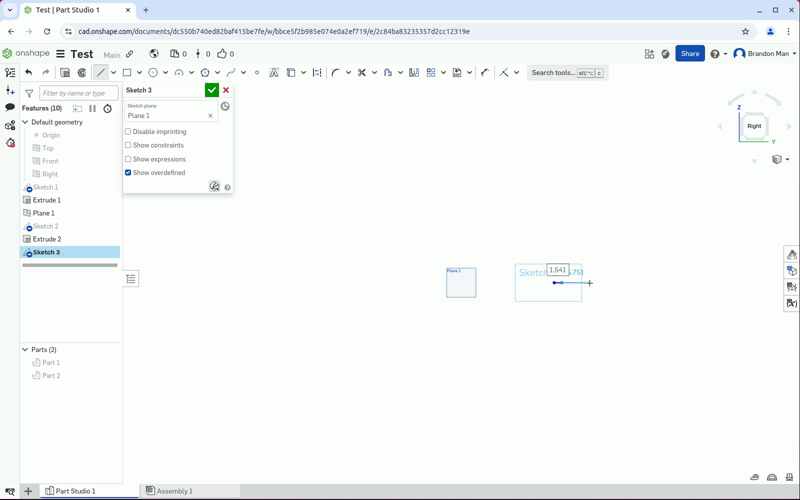
mouse_move(561, 276)
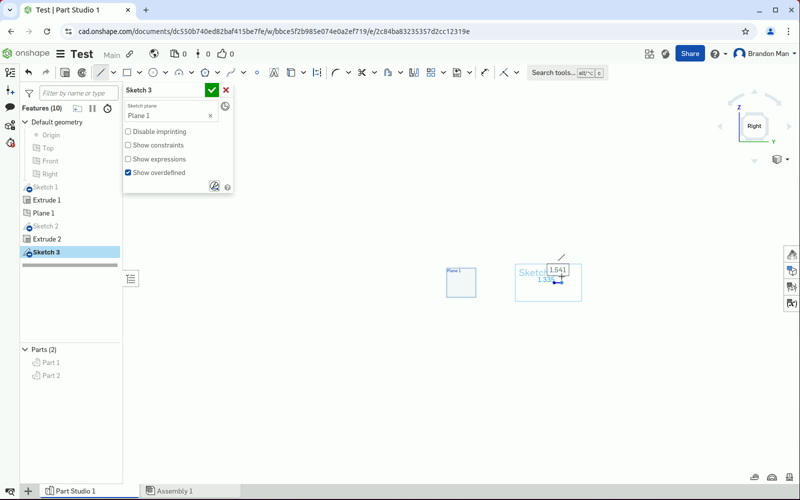
scroll(6)
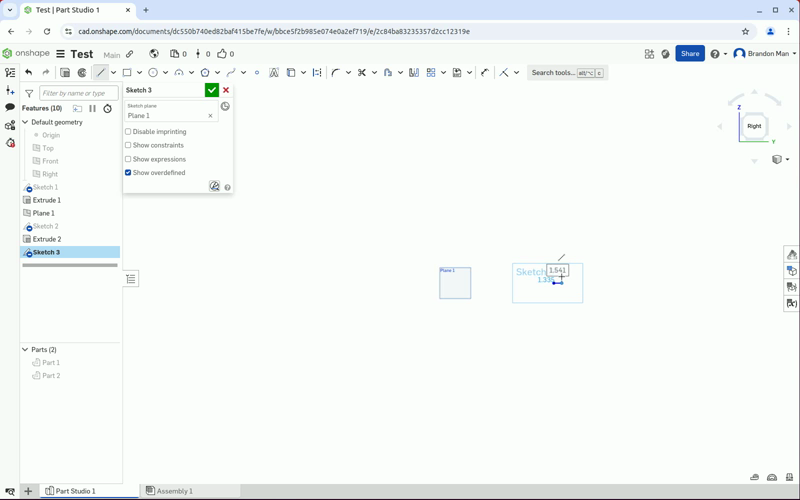
scroll(6)
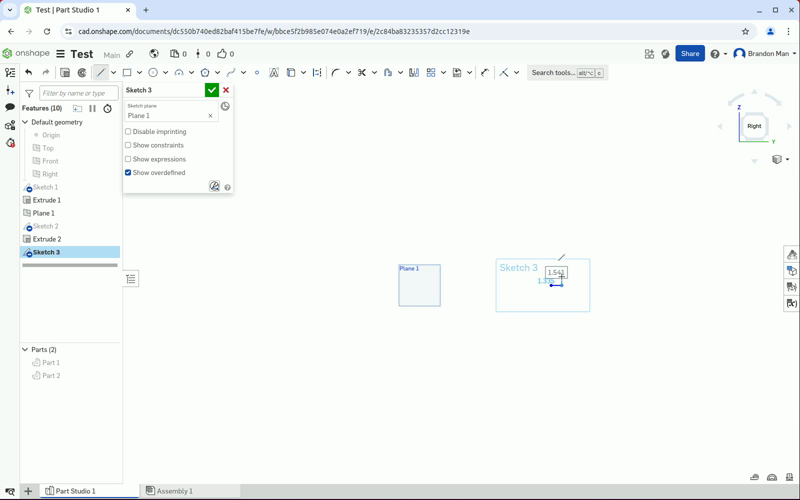
scroll(6)
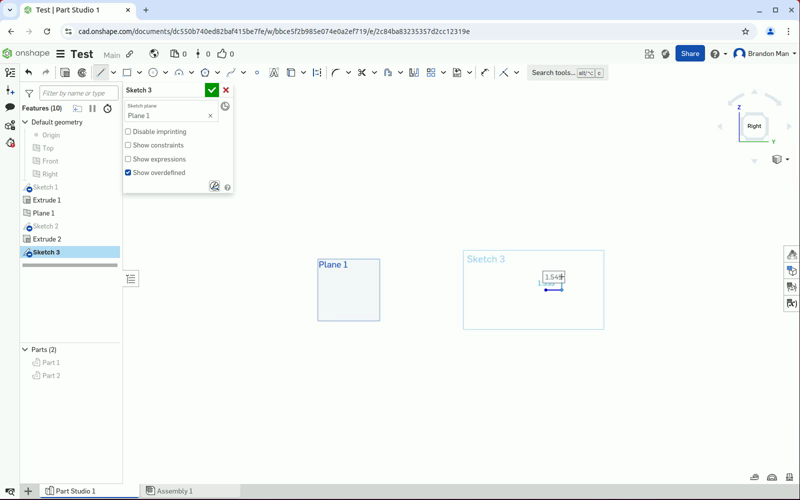
scroll(6)
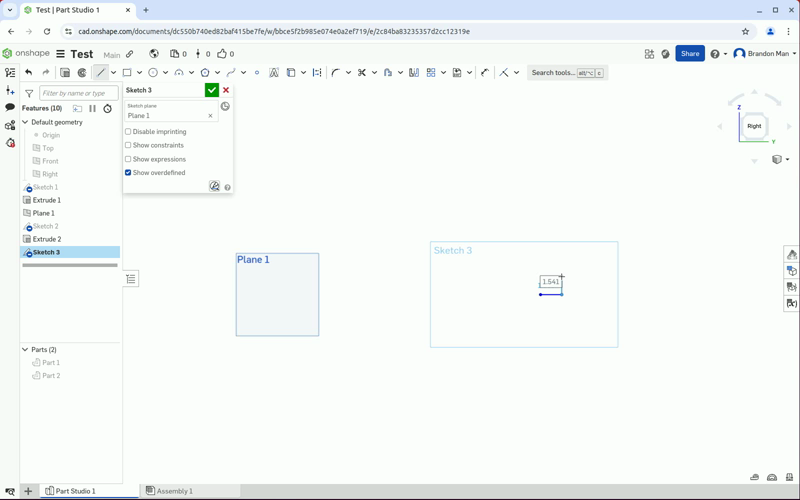
scroll(6)
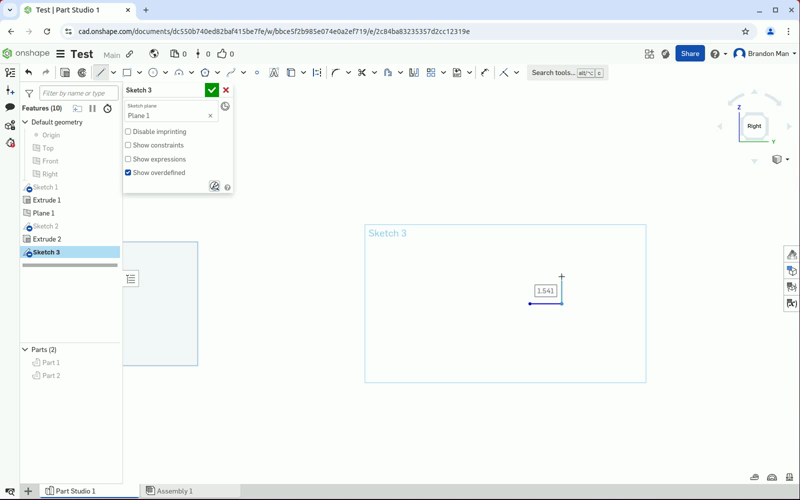
scroll(6)
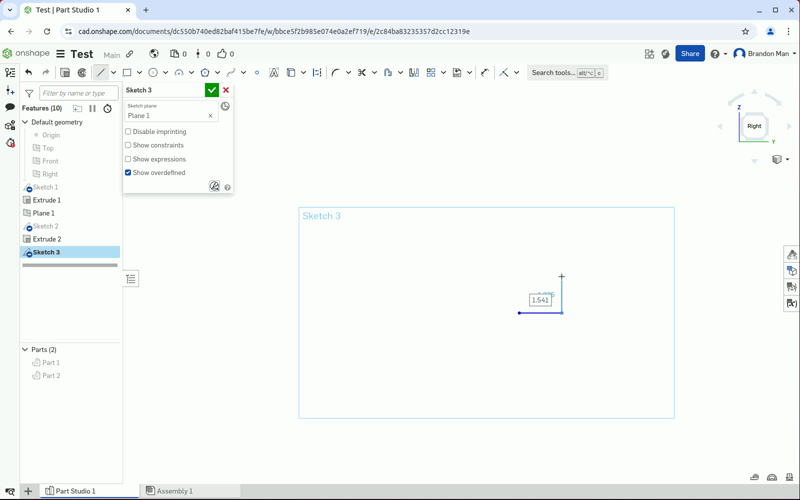
scroll(6)
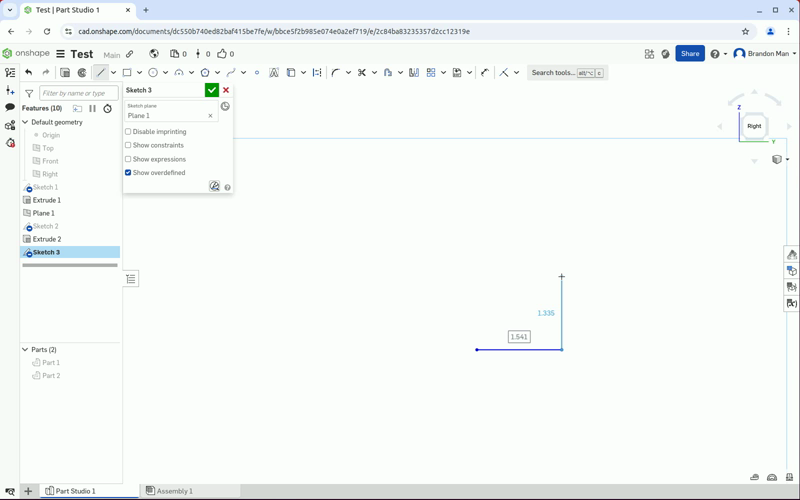
click(561, 276)
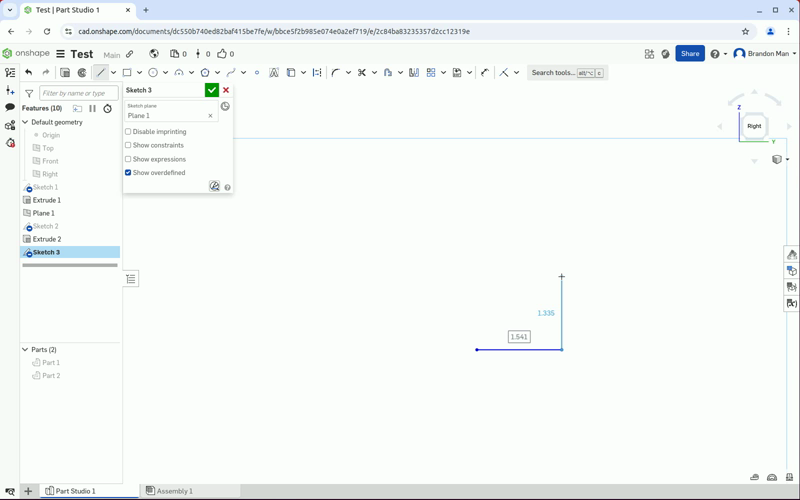
scroll(-6)
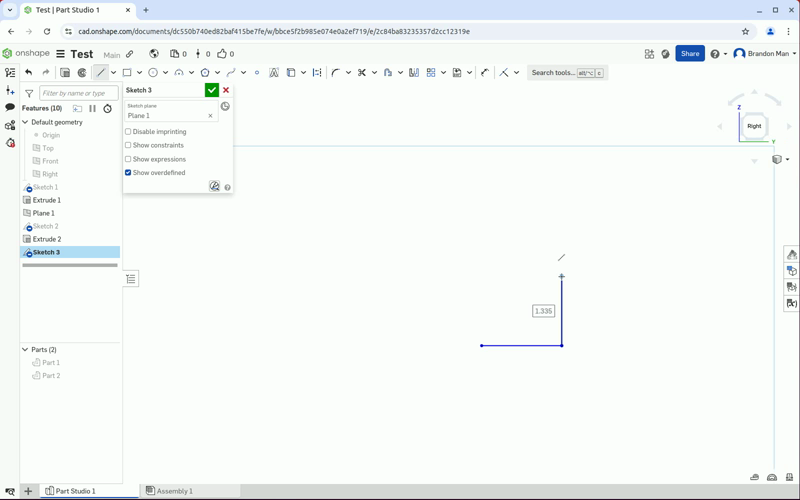
scroll(-6)
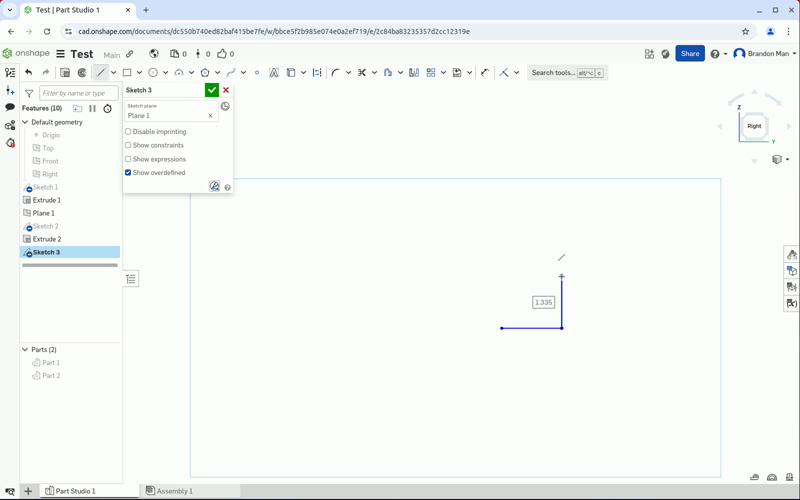
scroll(-6)
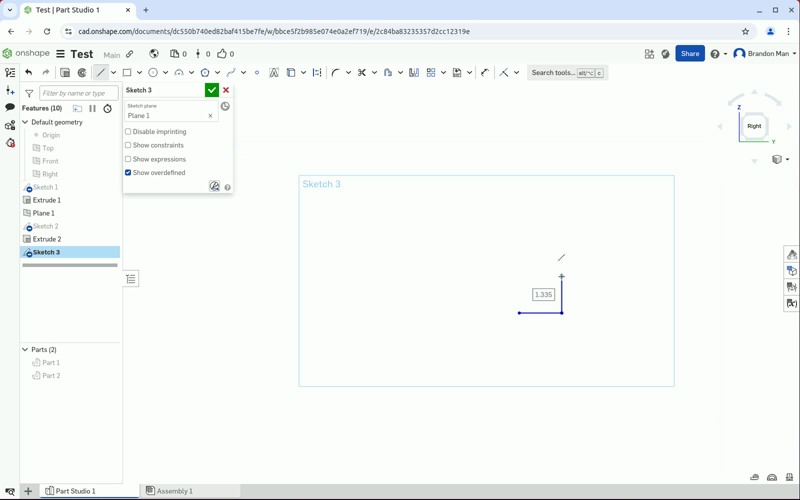
scroll(-6)
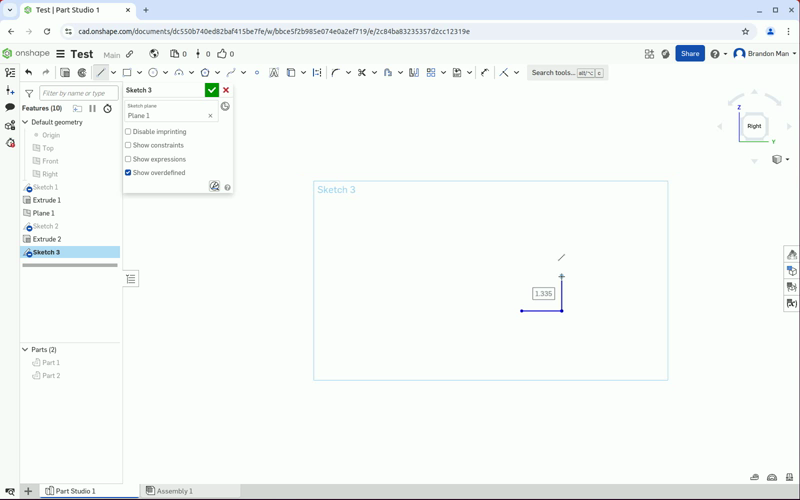
scroll(-6)
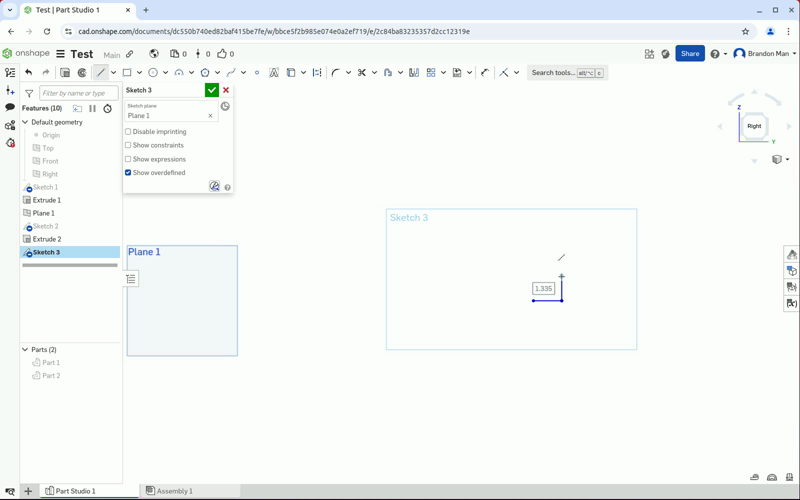
scroll(-6)
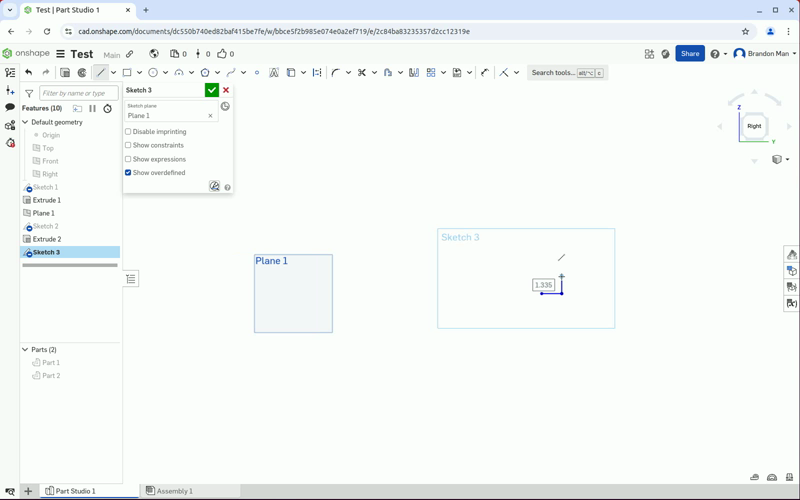
scroll(-6)
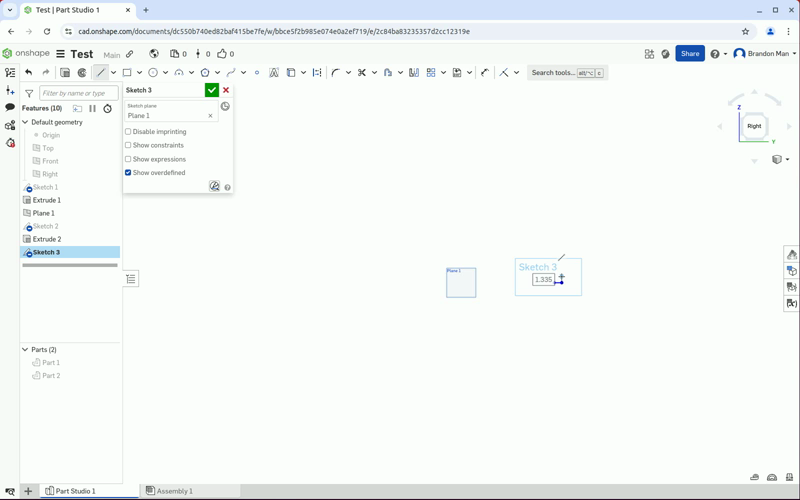
key_up(shift)
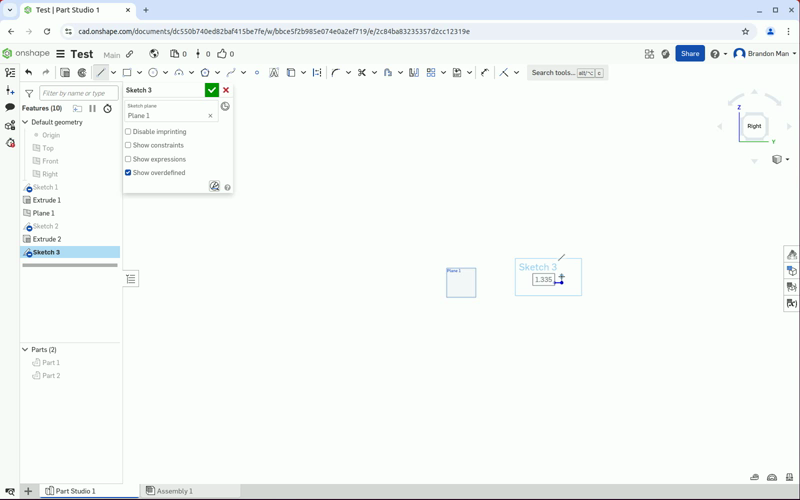
key_down(shift)
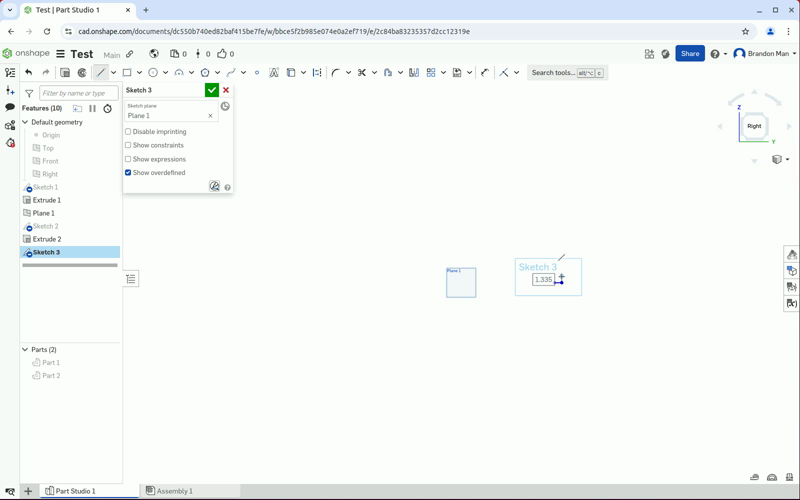
mouse_move(589, 276)
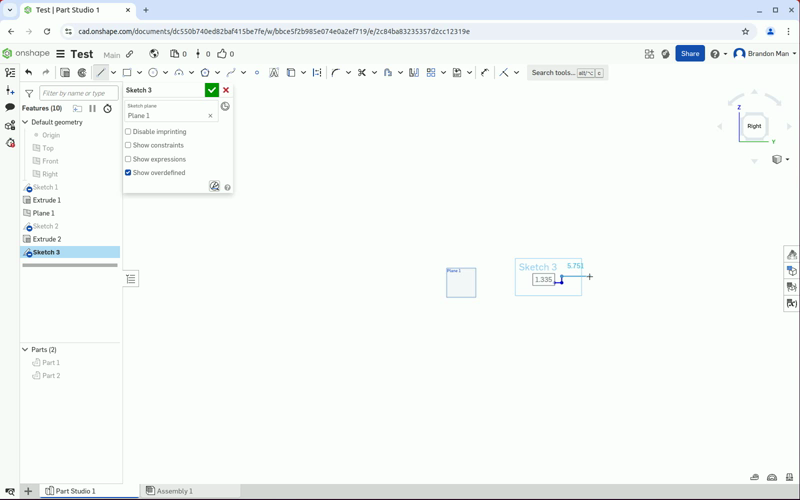
mouse_move(554, 276)
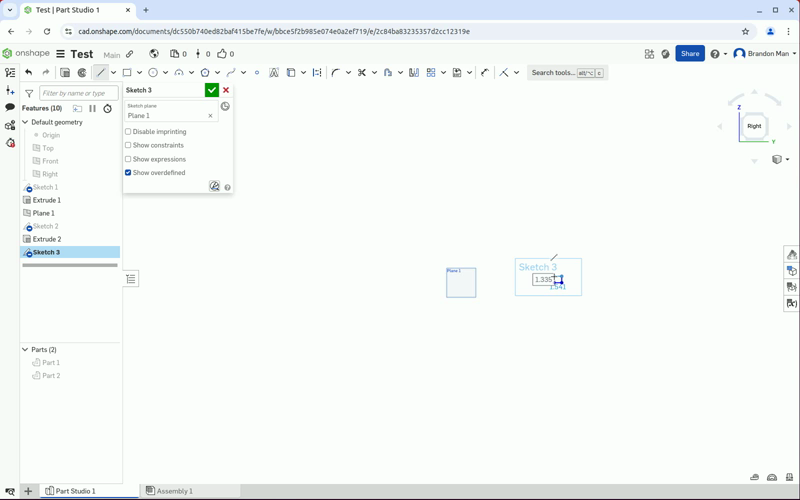
scroll(6)
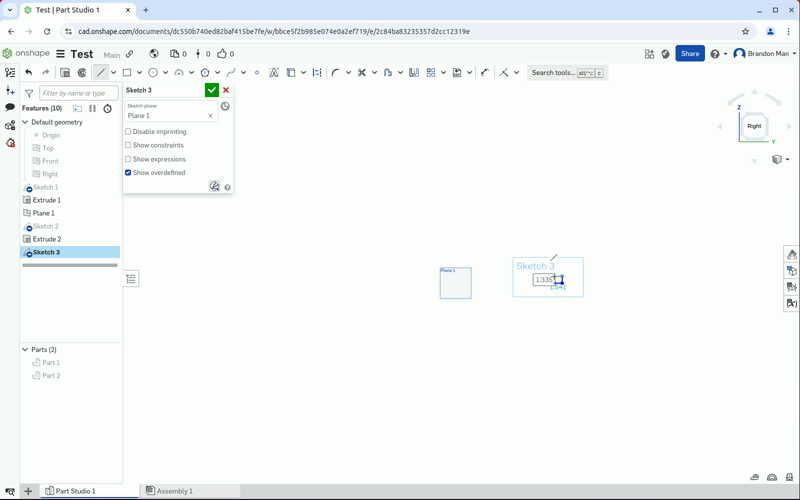
scroll(6)
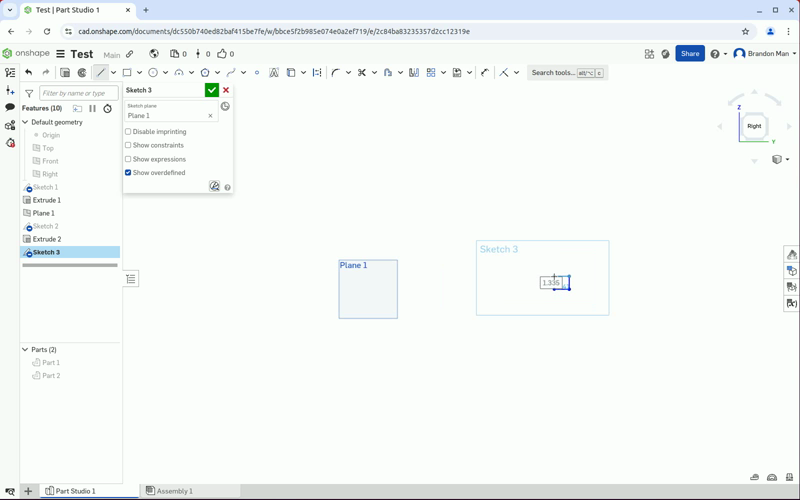
scroll(6)
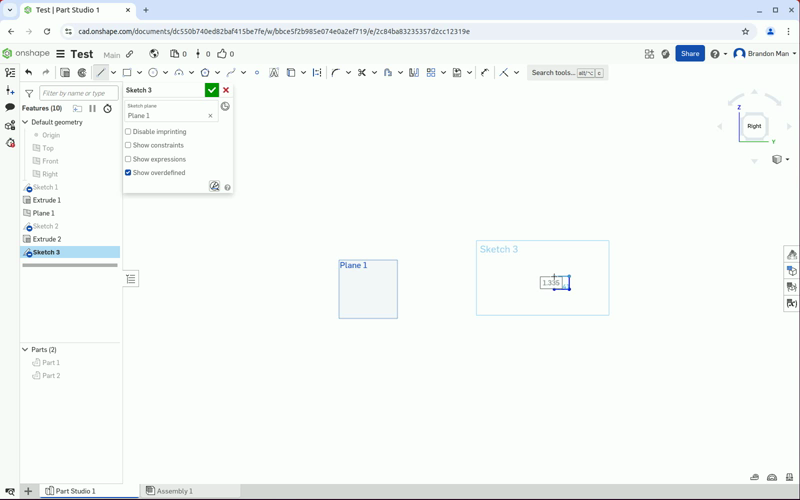
scroll(6)
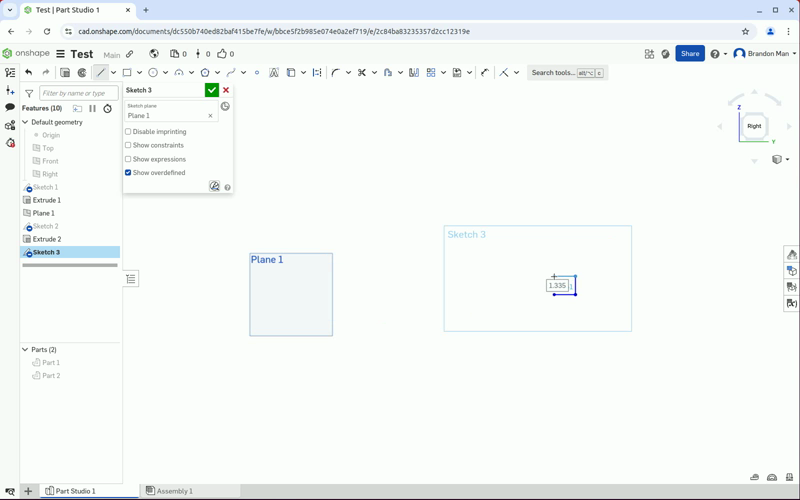
scroll(6)
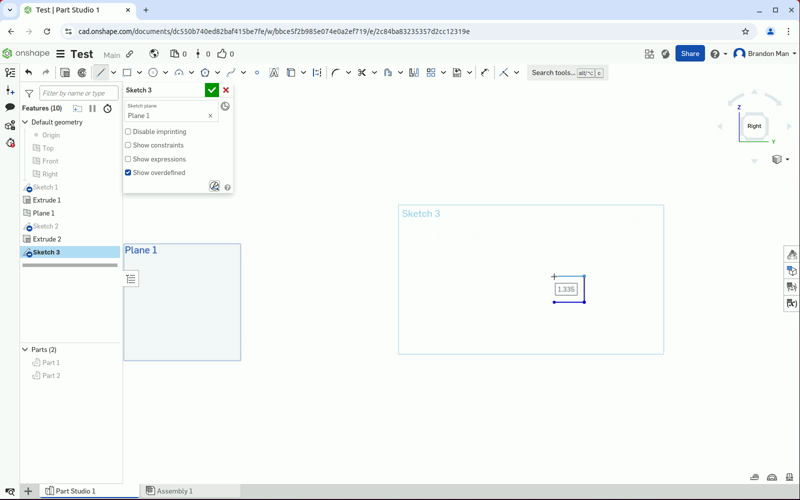
scroll(6)
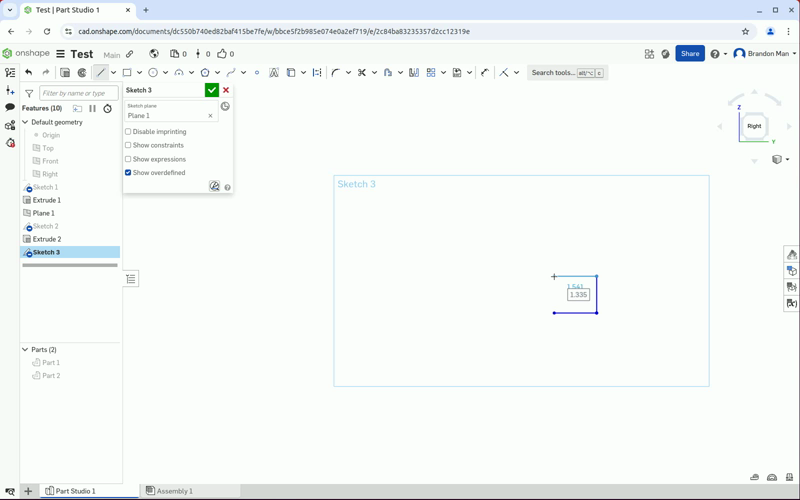
scroll(6)
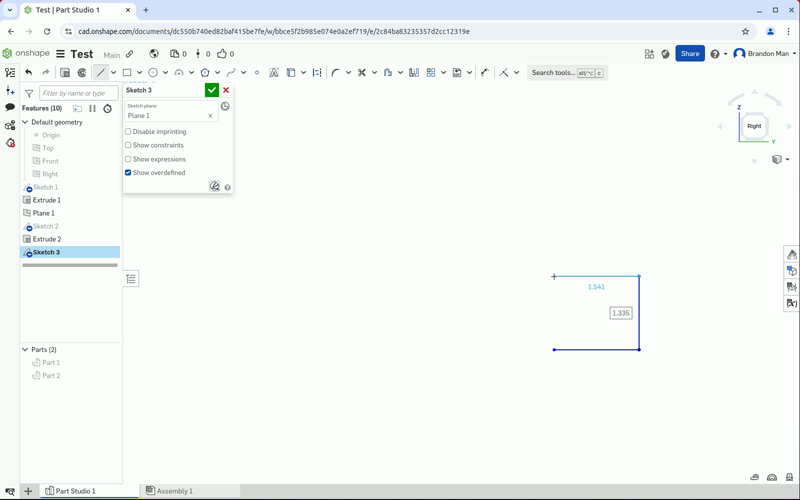
click(554, 276)
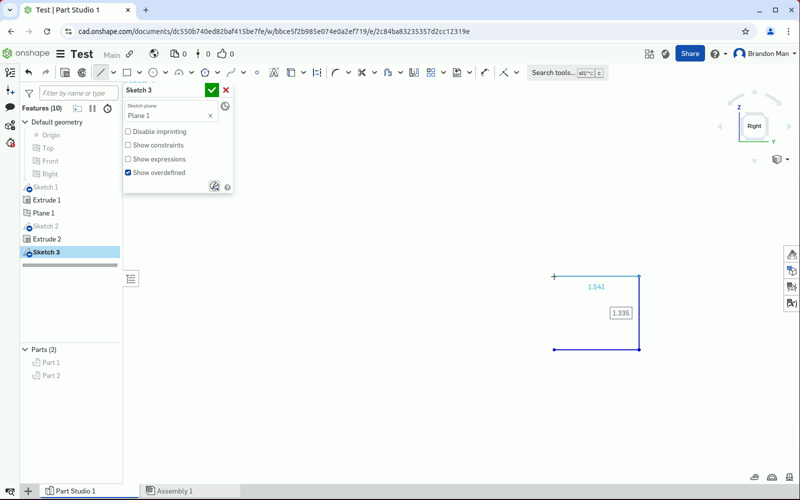
scroll(-6)
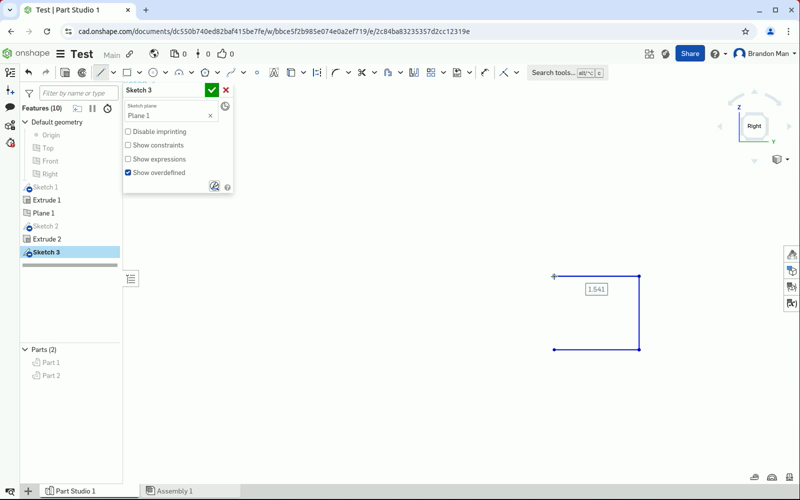
scroll(-6)
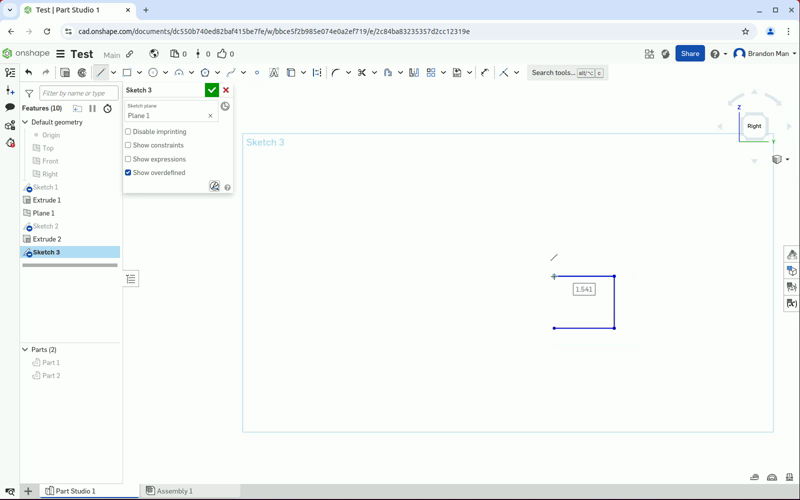
scroll(-6)
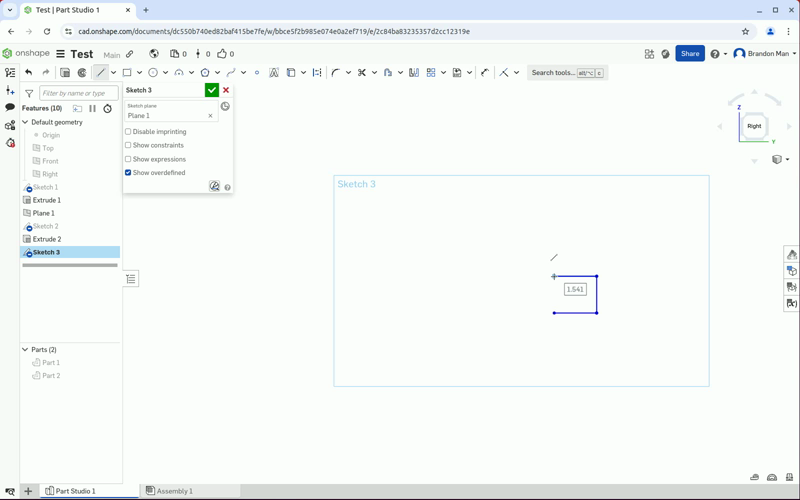
scroll(-6)
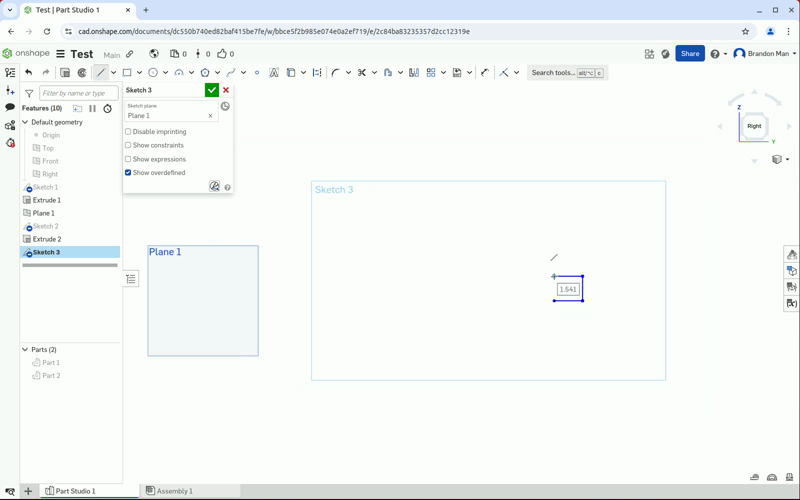
scroll(-6)
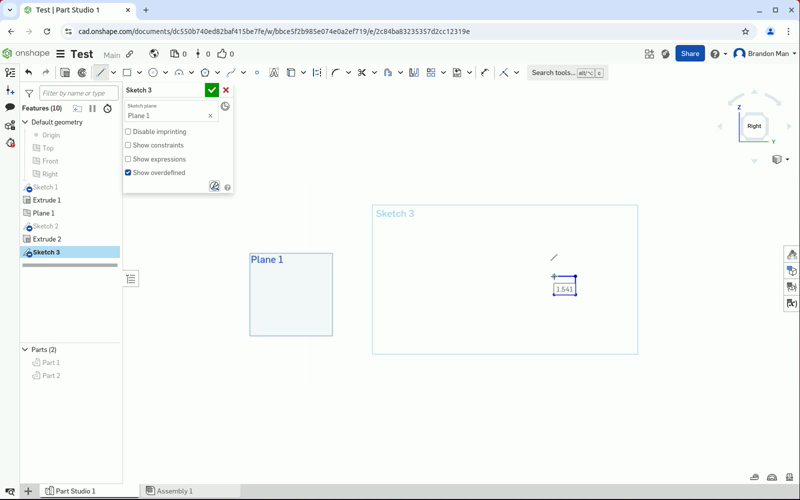
scroll(-6)
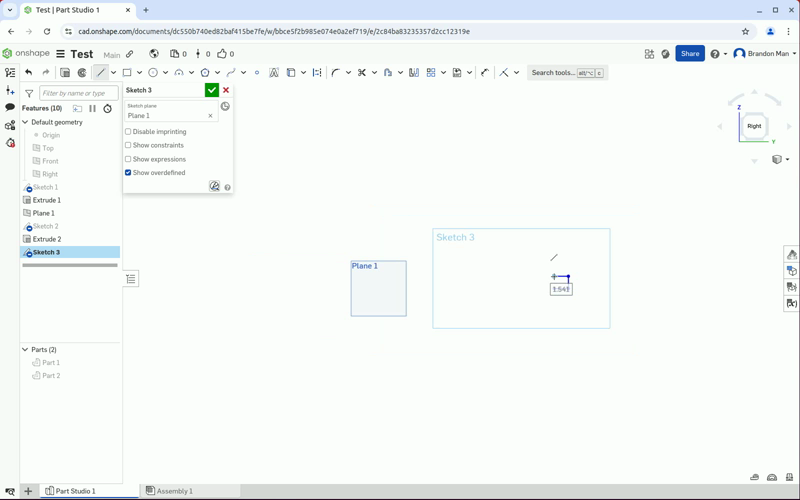
scroll(-6)
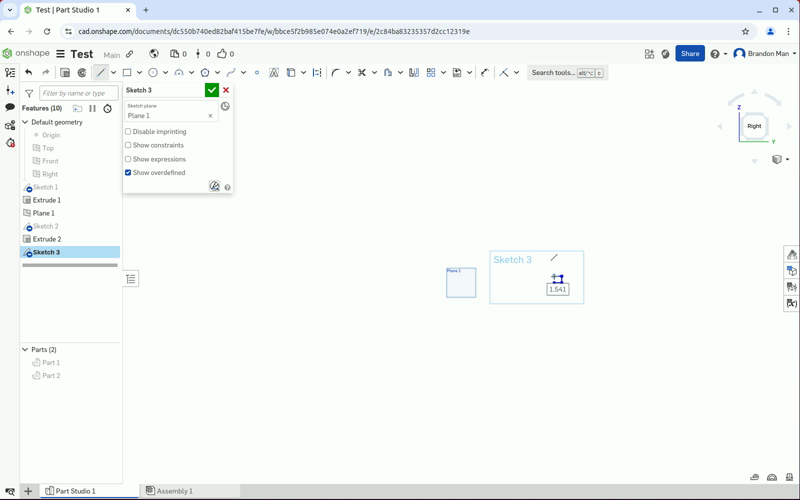
key_up(shift)
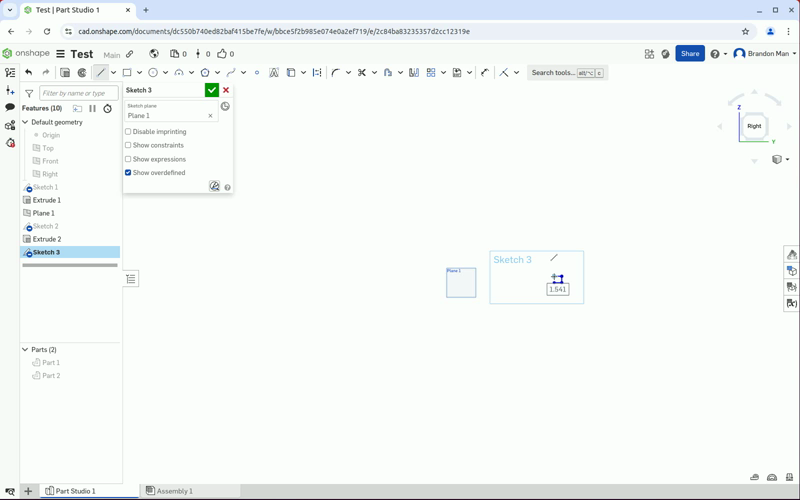
mouse_move(584, 276)
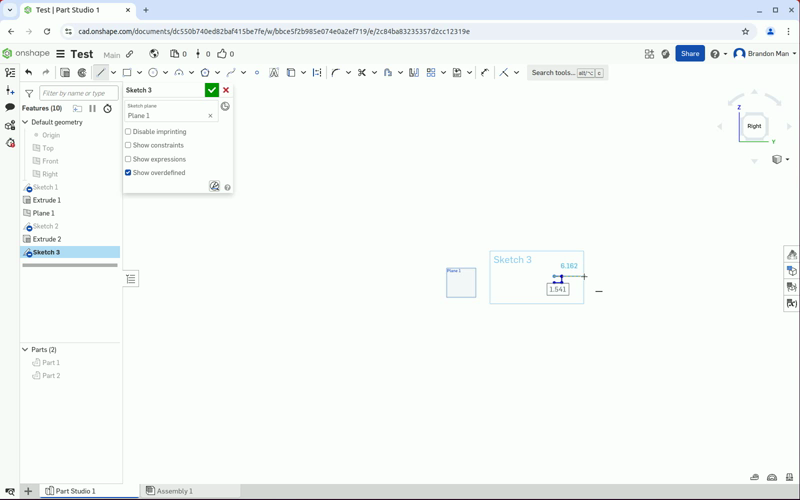
key_down(shift)
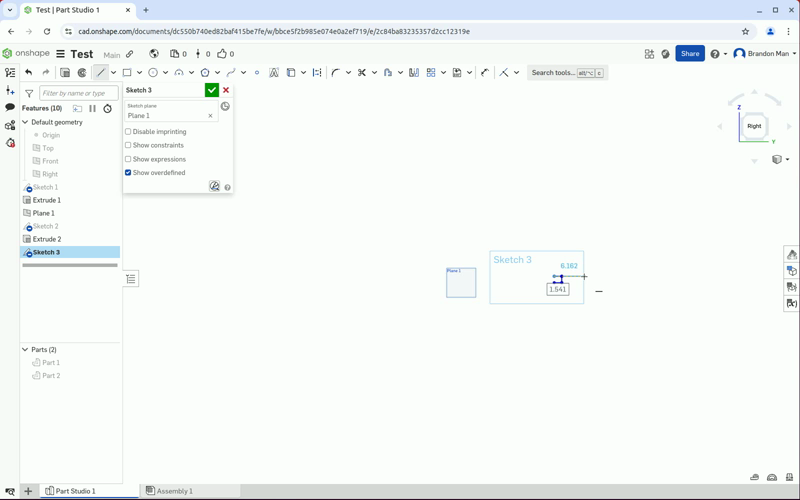
mouse_move(554, 282)
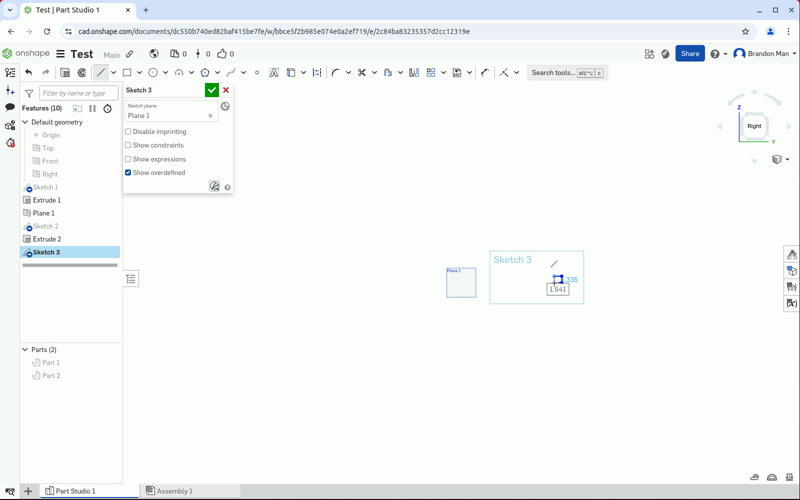
scroll(6)
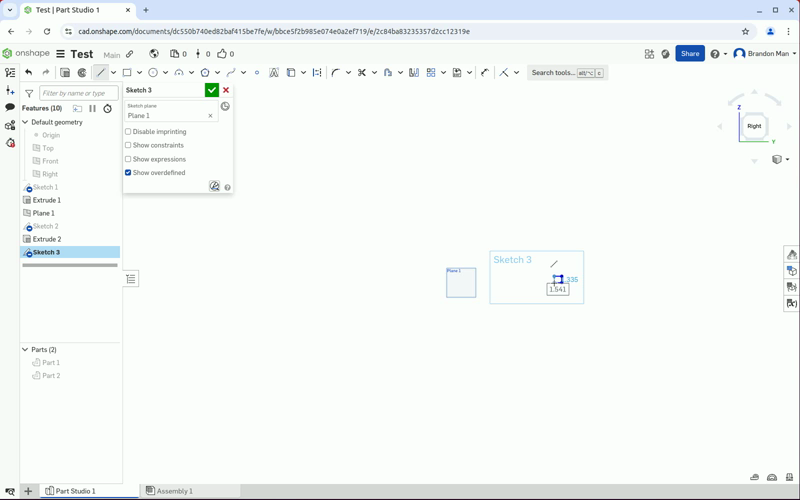
scroll(6)
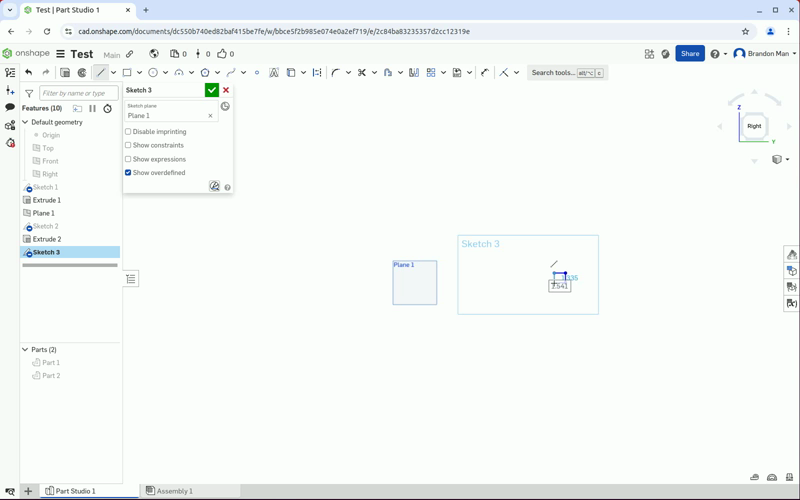
scroll(6)
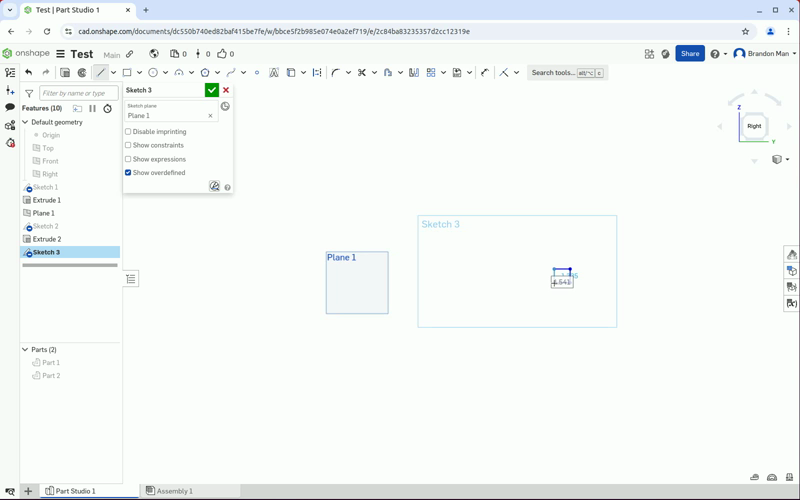
scroll(6)
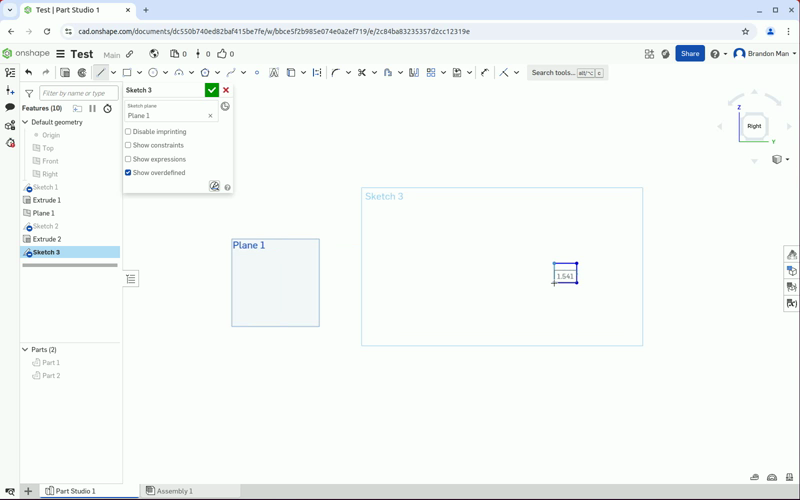
scroll(6)
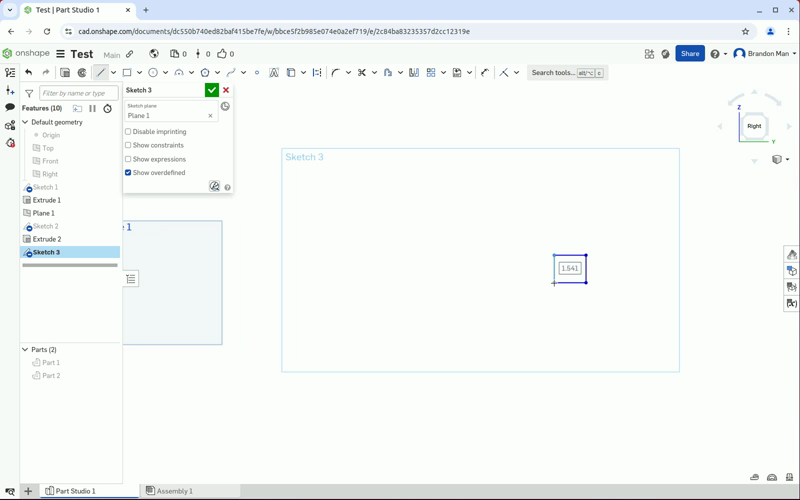
scroll(6)
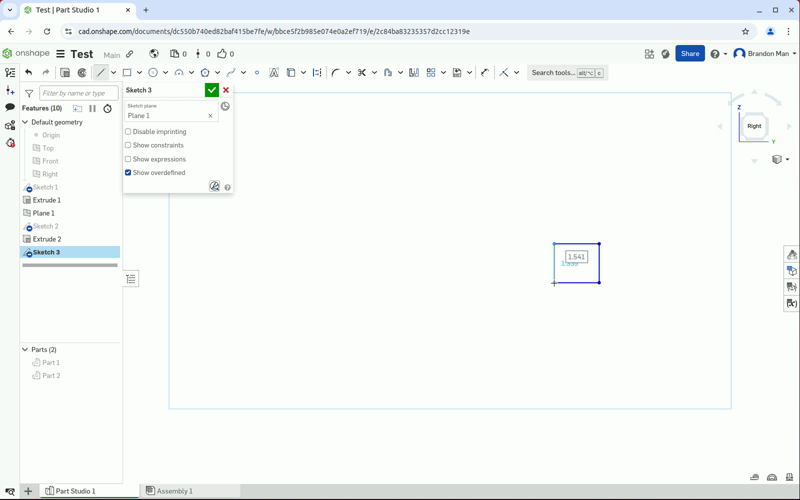
scroll(6)
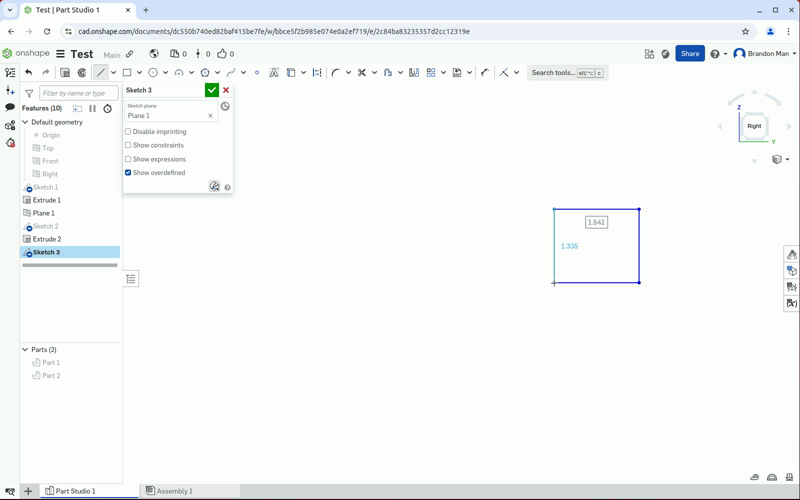
key_up(shift)
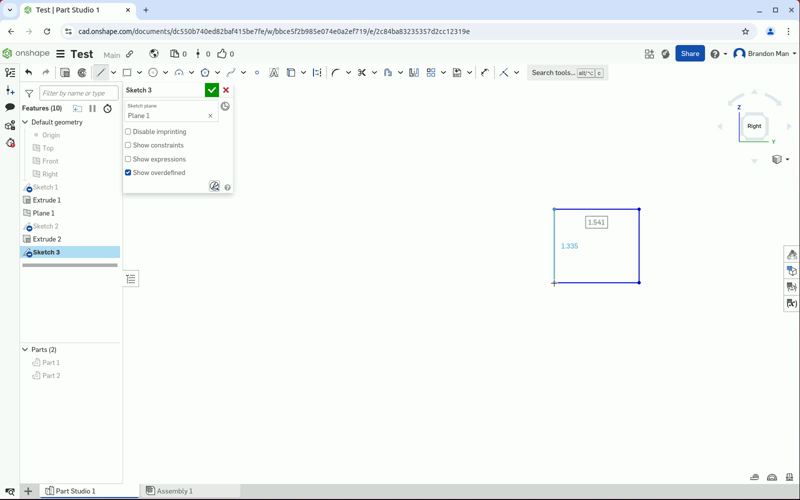
click(554, 282)
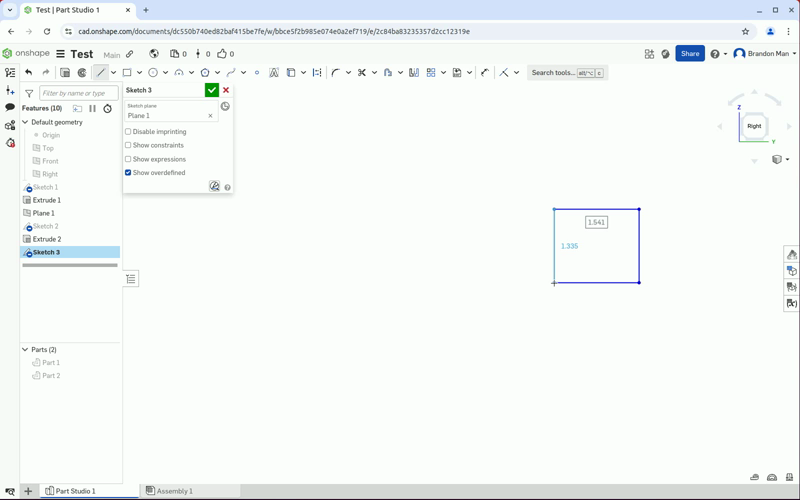
scroll(-6)
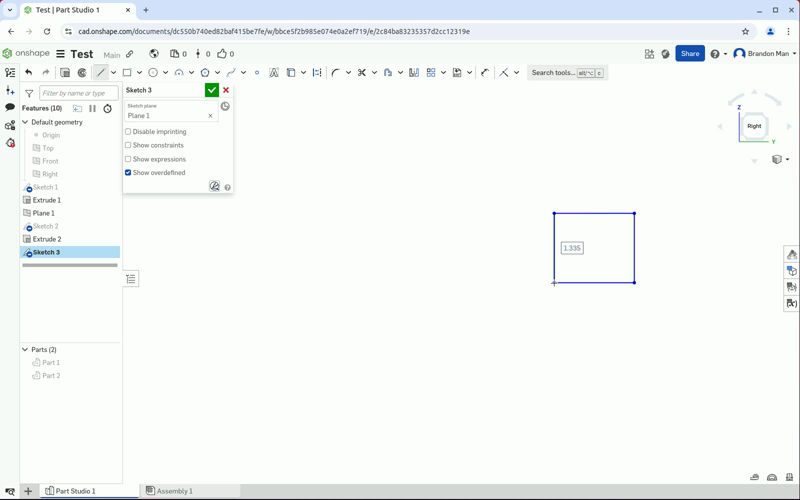
scroll(-6)
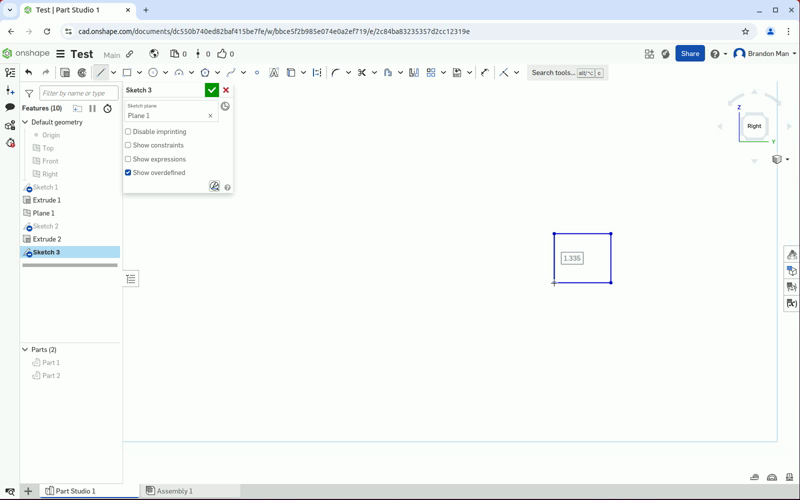
scroll(-6)
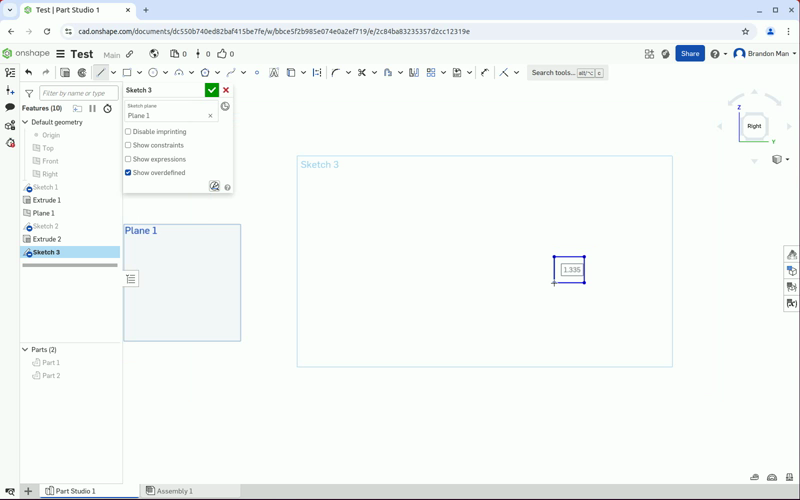
scroll(-6)
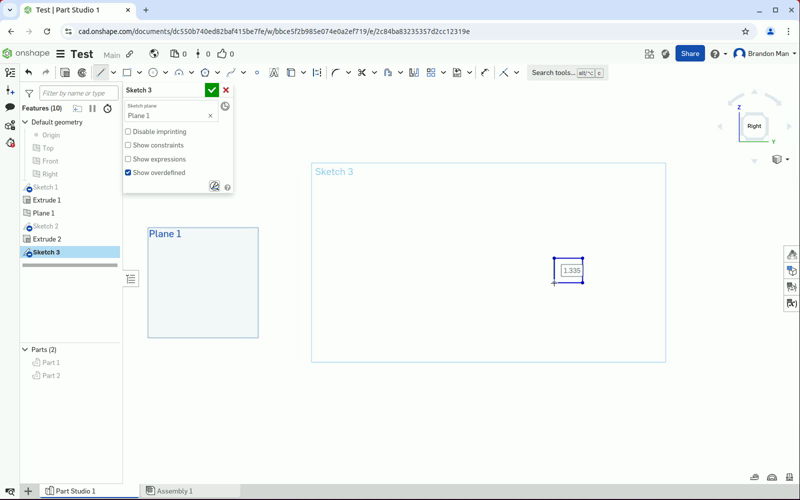
scroll(-6)
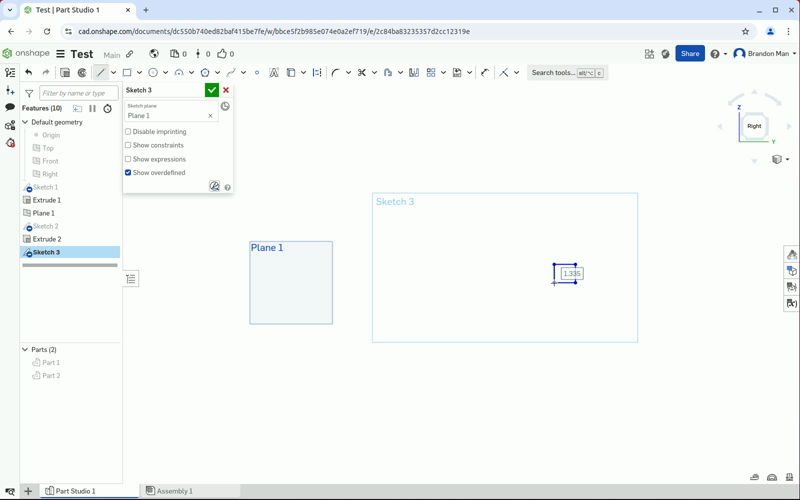
scroll(-6)
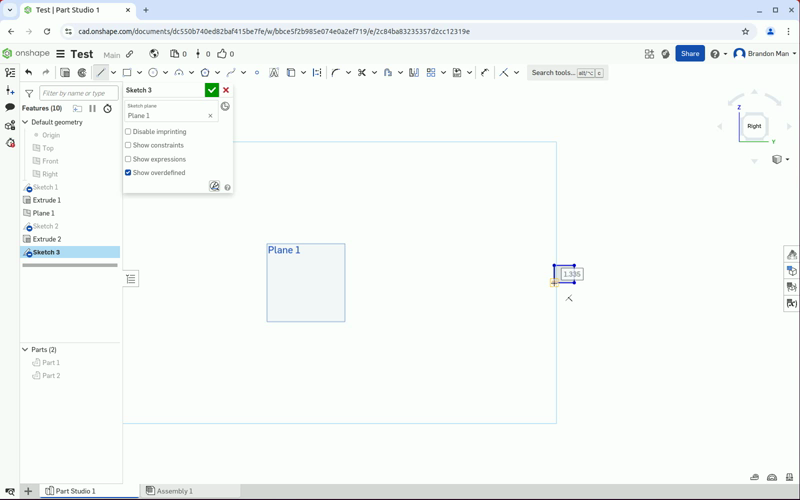
scroll(-6)
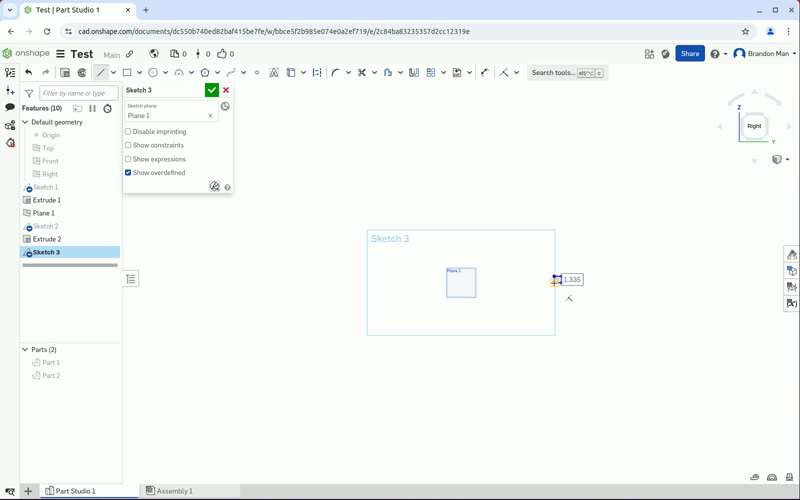
key(esc)
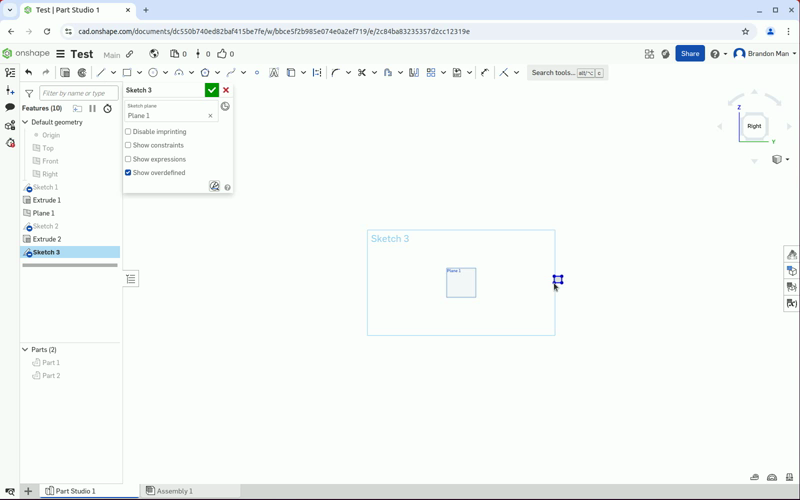
mouse_move(555, 278)
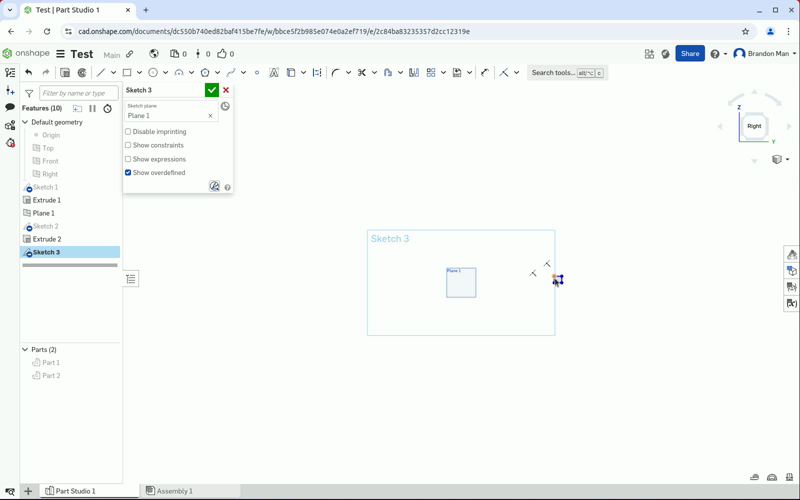
scroll(6)
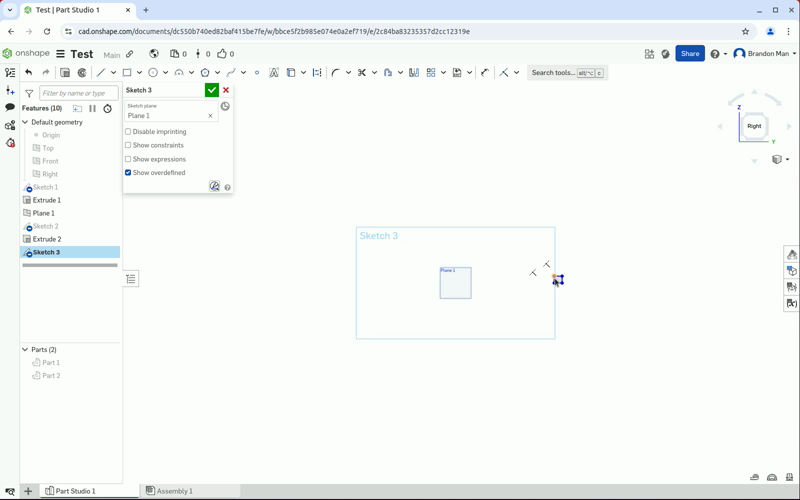
scroll(6)
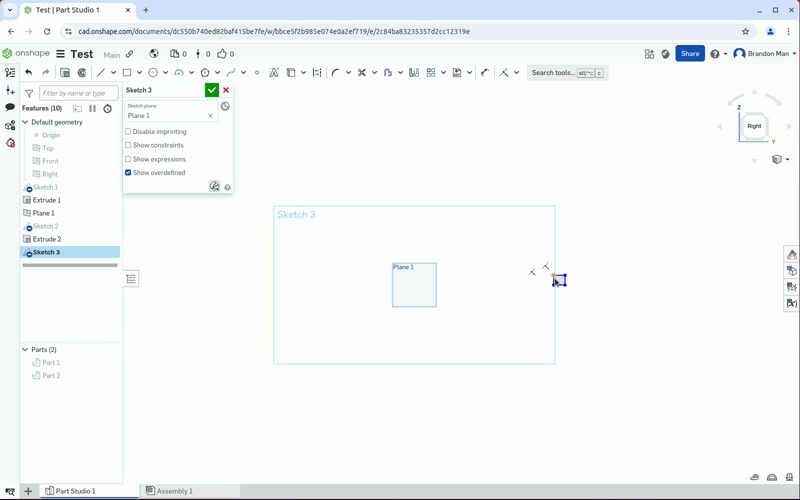
scroll(6)
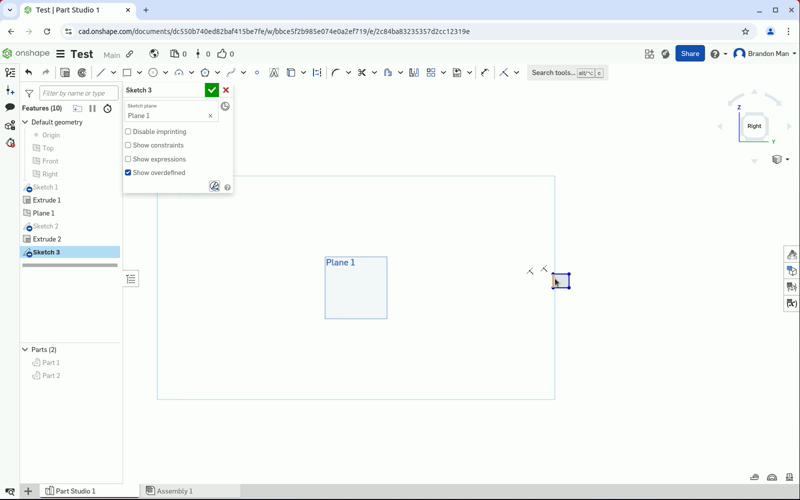
scroll(6)
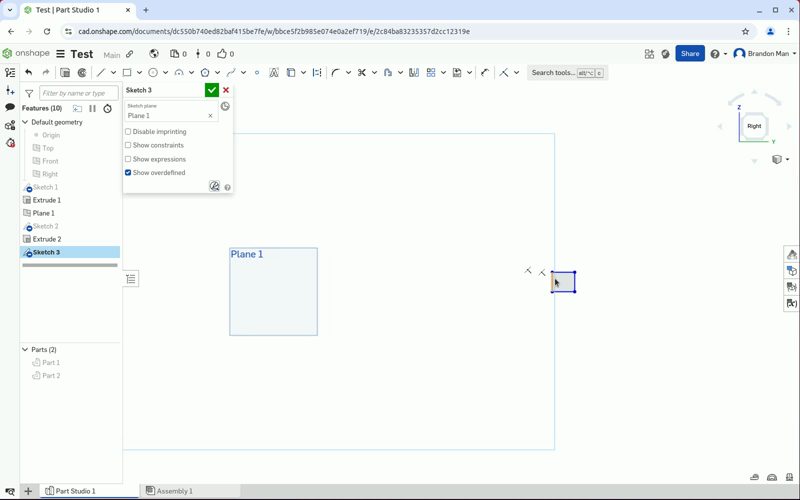
scroll(6)
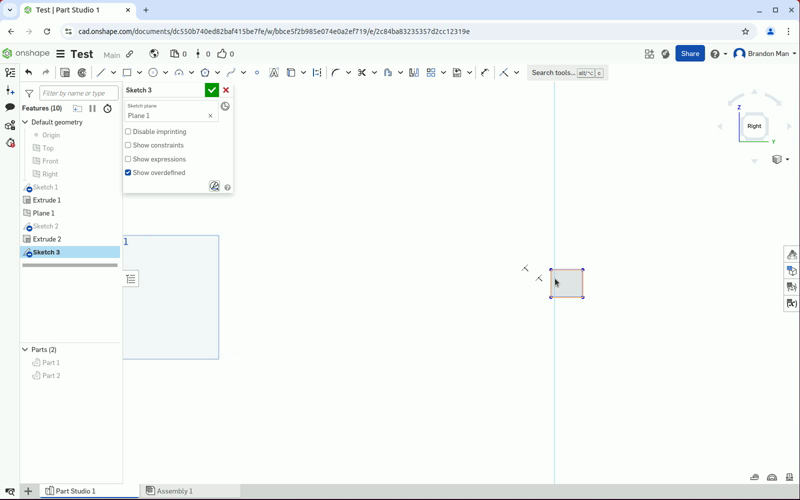
scroll(6)
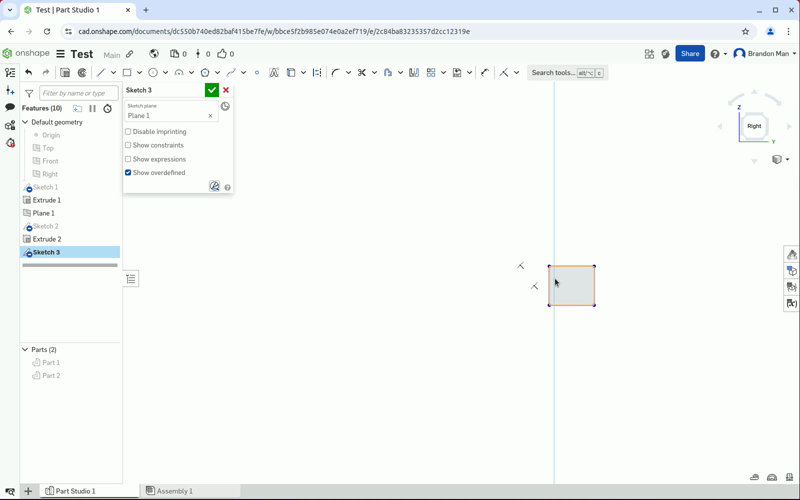
scroll(6)
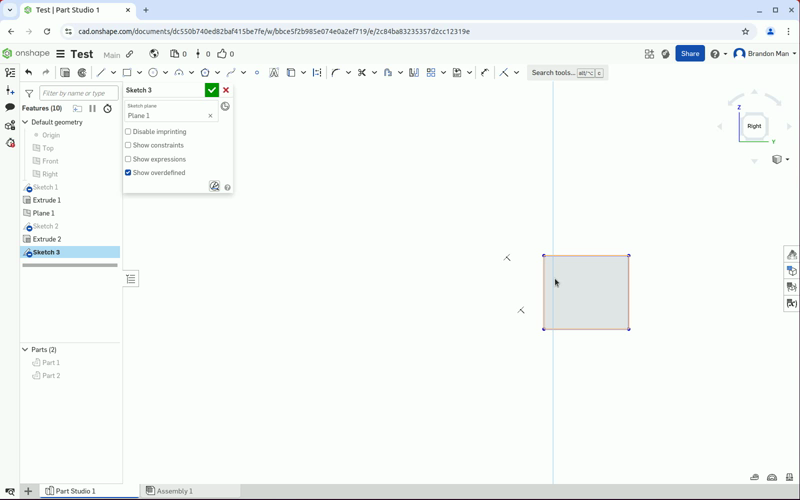
click(555, 278)
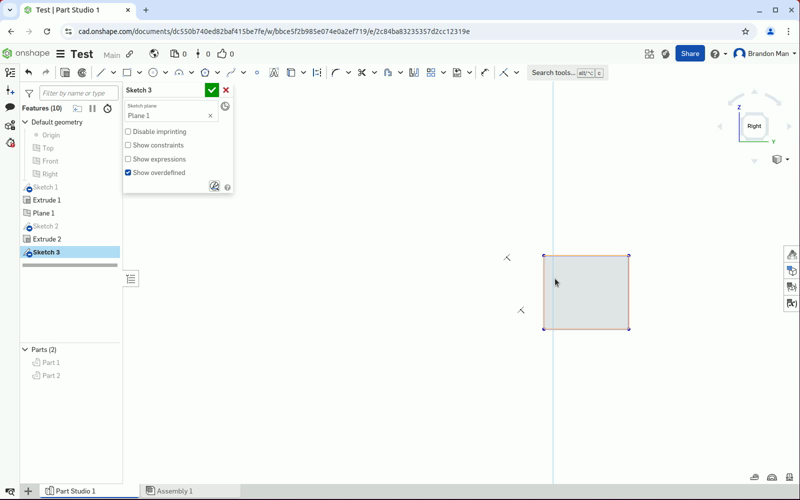
scroll(-6)
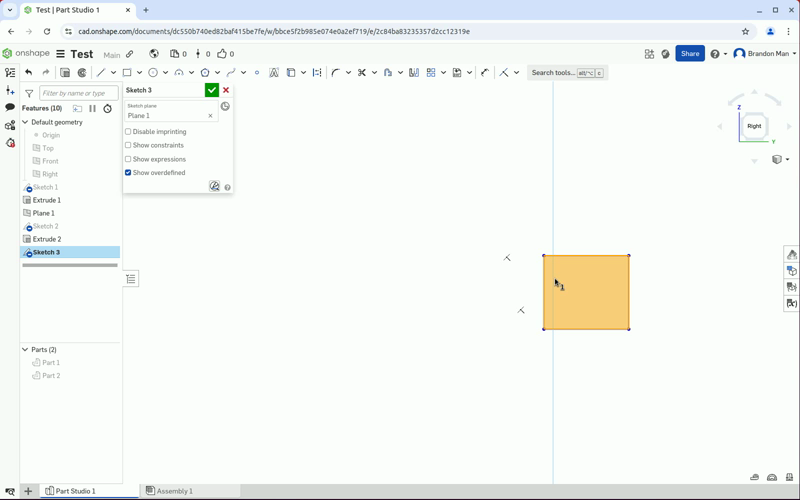
scroll(-6)
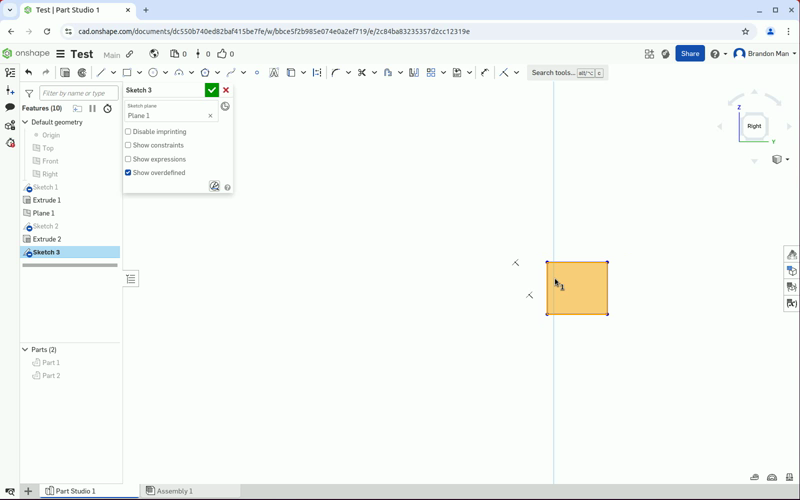
scroll(-6)
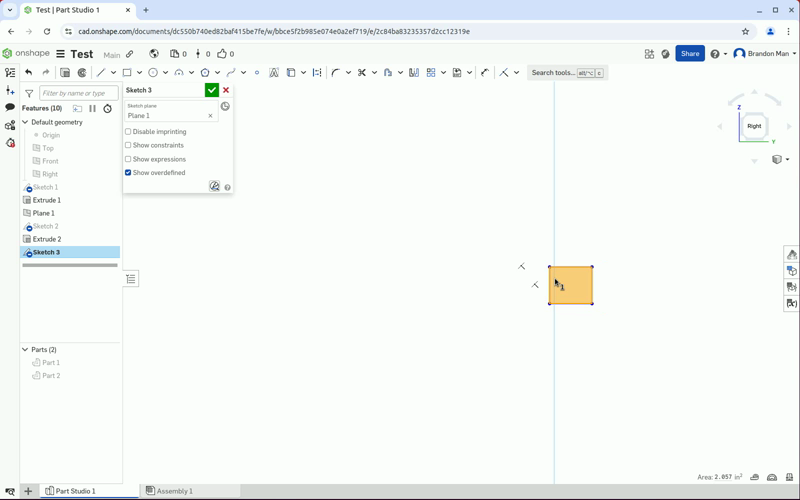
scroll(-6)
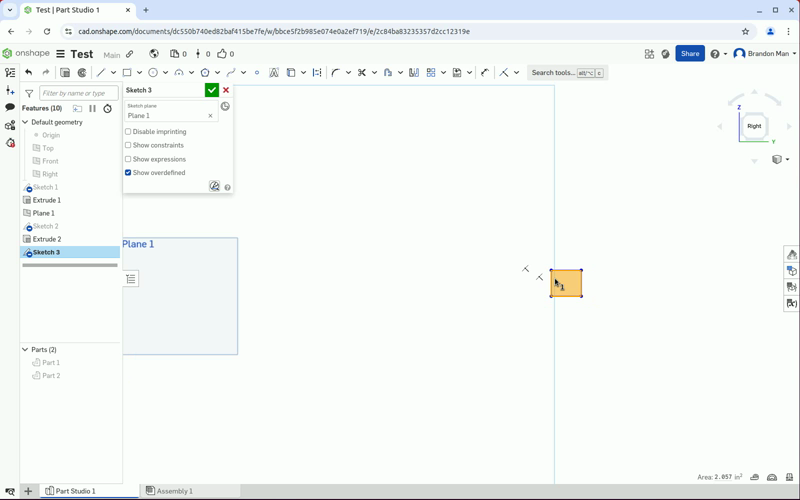
scroll(-6)
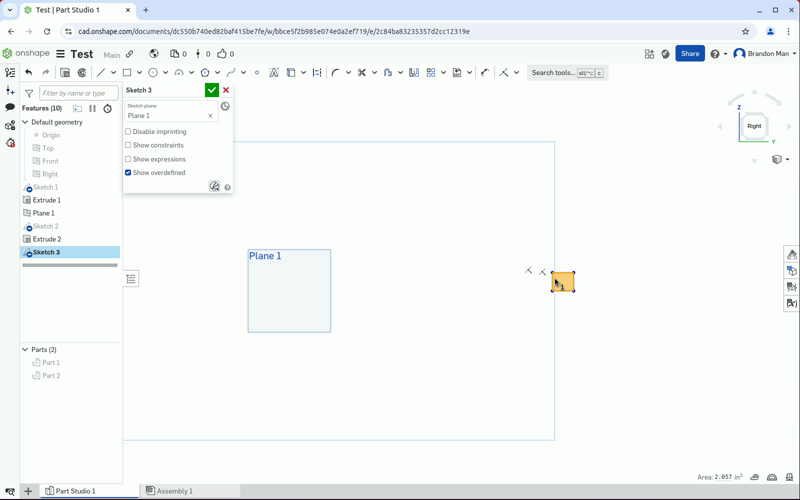
scroll(-6)
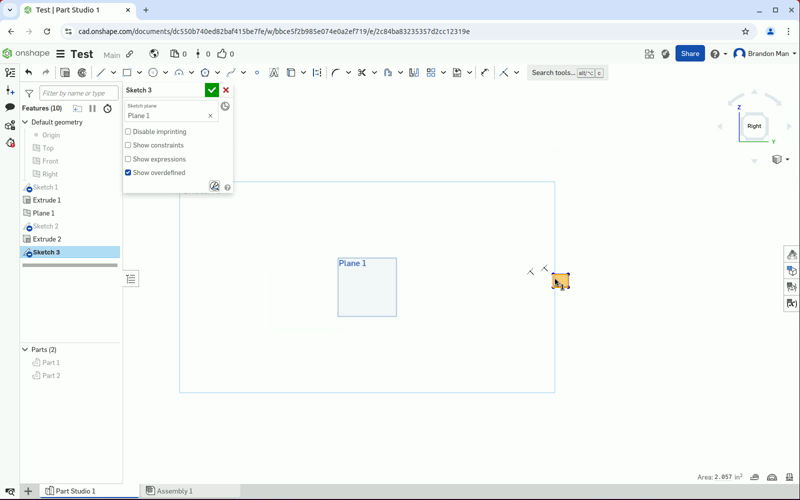
scroll(-6)
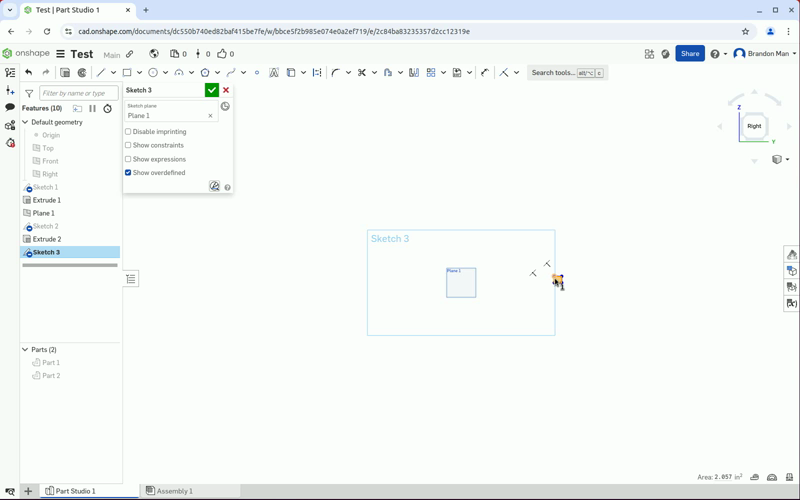
mouse_move(73, 352)
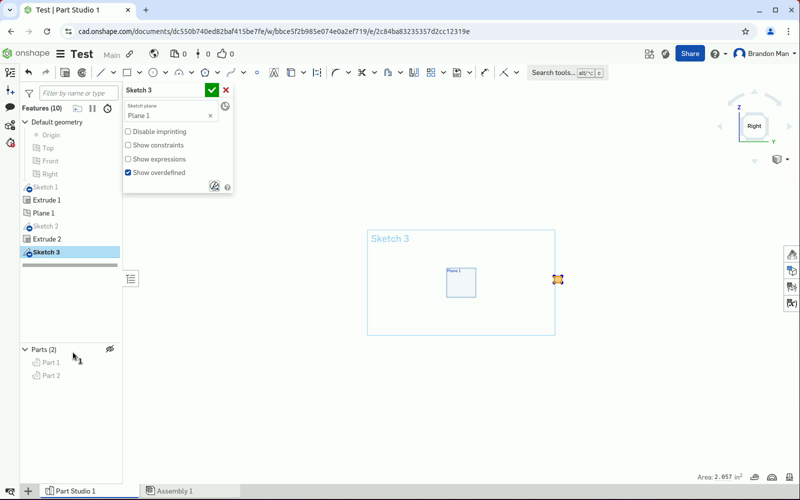
key(shift+y)
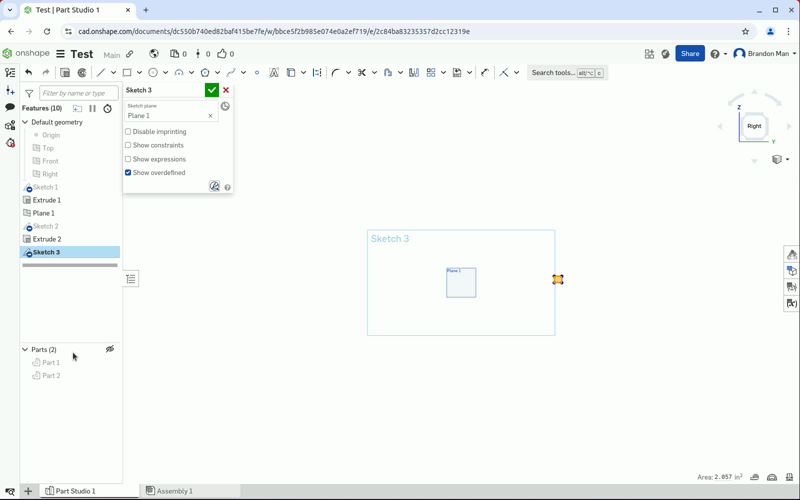
key(shift+e)
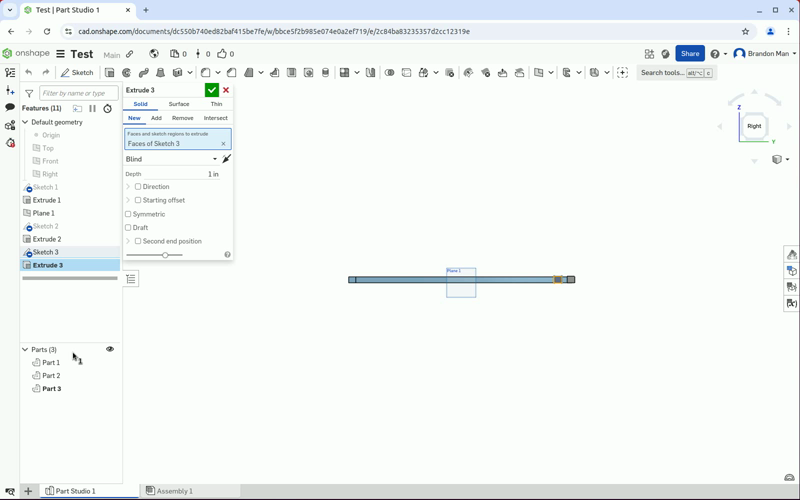
mouse_move(143, 106)
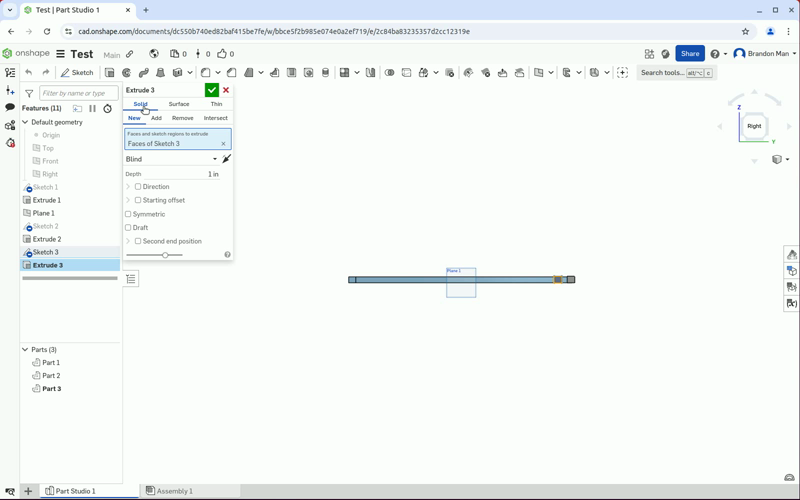
click(143, 106)
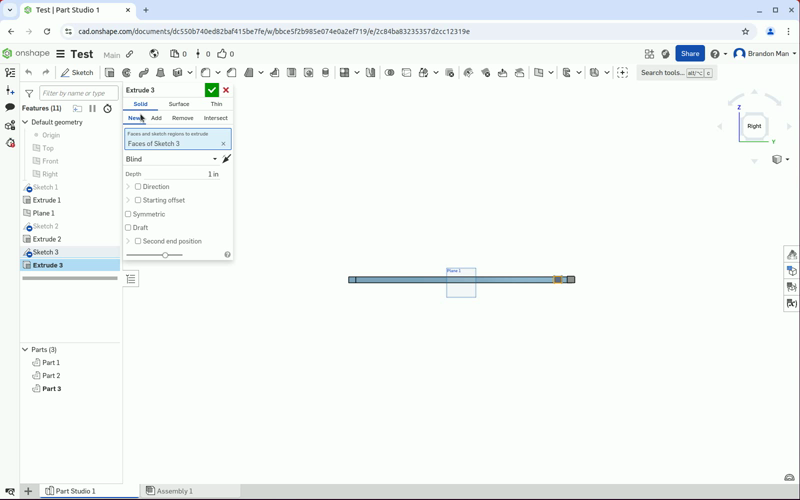
mouse_move(137, 120)
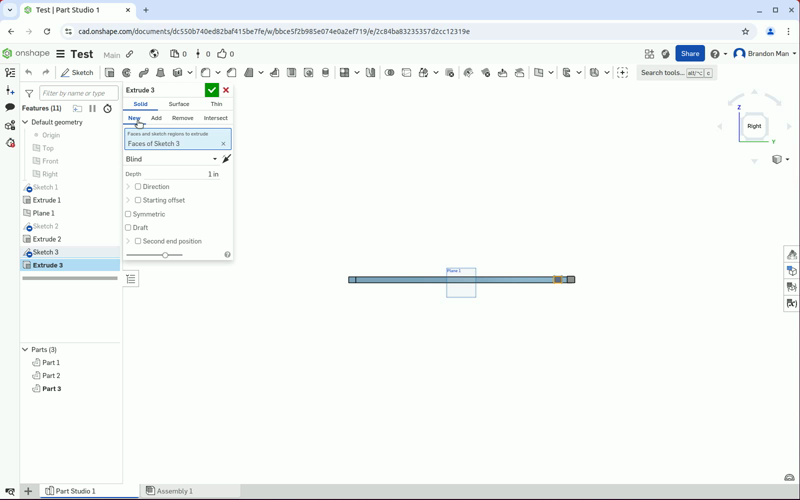
click(137, 120)
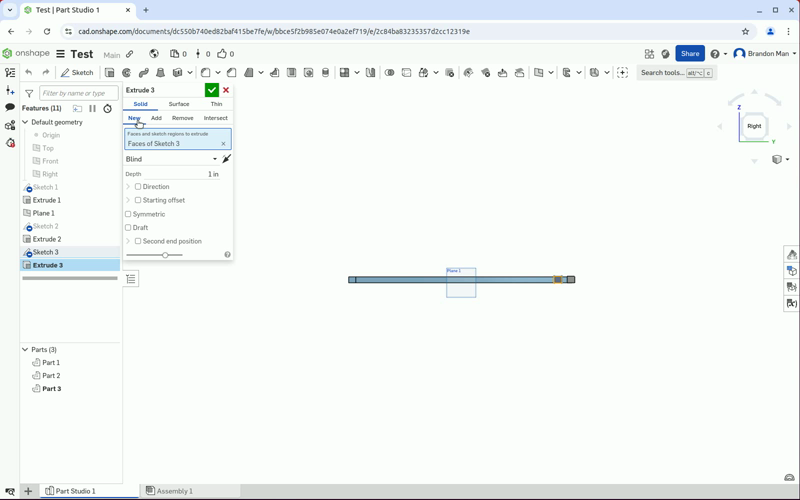
key(tab, 4)
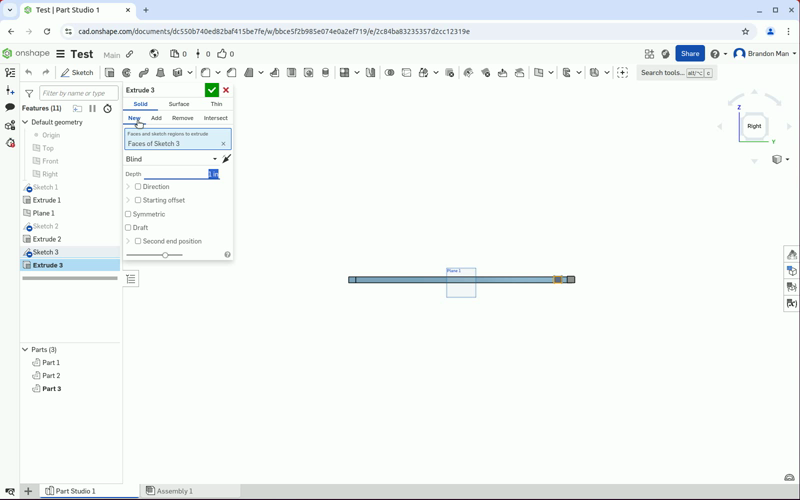
text(1.204)
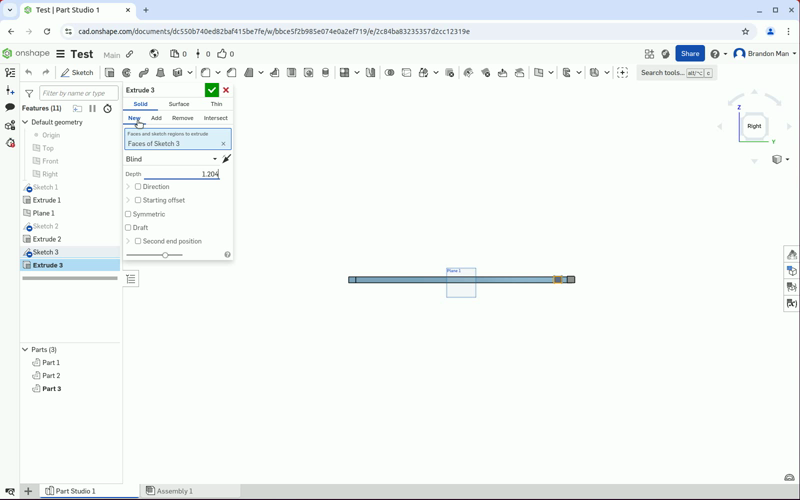
key(enter)
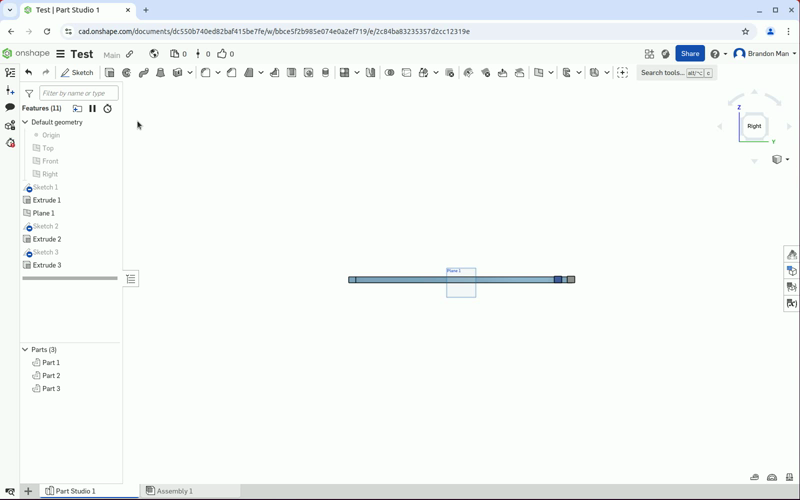
key(shift+h)
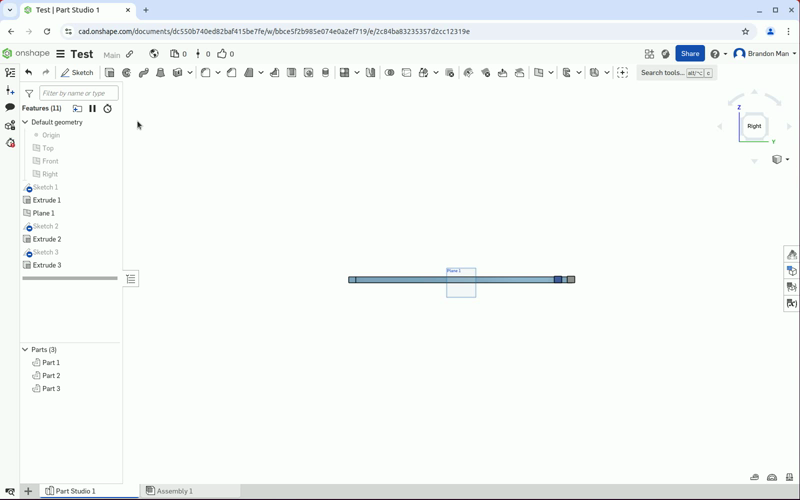
key(shift+h)
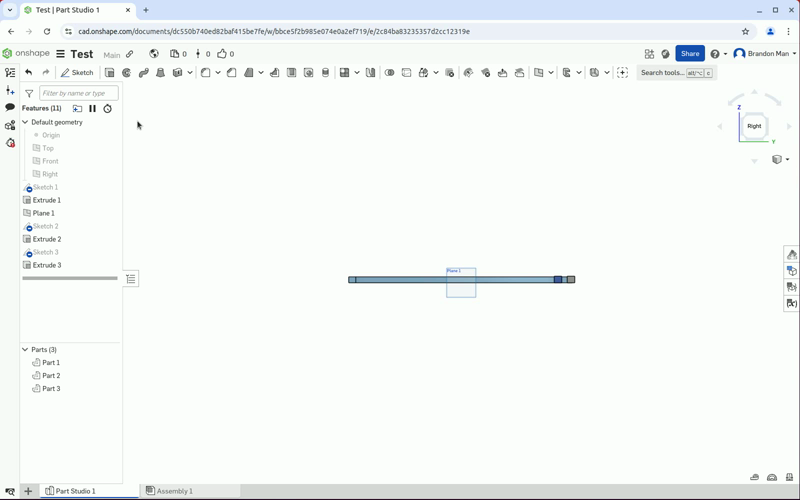
mouse_move(73, 189)
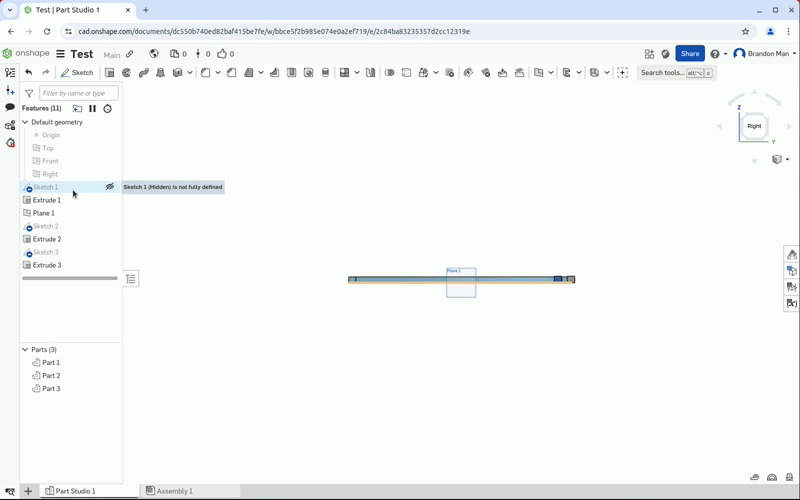
click(73, 189)
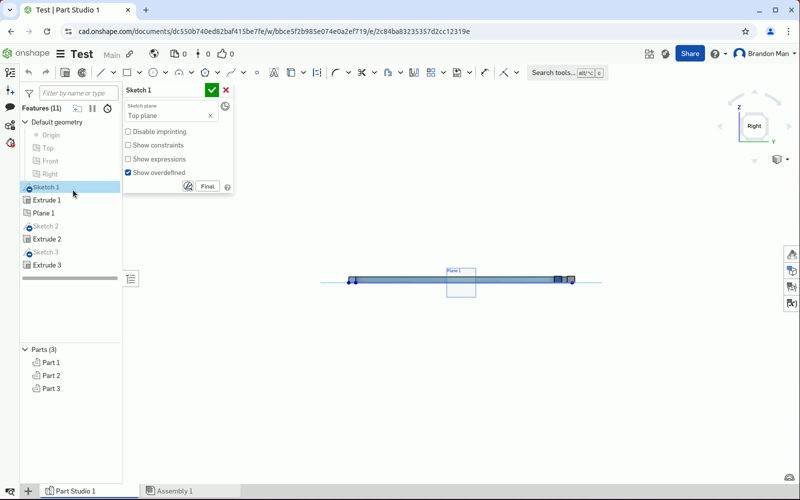
mouse_move(229, 92)
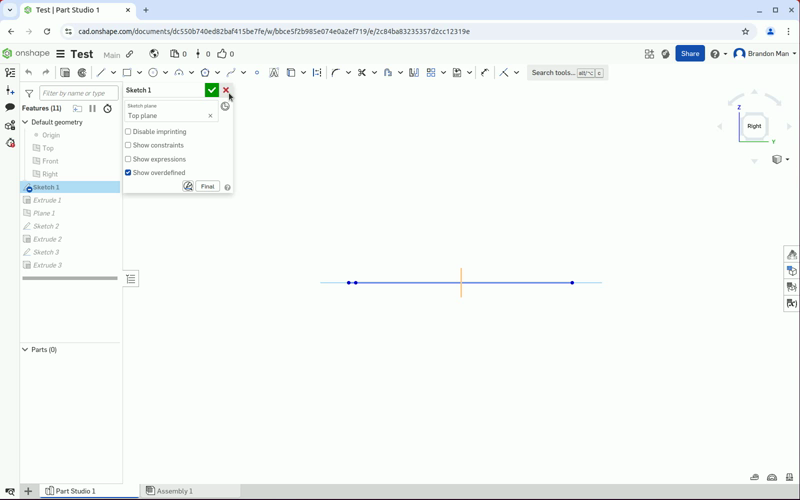
click(229, 92)
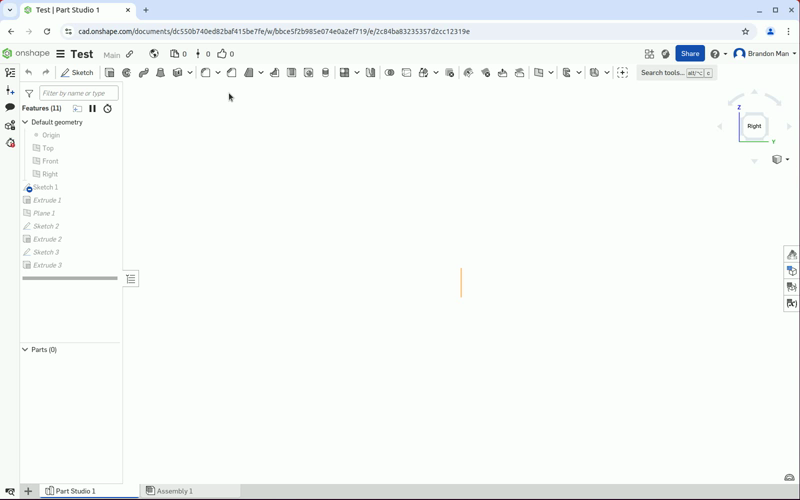
key(shift+s)
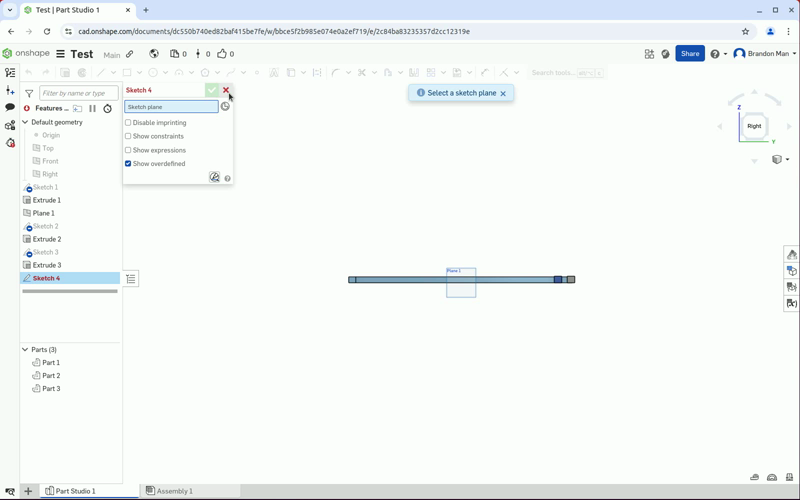
mouse_move(73, 215)
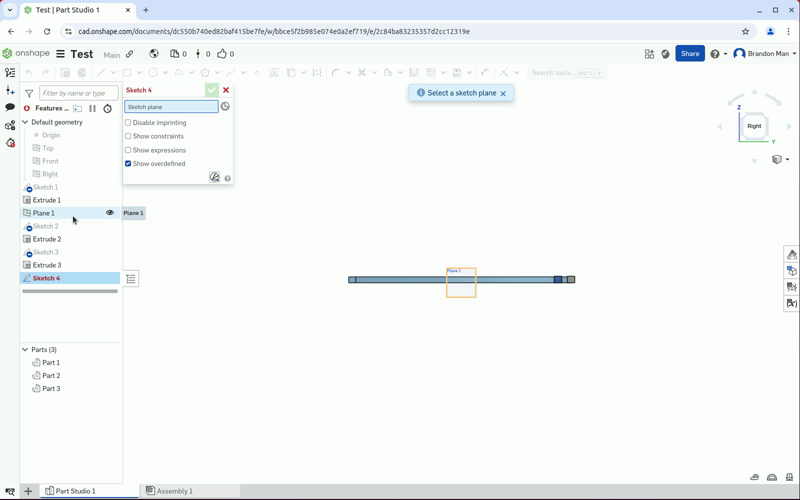
click(73, 215)
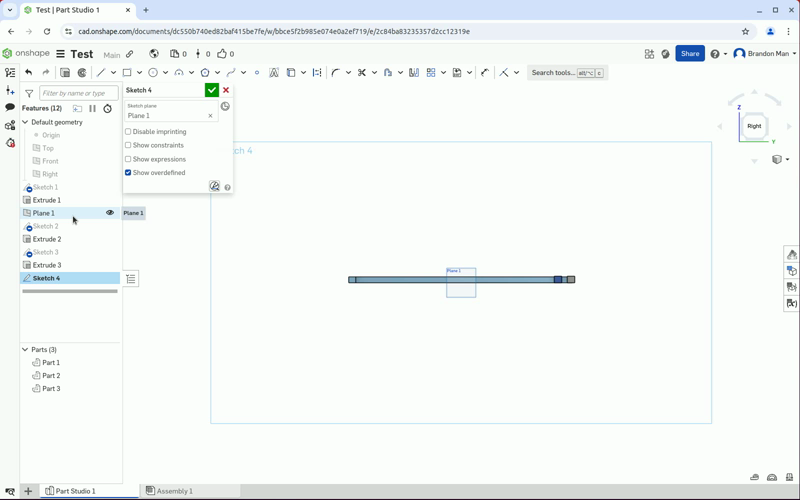
mouse_move(73, 352)
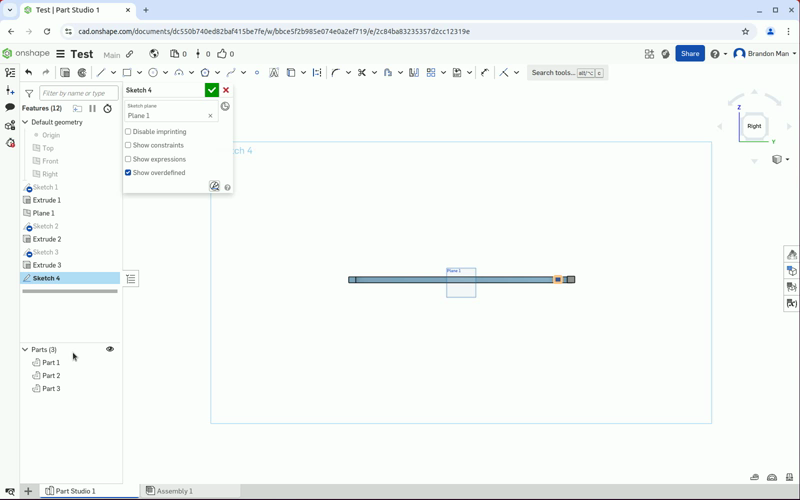
key(y)
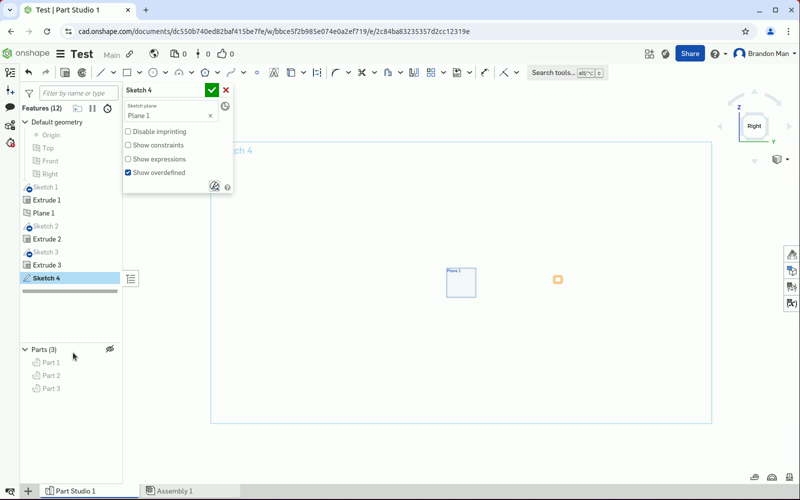
key(l)
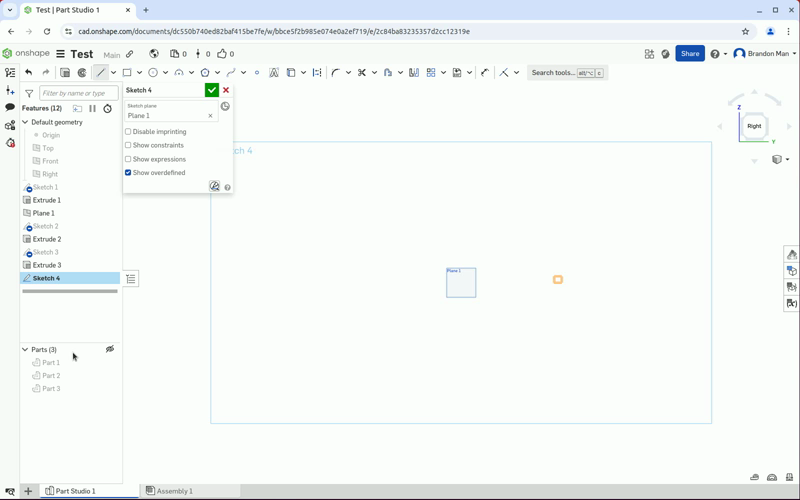
key_down(shift)
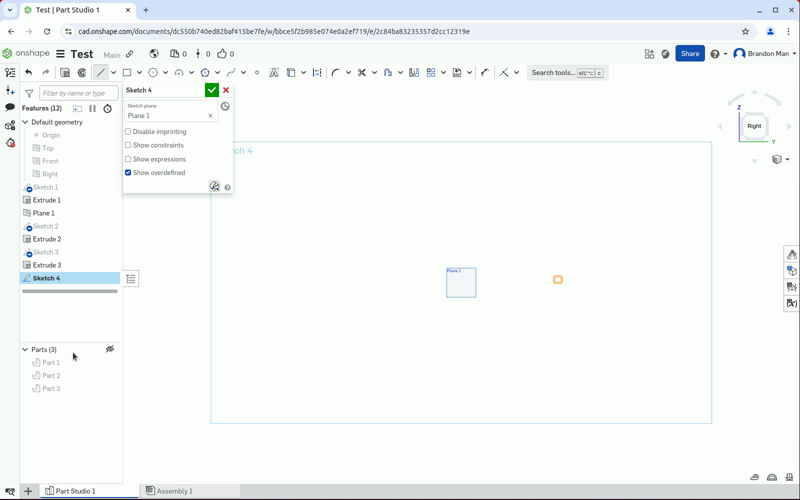
mouse_move(541, 282)
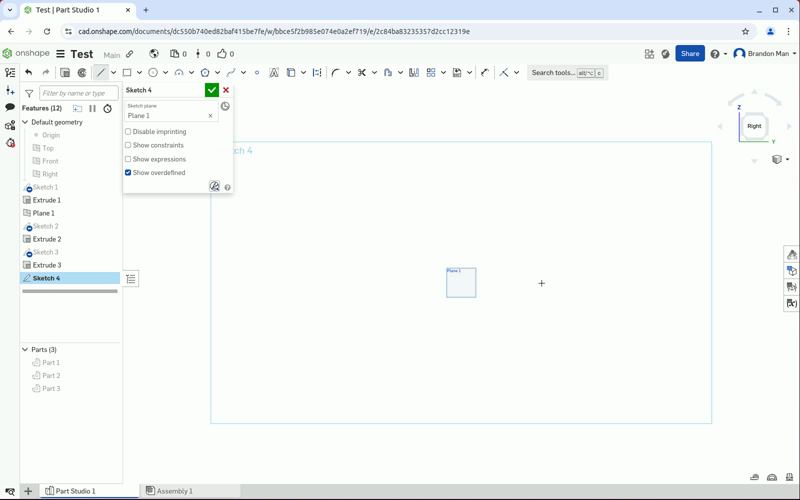
click(541, 282)
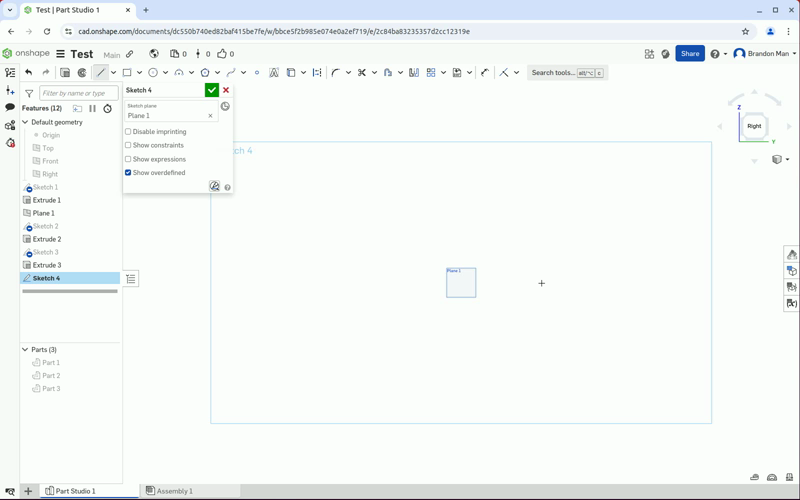
key_up(shift)
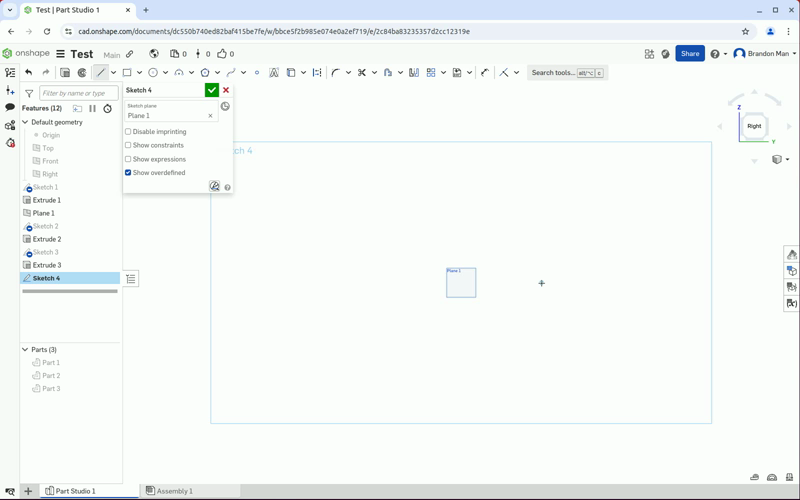
key_down(shift)
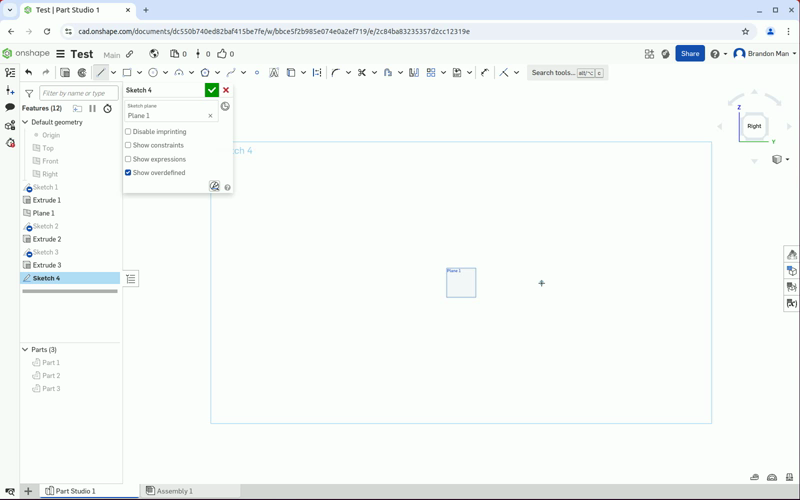
mouse_move(571, 282)
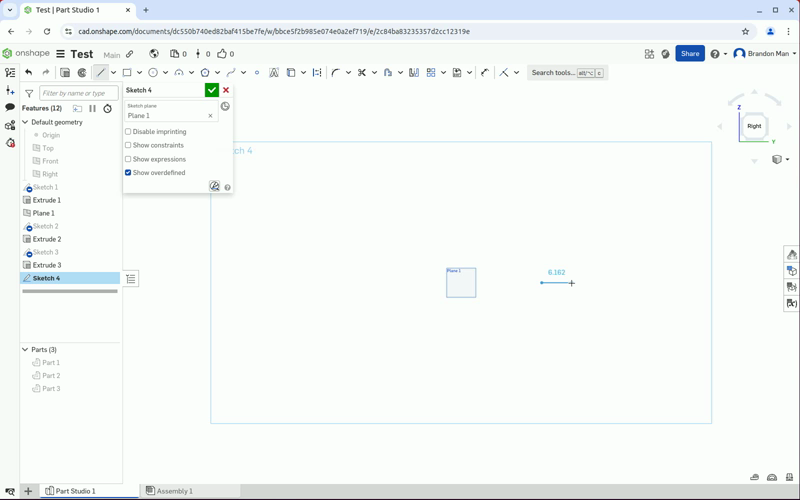
mouse_move(548, 282)
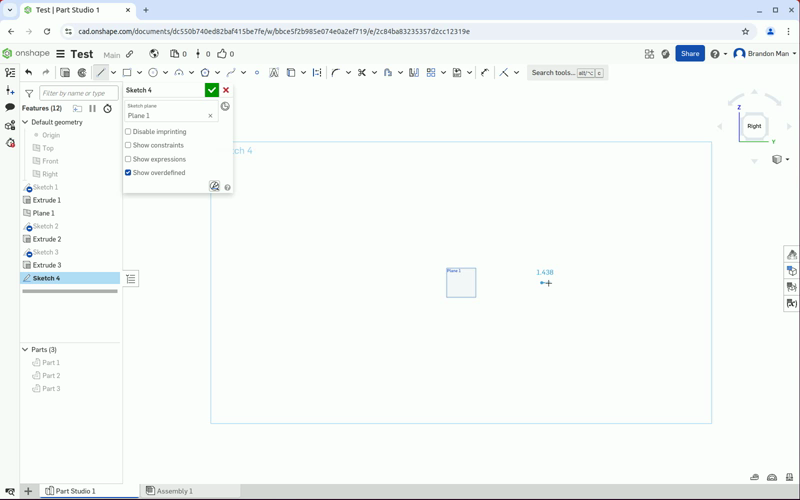
scroll(6)
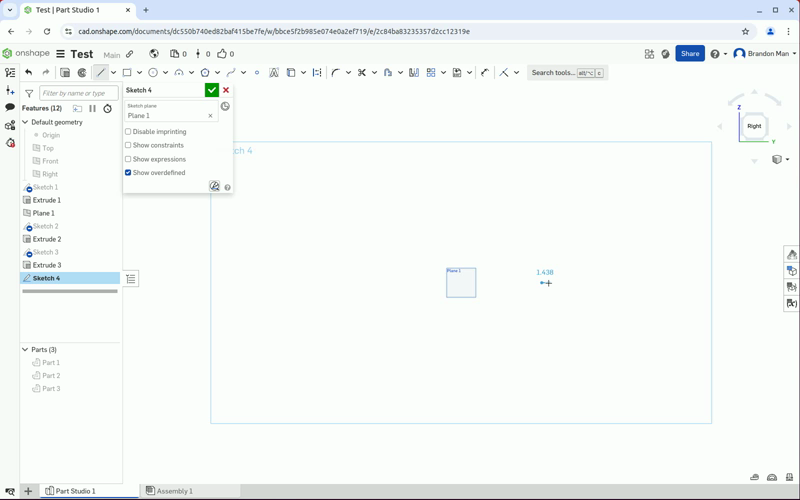
scroll(6)
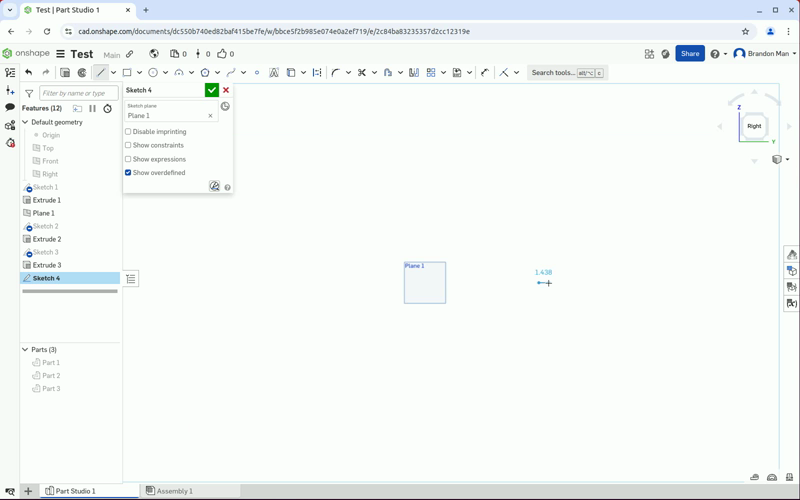
scroll(6)
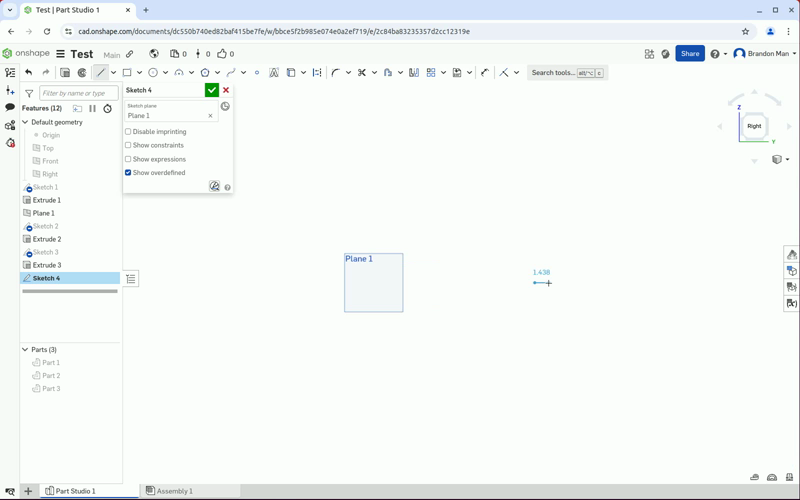
scroll(6)
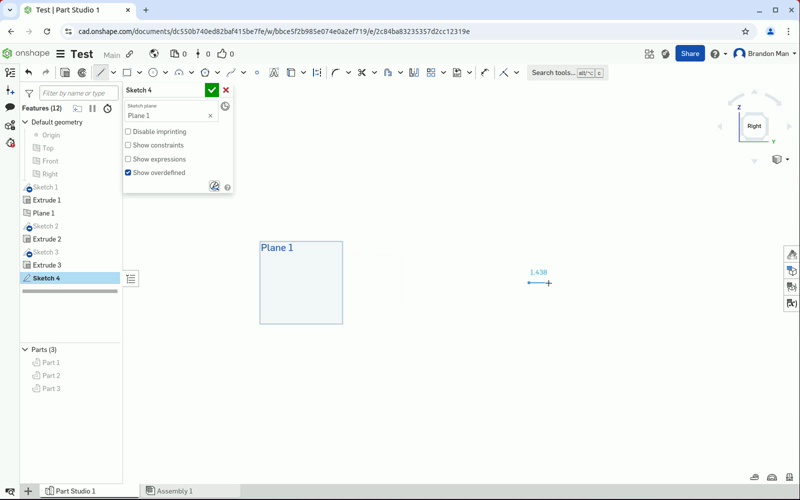
scroll(6)
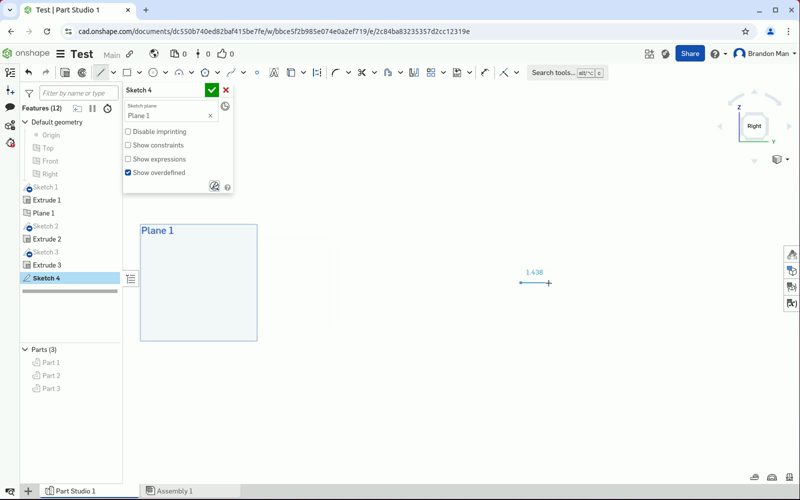
scroll(6)
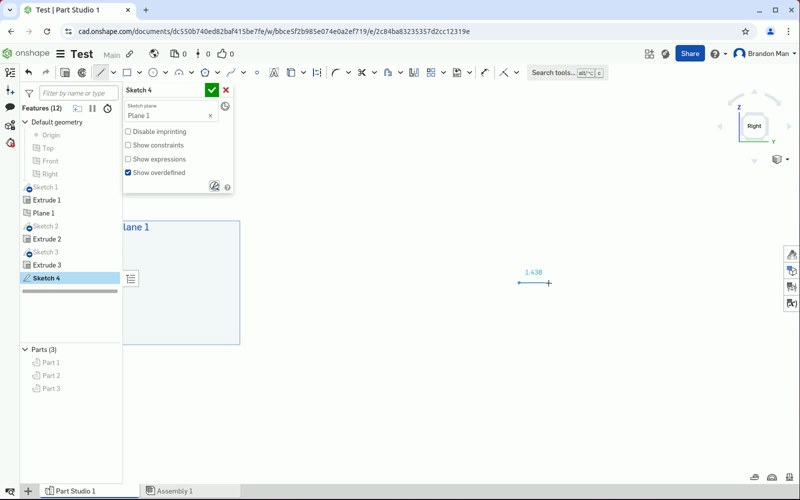
scroll(6)
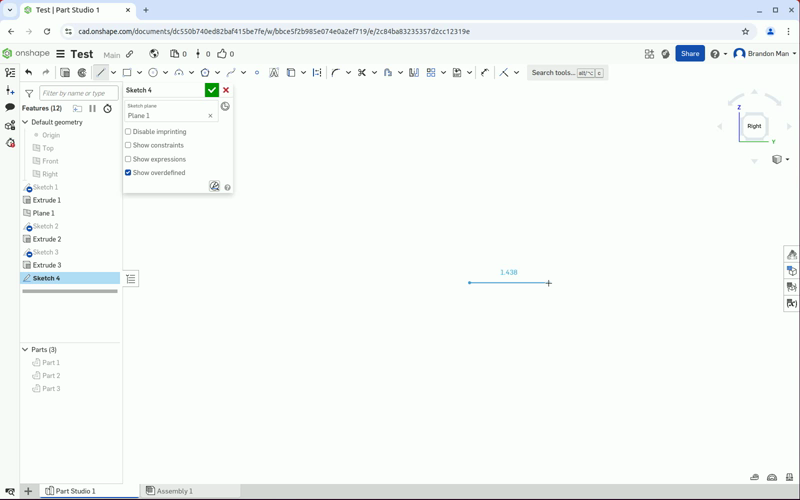
click(548, 282)
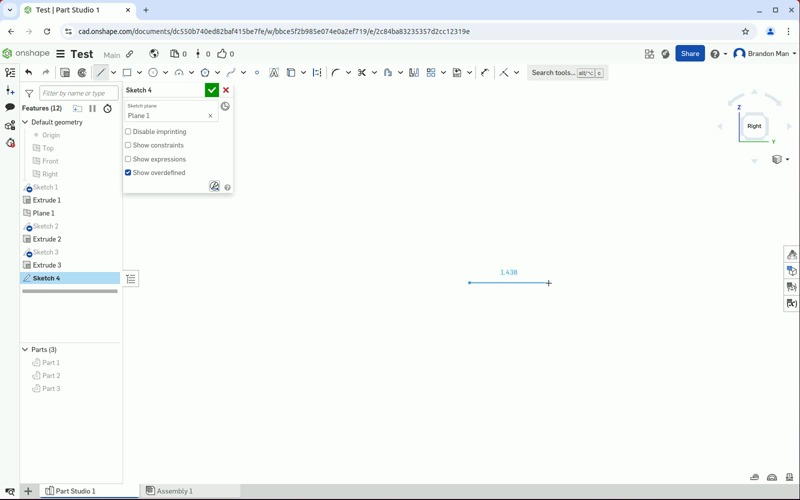
scroll(-6)
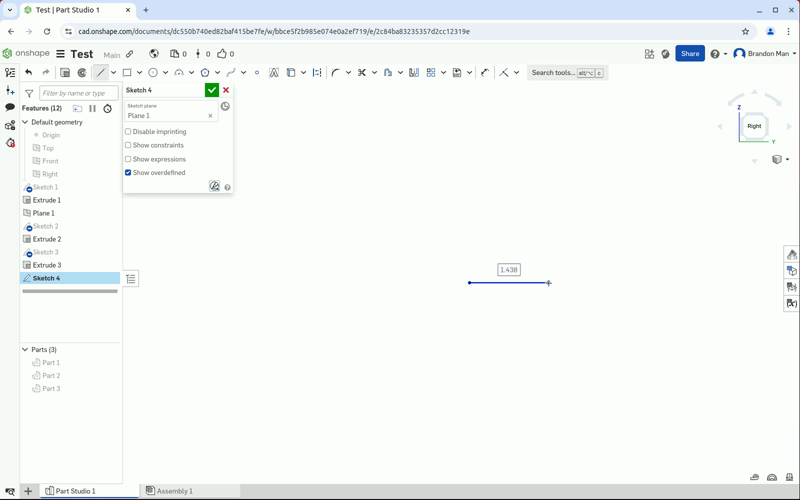
scroll(-6)
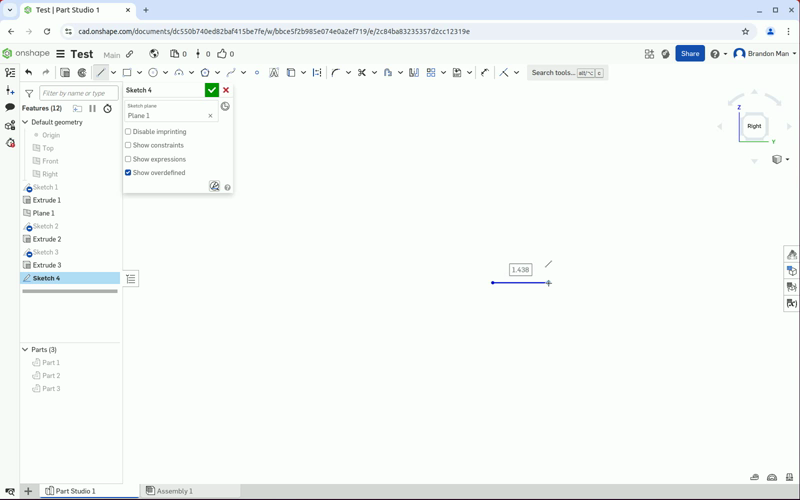
scroll(-6)
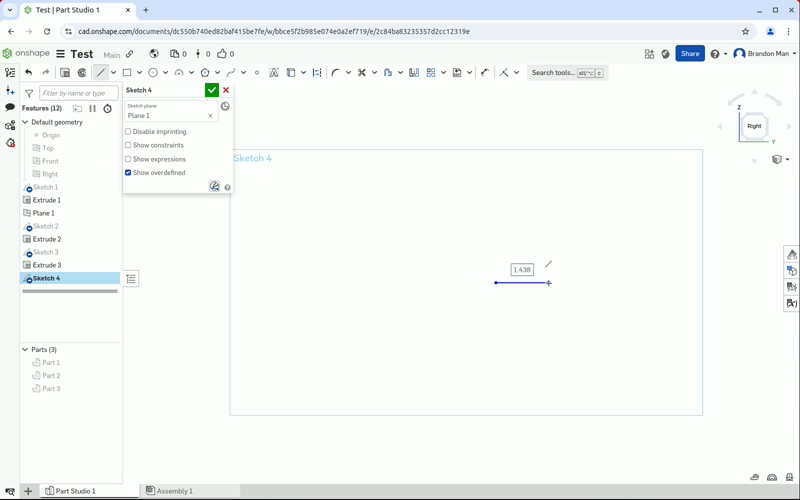
scroll(-6)
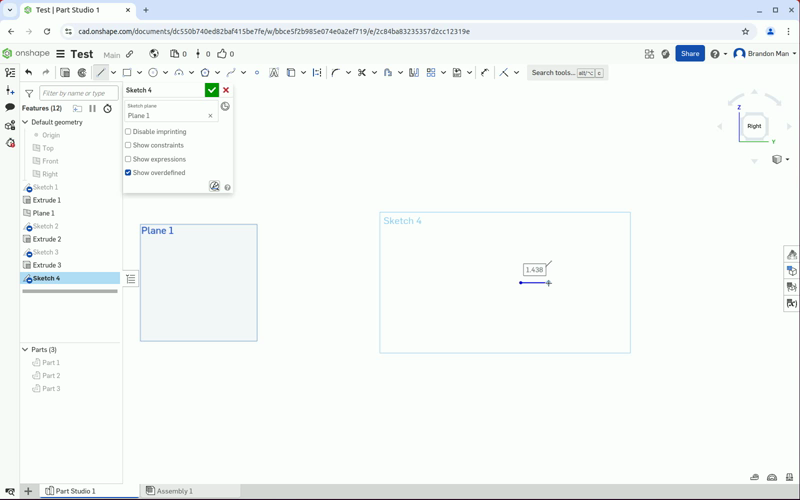
scroll(-6)
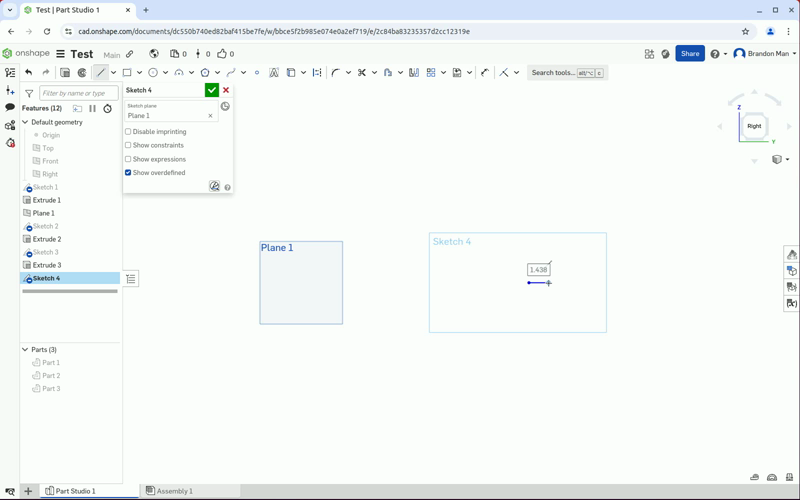
scroll(-6)
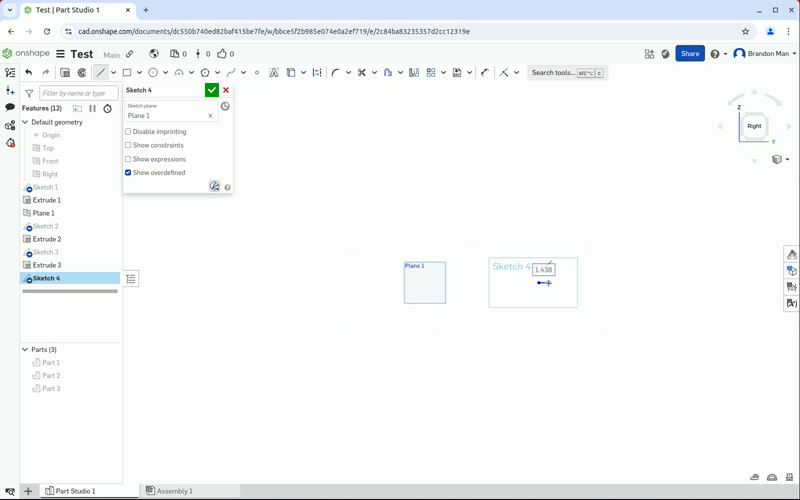
scroll(-6)
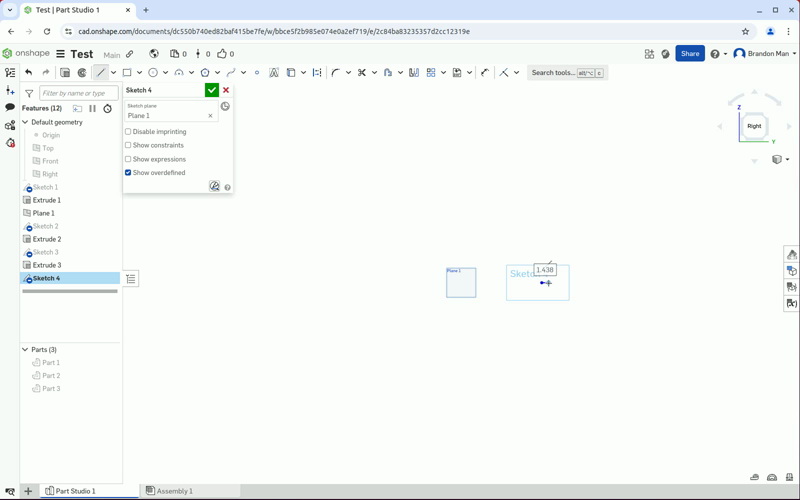
key_up(shift)
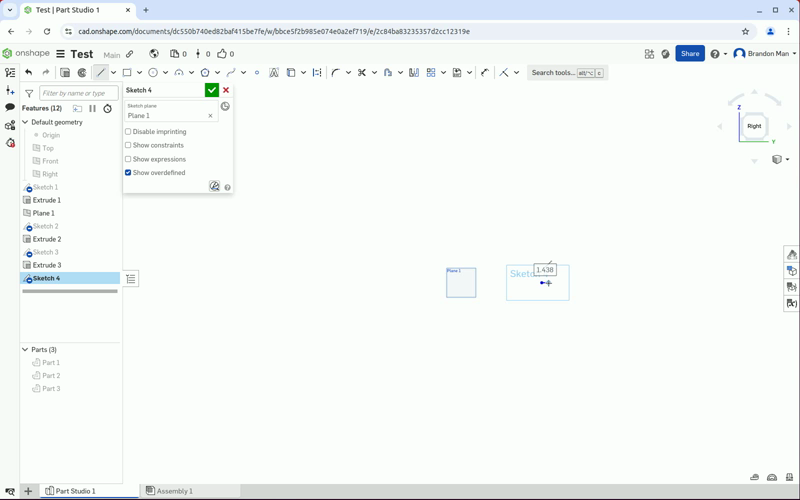
key_down(shift)
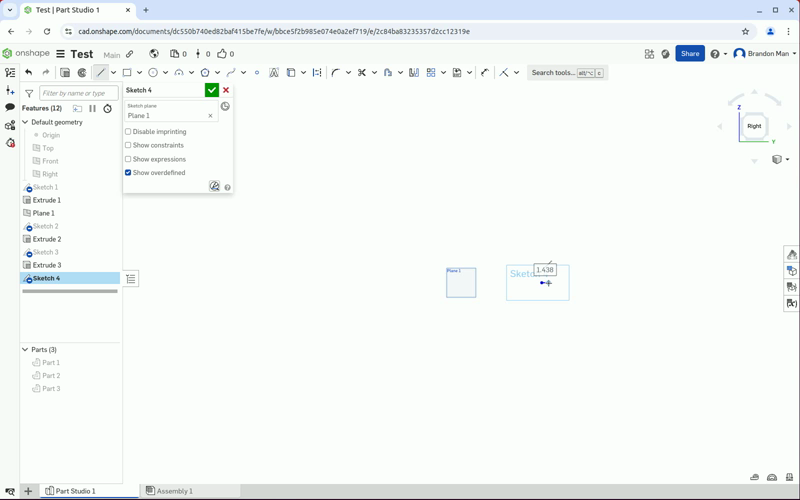
mouse_move(578, 282)
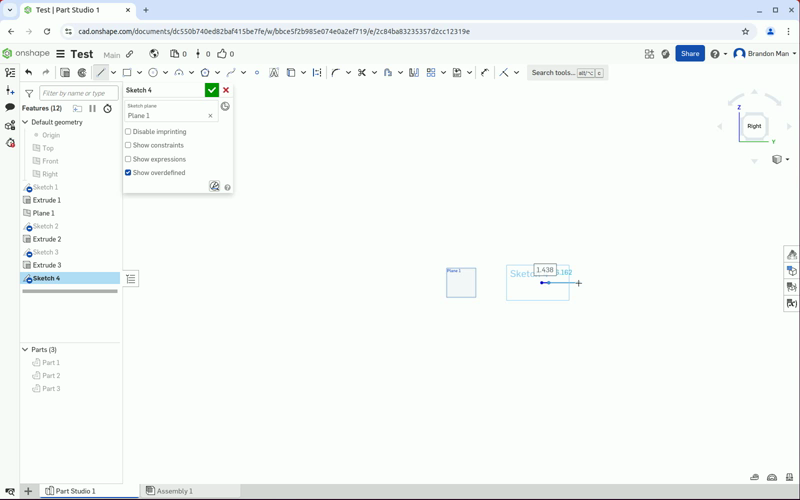
mouse_move(548, 276)
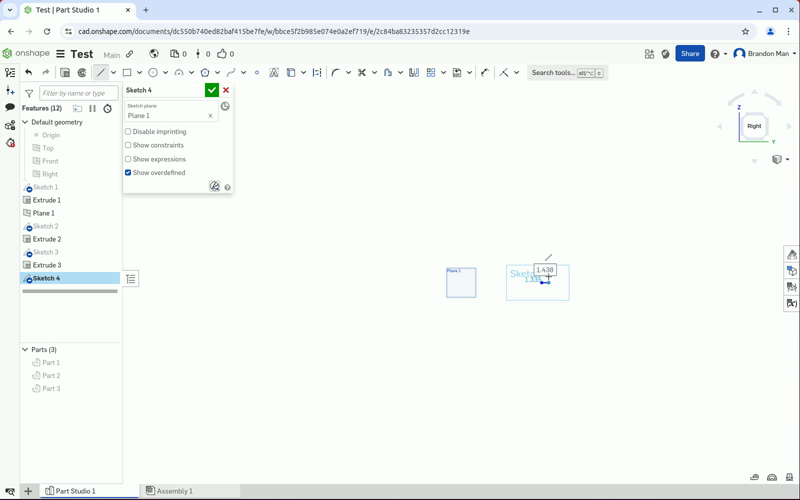
scroll(6)
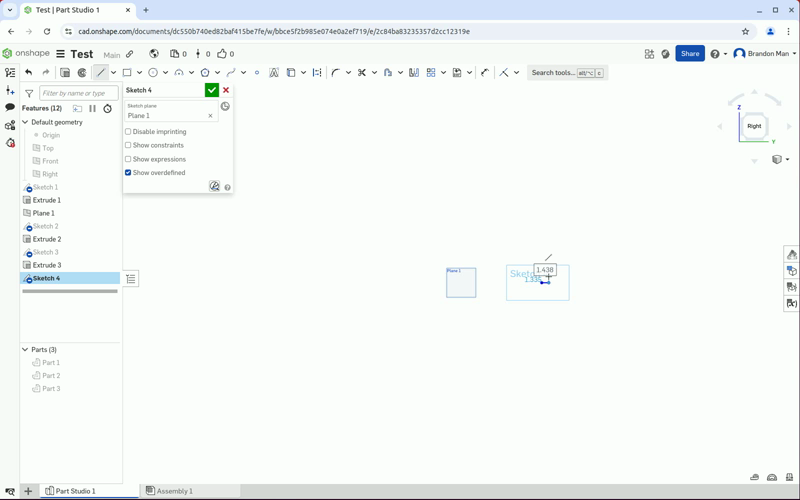
scroll(6)
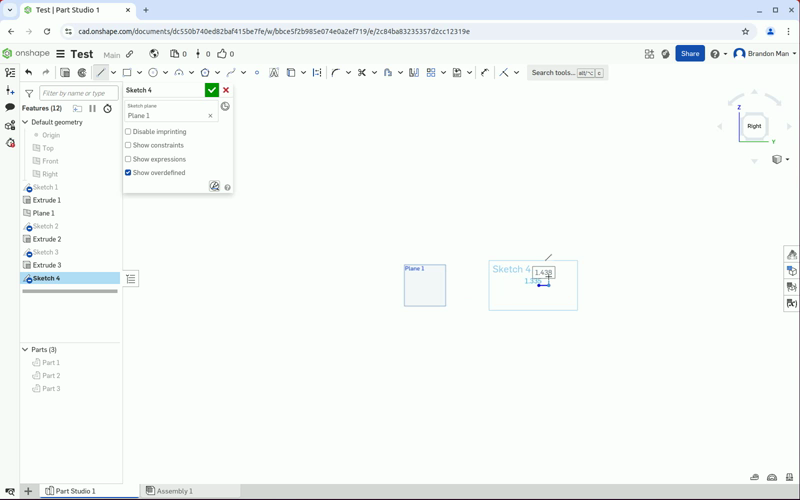
scroll(6)
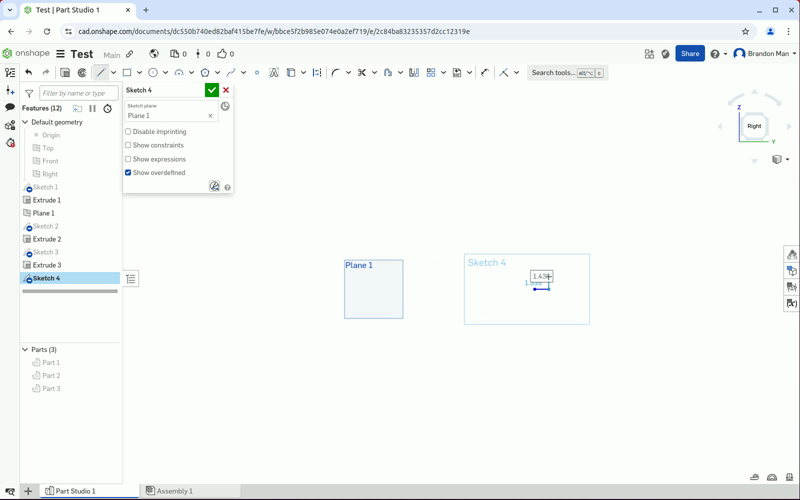
scroll(6)
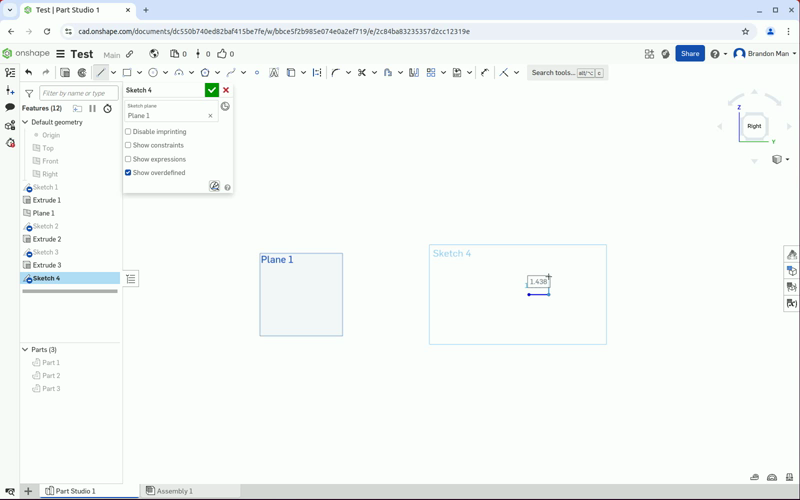
scroll(6)
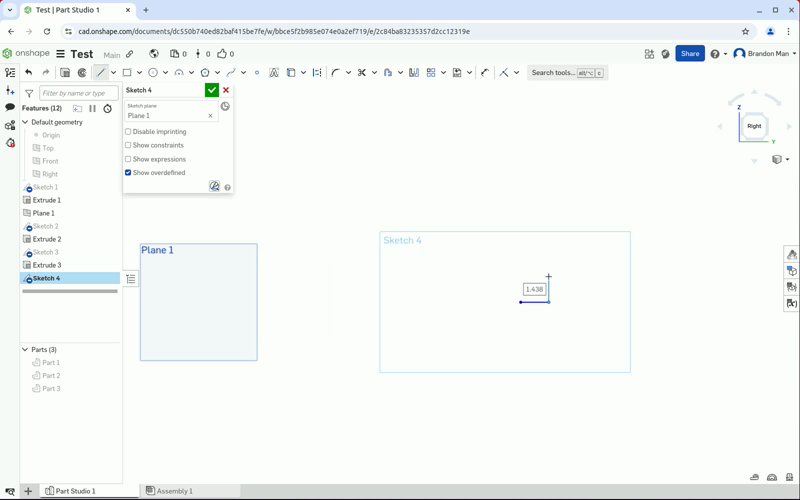
scroll(6)
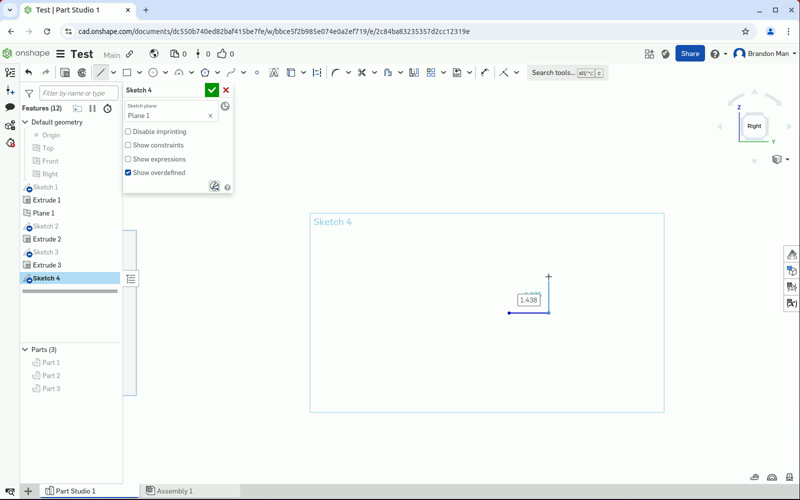
scroll(6)
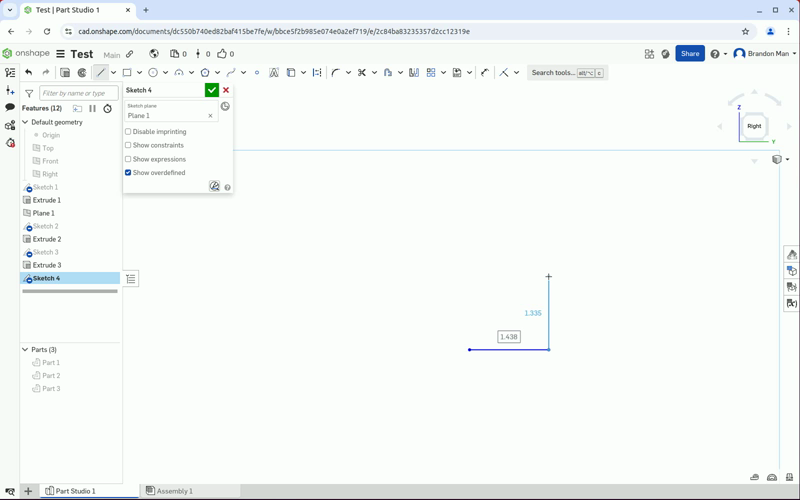
click(548, 276)
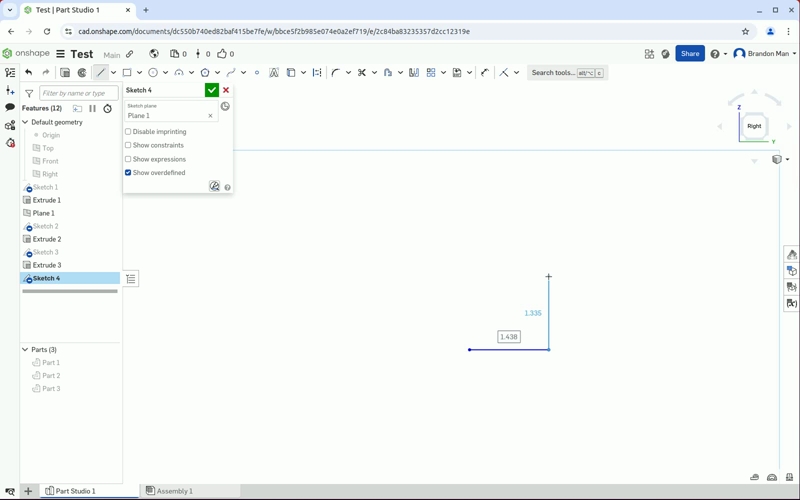
scroll(-6)
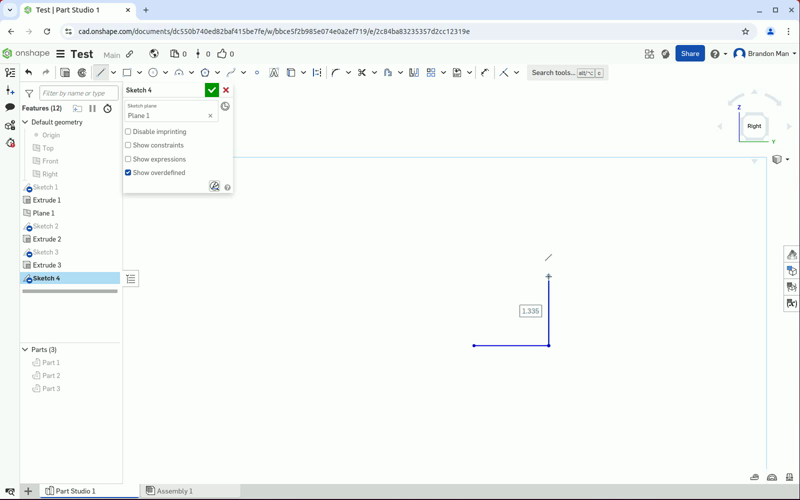
scroll(-6)
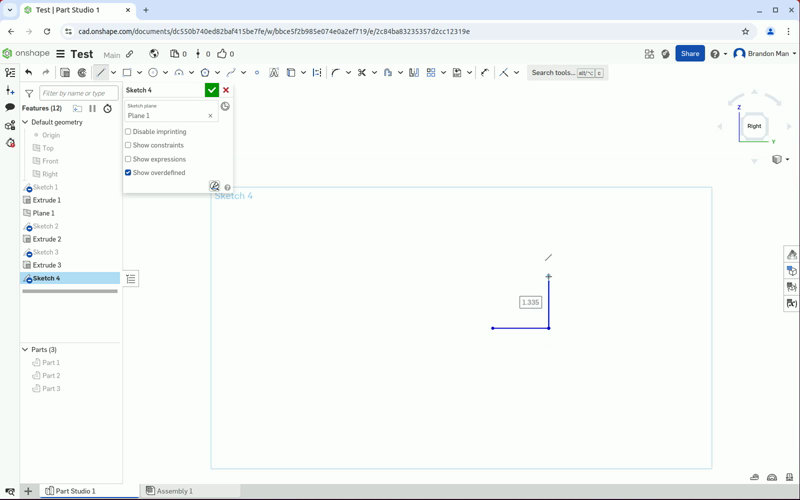
scroll(-6)
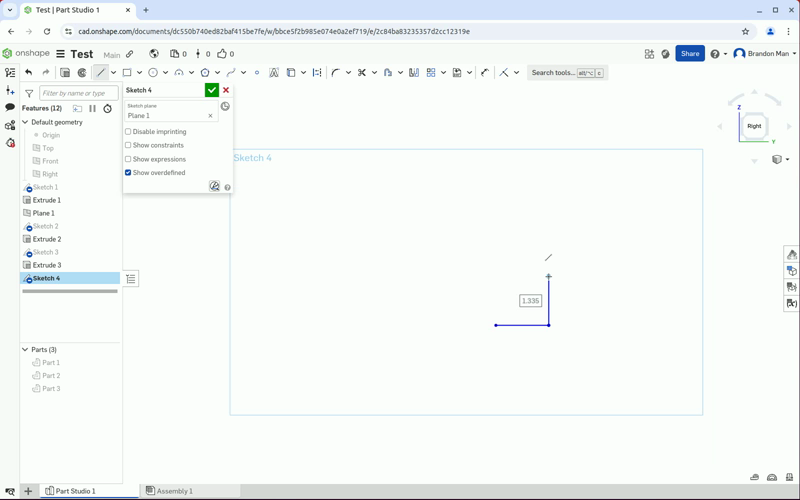
scroll(-6)
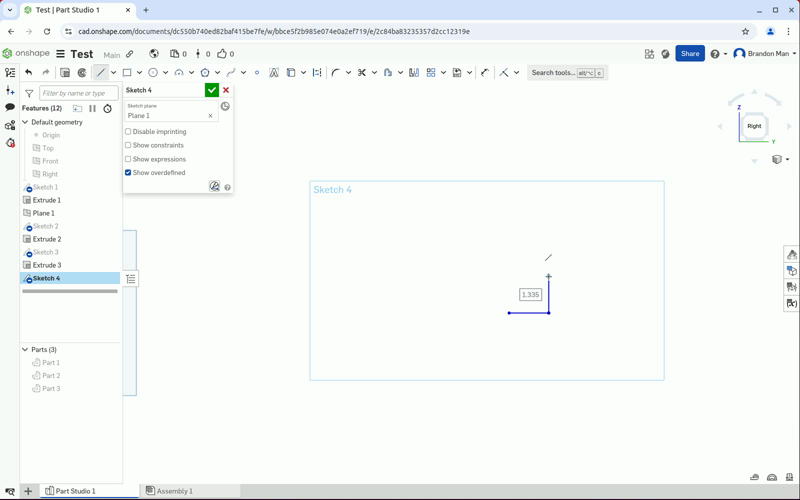
scroll(-6)
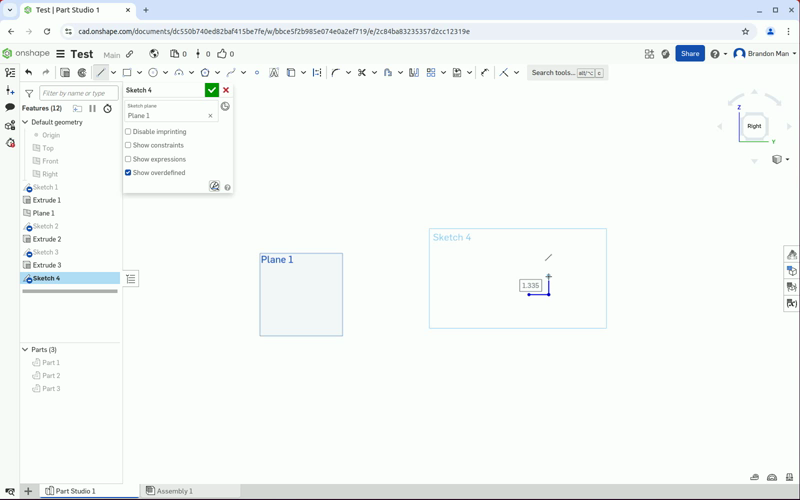
scroll(-6)
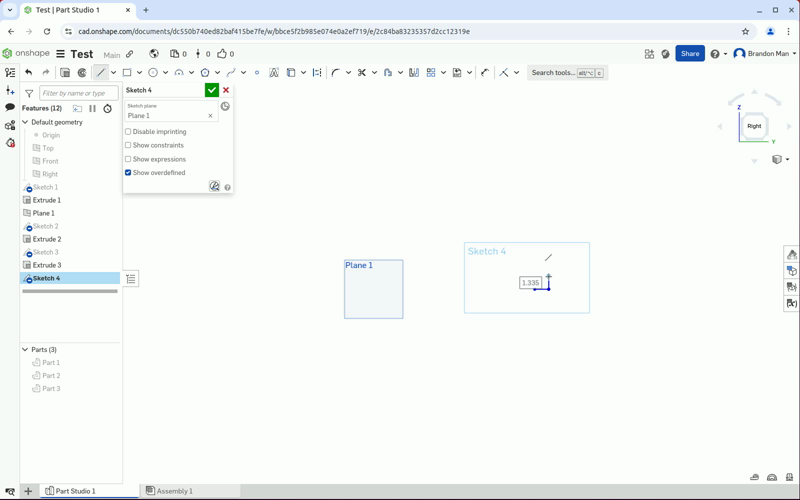
scroll(-6)
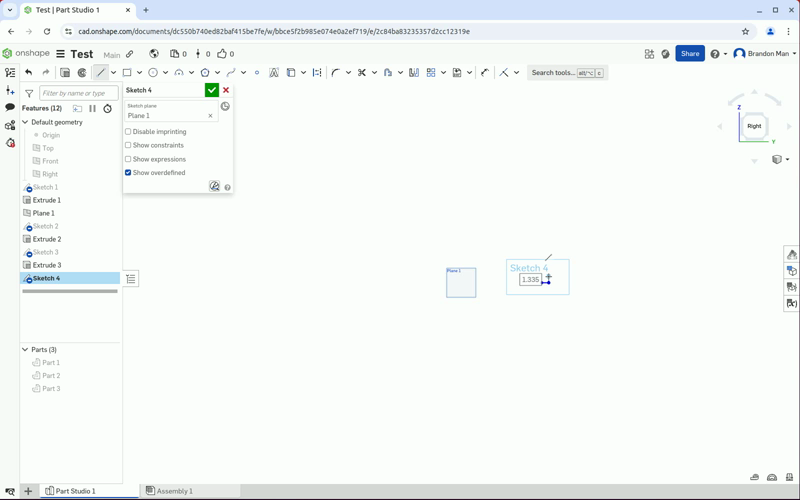
key_up(shift)
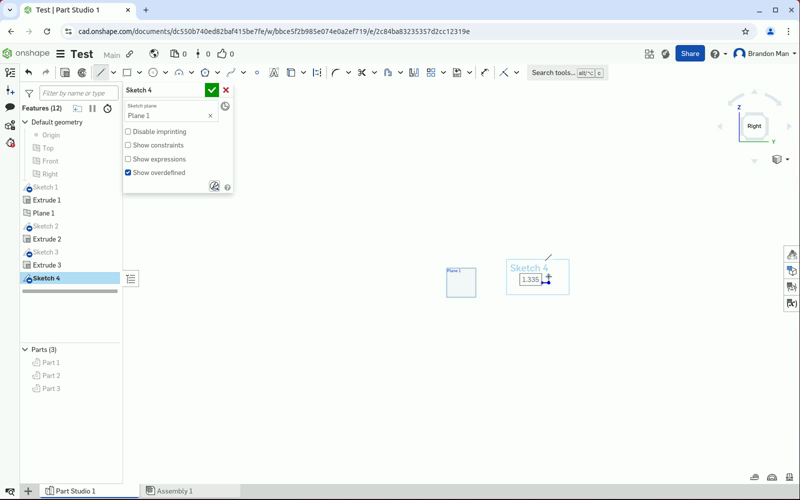
key_down(shift)
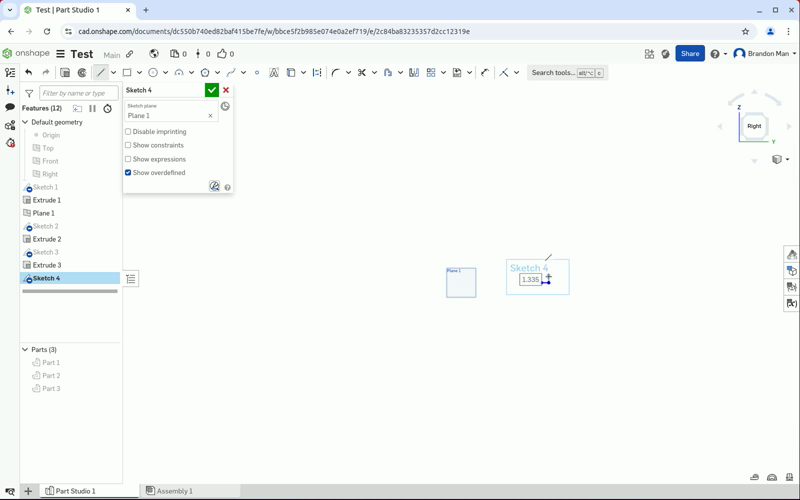
mouse_move(578, 276)
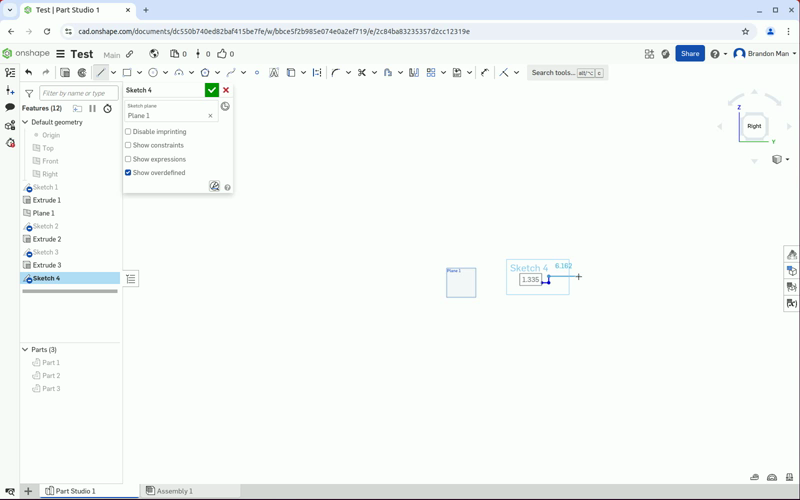
mouse_move(541, 276)
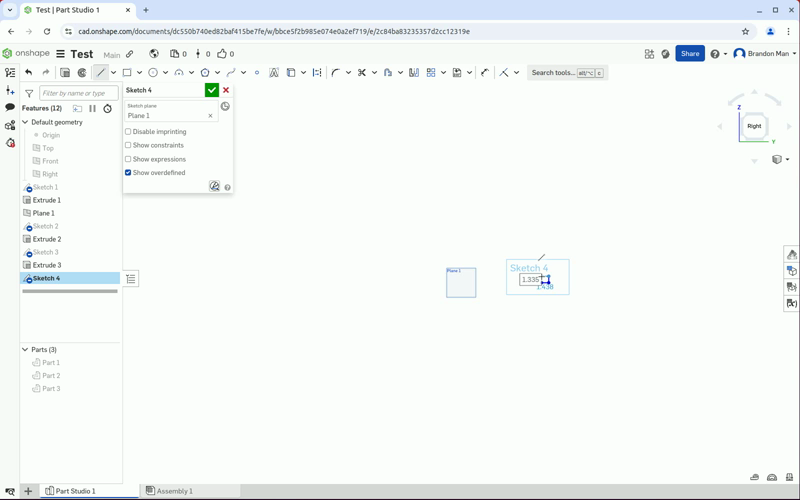
scroll(6)
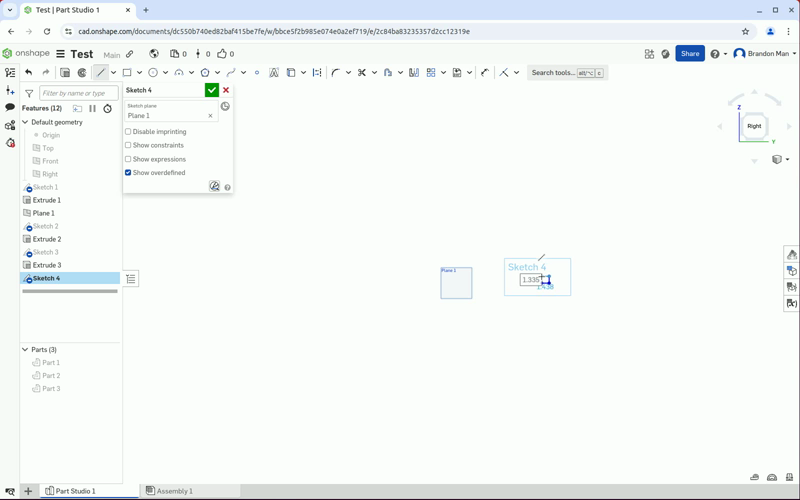
scroll(6)
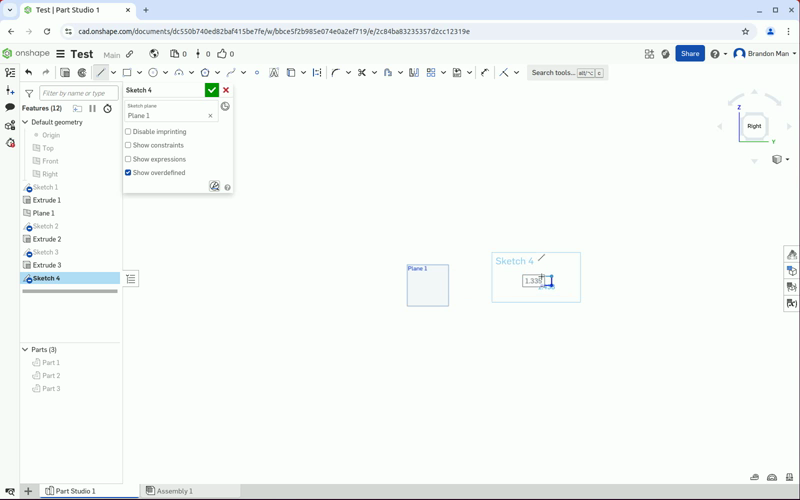
scroll(6)
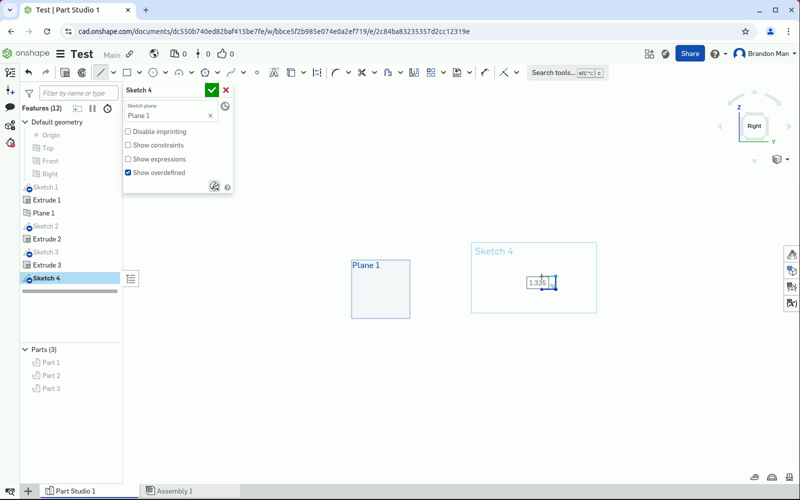
scroll(6)
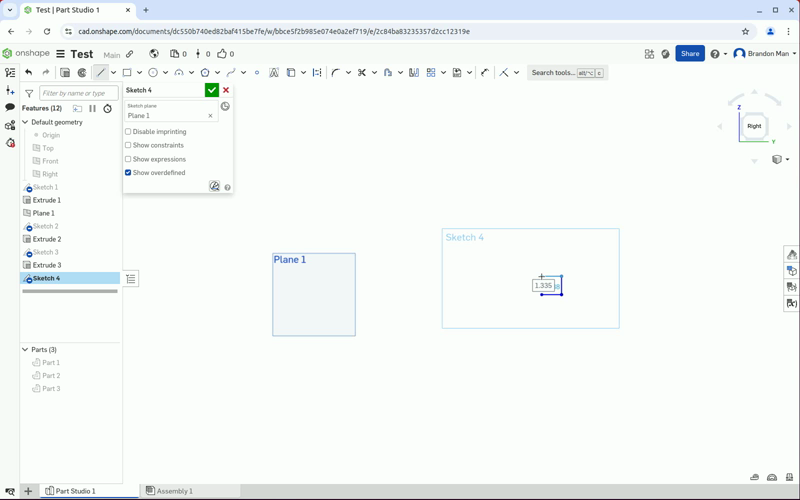
scroll(6)
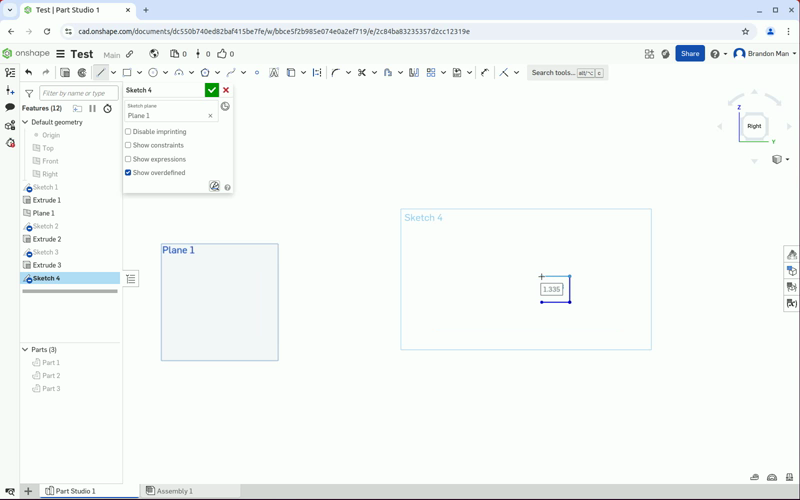
scroll(6)
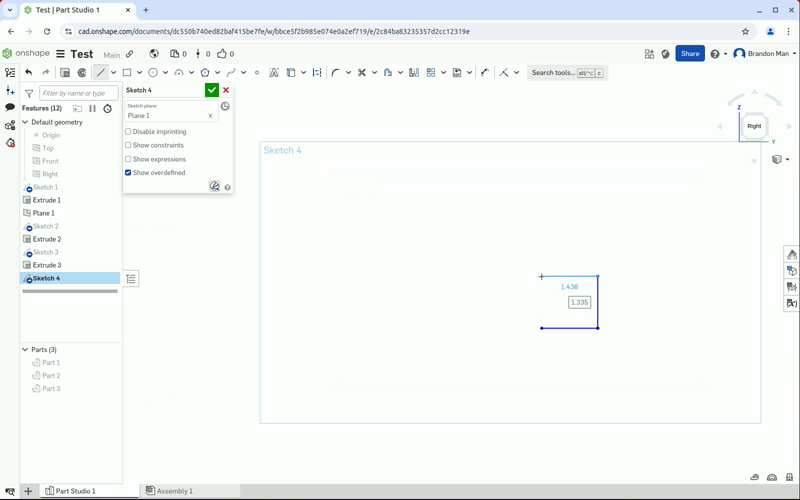
scroll(6)
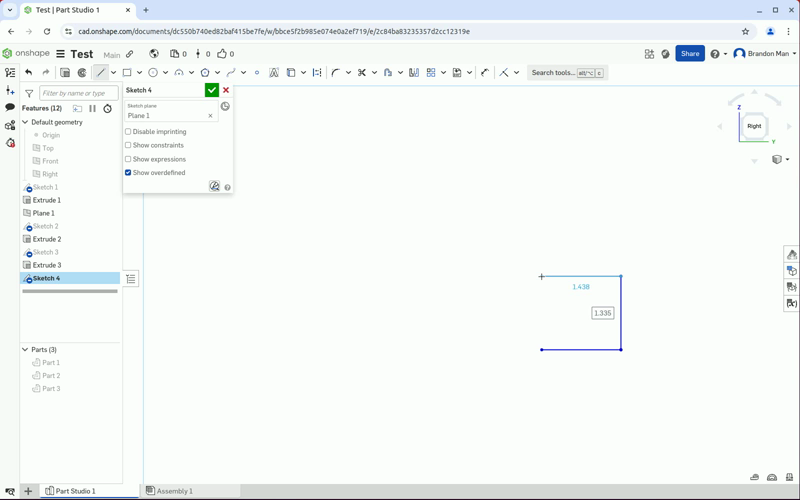
click(541, 276)
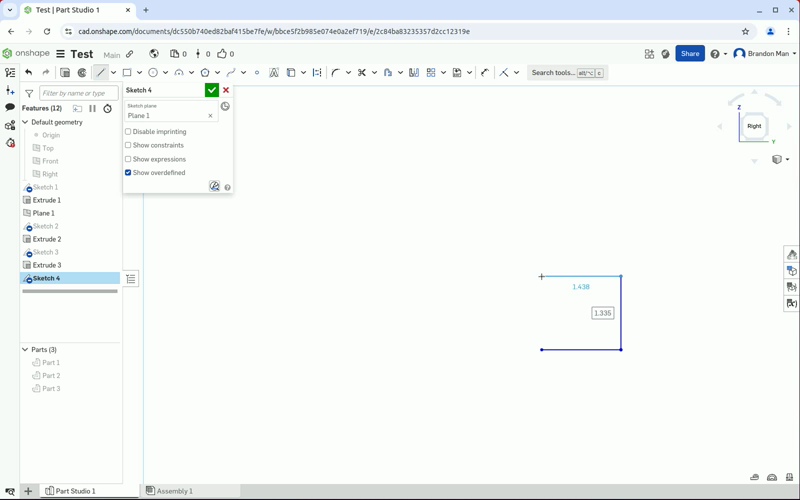
scroll(-6)
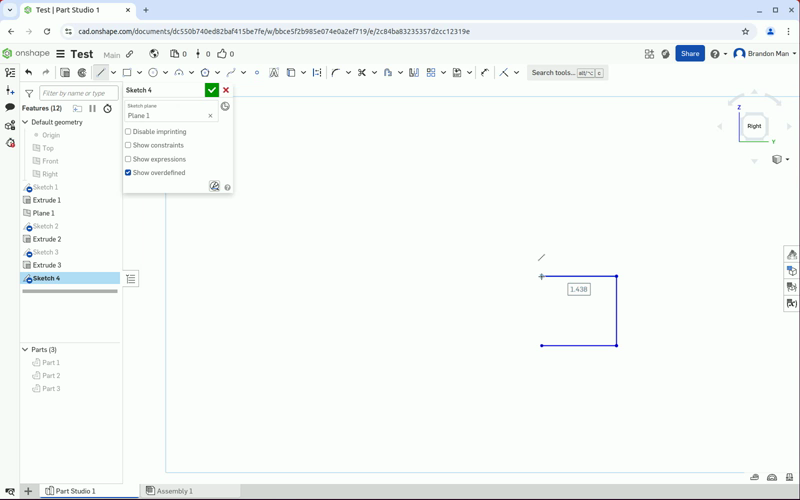
scroll(-6)
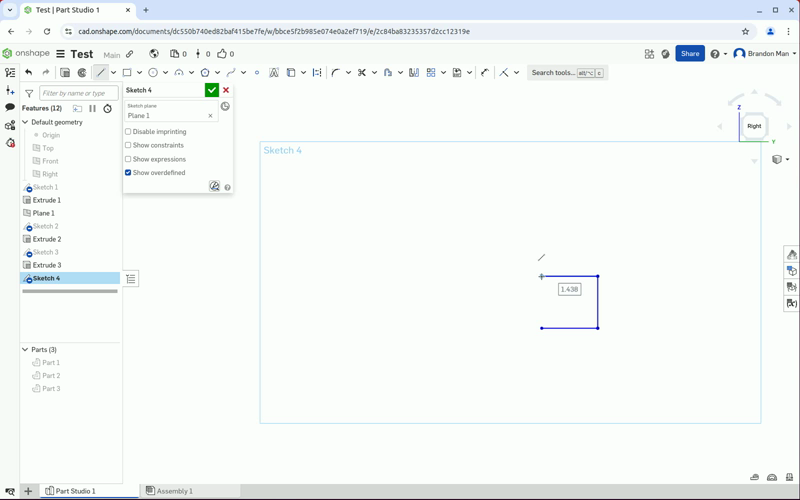
scroll(-6)
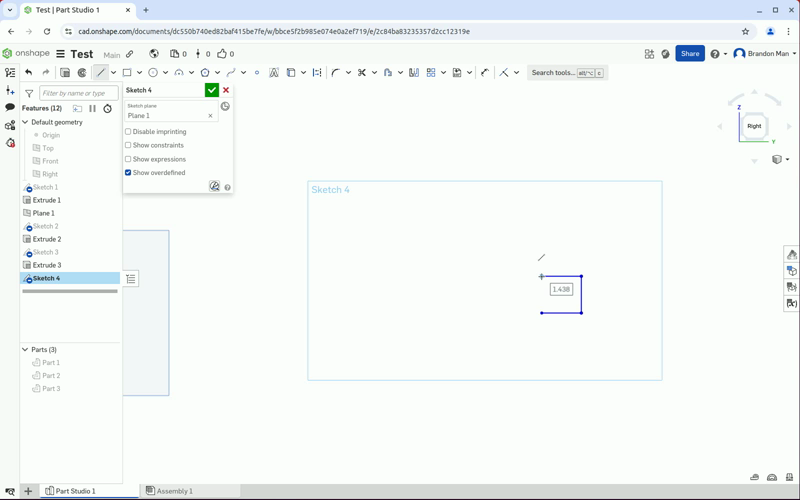
scroll(-6)
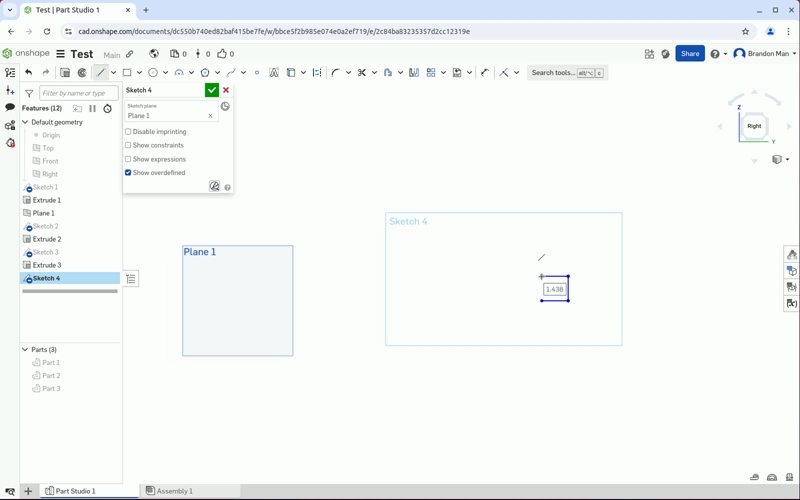
scroll(-6)
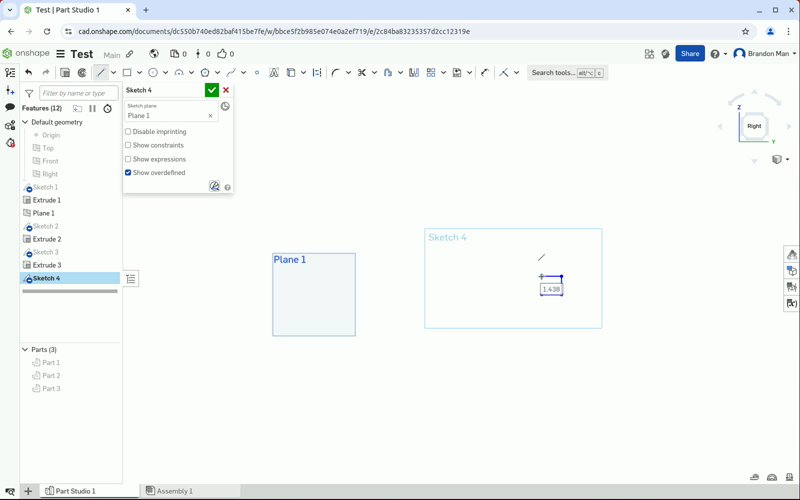
scroll(-6)
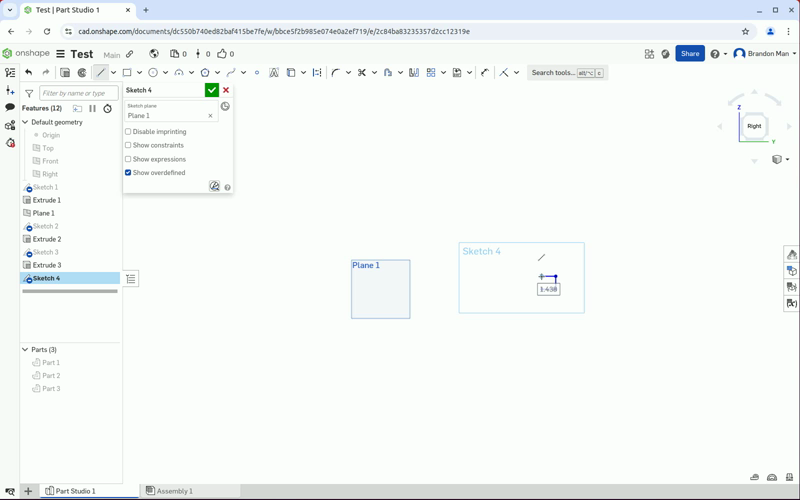
scroll(-6)
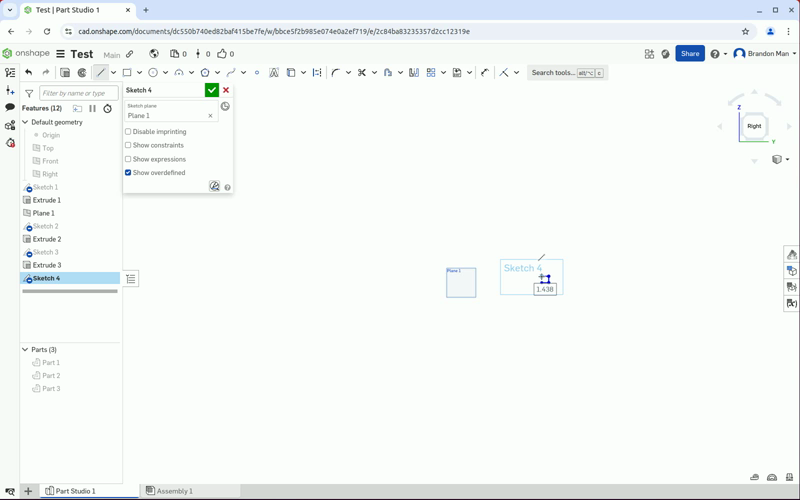
key_up(shift)
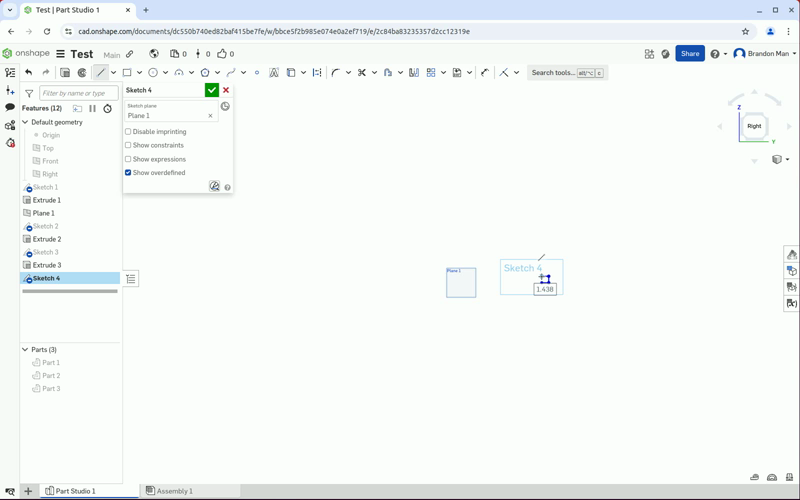
mouse_move(571, 276)
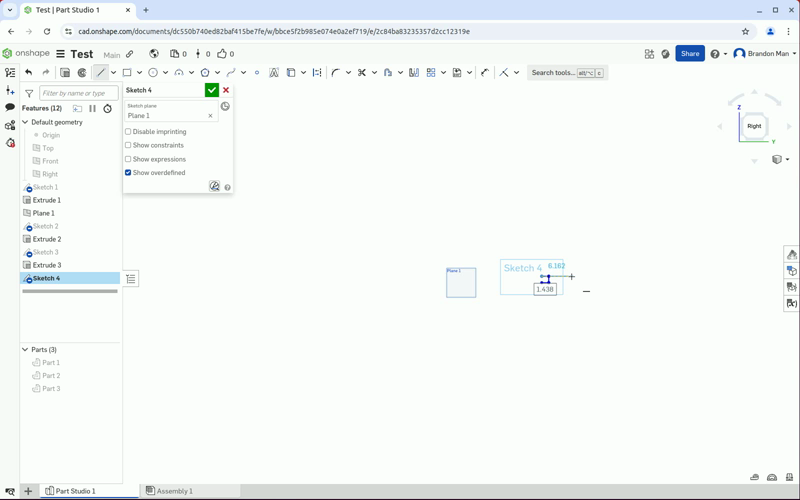
key_down(shift)
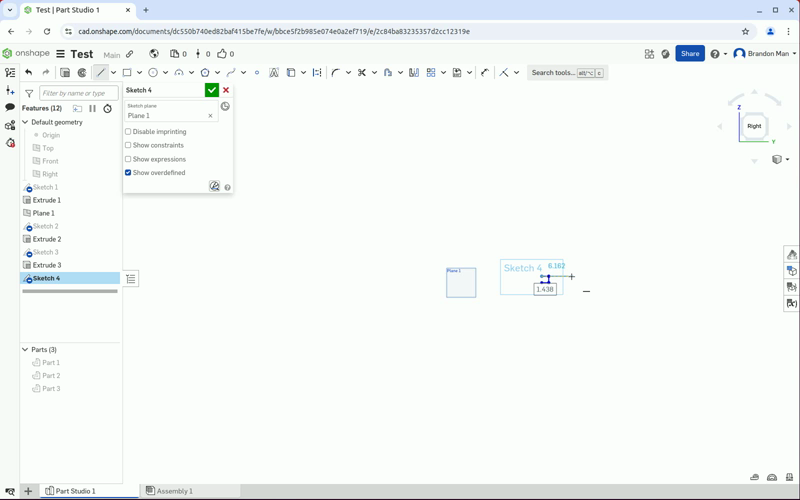
mouse_move(541, 282)
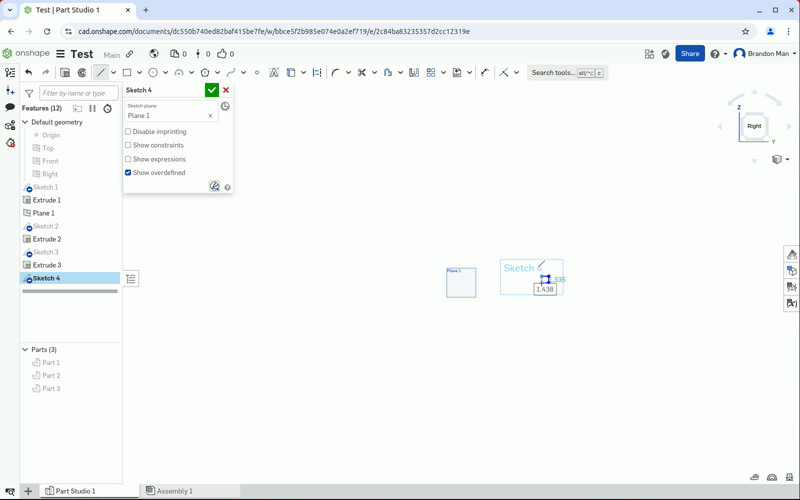
scroll(6)
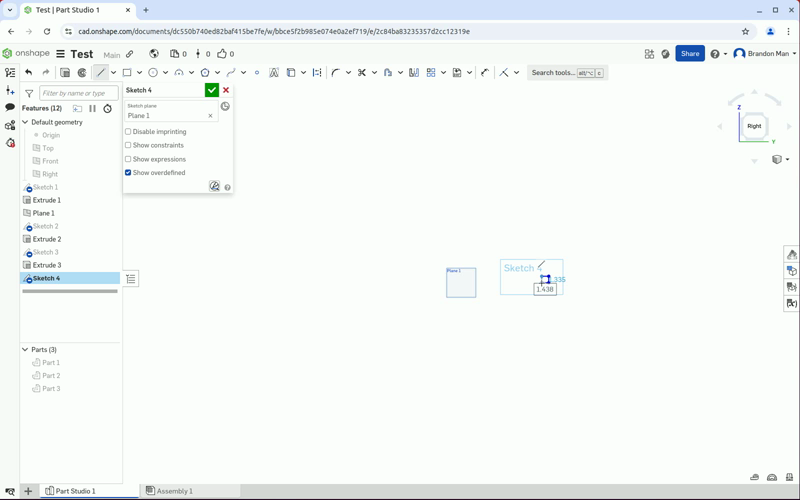
scroll(6)
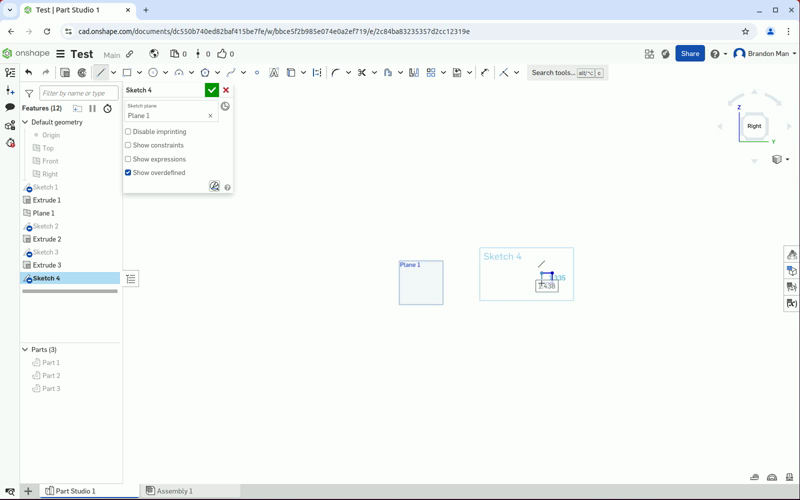
scroll(6)
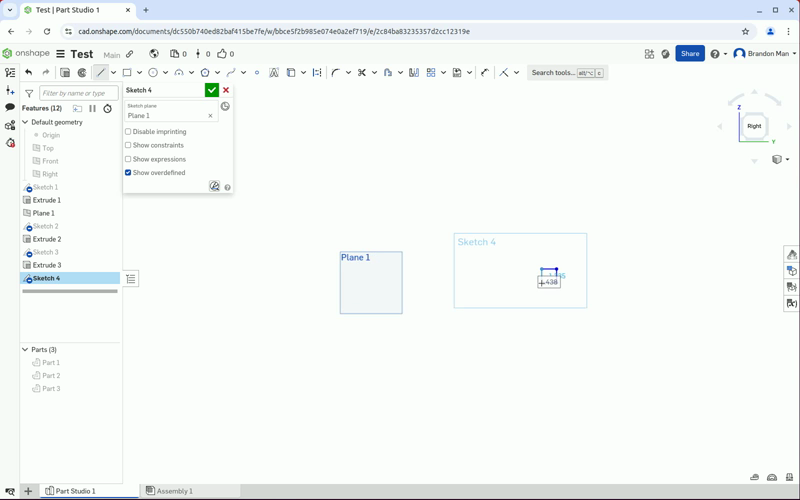
scroll(6)
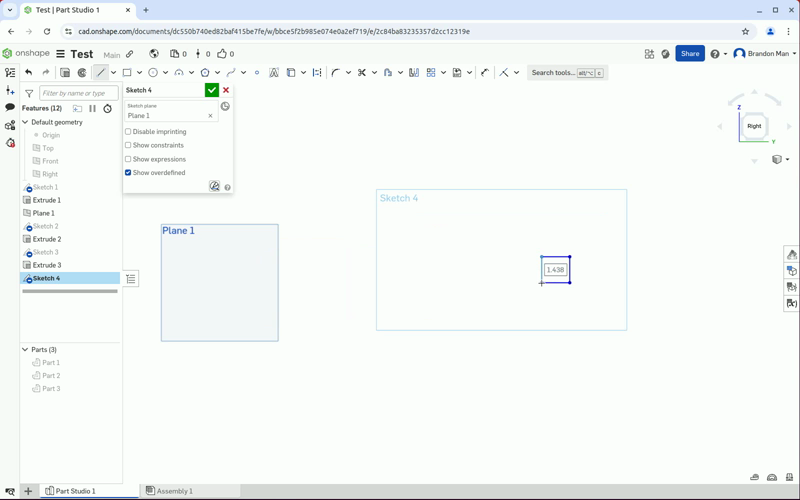
scroll(6)
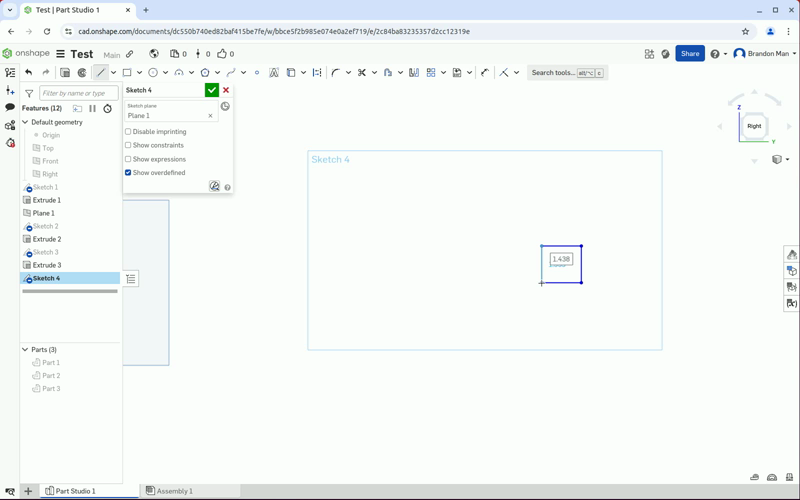
scroll(6)
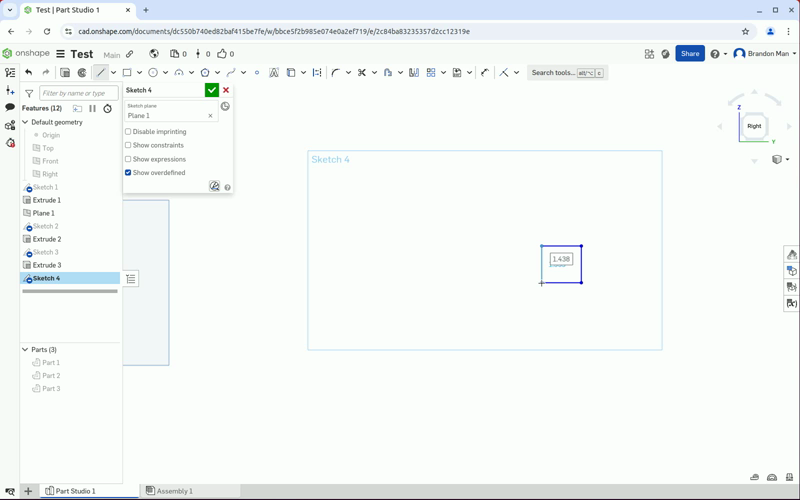
scroll(6)
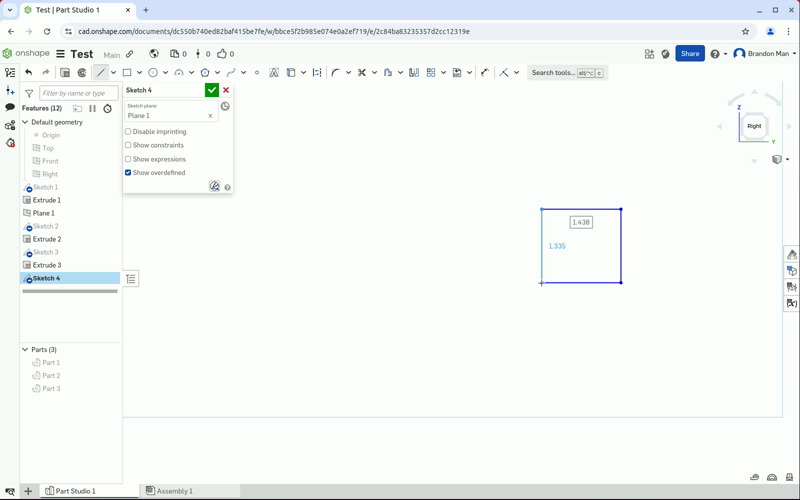
key_up(shift)
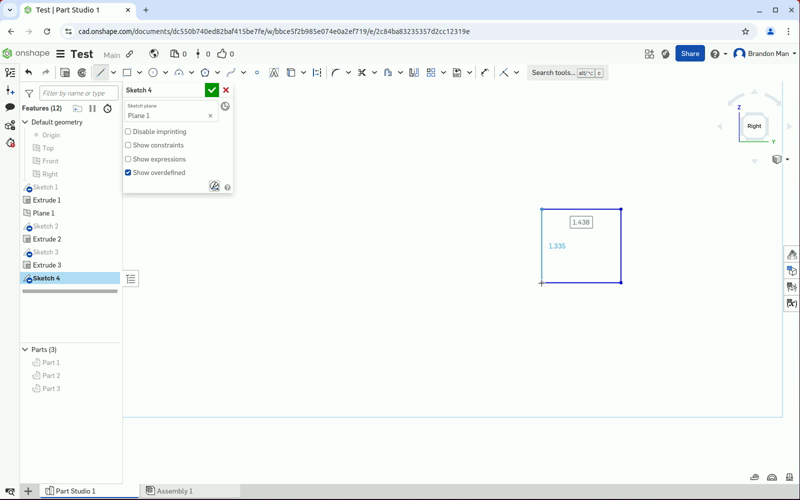
click(541, 282)
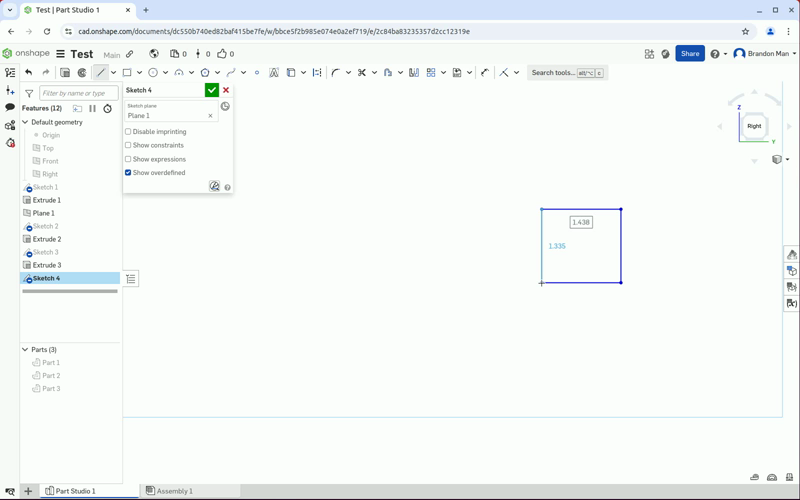
scroll(-6)
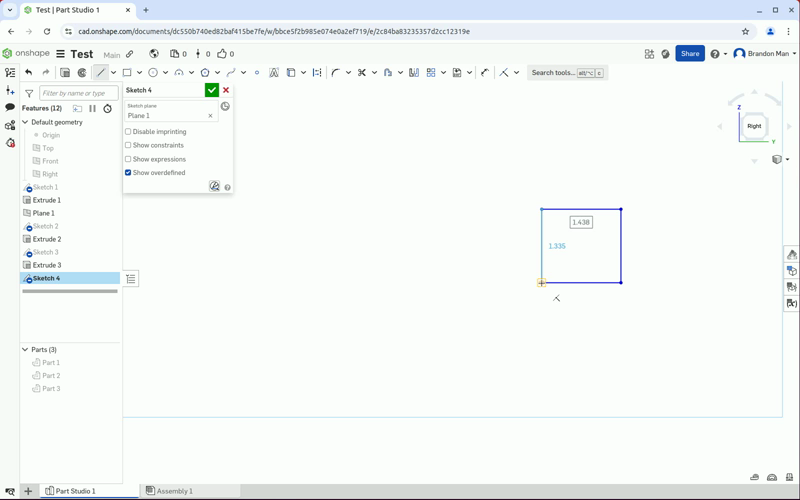
scroll(-6)
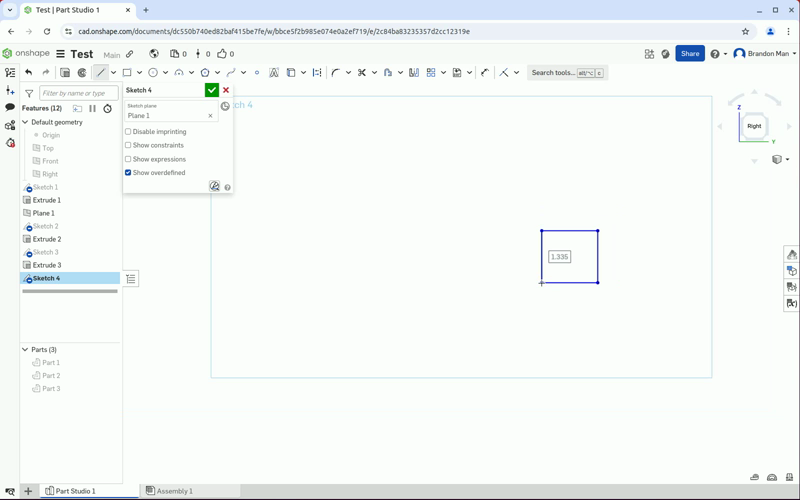
scroll(-6)
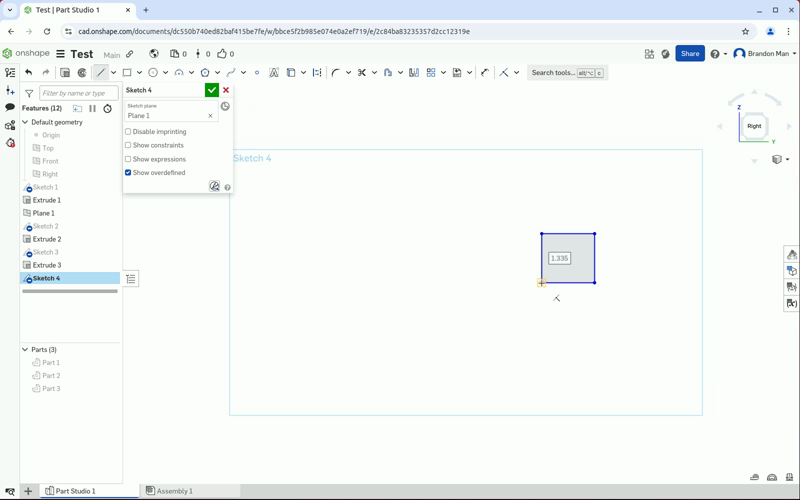
scroll(-6)
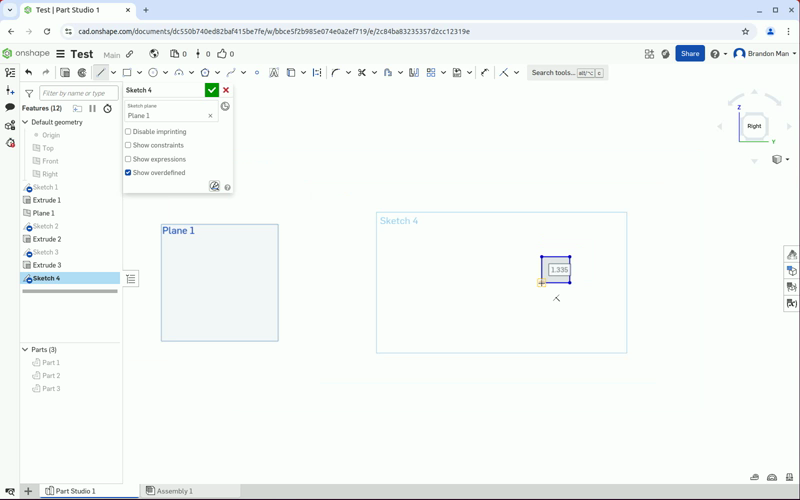
scroll(-6)
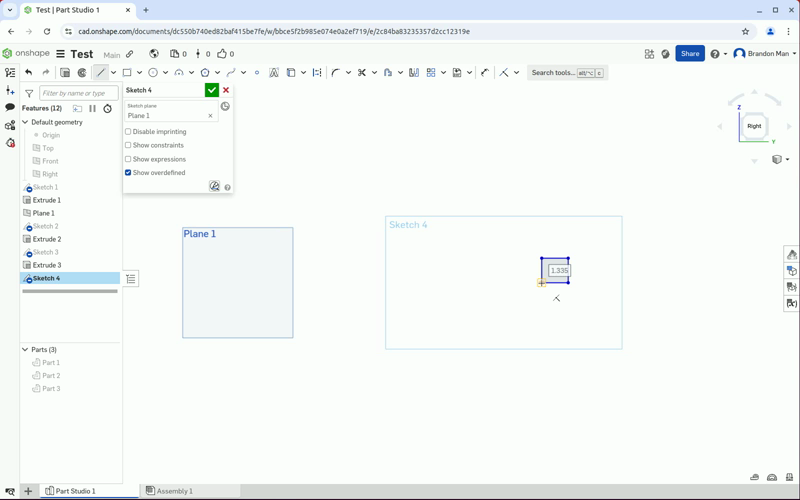
scroll(-6)
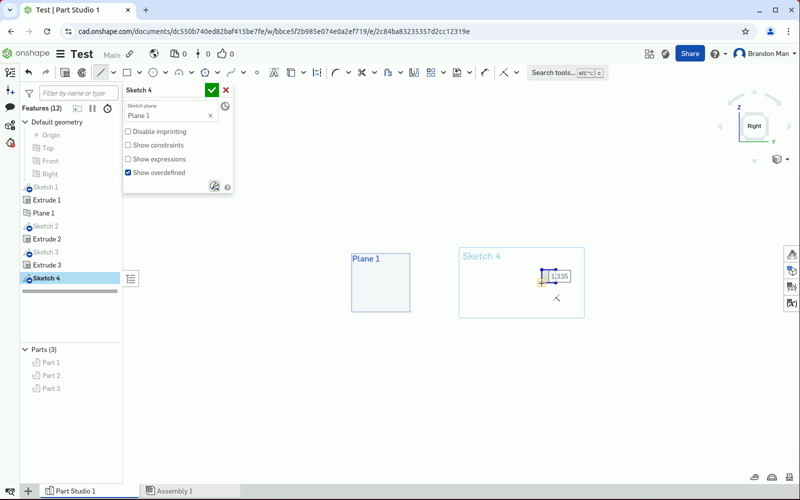
scroll(-6)
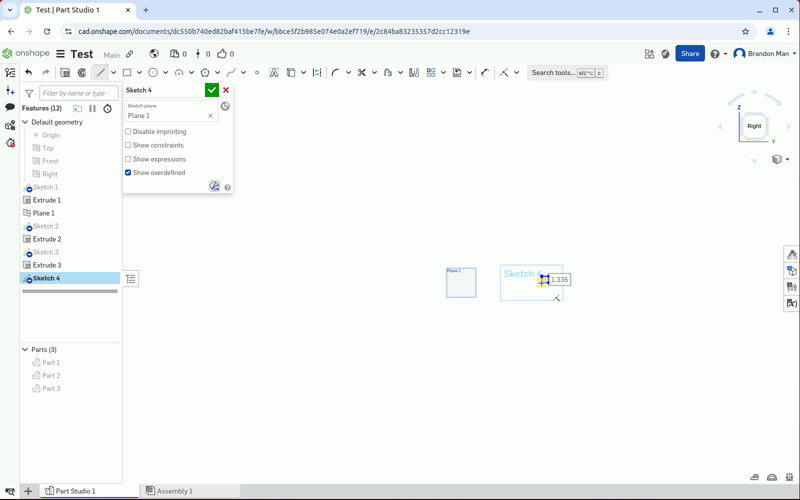
key(esc)
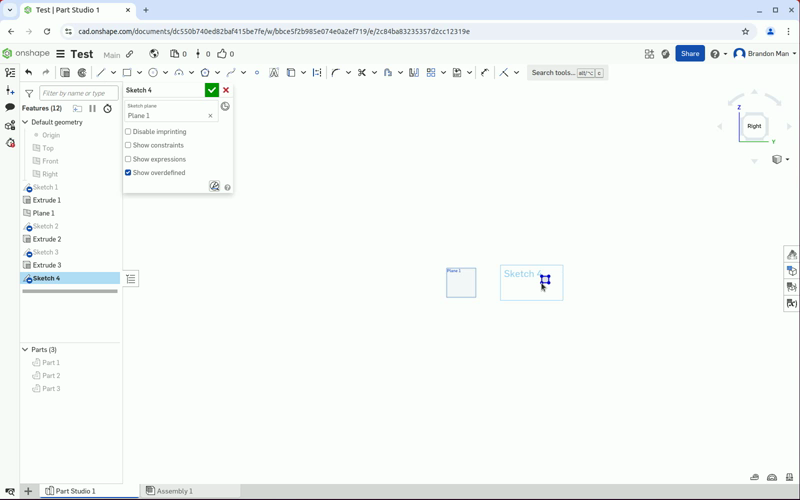
mouse_move(547, 277)
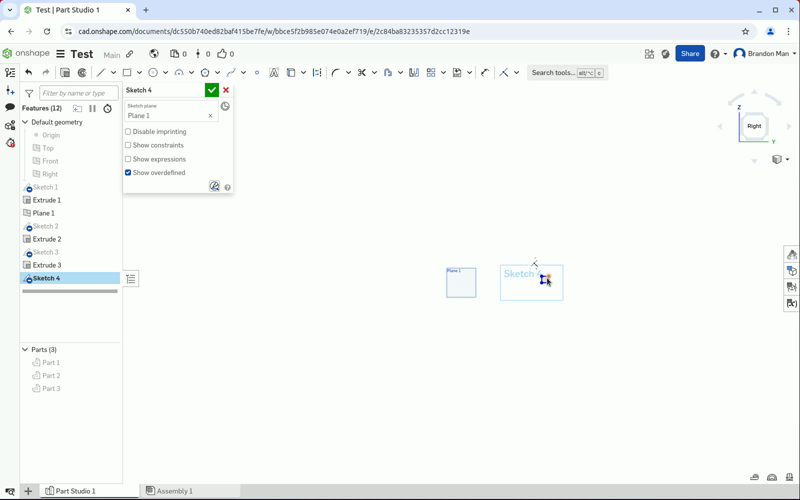
scroll(6)
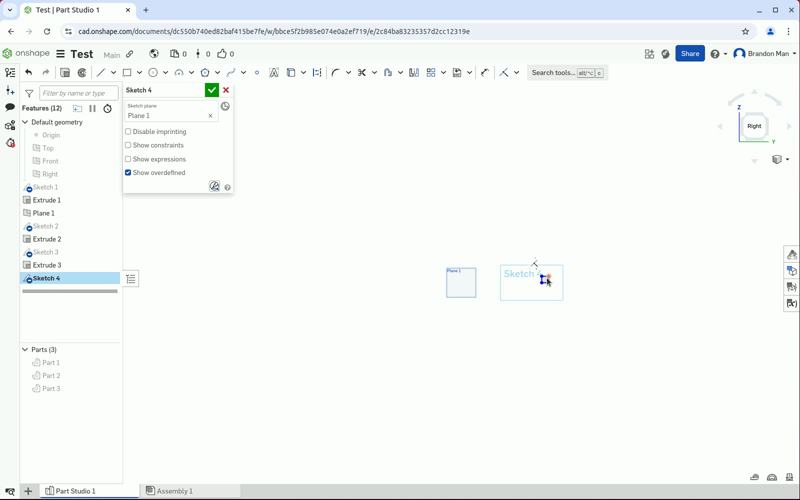
scroll(6)
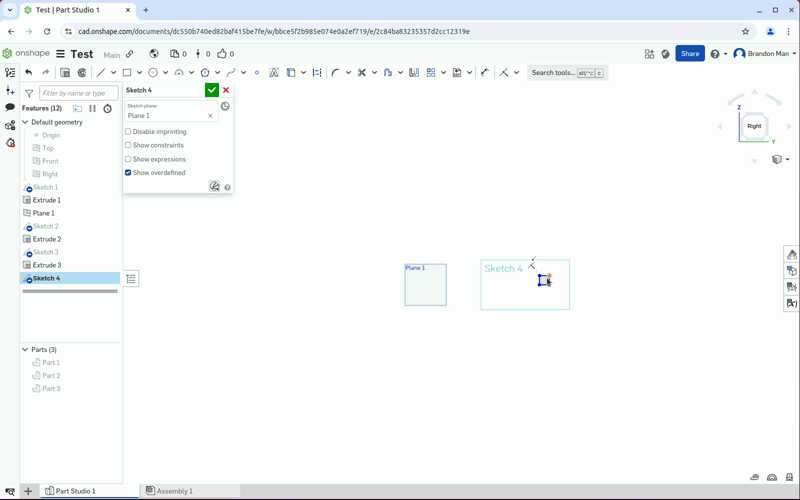
scroll(6)
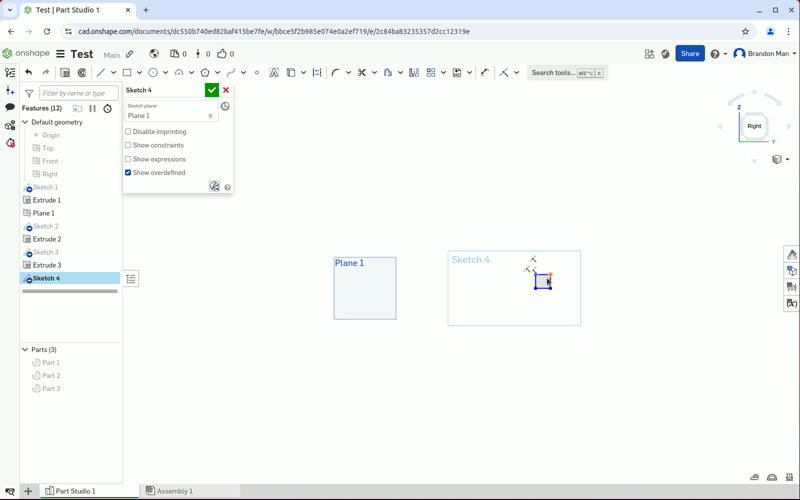
scroll(6)
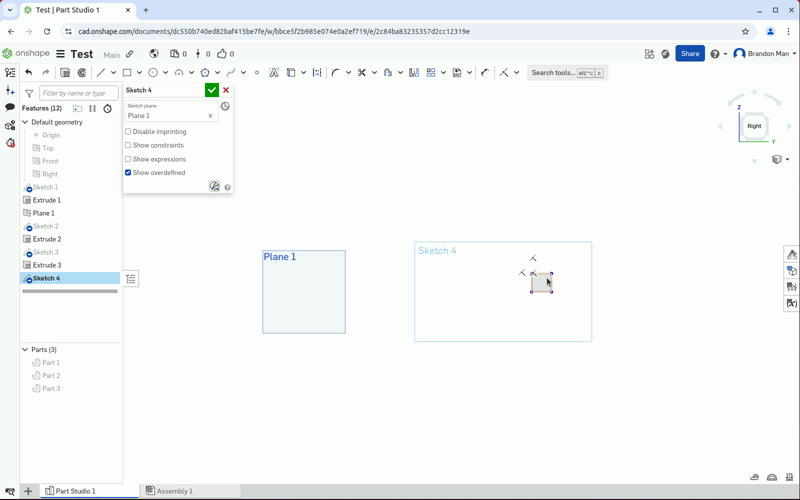
scroll(6)
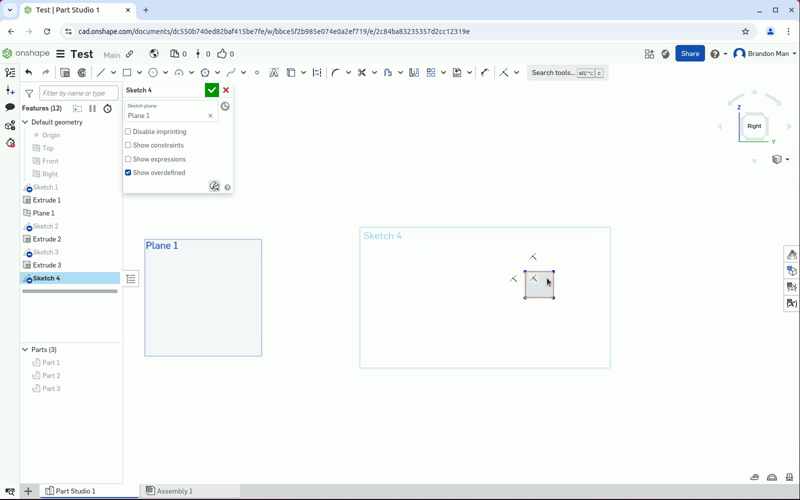
scroll(6)
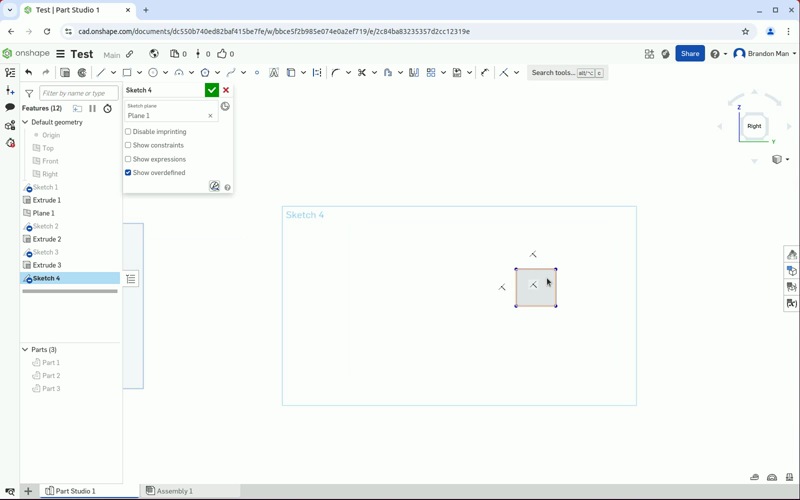
scroll(6)
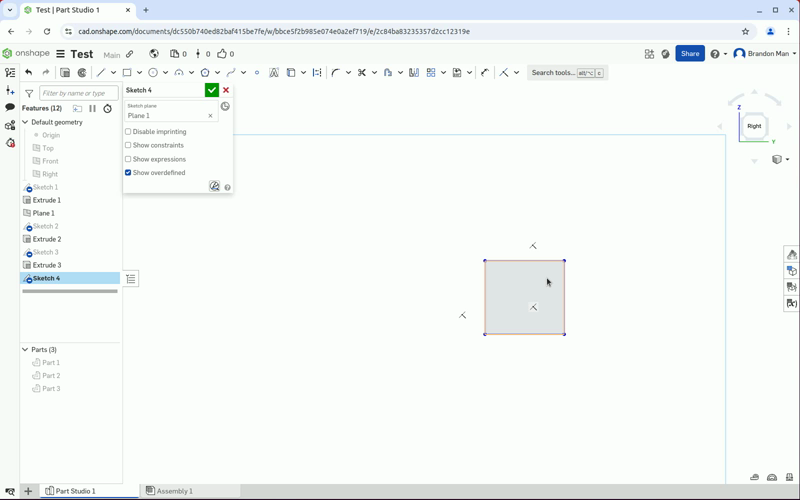
click(547, 277)
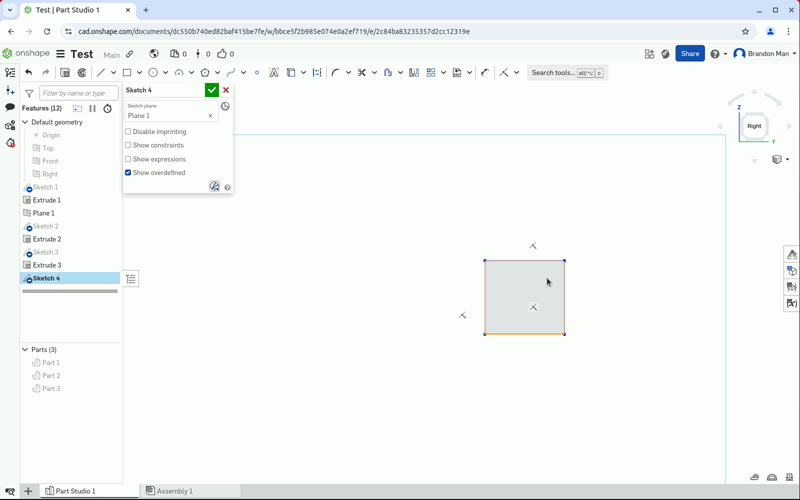
scroll(-6)
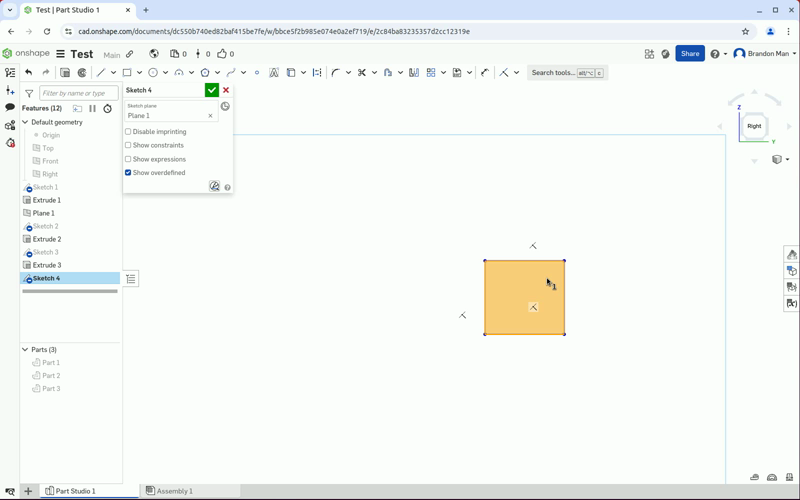
scroll(-6)
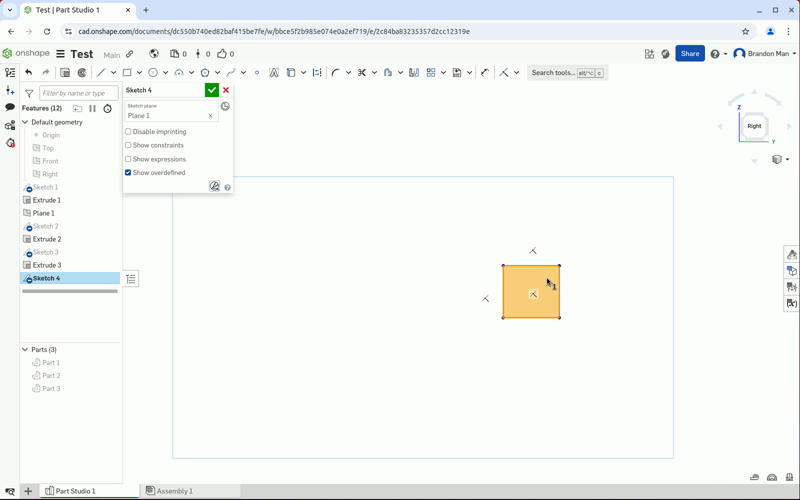
scroll(-6)
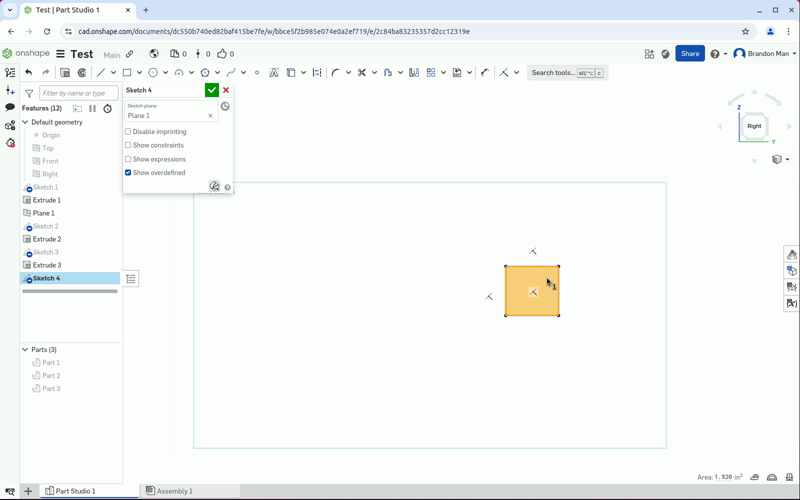
scroll(-6)
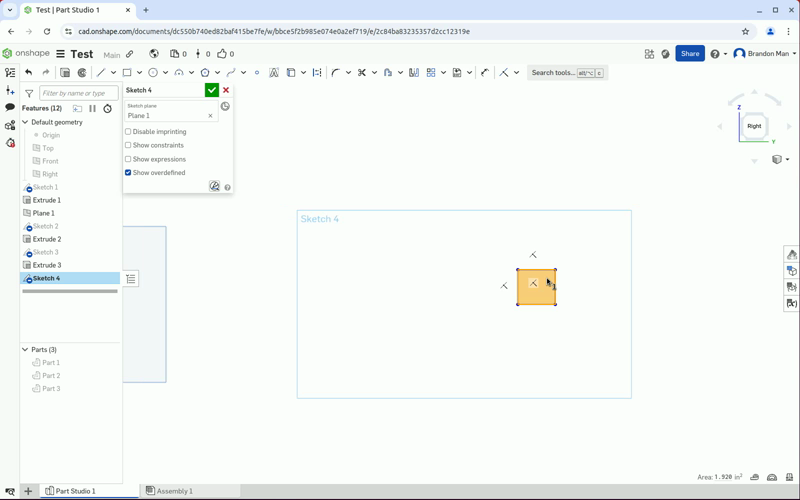
scroll(-6)
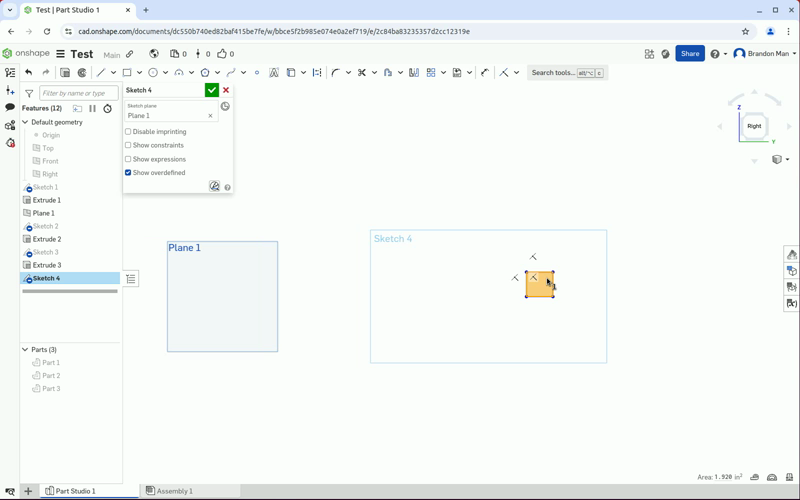
scroll(-6)
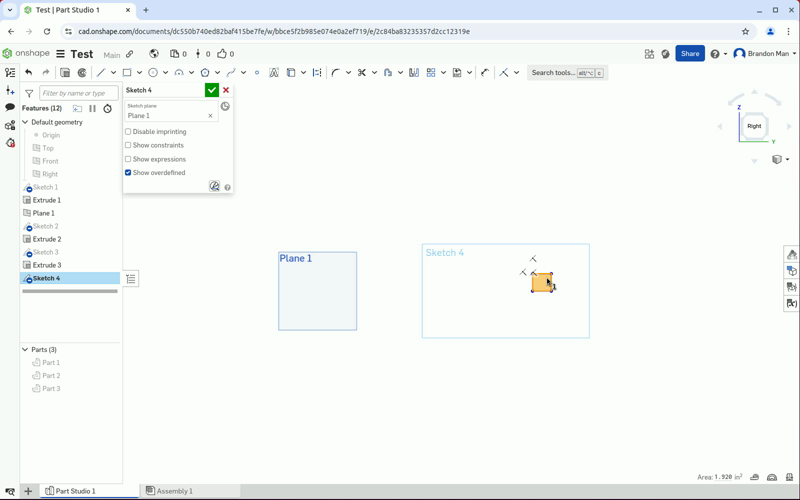
scroll(-6)
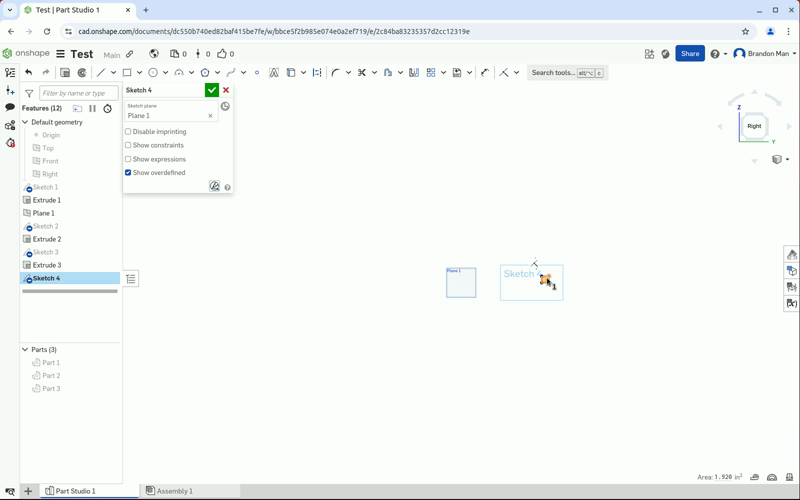
mouse_move(73, 352)
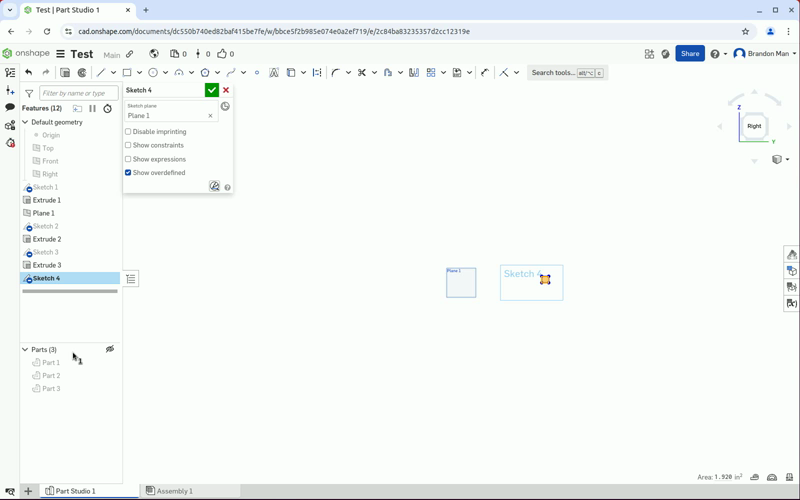
key(shift+y)
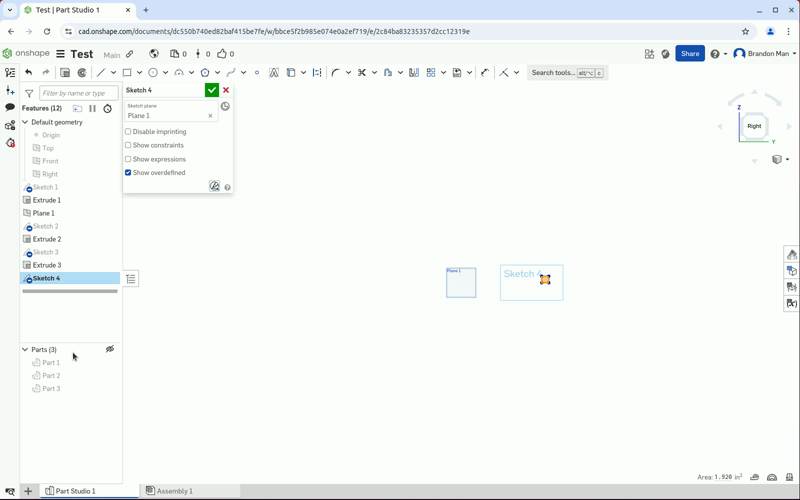
key(shift+e)
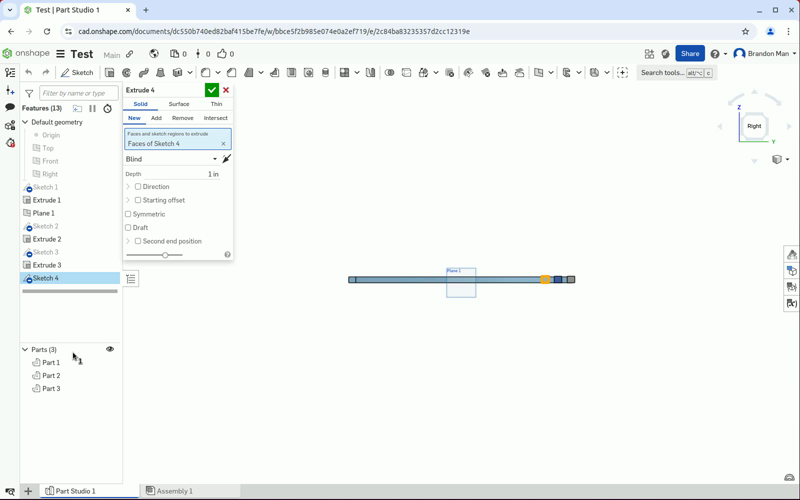
mouse_move(143, 106)
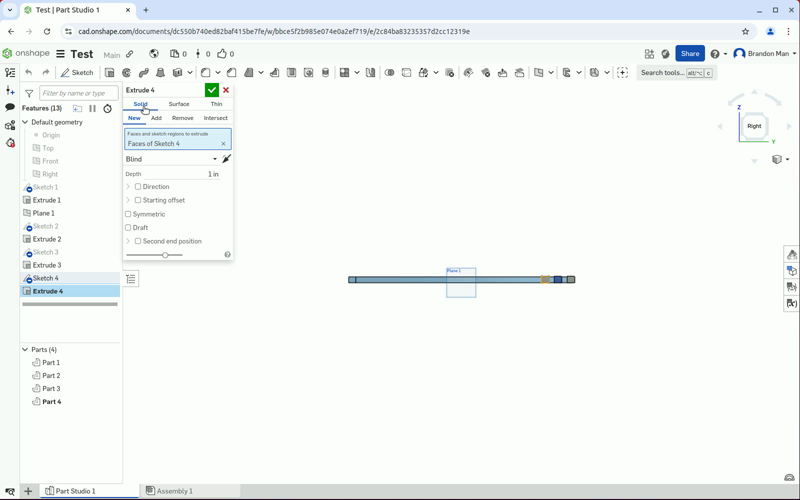
click(143, 106)
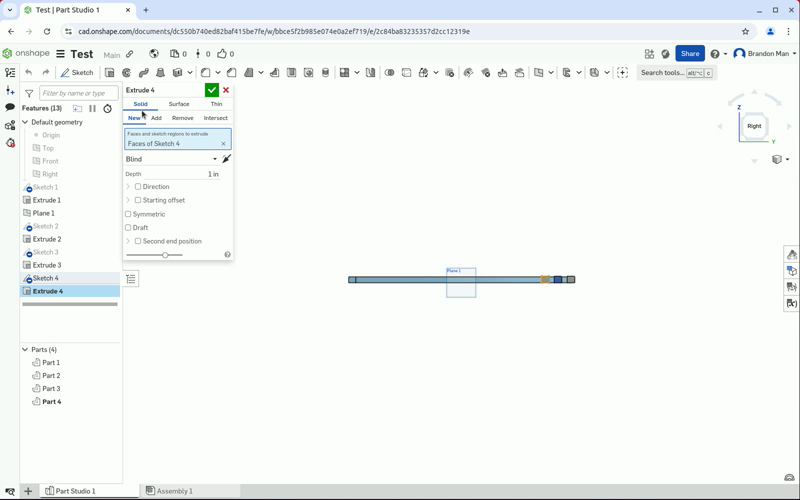
mouse_move(137, 120)
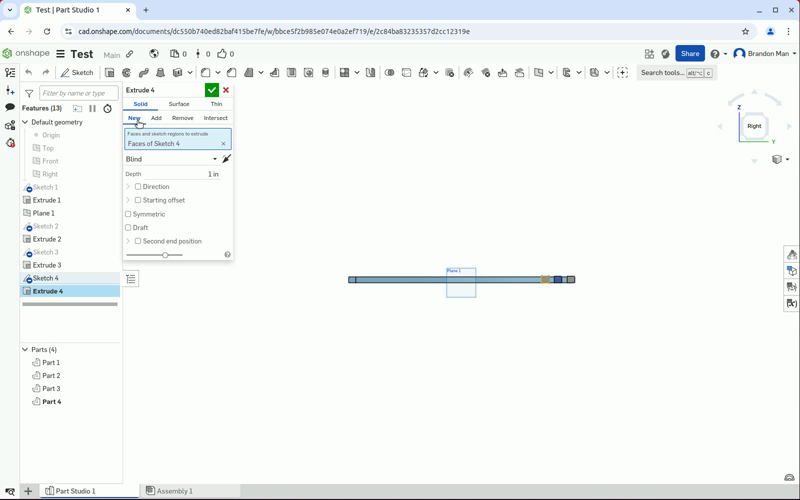
click(137, 120)
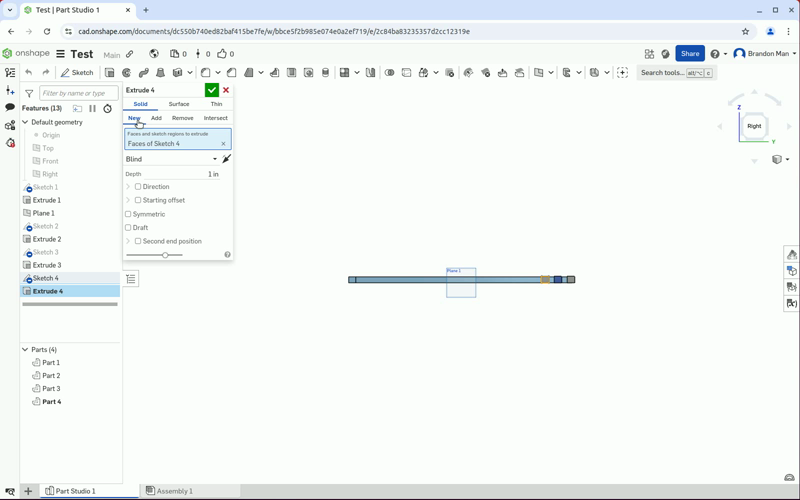
key(tab, 4)
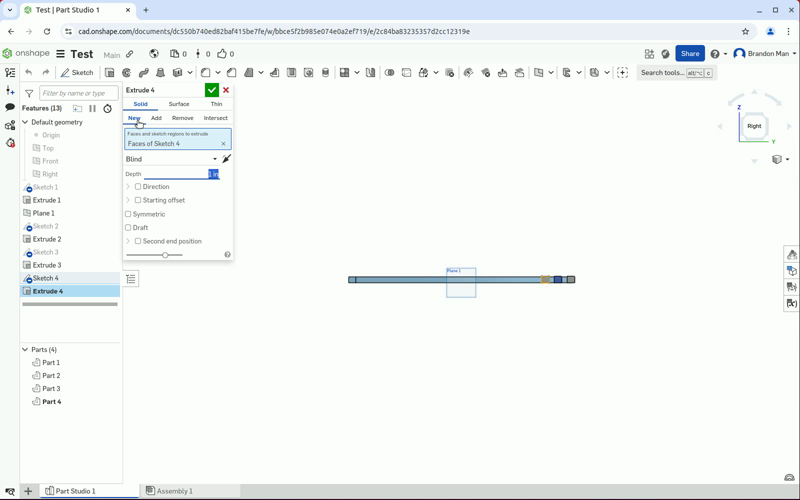
text(1.204)
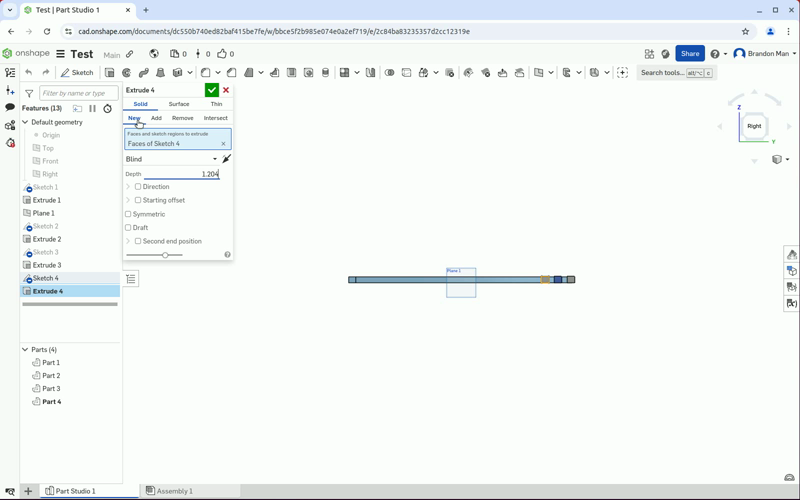
key(enter)
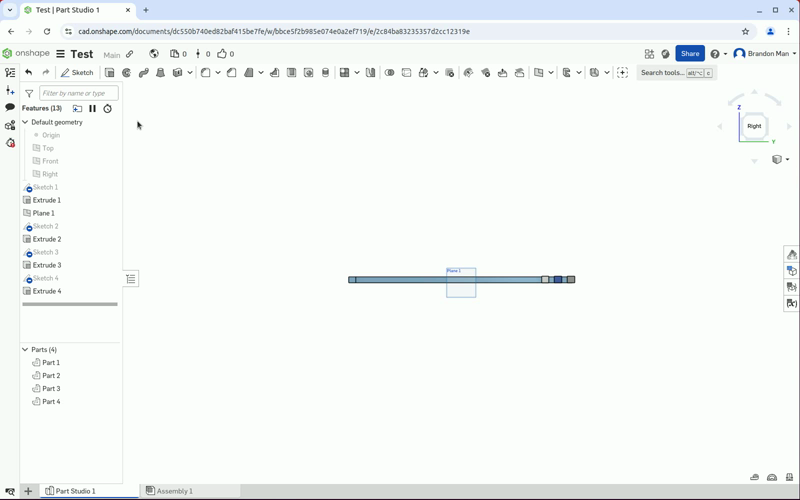
key(shift+h)
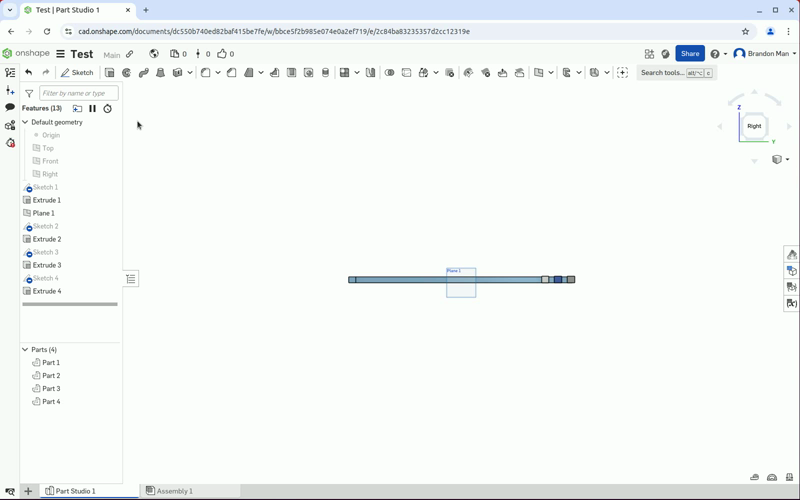
key(shift+h)
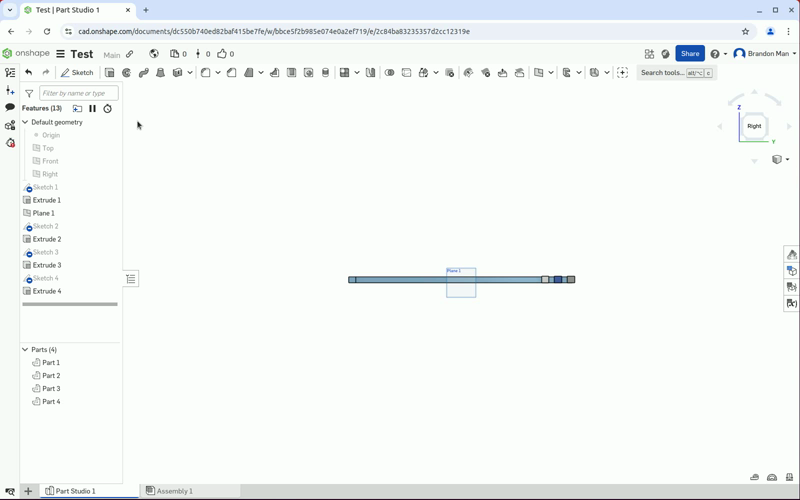
mouse_move(73, 189)
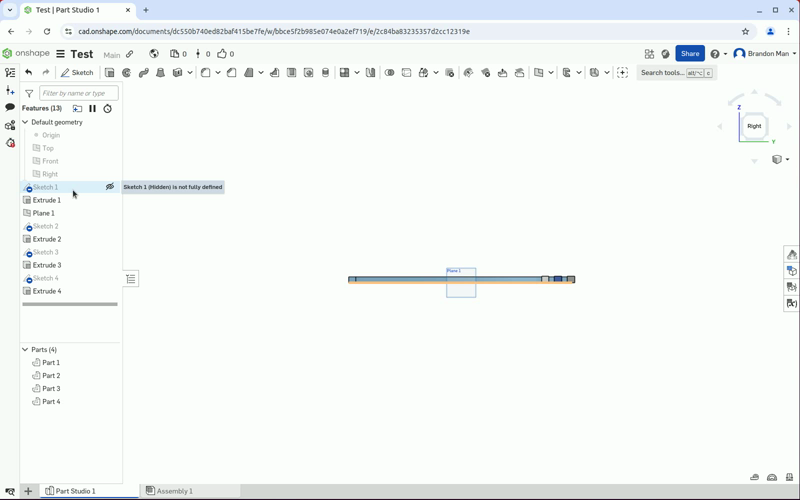
click(73, 189)
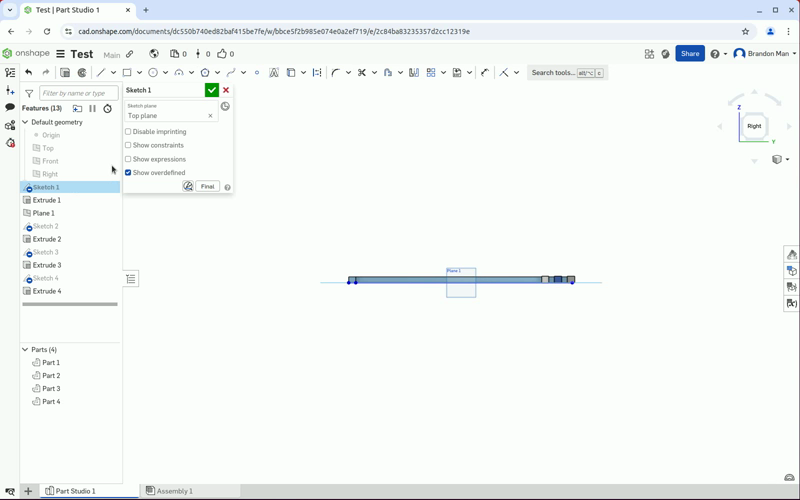
mouse_move(229, 92)
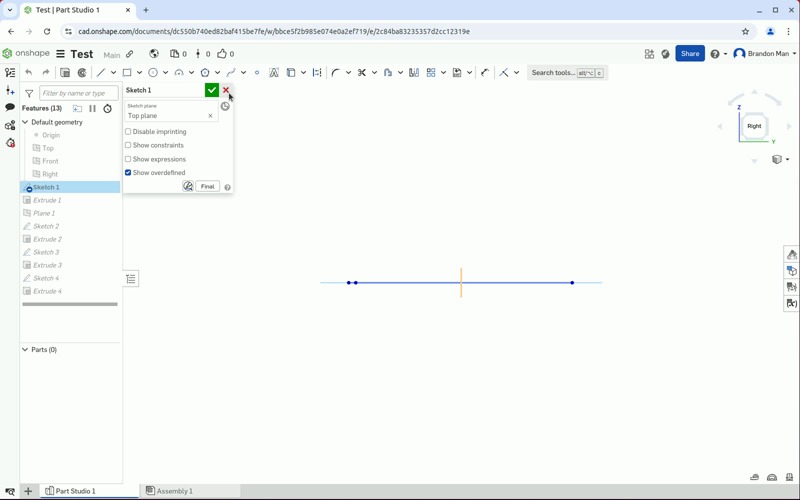
click(229, 92)
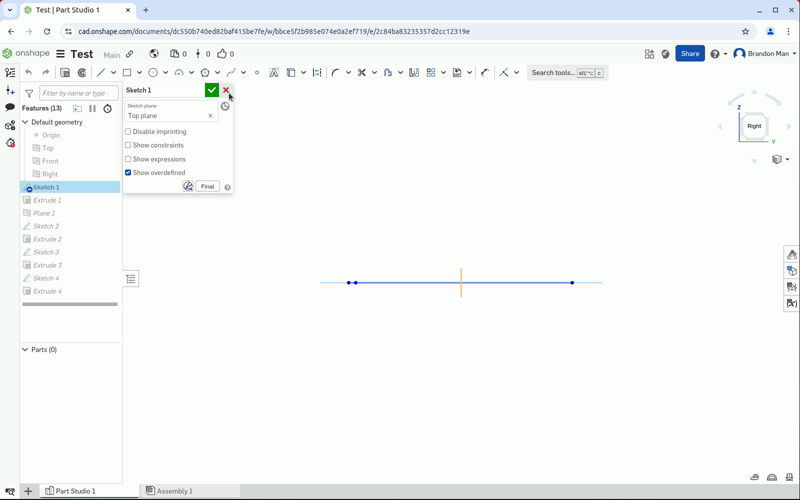
key(shift+s)
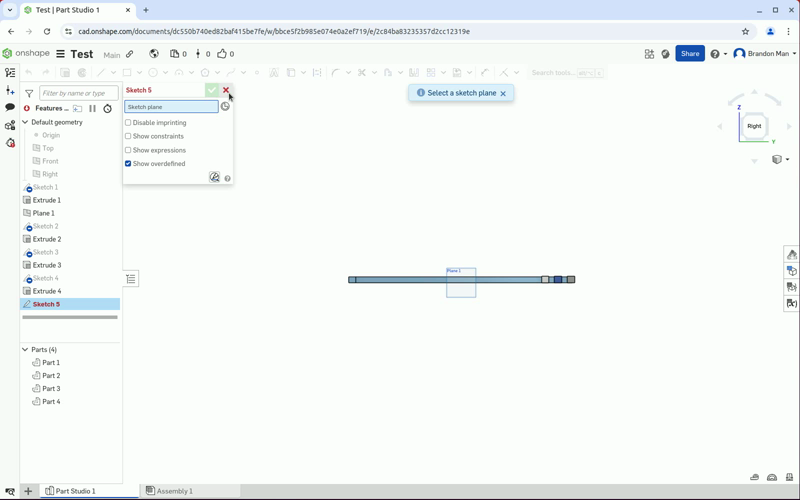
mouse_move(73, 215)
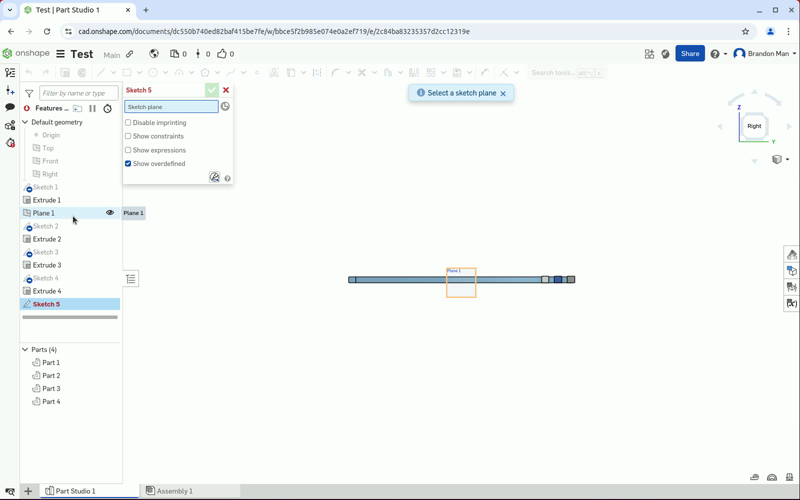
click(73, 215)
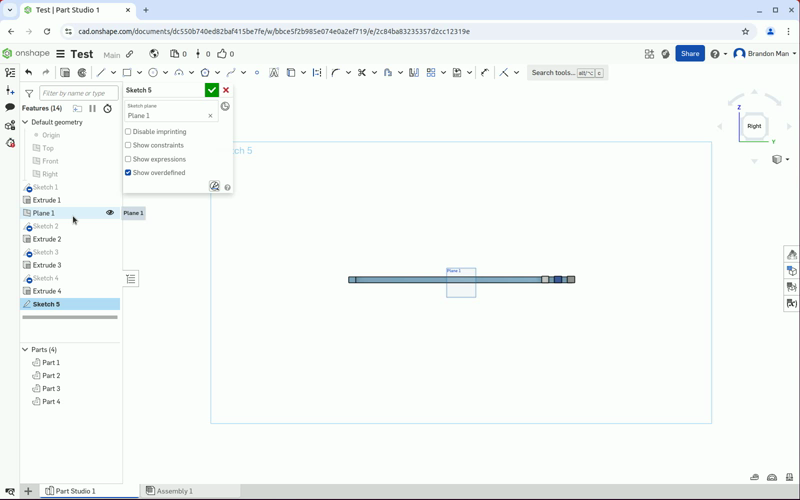
mouse_move(73, 352)
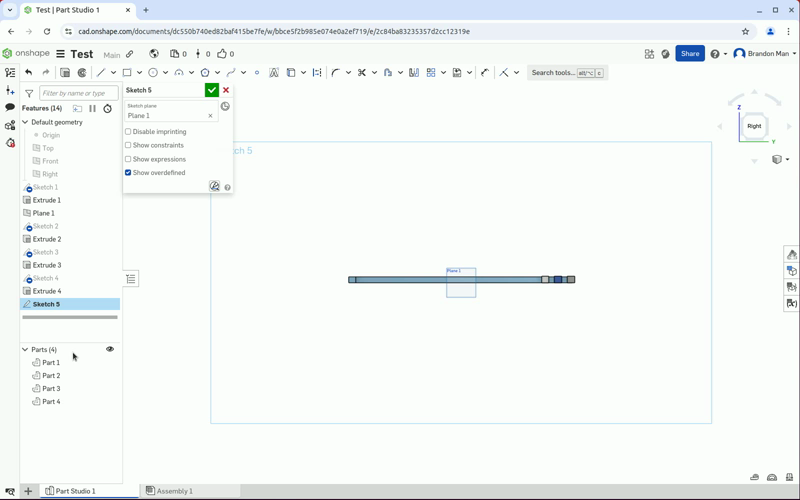
key(y)
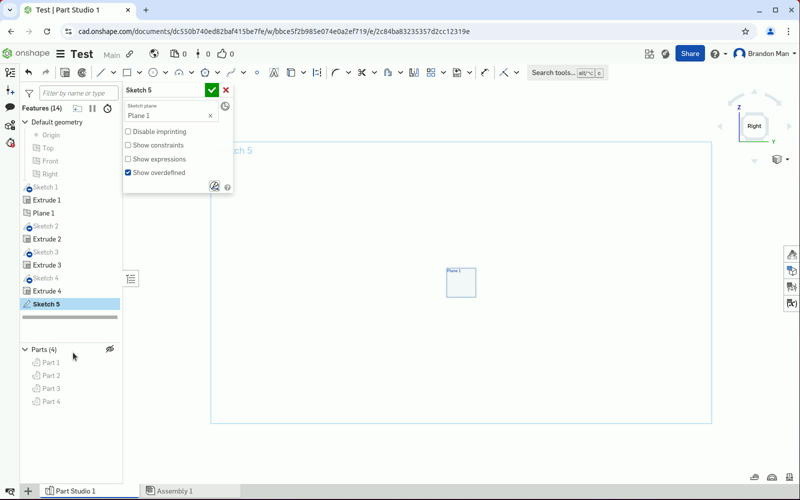
key(l)
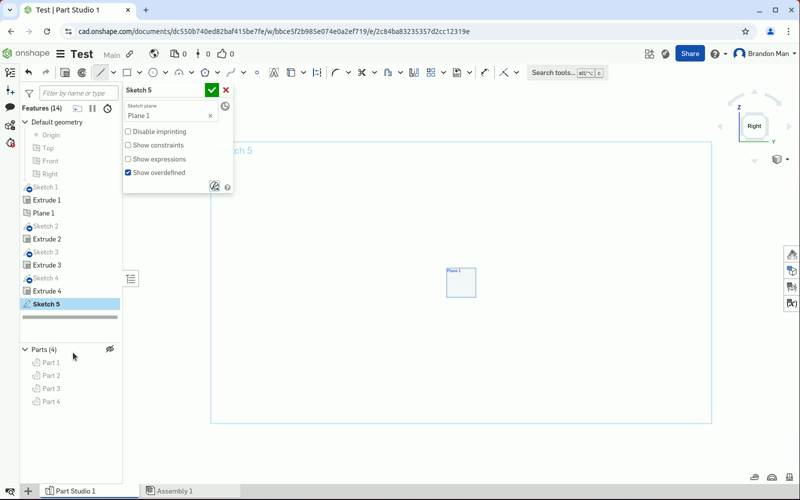
key_down(shift)
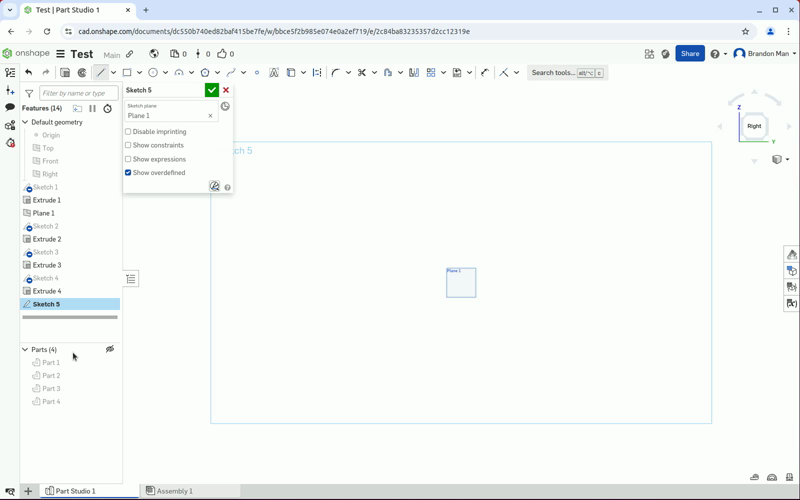
mouse_move(528, 282)
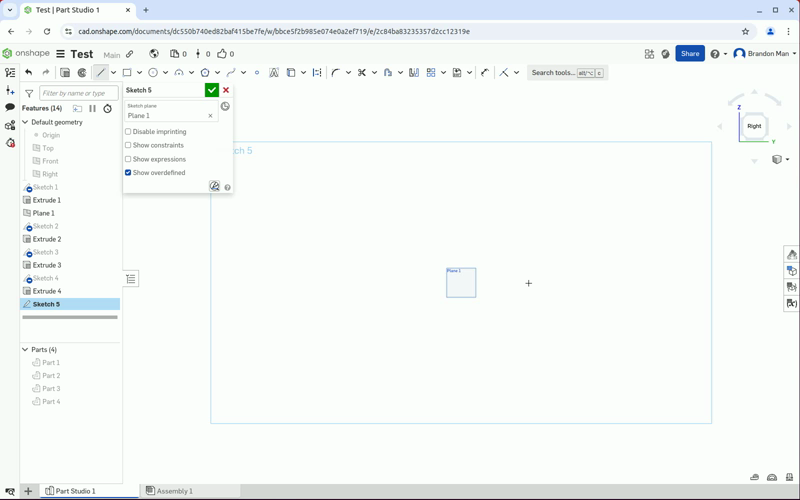
click(528, 282)
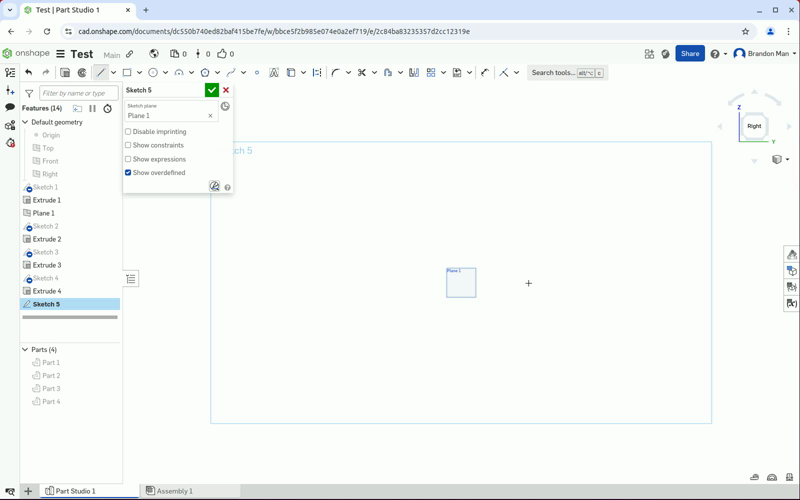
key_up(shift)
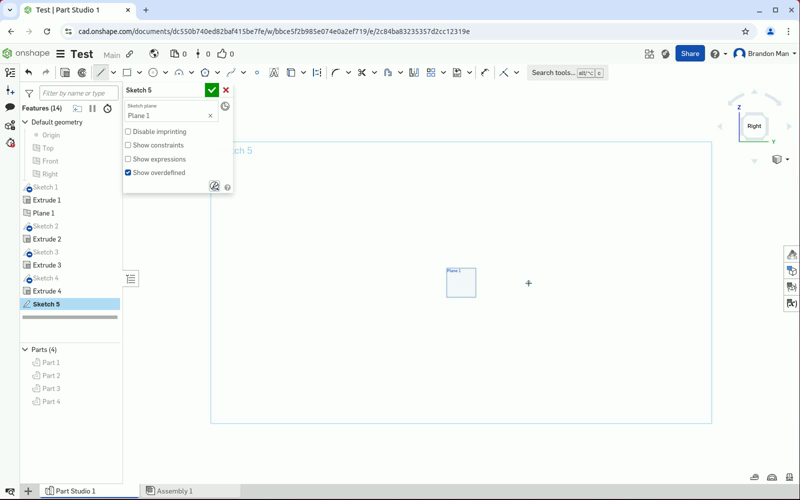
key_down(shift)
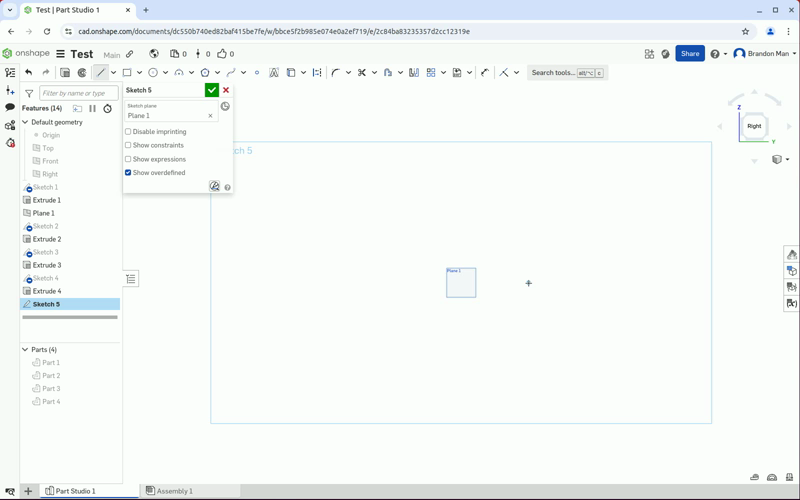
mouse_move(558, 282)
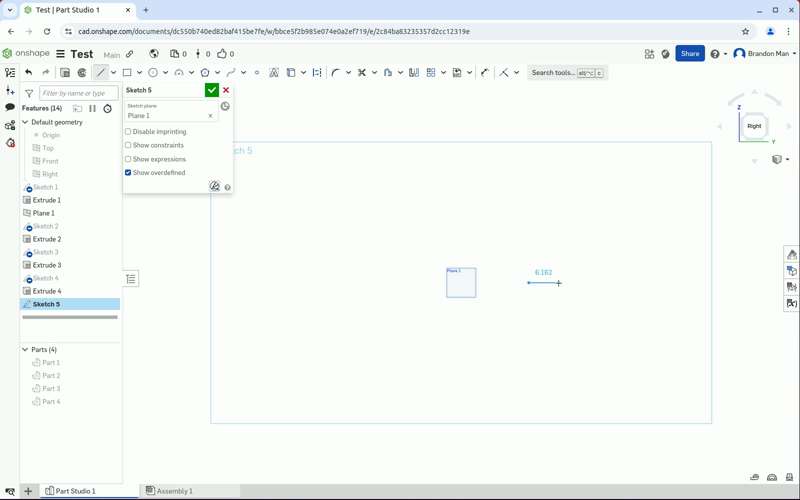
mouse_move(535, 282)
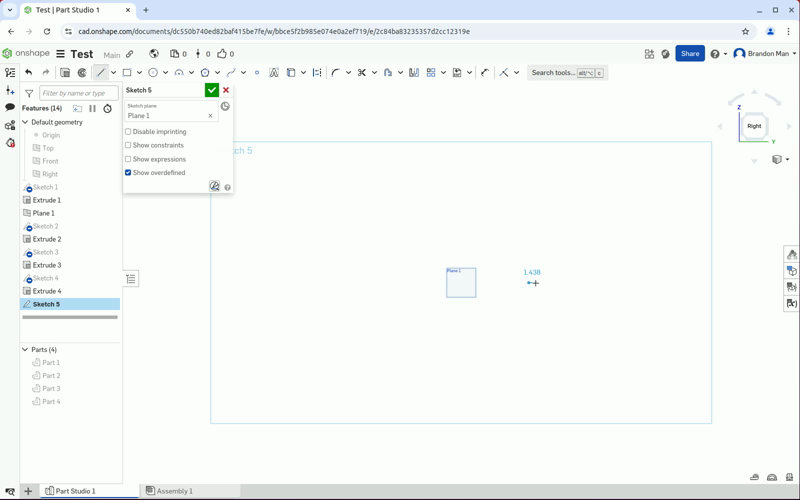
scroll(6)
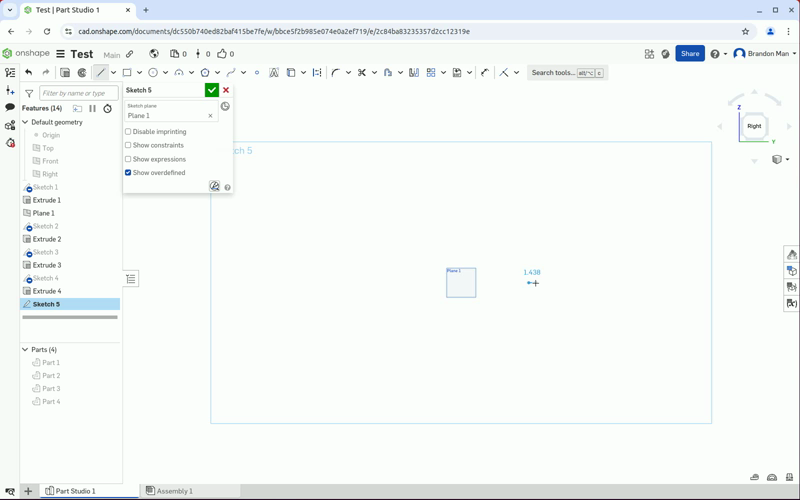
scroll(6)
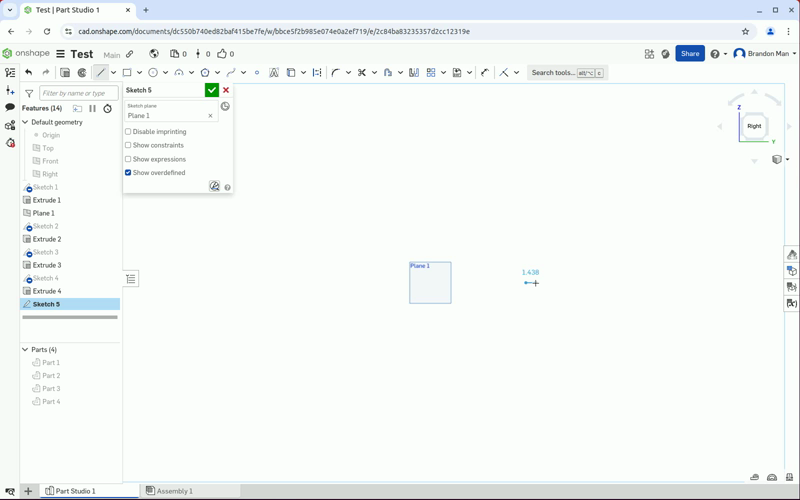
scroll(6)
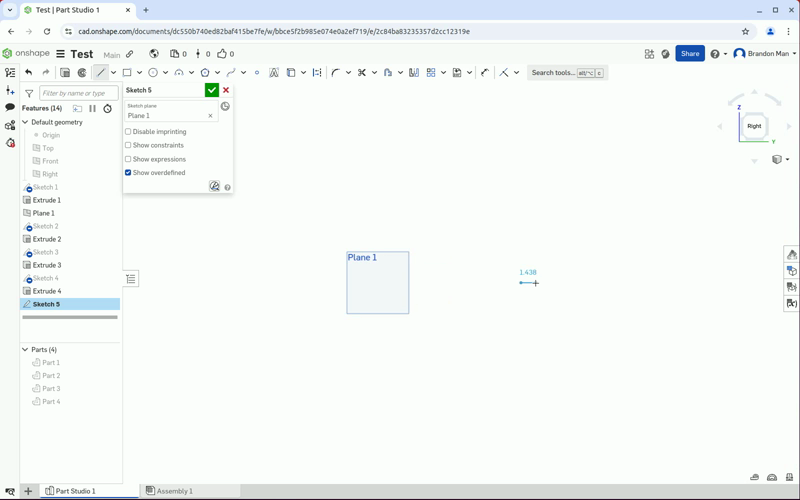
scroll(6)
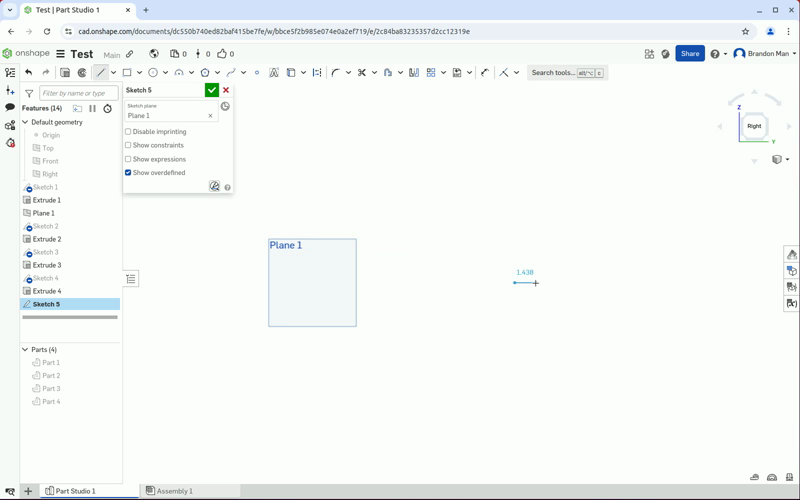
scroll(6)
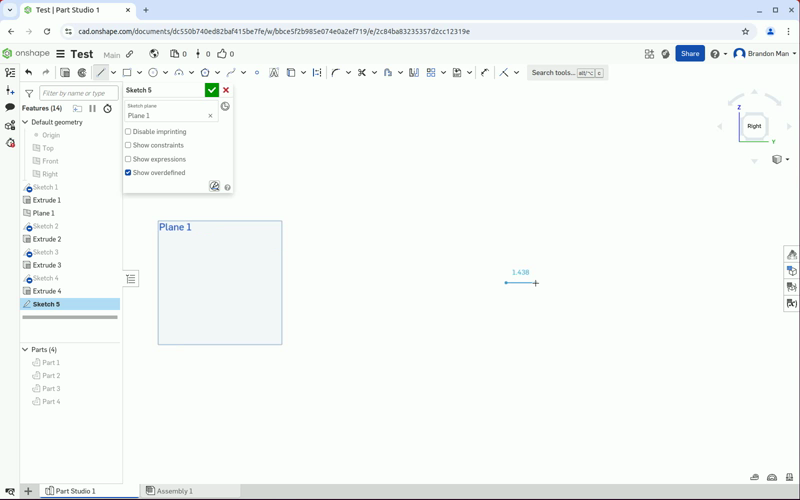
scroll(6)
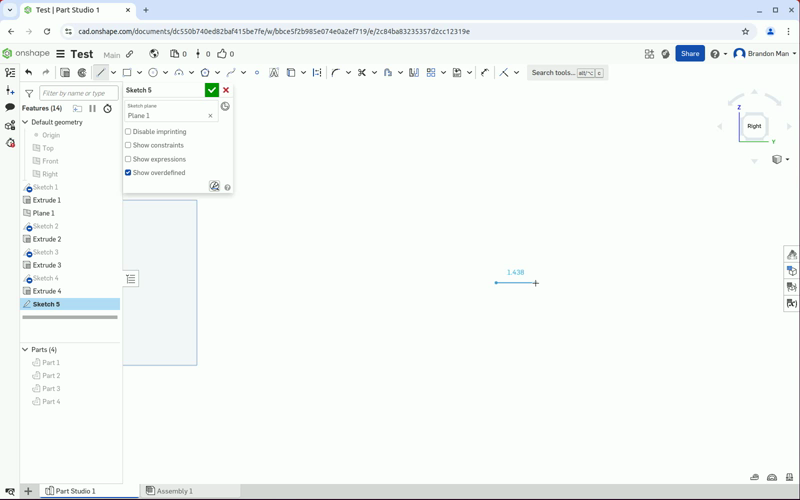
scroll(6)
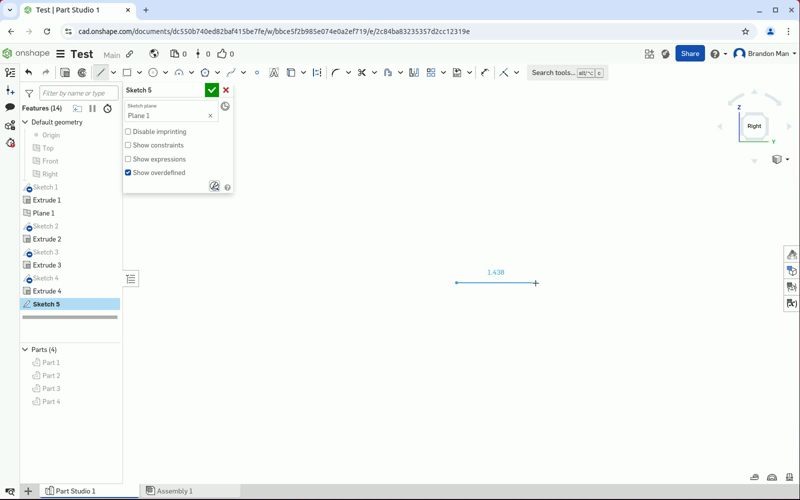
click(535, 282)
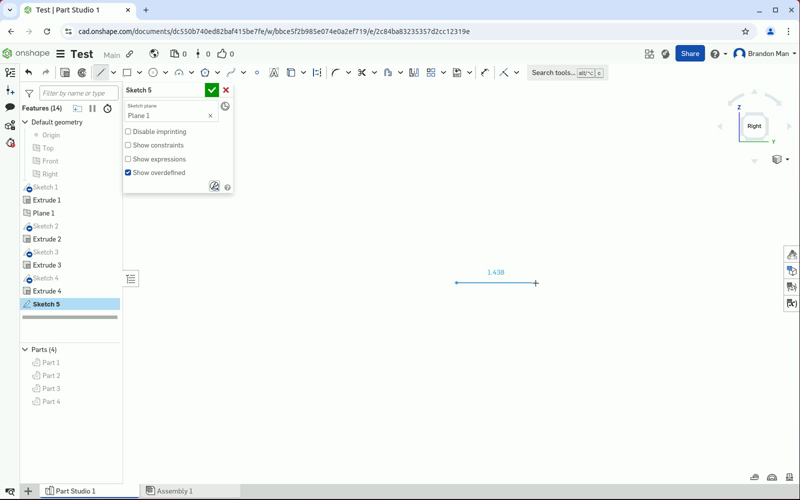
scroll(-6)
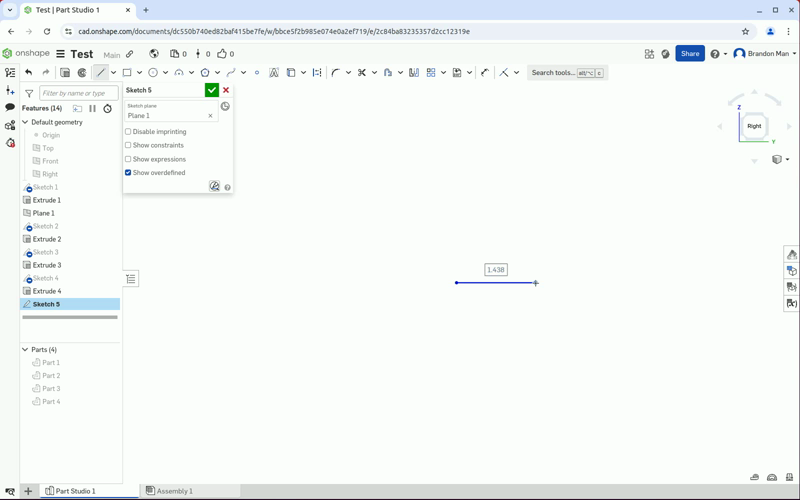
scroll(-6)
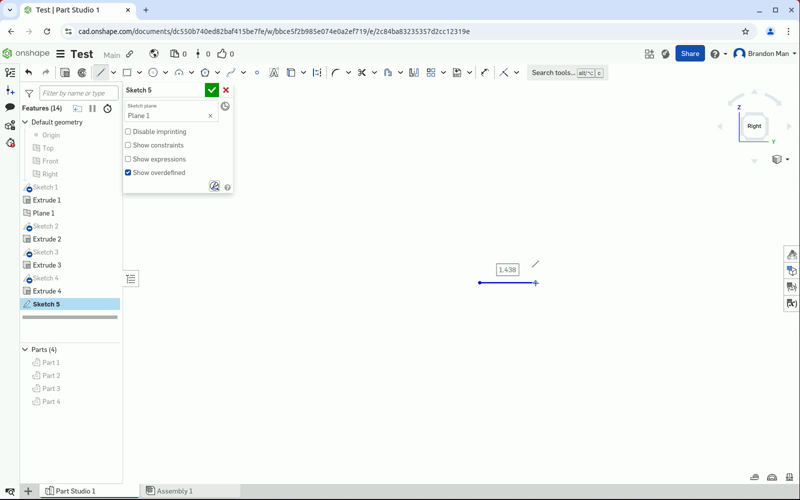
scroll(-6)
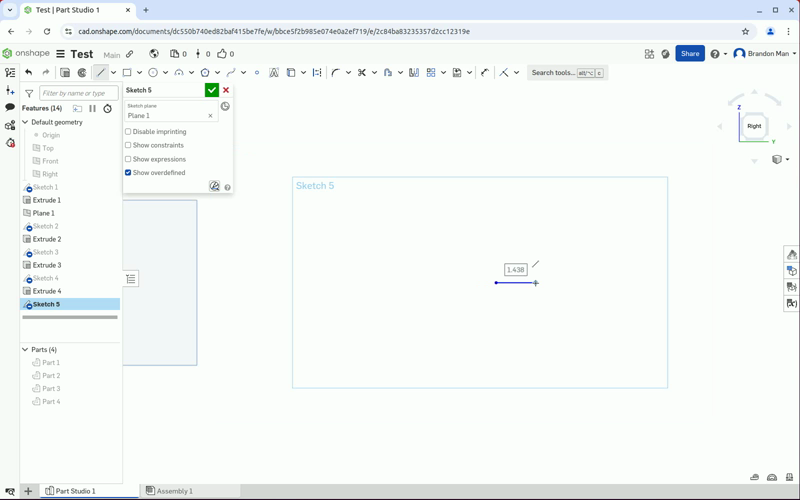
scroll(-6)
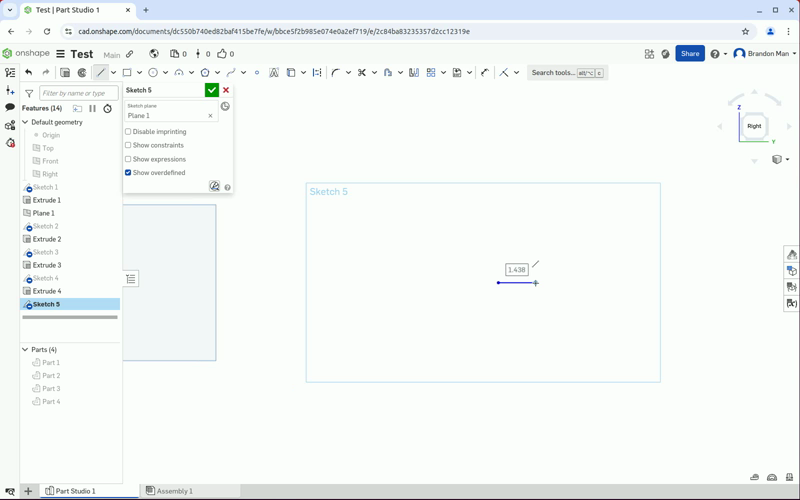
scroll(-6)
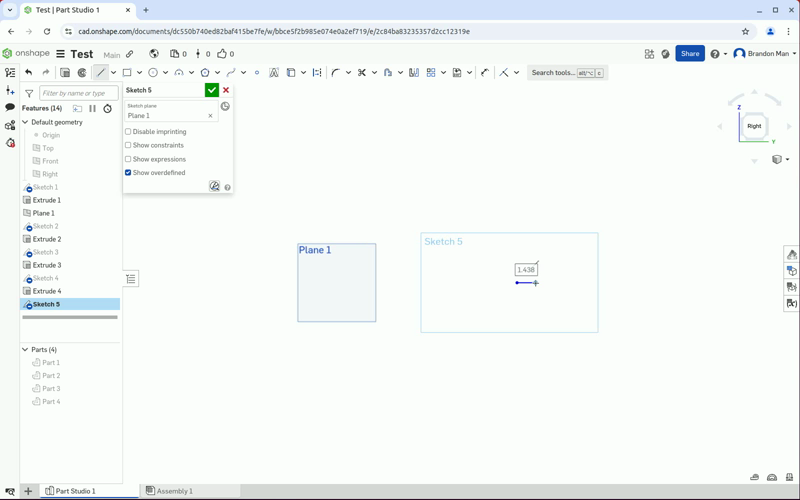
scroll(-6)
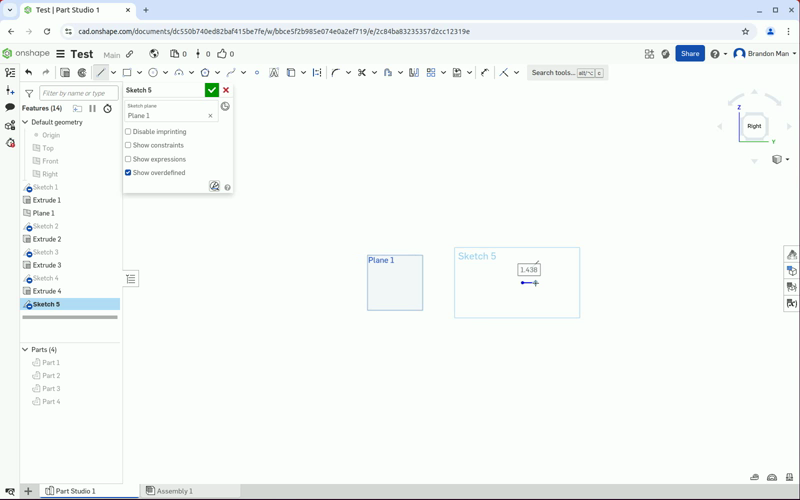
scroll(-6)
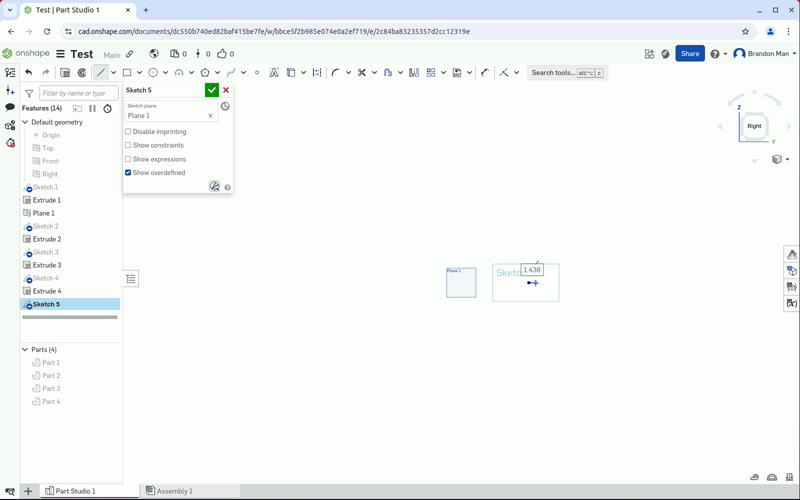
key_up(shift)
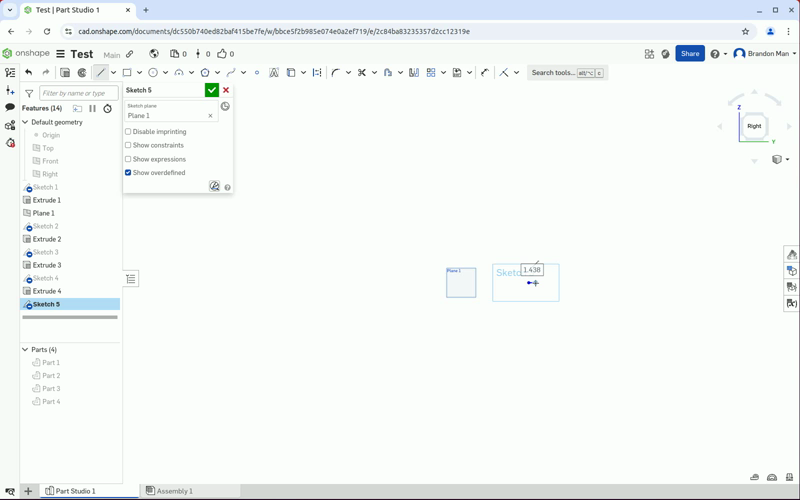
key_down(shift)
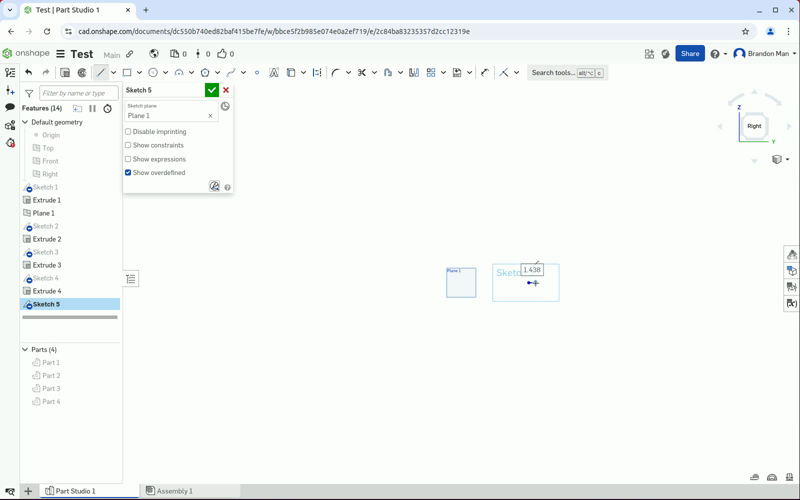
mouse_move(565, 282)
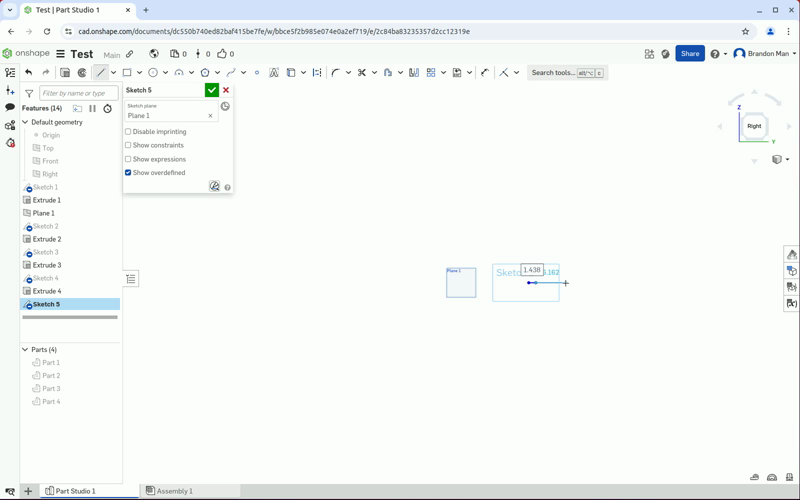
mouse_move(535, 276)
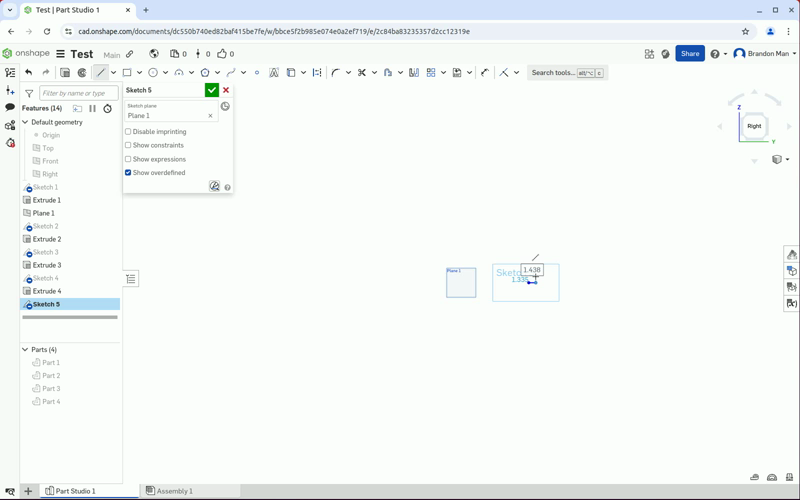
scroll(6)
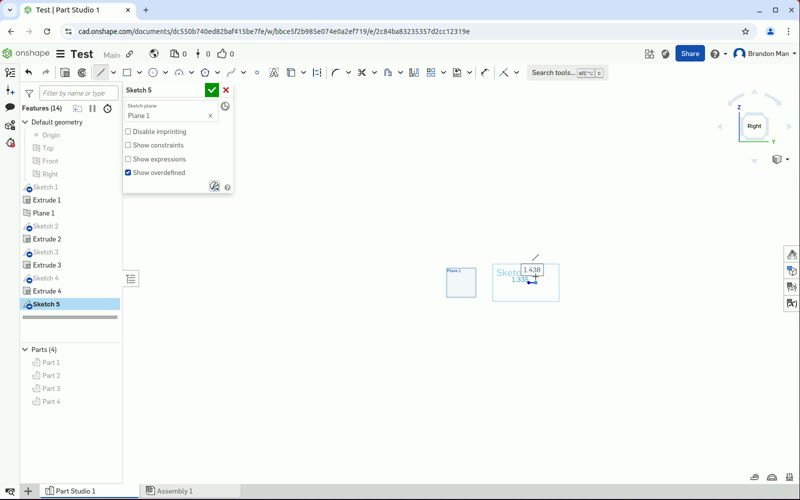
scroll(6)
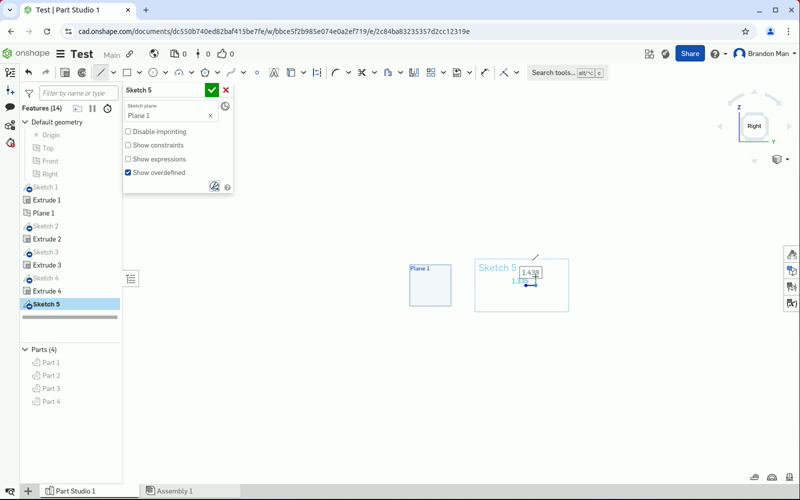
scroll(6)
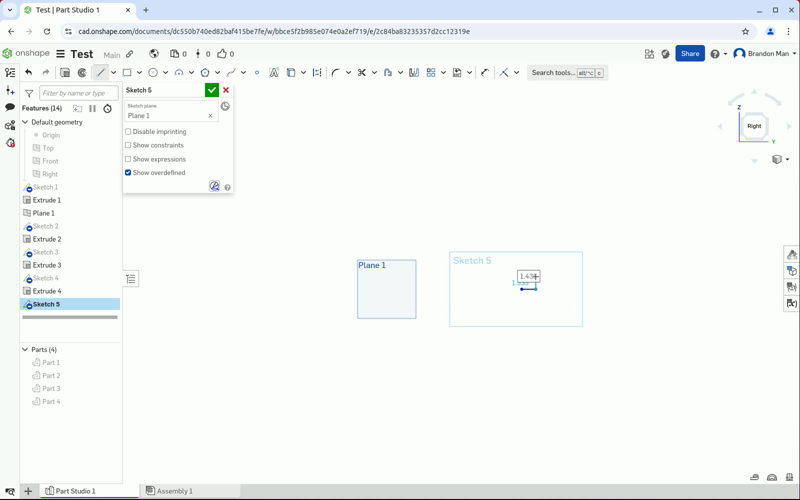
scroll(6)
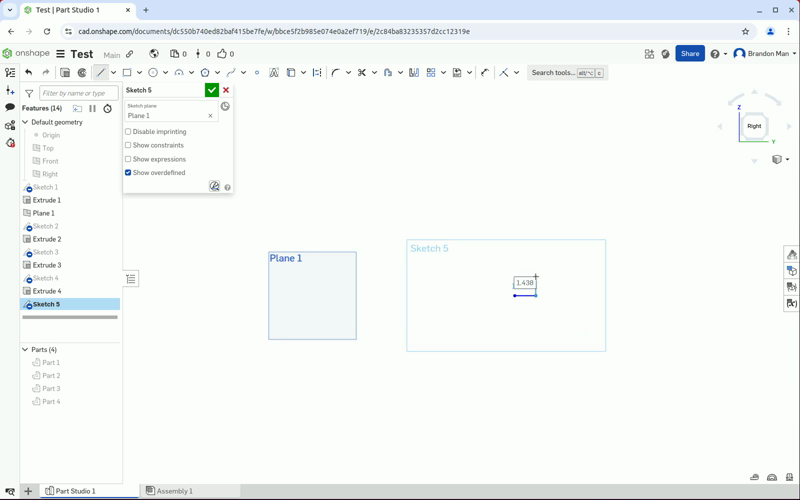
scroll(6)
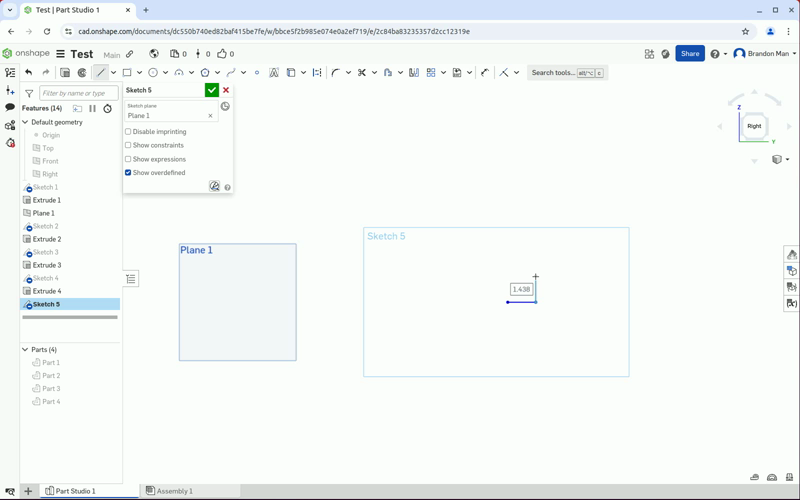
scroll(6)
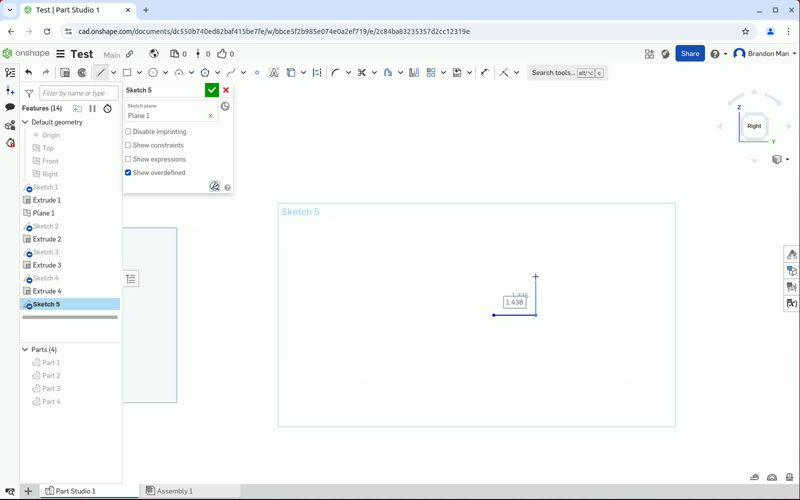
scroll(6)
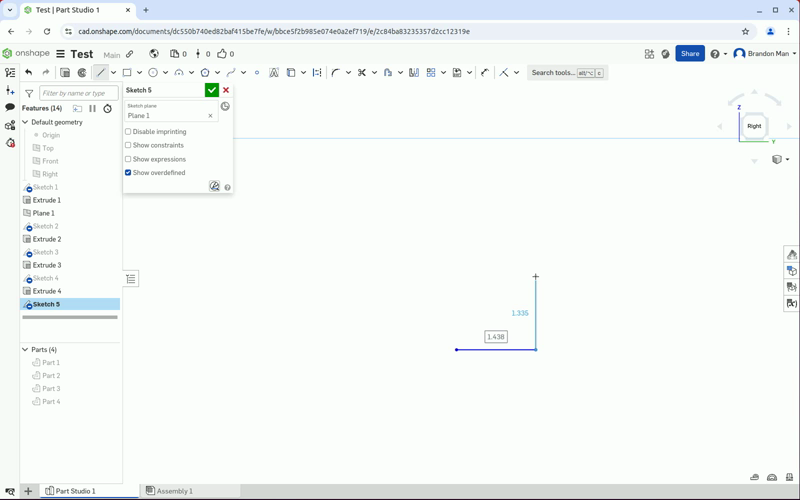
click(535, 276)
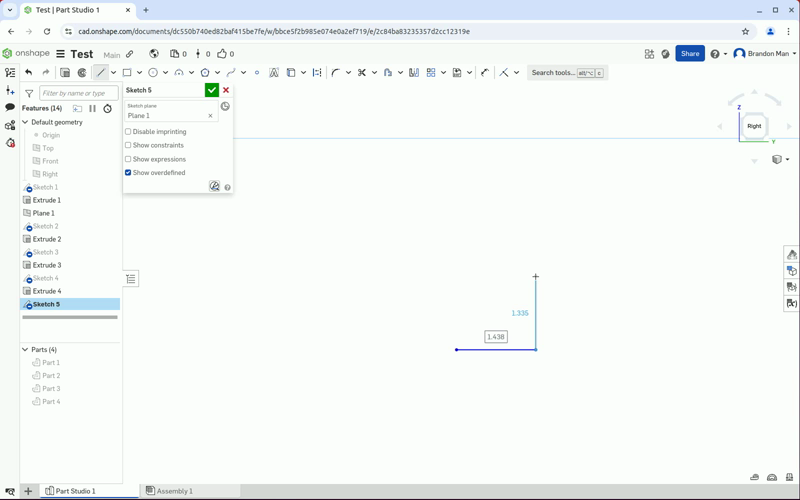
scroll(-6)
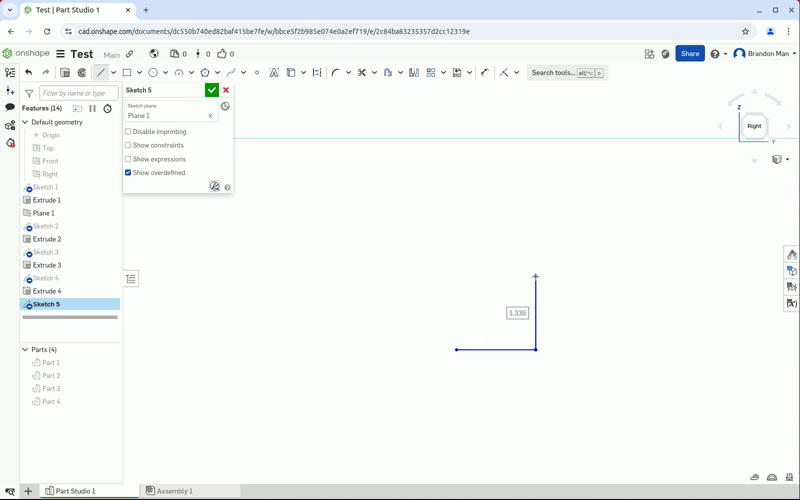
scroll(-6)
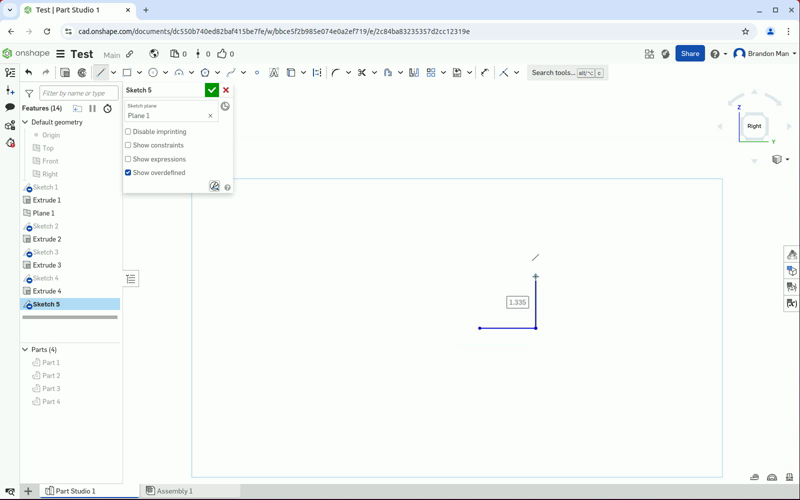
scroll(-6)
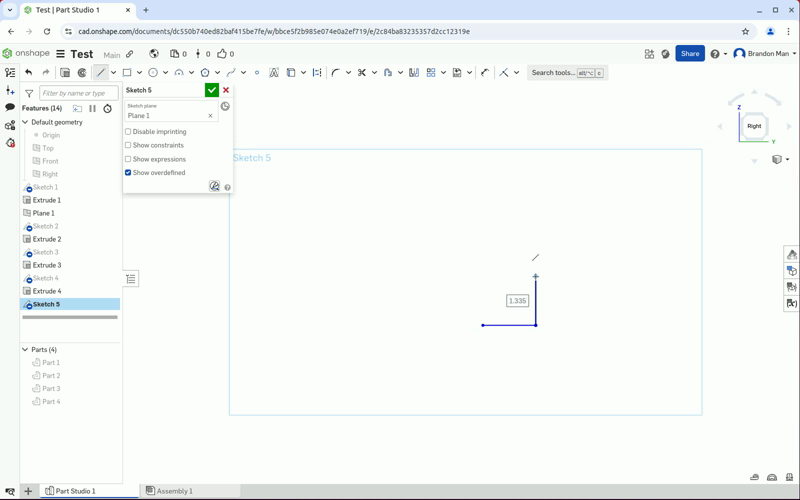
scroll(-6)
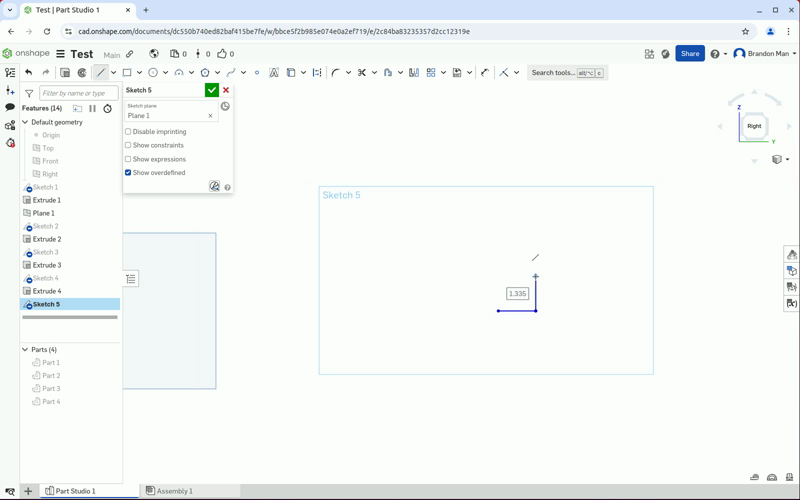
scroll(-6)
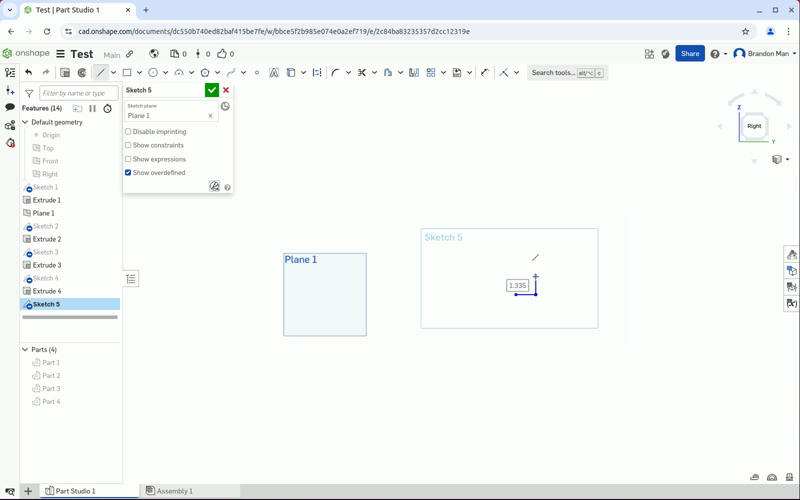
scroll(-6)
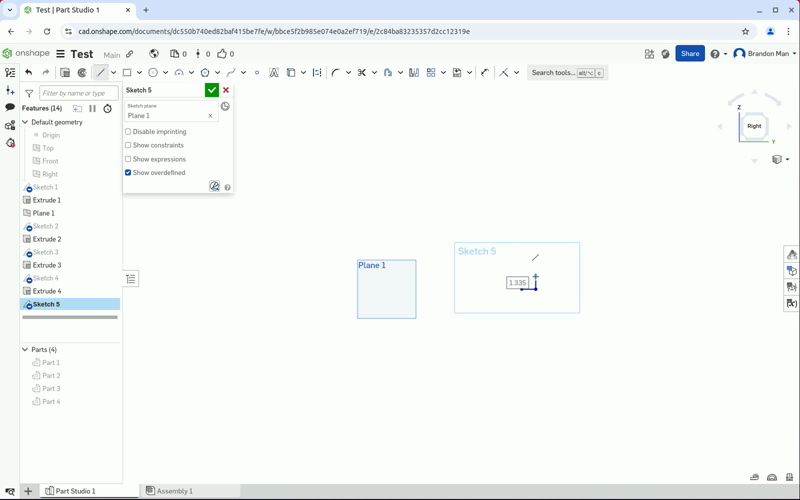
scroll(-6)
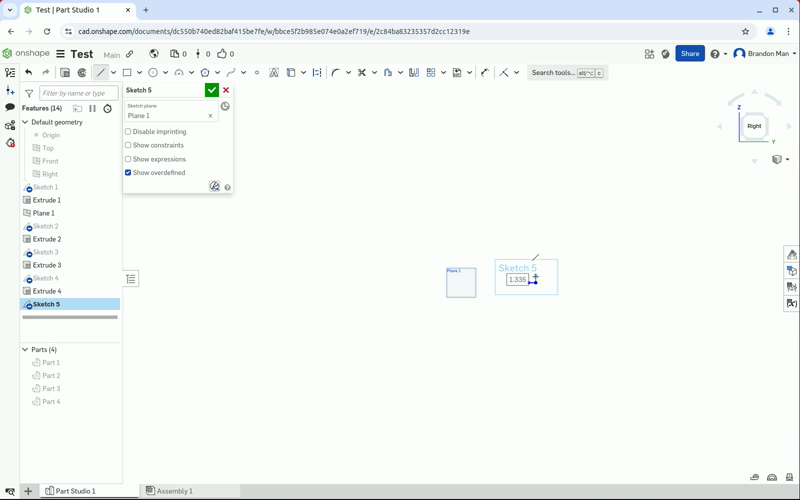
key_up(shift)
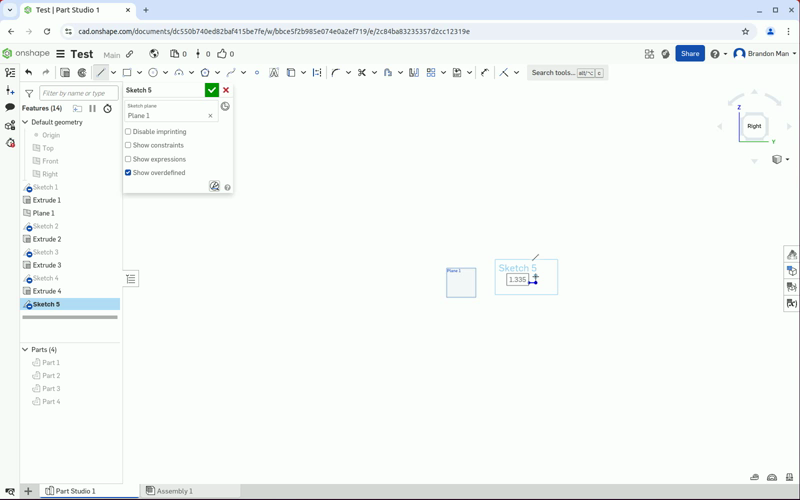
key_down(shift)
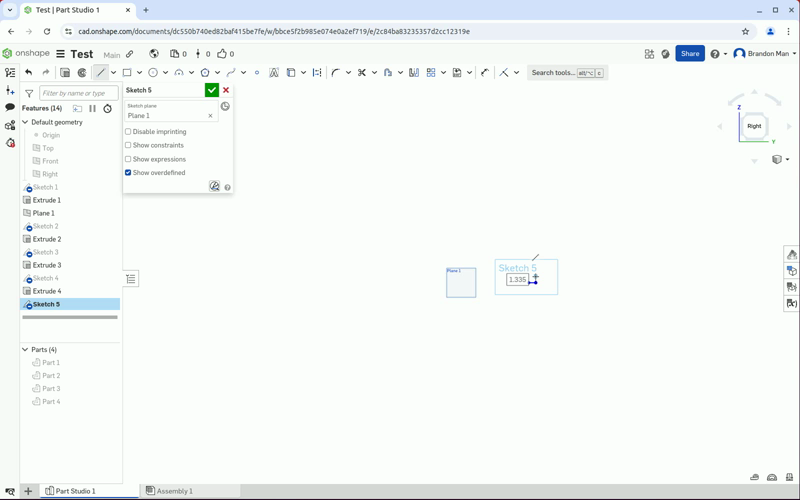
mouse_move(565, 276)
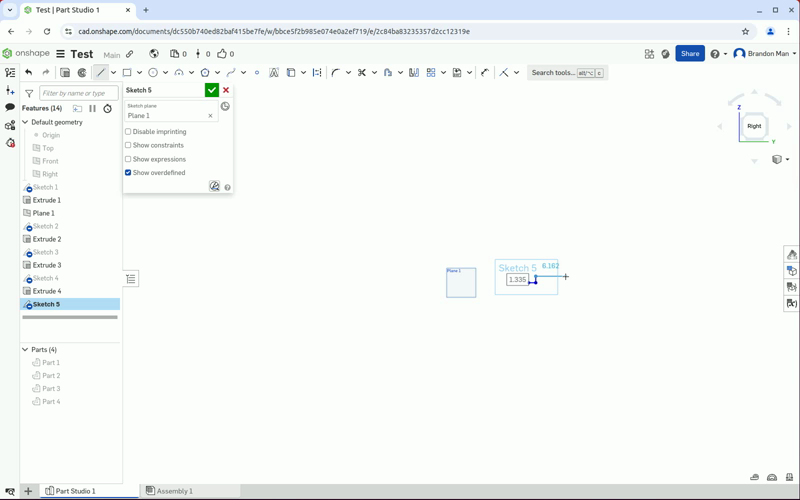
mouse_move(528, 276)
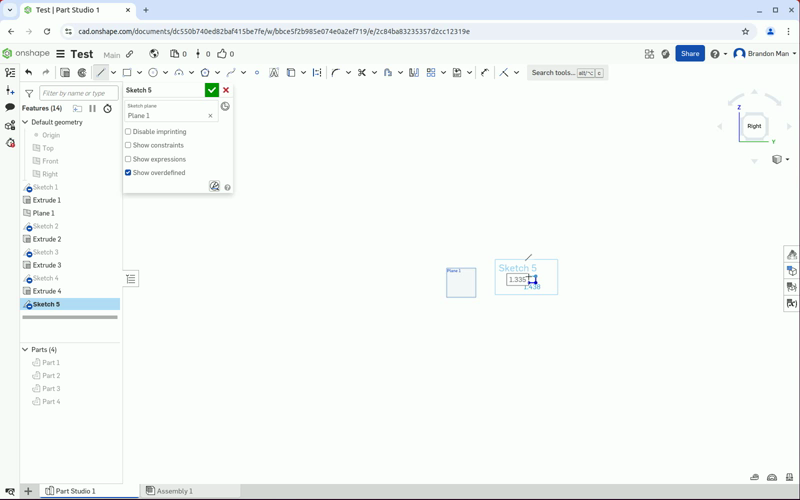
scroll(6)
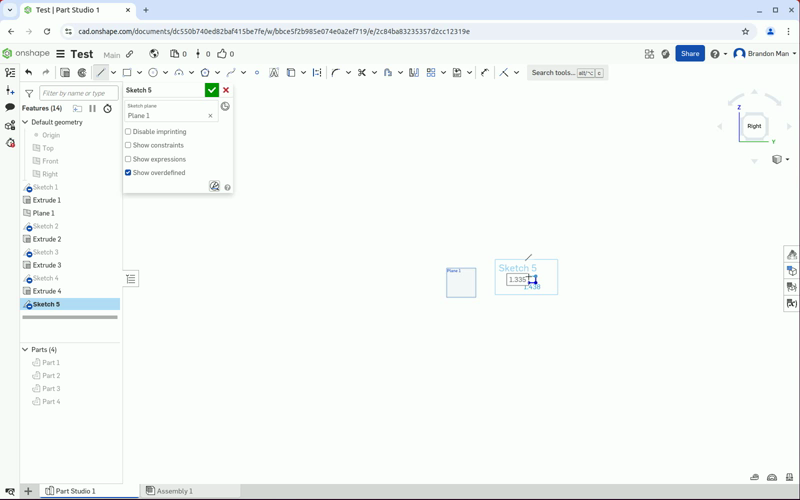
scroll(6)
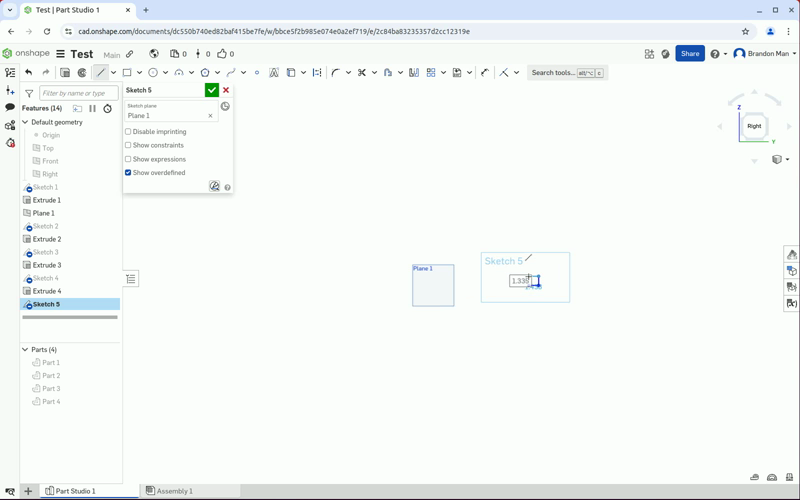
scroll(6)
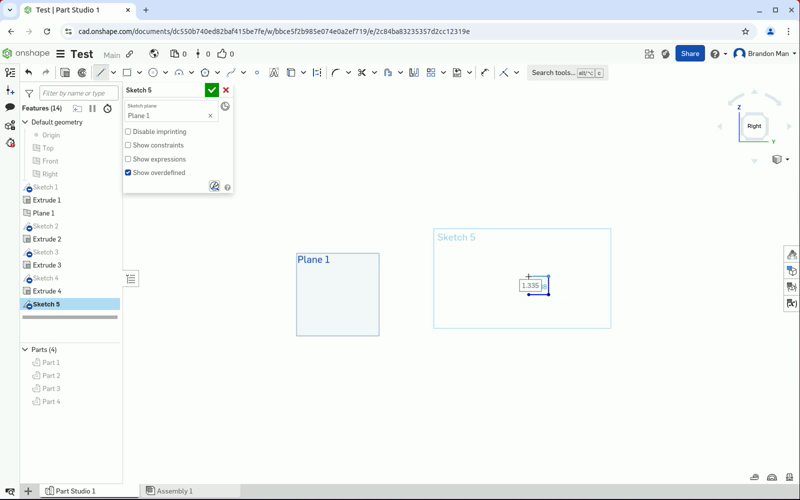
scroll(6)
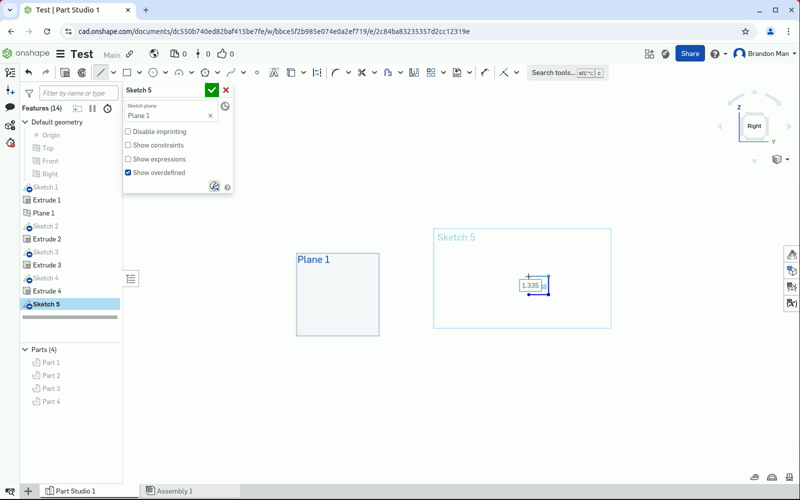
scroll(6)
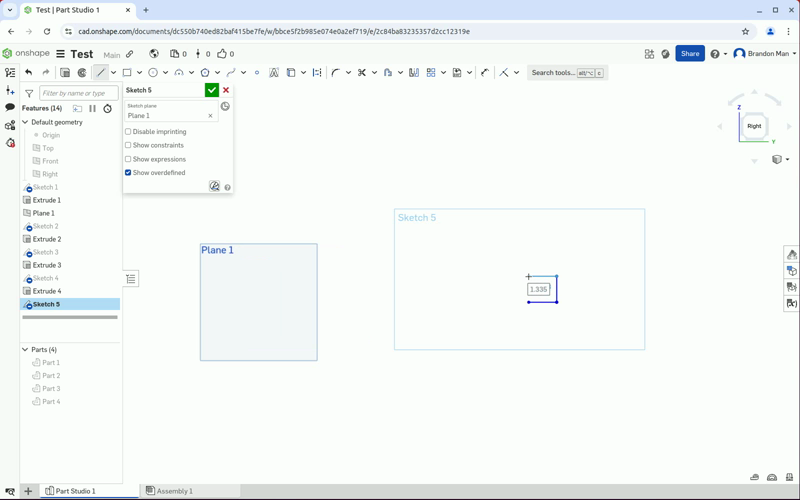
scroll(6)
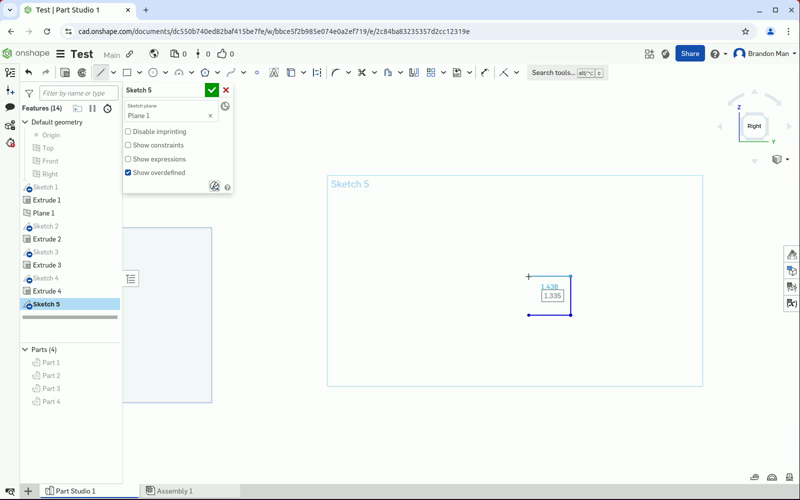
scroll(6)
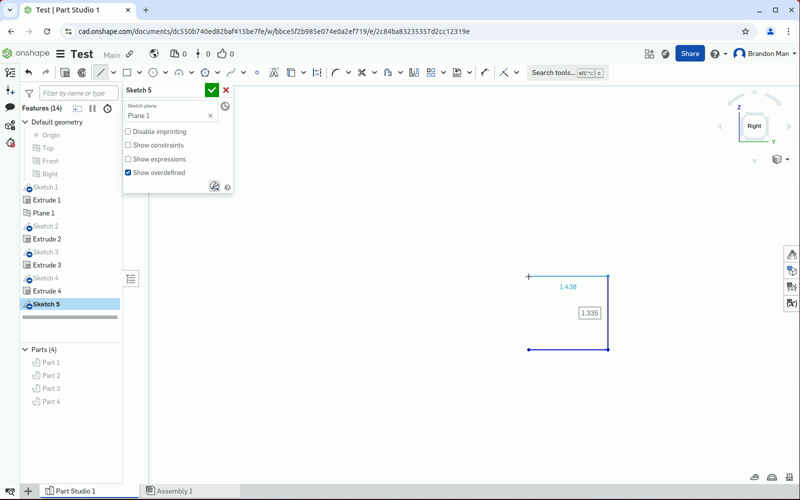
click(528, 276)
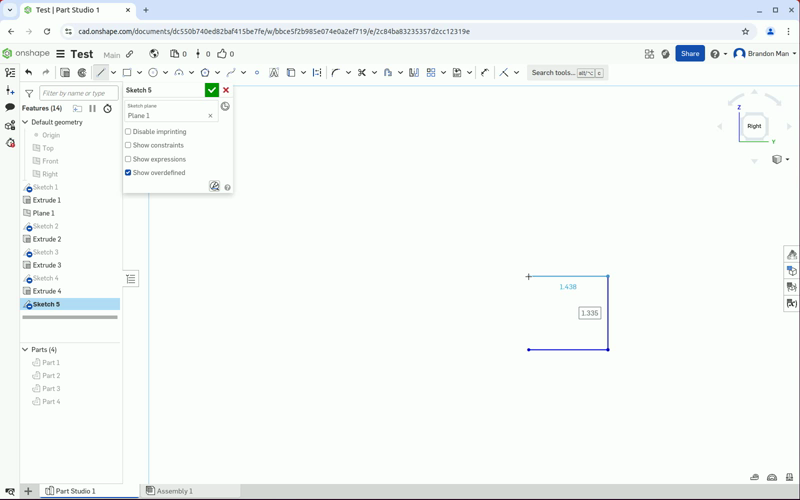
scroll(-6)
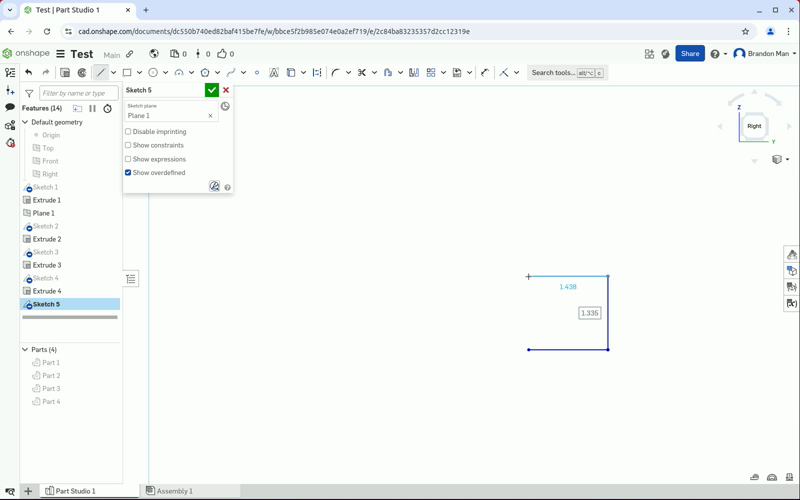
scroll(-6)
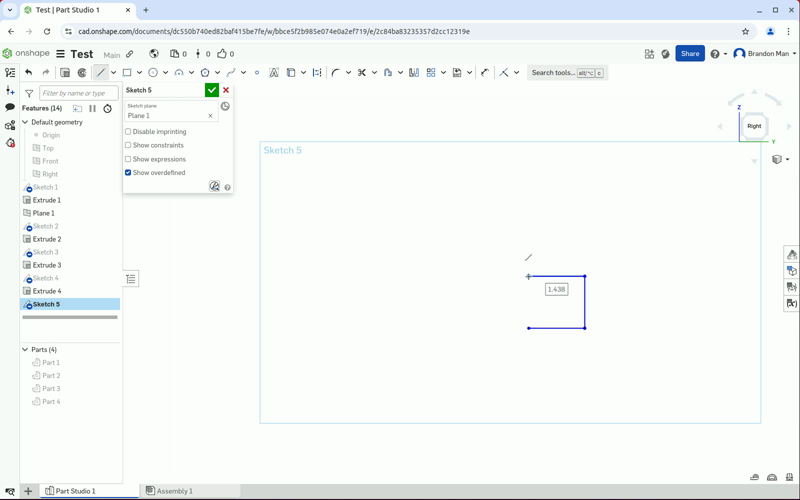
scroll(-6)
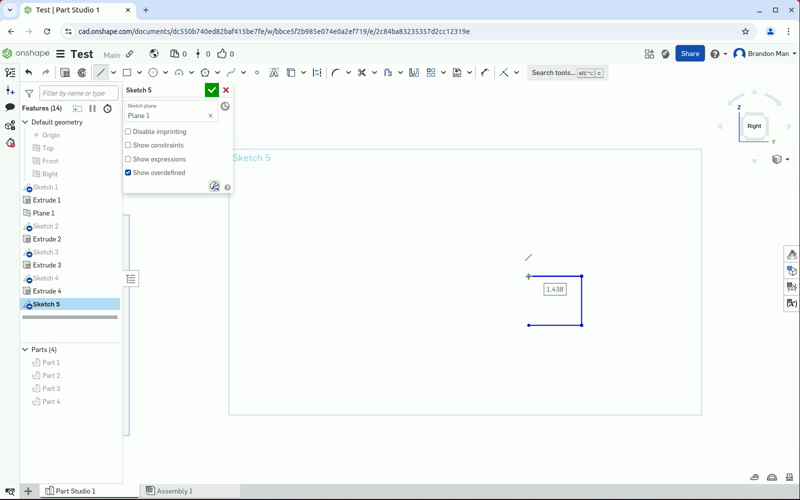
scroll(-6)
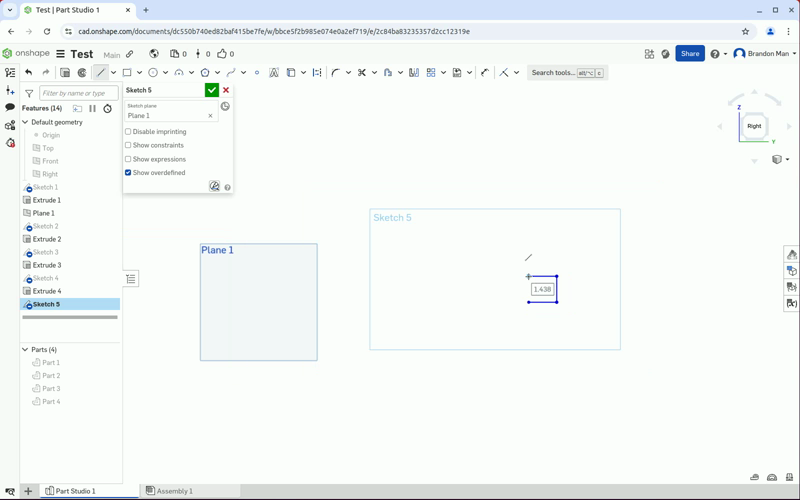
scroll(-6)
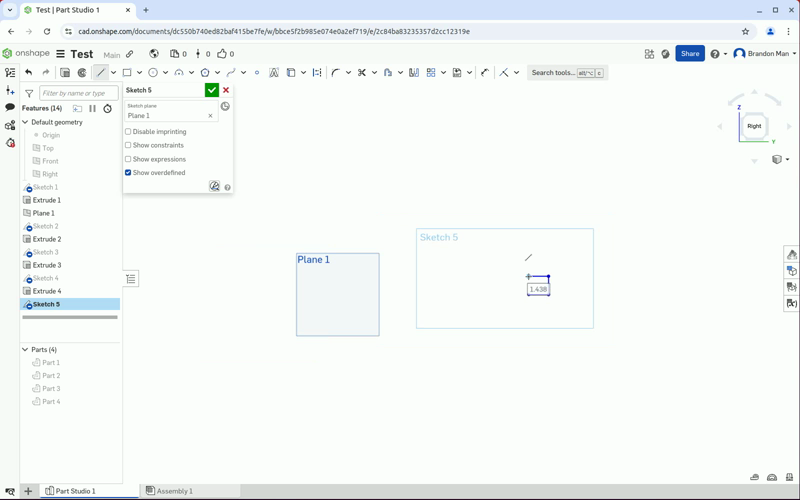
scroll(-6)
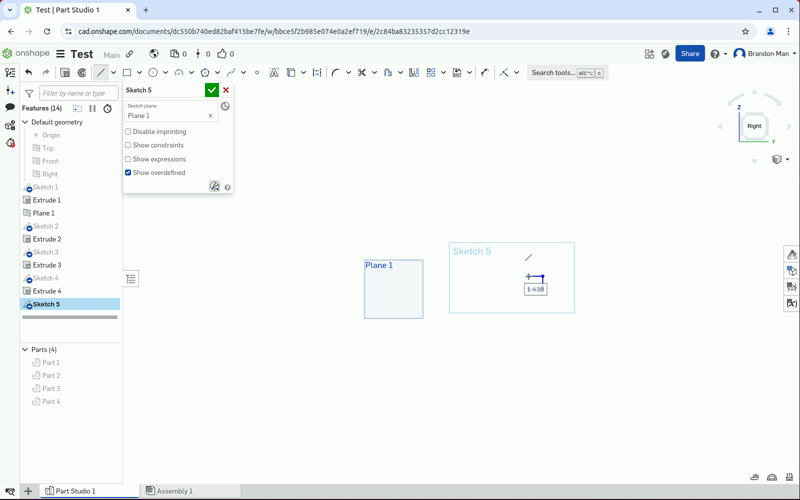
scroll(-6)
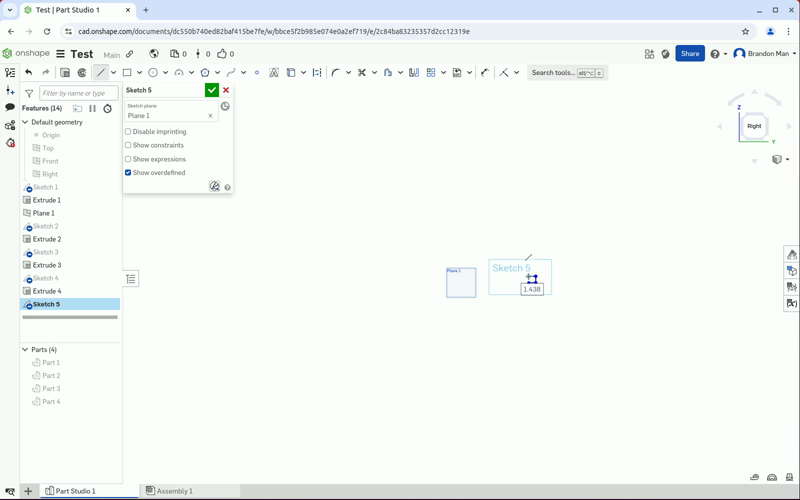
key_up(shift)
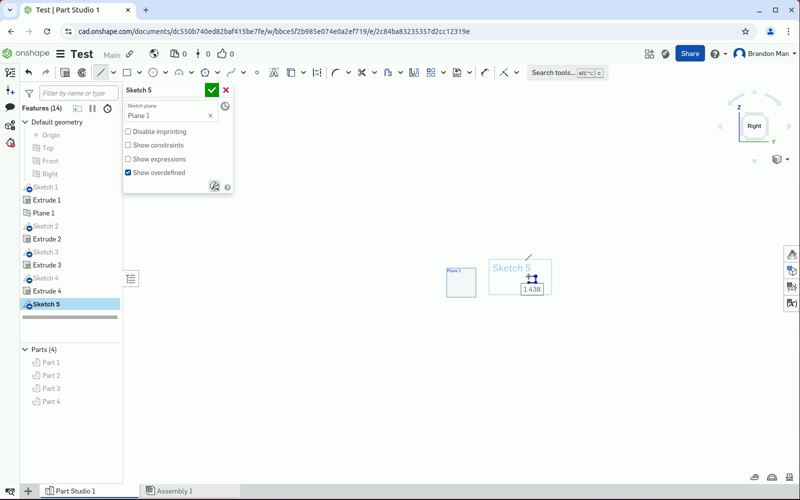
mouse_move(558, 276)
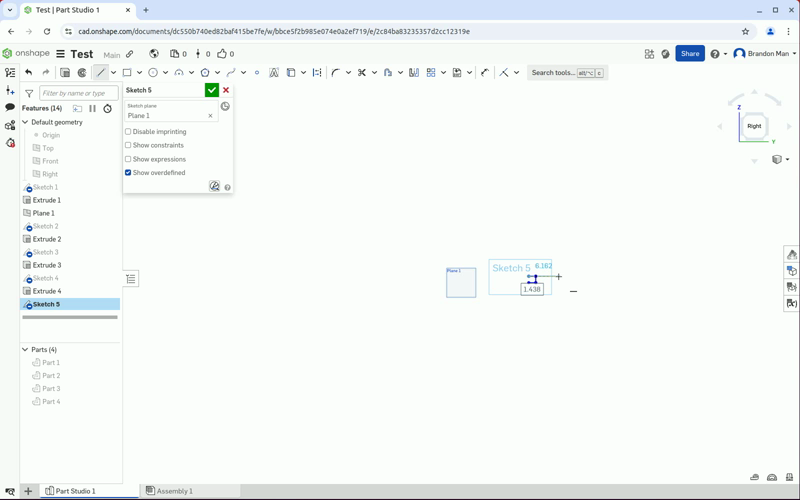
key_down(shift)
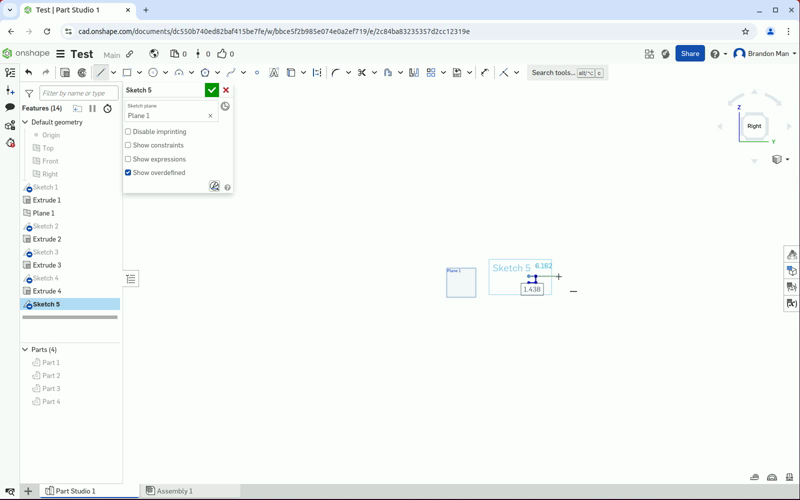
mouse_move(528, 282)
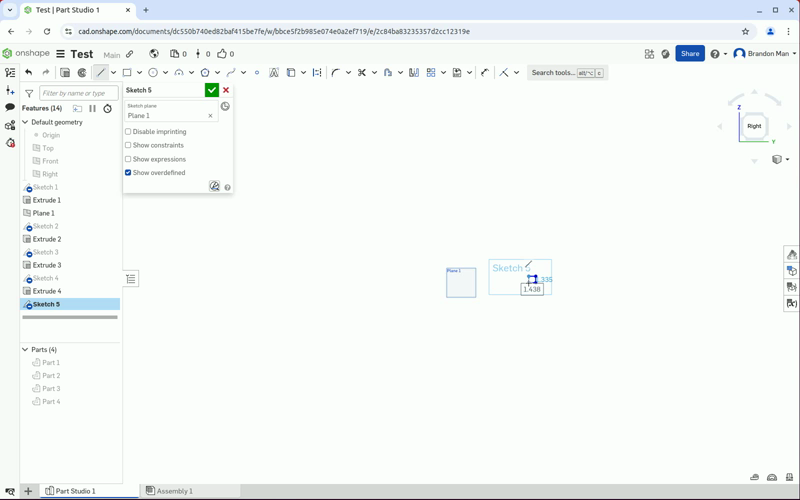
scroll(6)
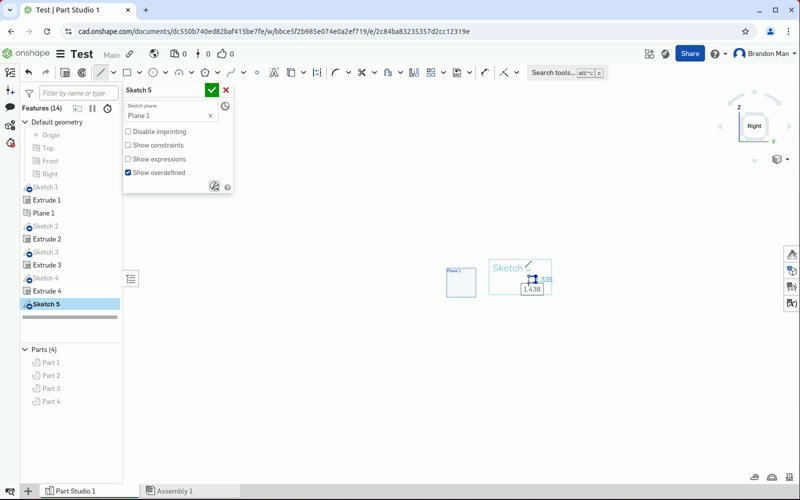
scroll(6)
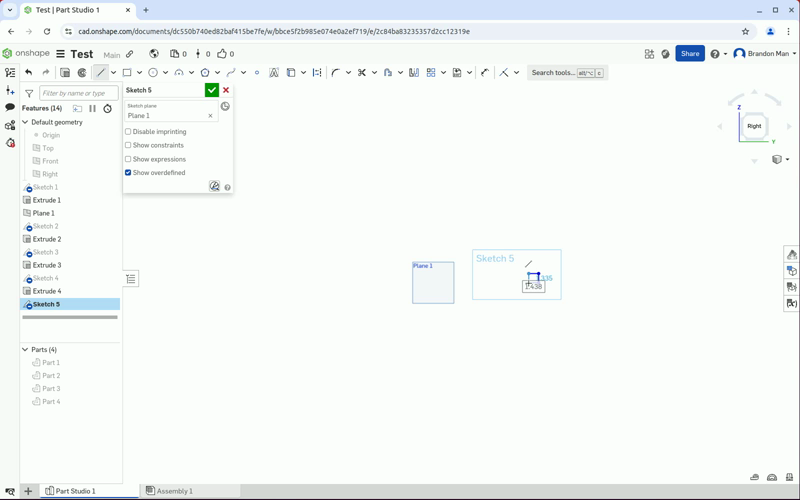
scroll(6)
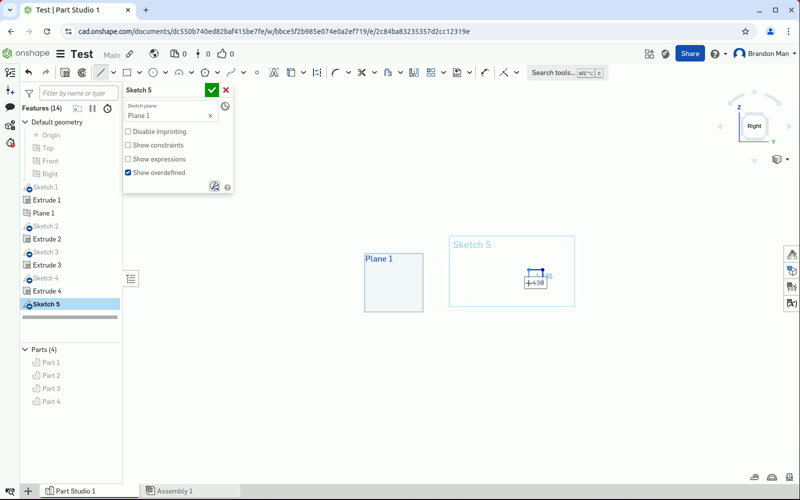
scroll(6)
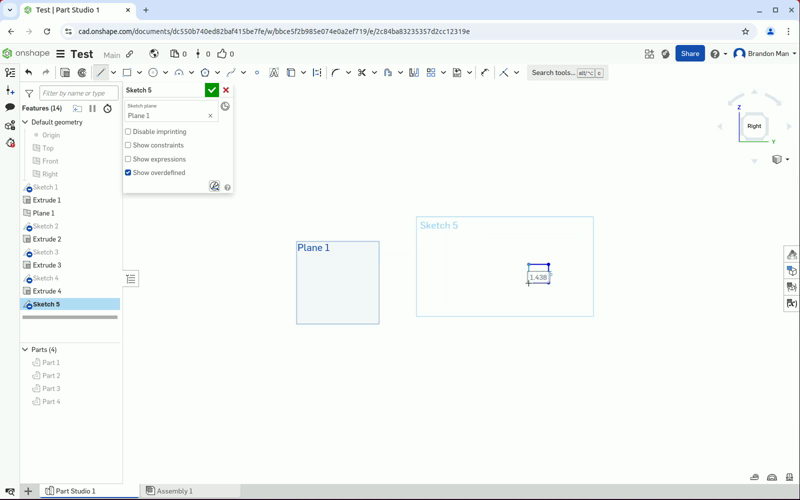
scroll(6)
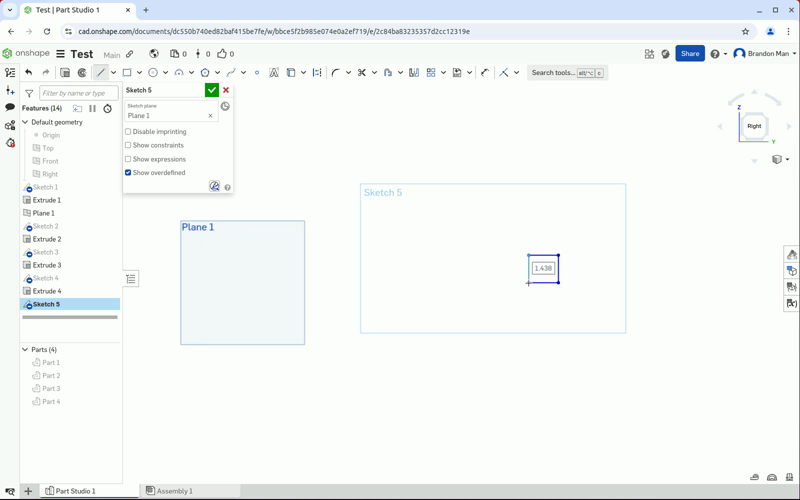
scroll(6)
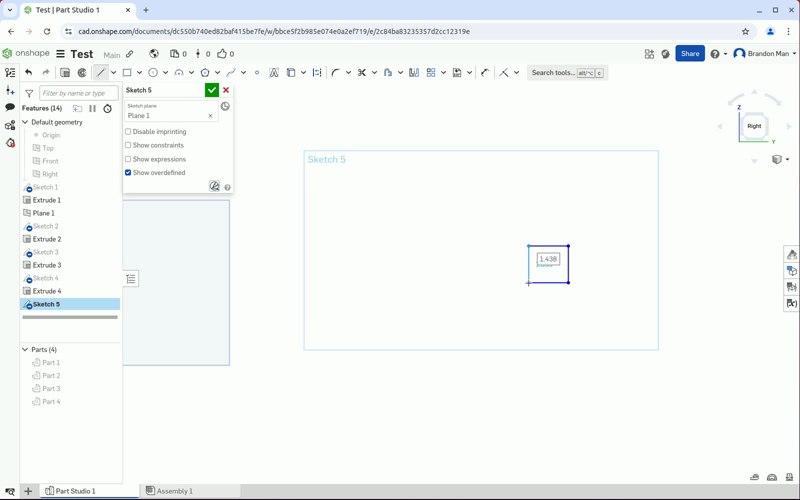
scroll(6)
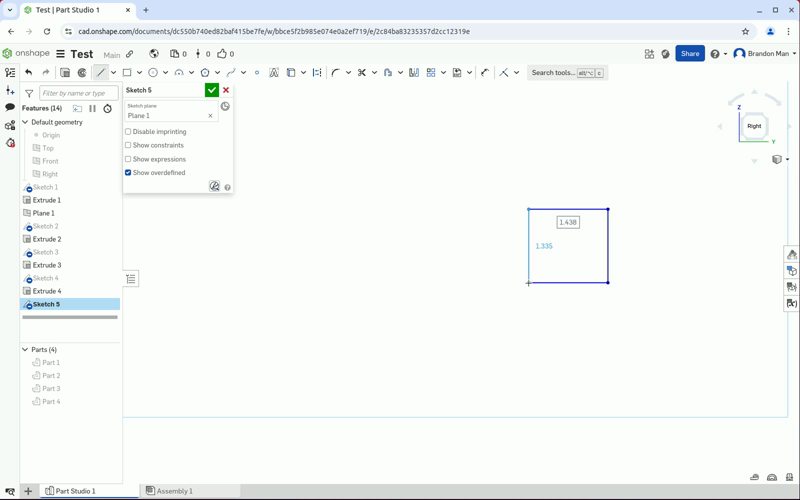
key_up(shift)
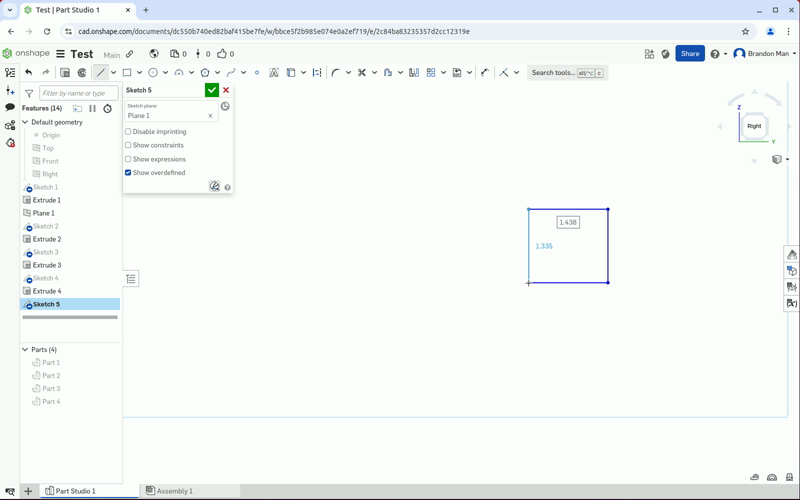
click(528, 282)
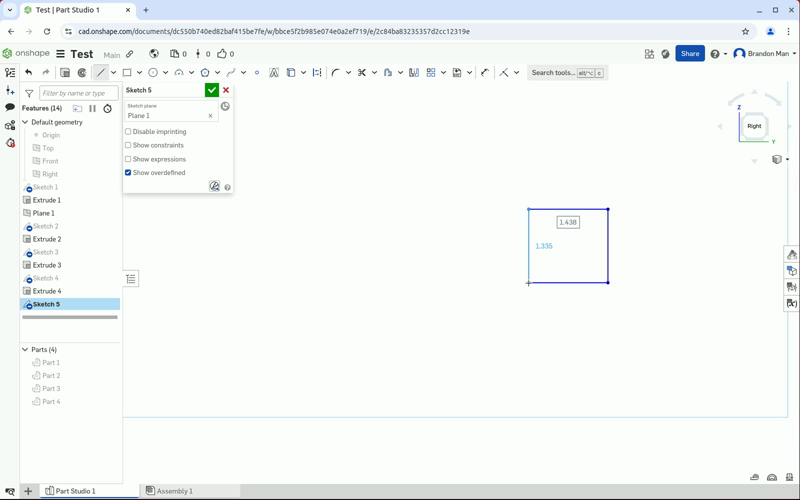
scroll(-6)
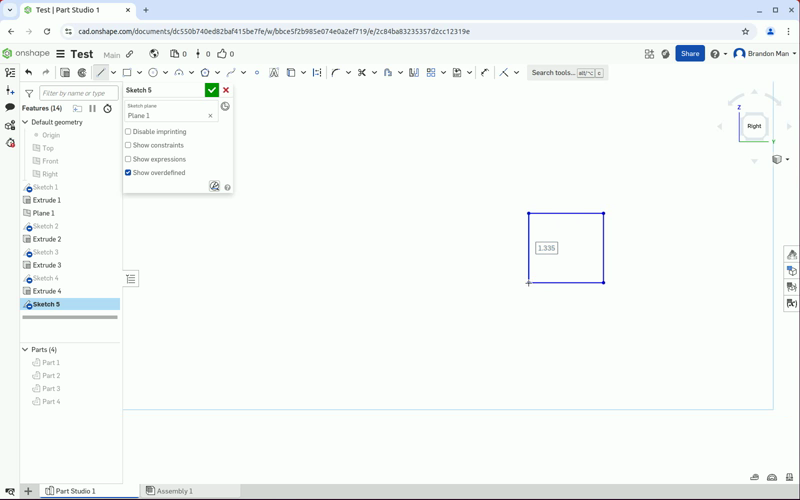
scroll(-6)
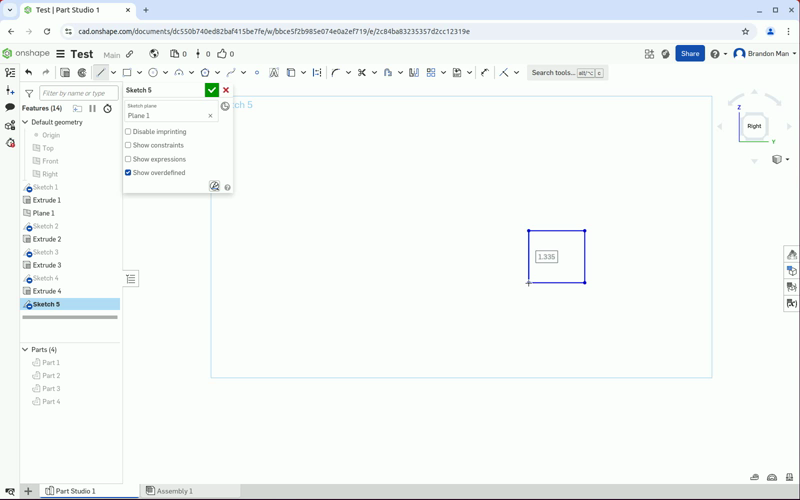
scroll(-6)
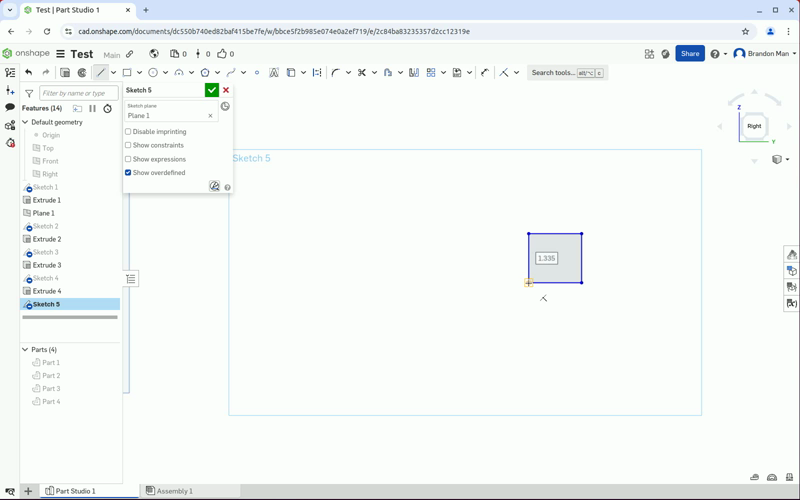
scroll(-6)
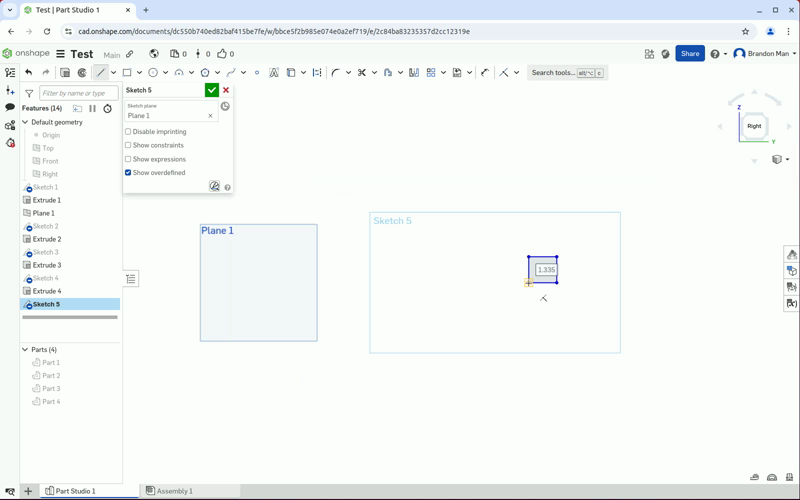
scroll(-6)
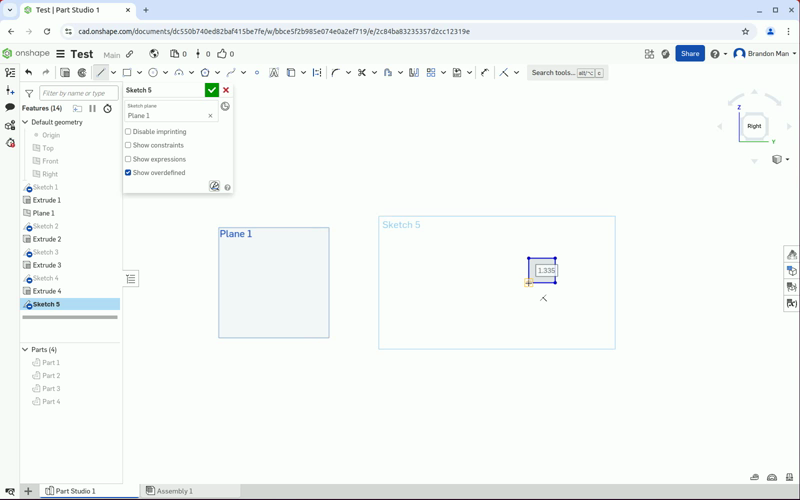
scroll(-6)
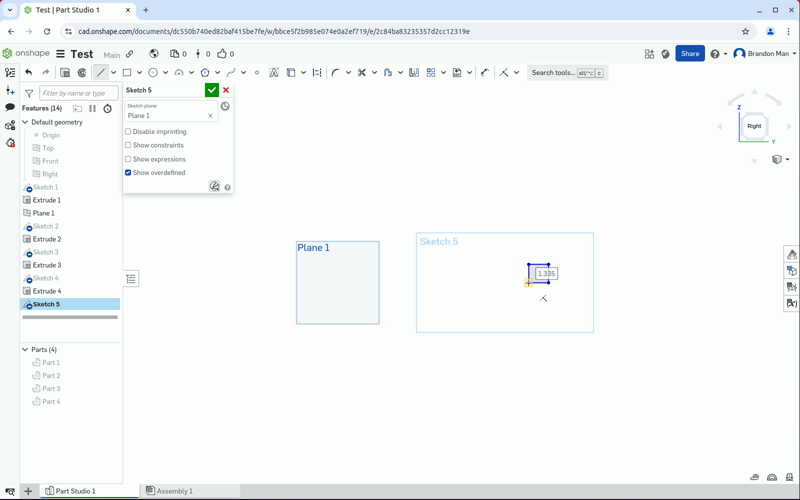
scroll(-6)
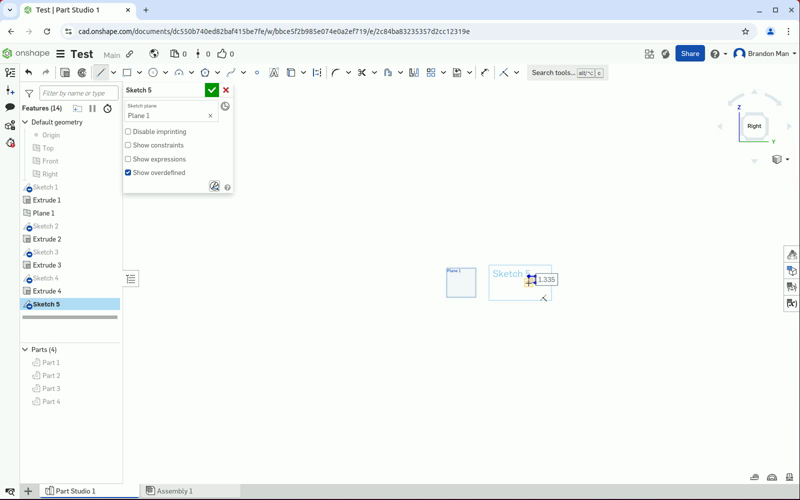
key(esc)
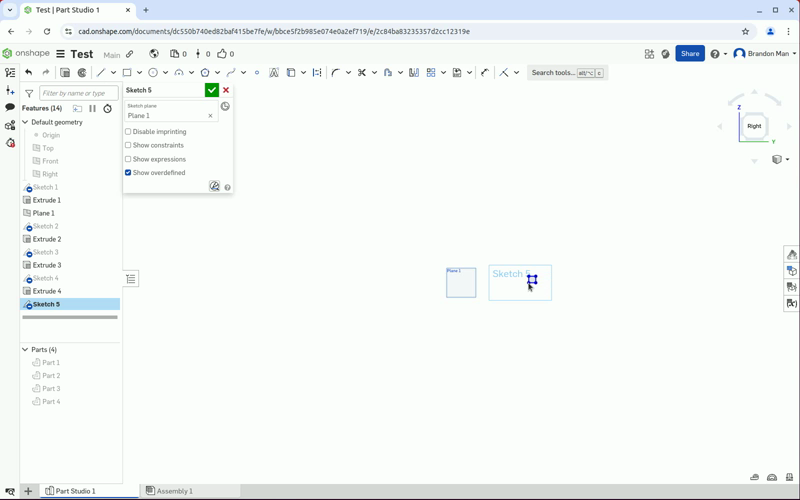
mouse_move(532, 279)
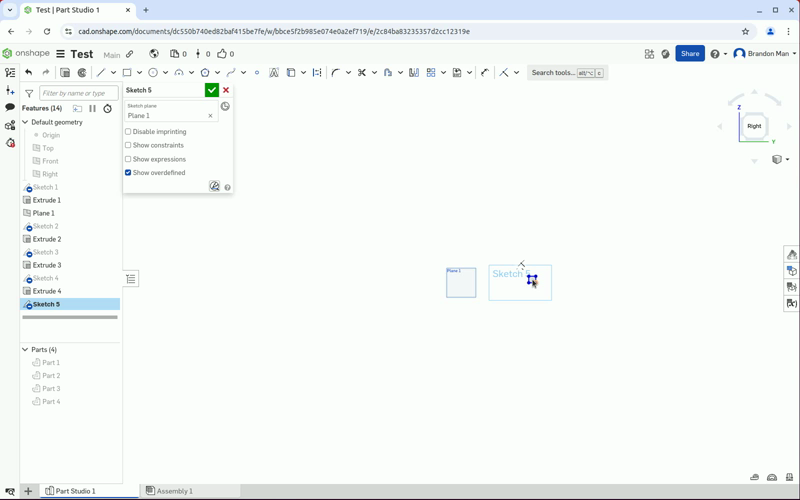
scroll(6)
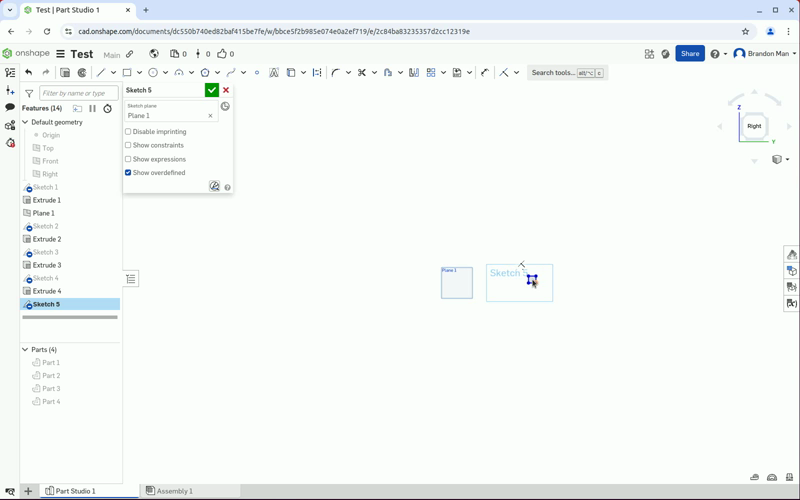
scroll(6)
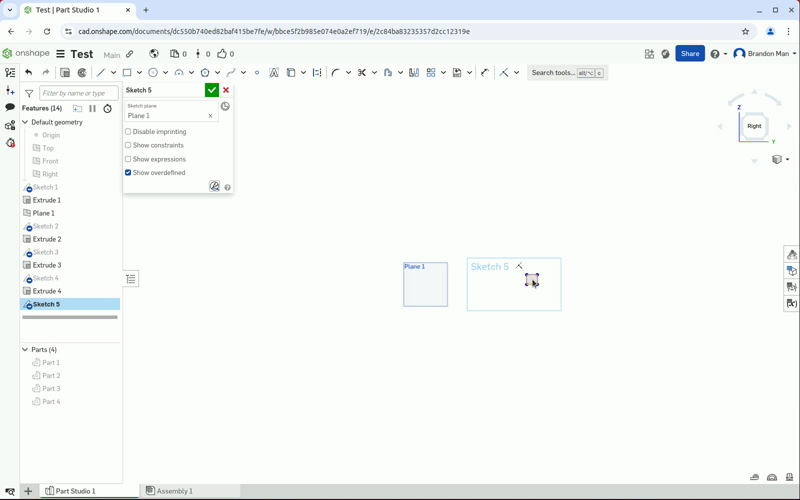
scroll(6)
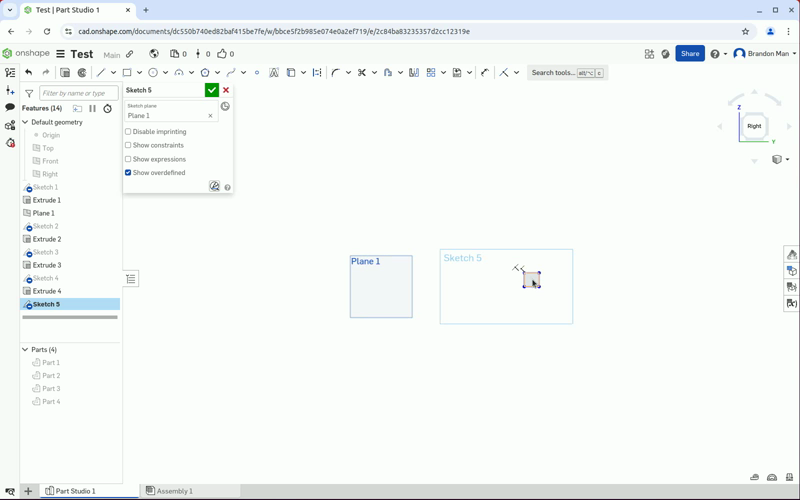
scroll(6)
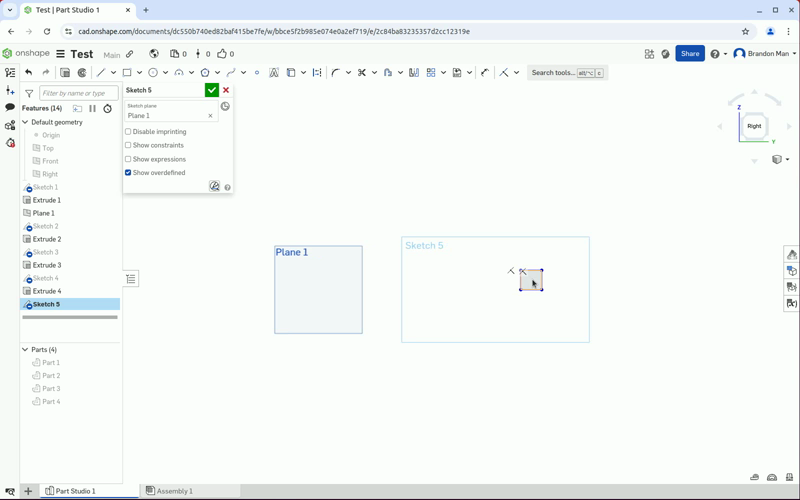
scroll(6)
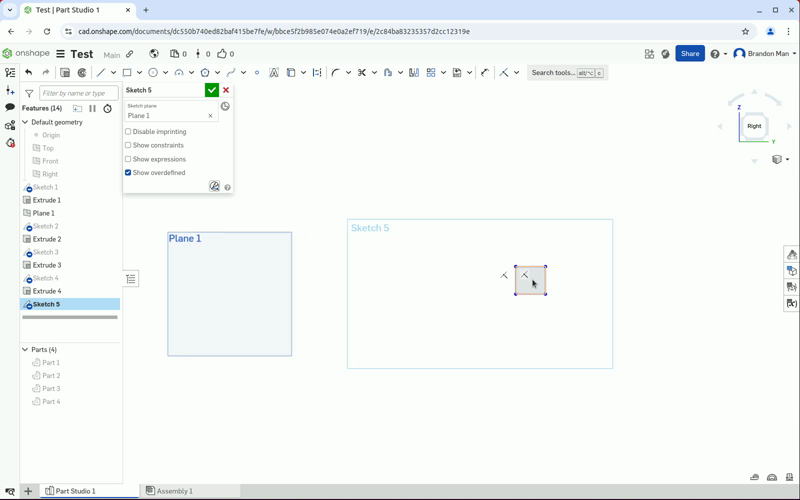
scroll(6)
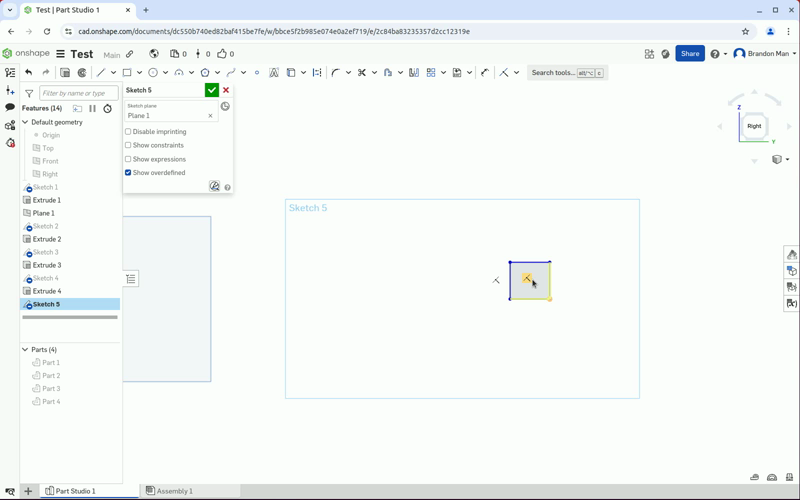
scroll(6)
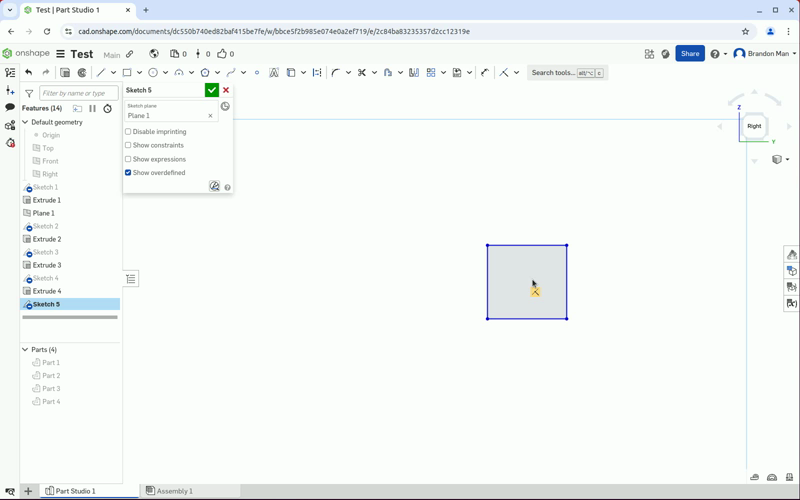
click(532, 279)
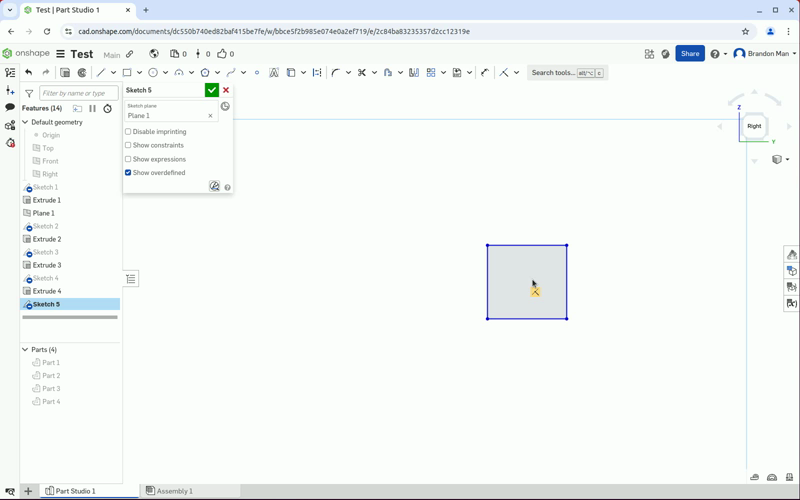
scroll(-6)
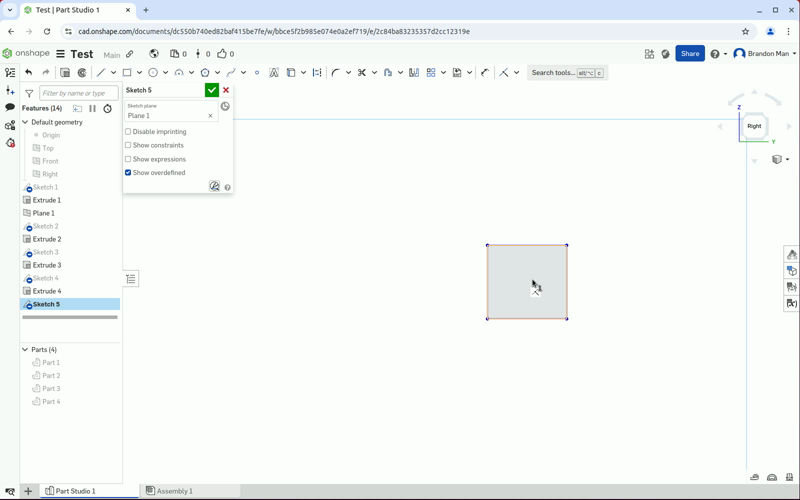
scroll(-6)
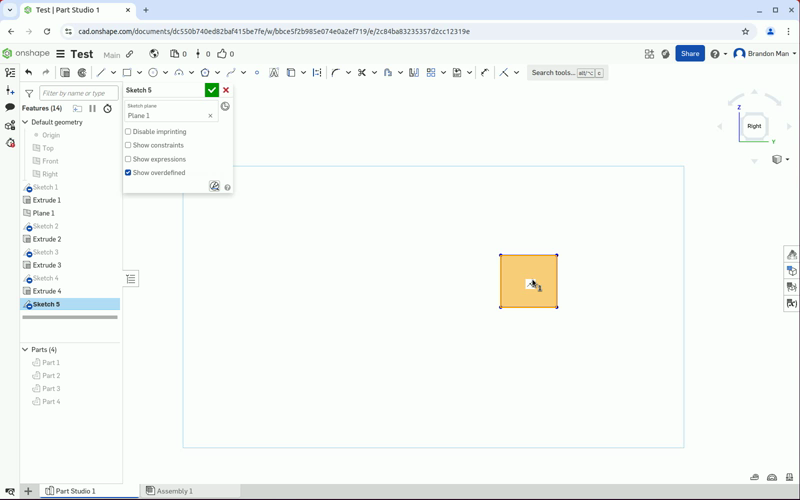
scroll(-6)
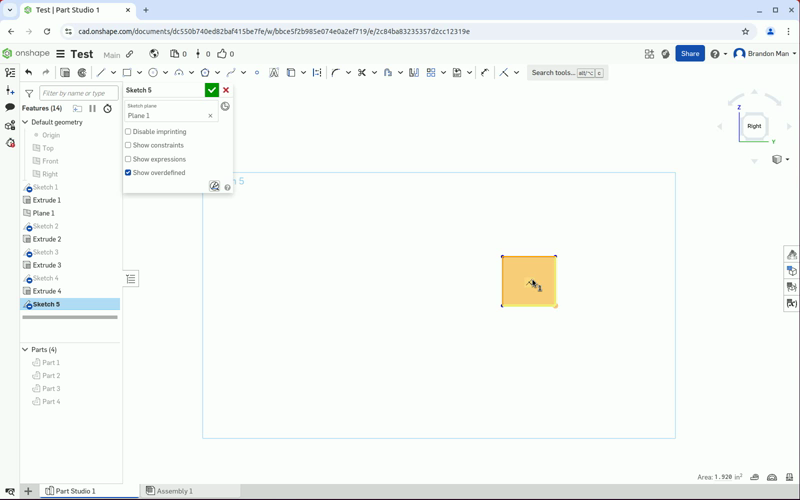
scroll(-6)
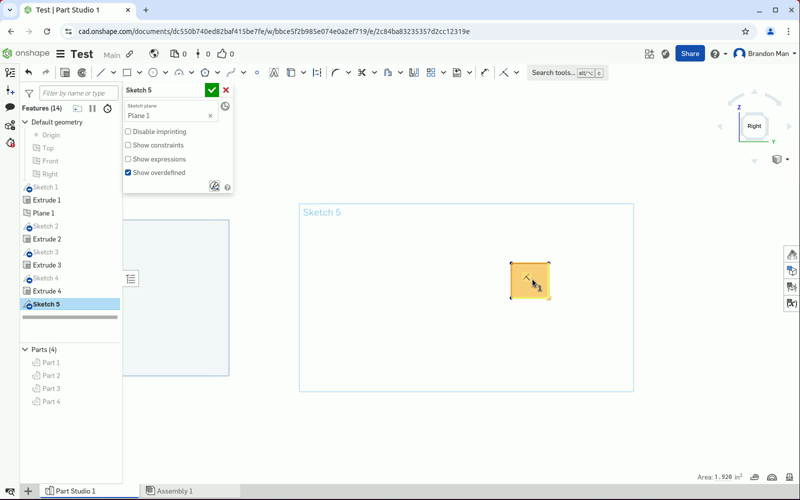
scroll(-6)
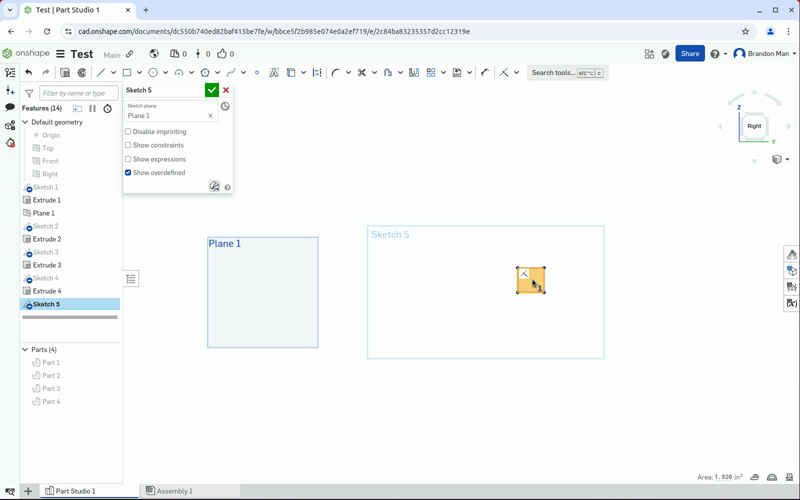
scroll(-6)
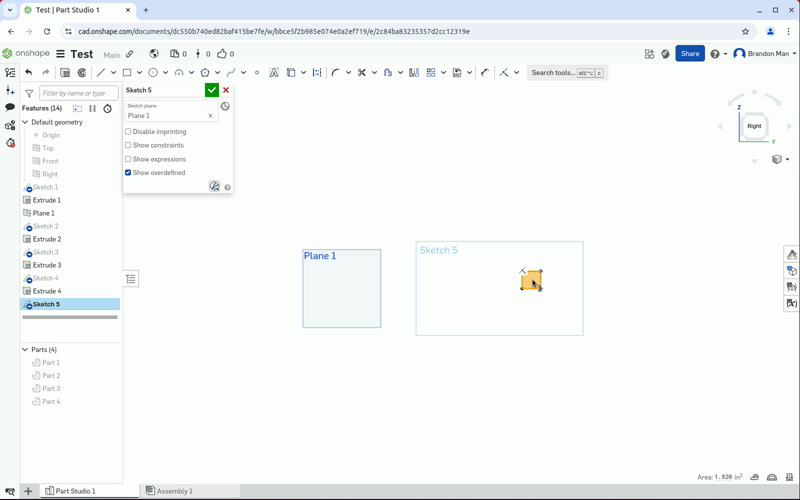
scroll(-6)
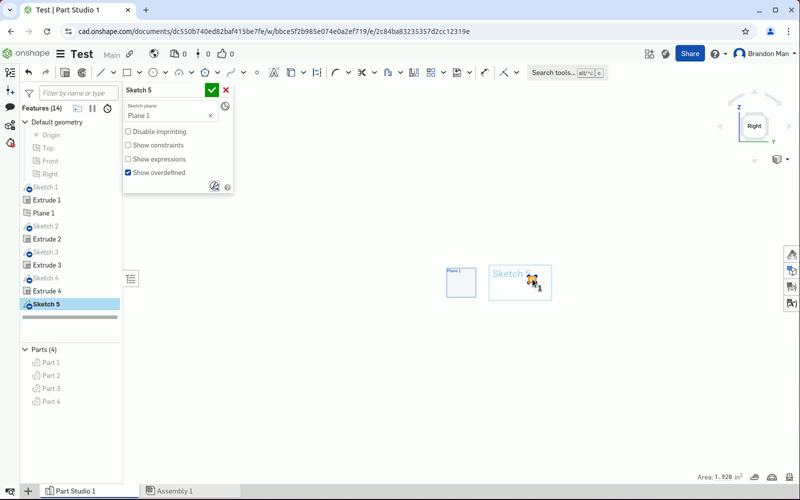
mouse_move(73, 352)
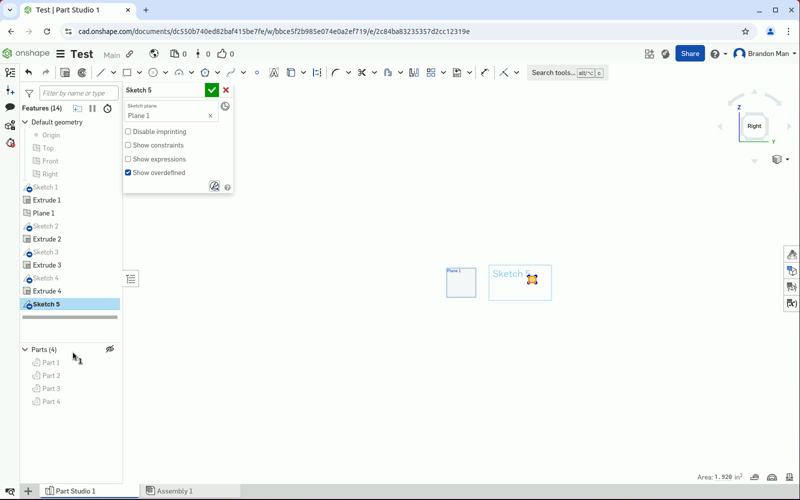
key(shift+y)
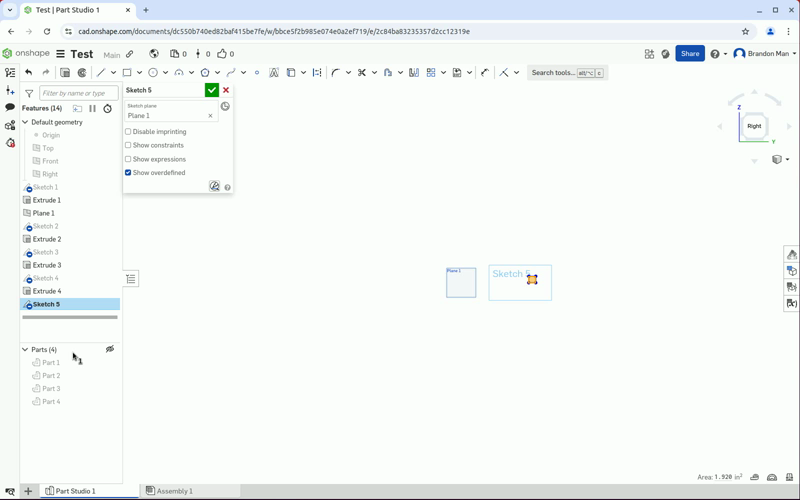
key(shift+e)
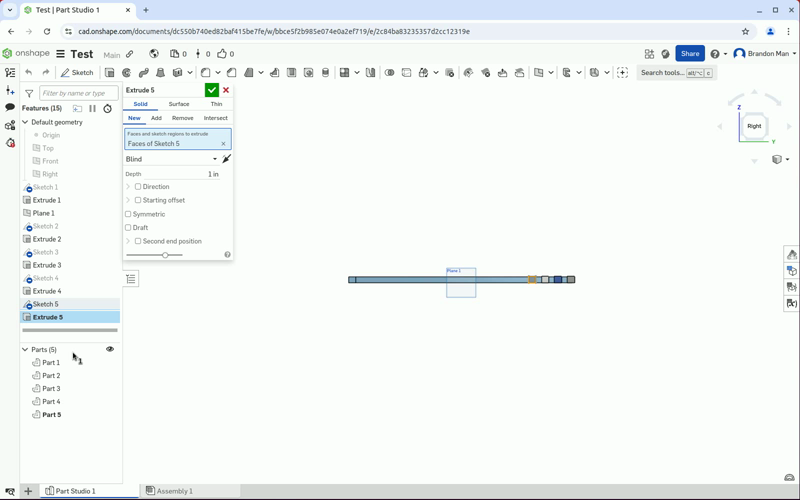
mouse_move(143, 106)
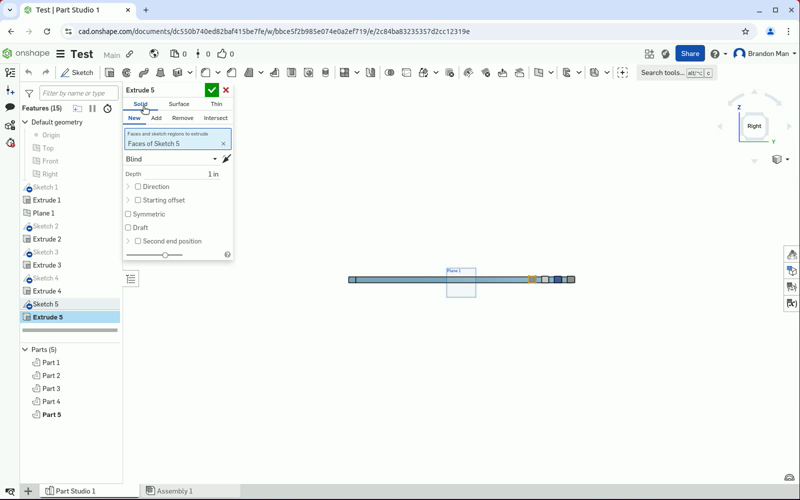
click(143, 106)
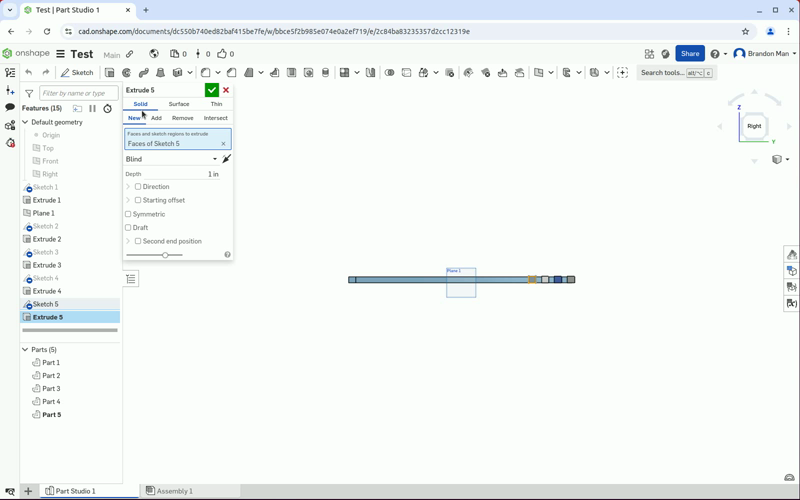
mouse_move(137, 120)
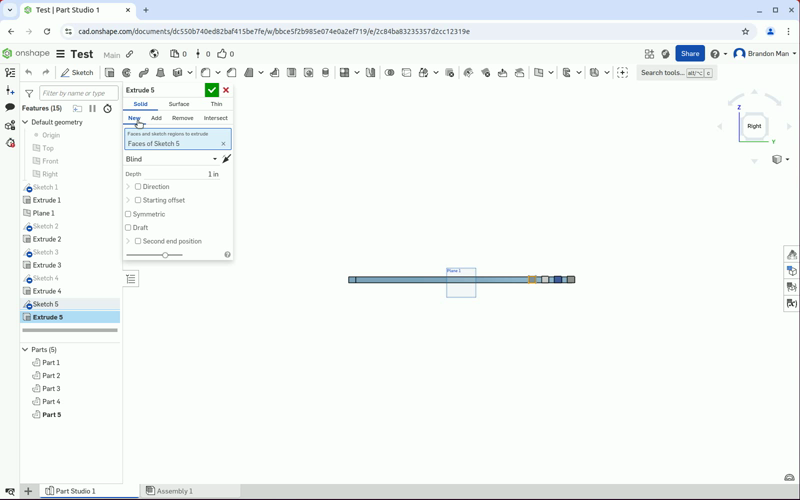
click(137, 120)
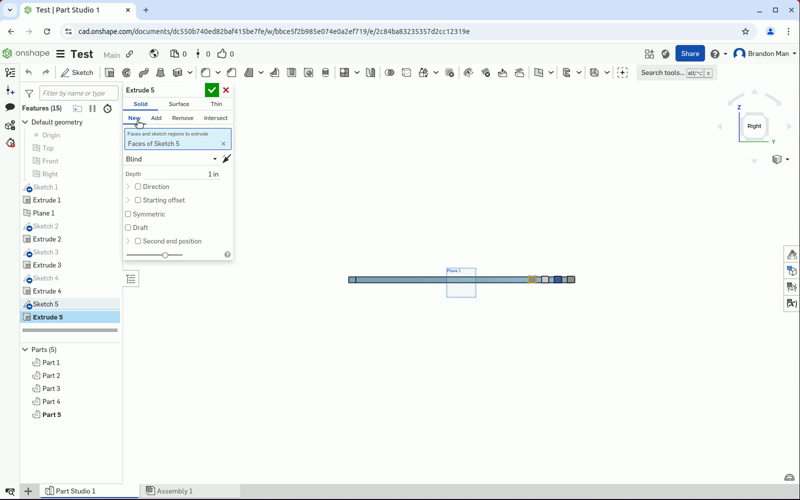
key(tab, 4)
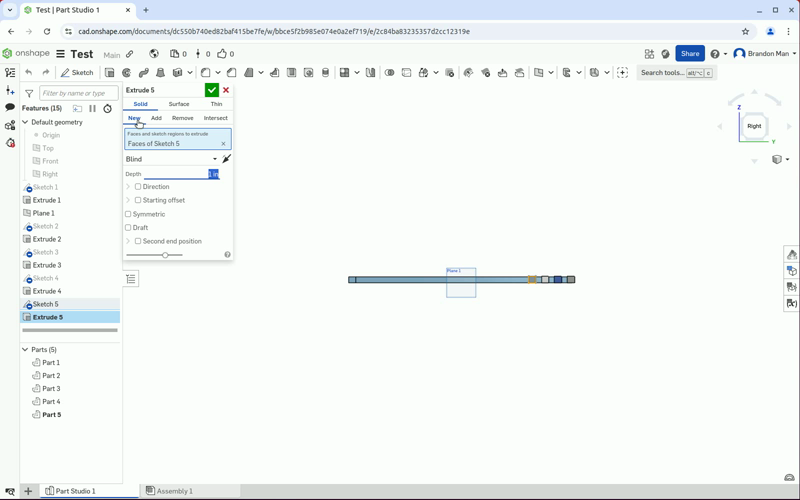
text(1.204)
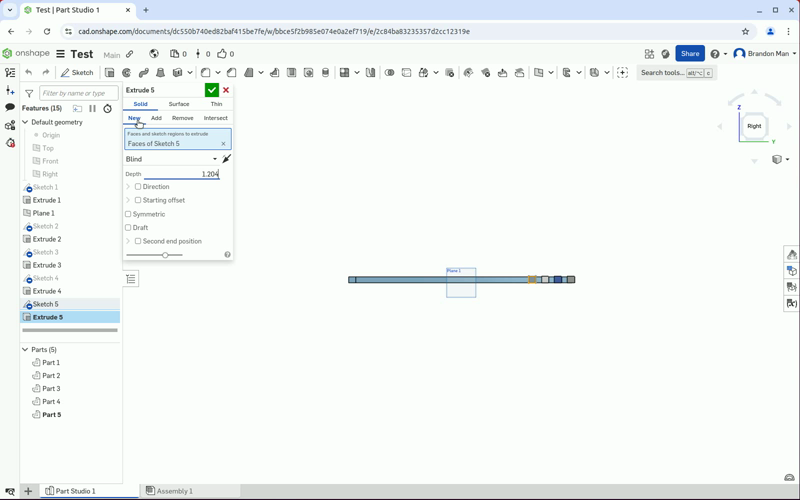
key(enter)
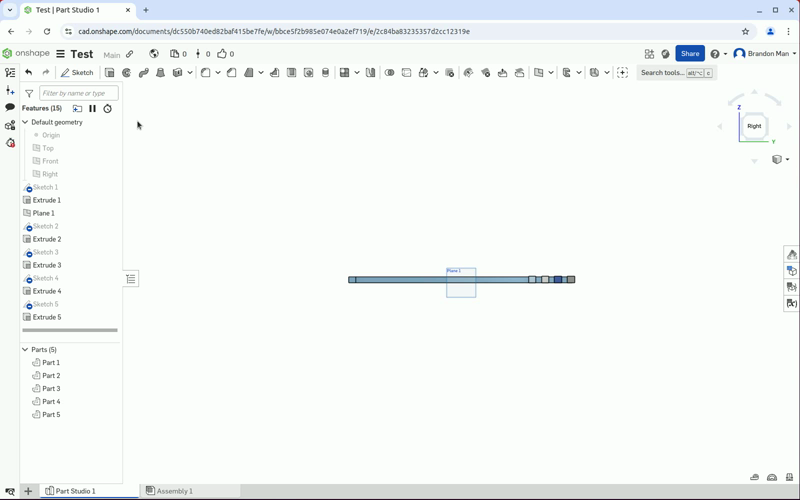
key(shift+h)
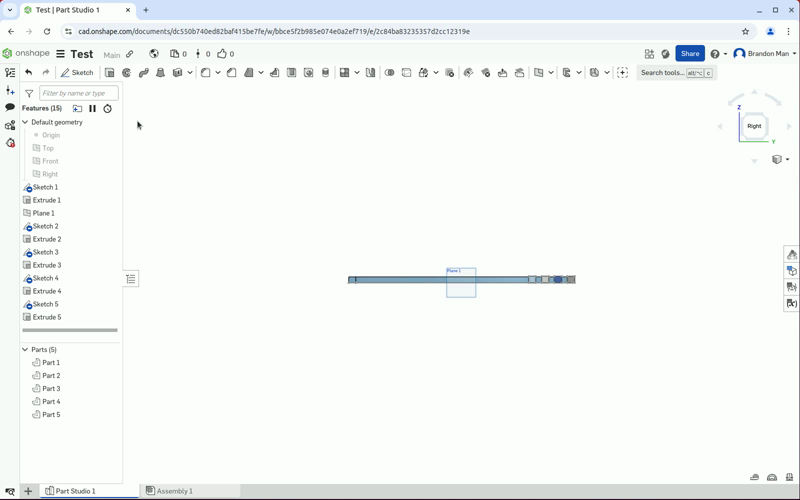
key(shift+h)
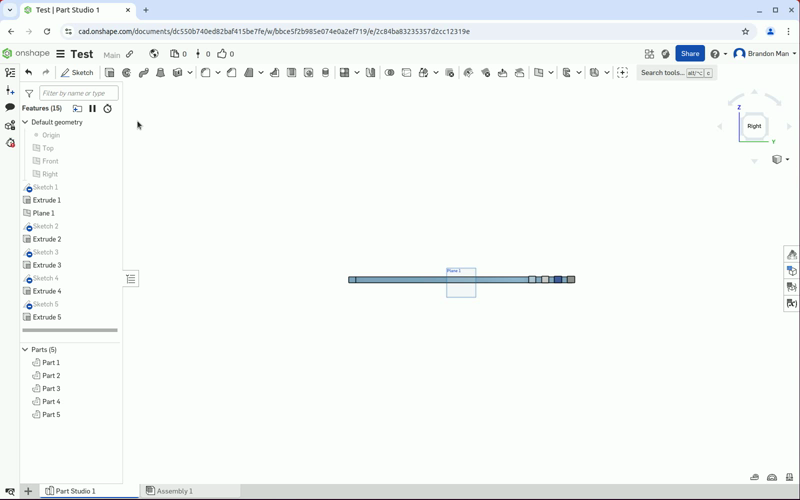
mouse_move(73, 189)
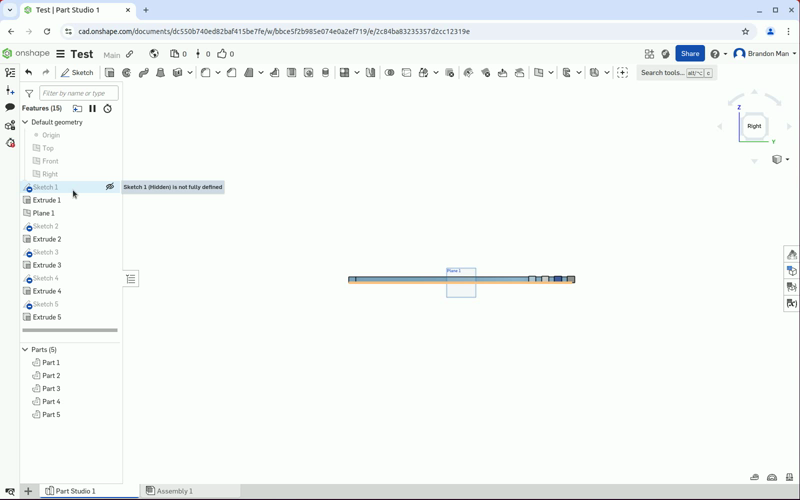
click(73, 189)
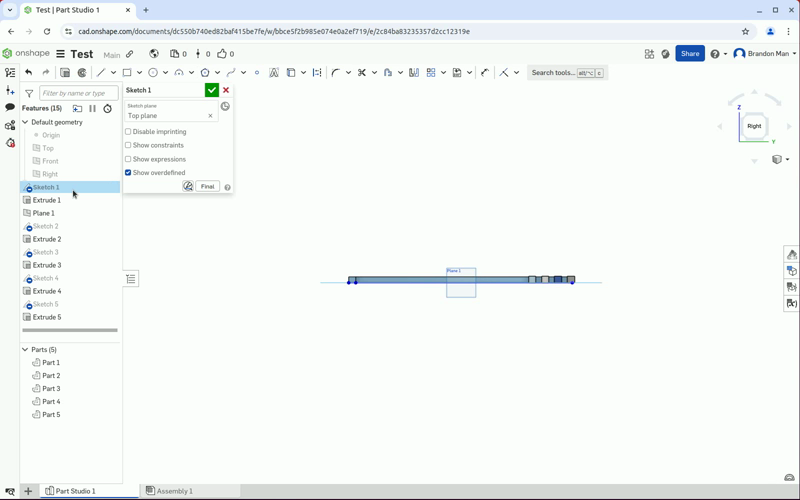
mouse_move(229, 92)
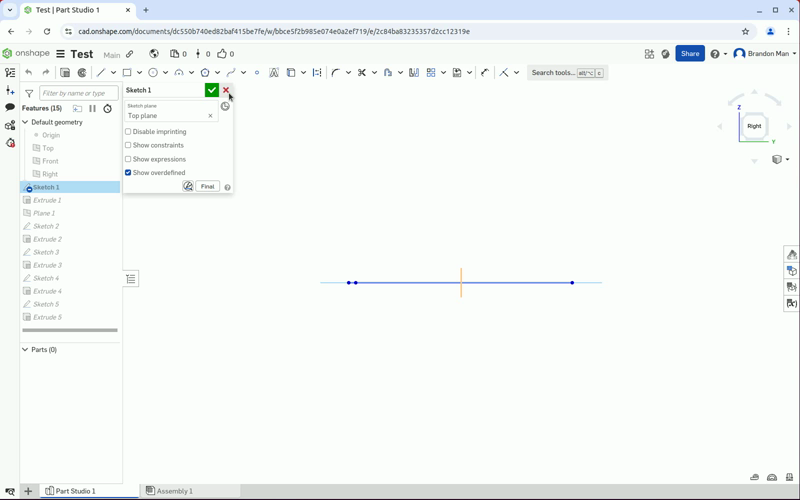
click(229, 92)
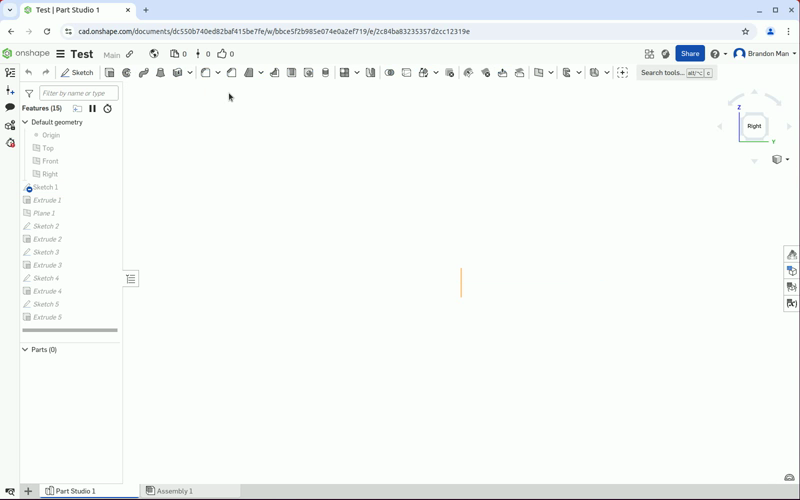
key(shift+s)
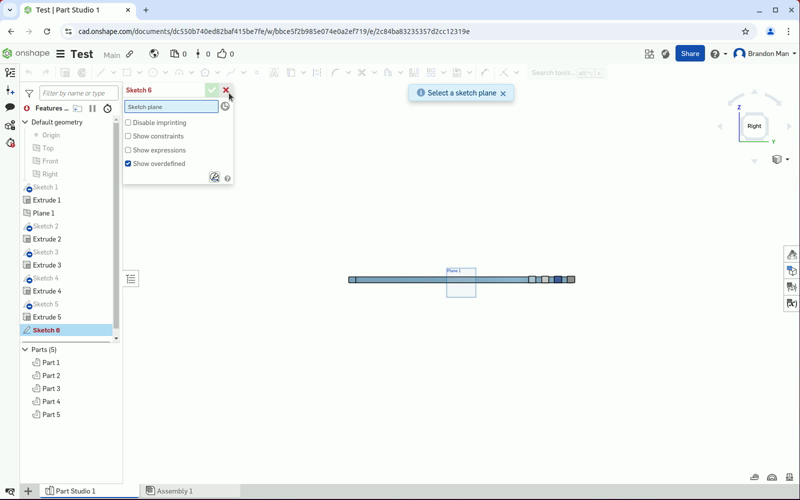
mouse_move(69, 215)
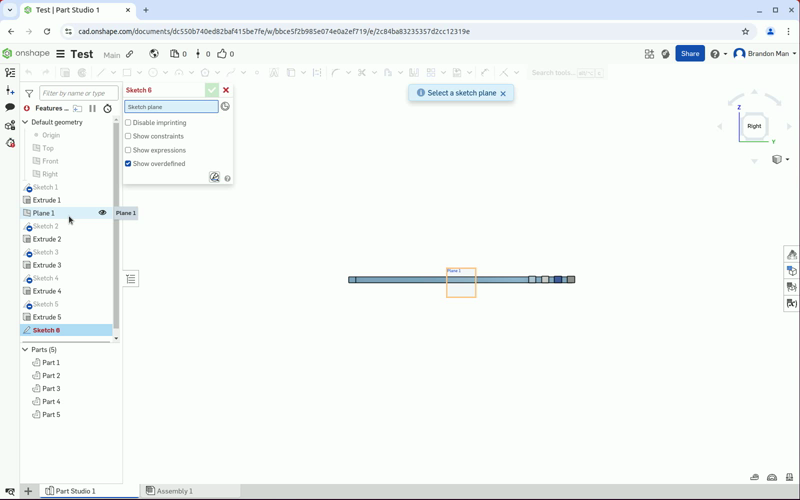
click(69, 215)
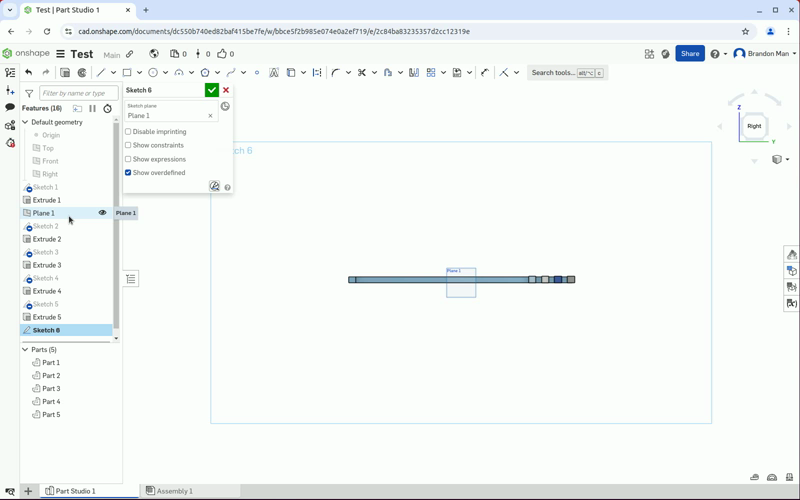
mouse_move(73, 352)
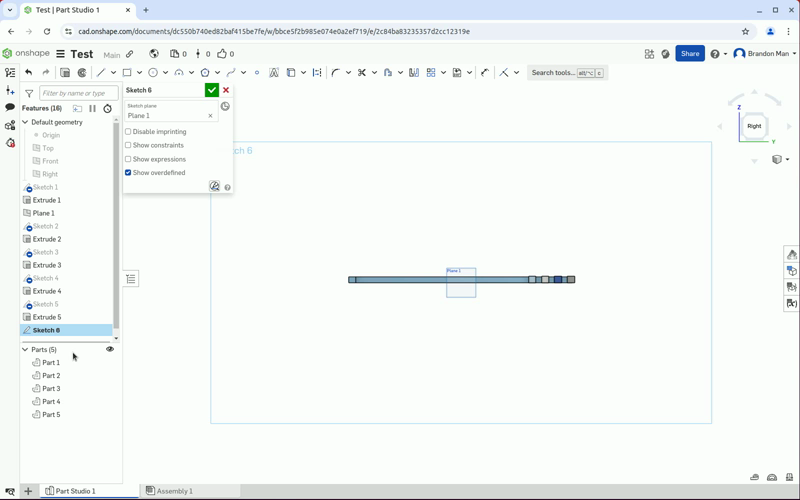
key(y)
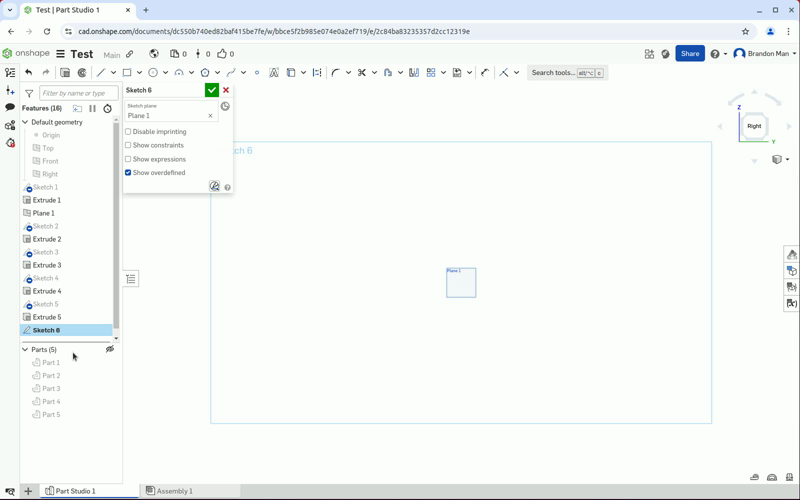
key(l)
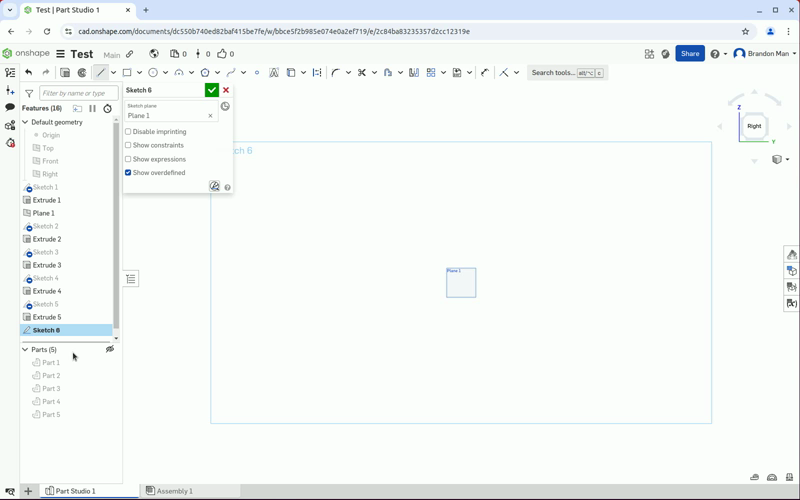
key_down(shift)
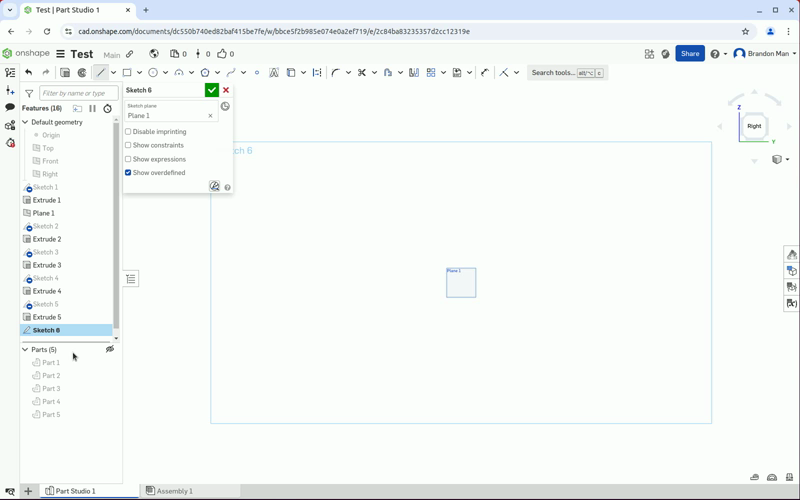
mouse_move(515, 282)
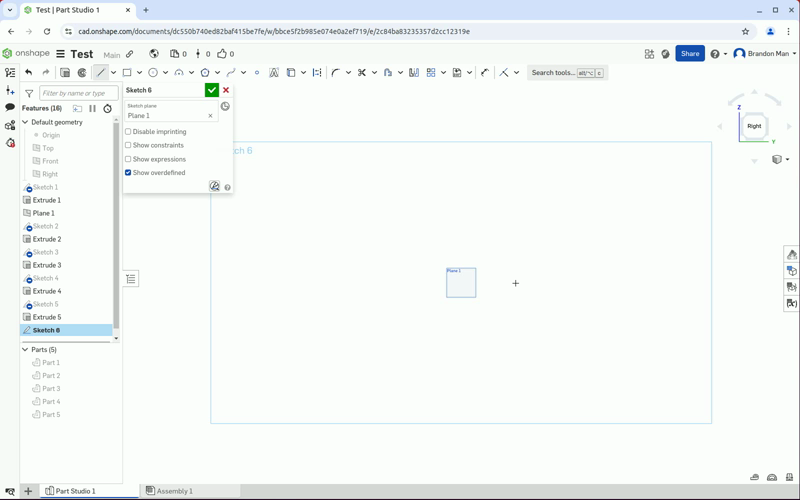
click(515, 282)
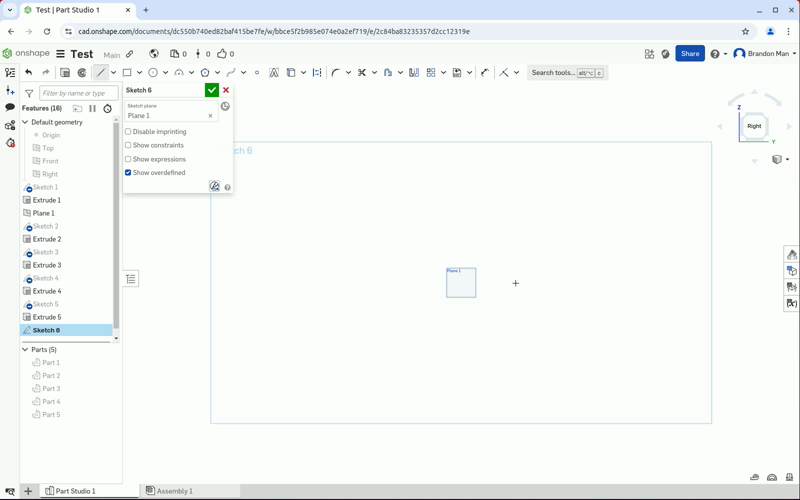
key_up(shift)
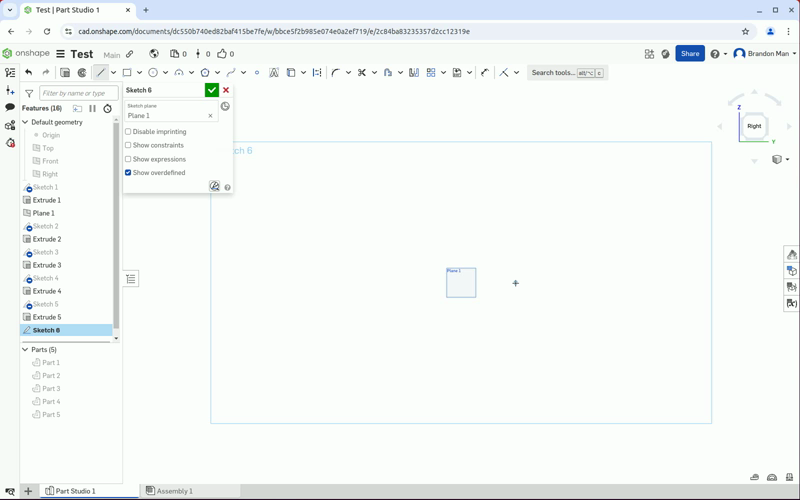
key_down(shift)
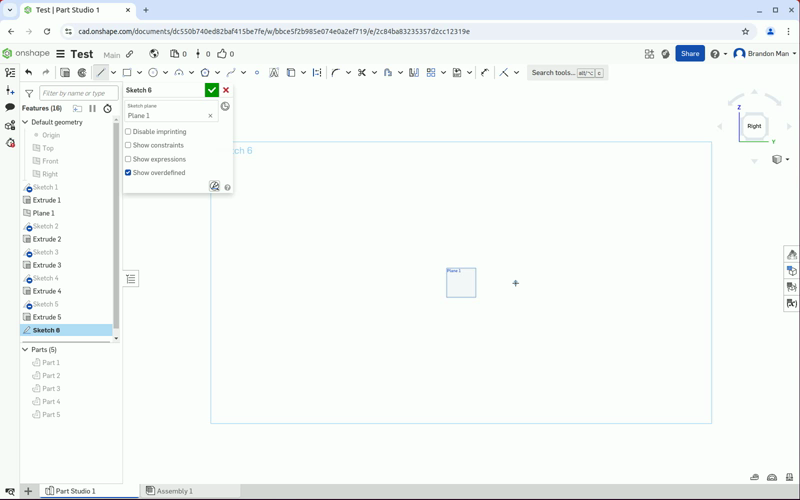
mouse_move(545, 282)
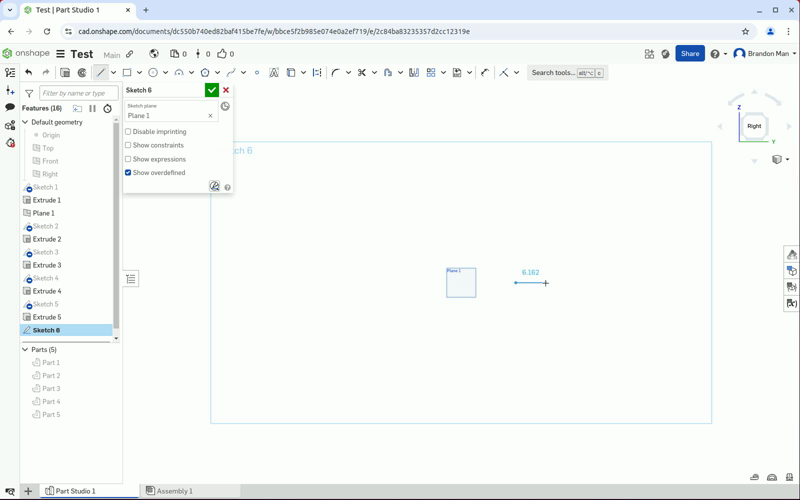
mouse_move(522, 282)
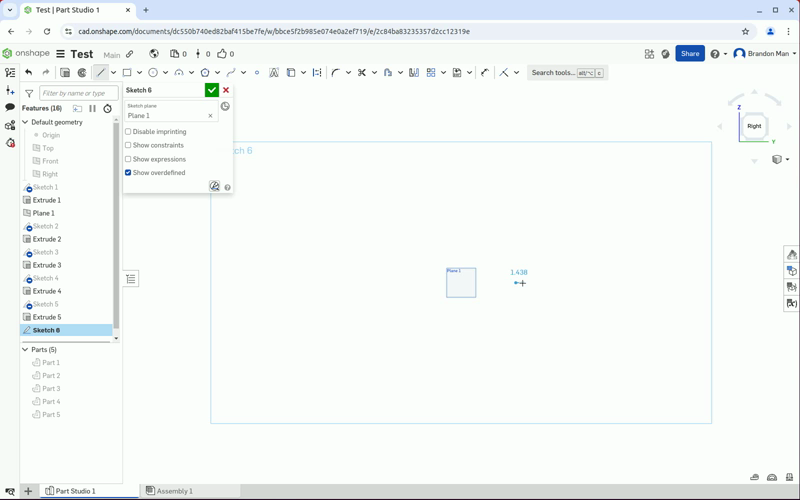
scroll(6)
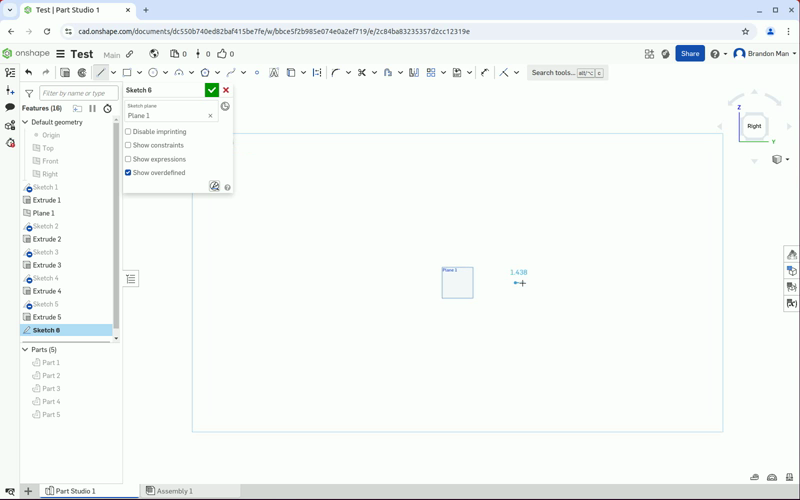
scroll(6)
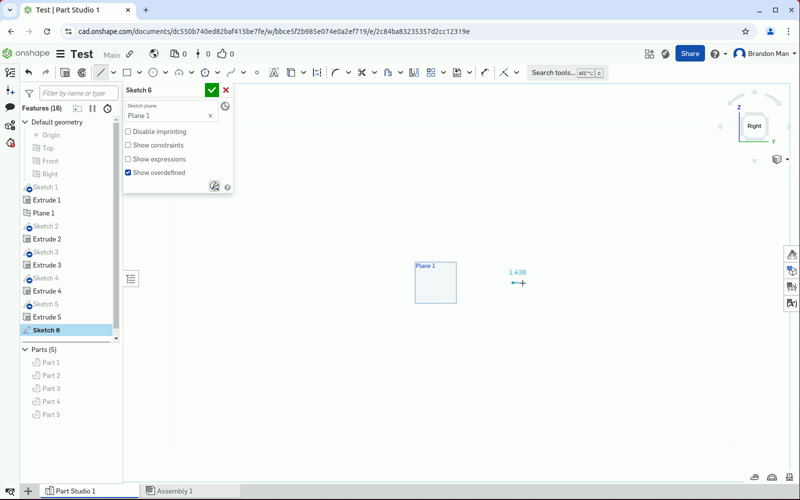
scroll(6)
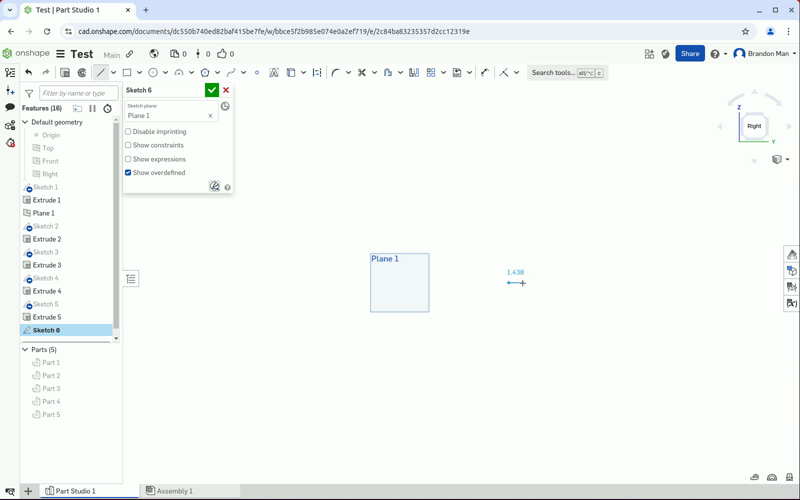
scroll(6)
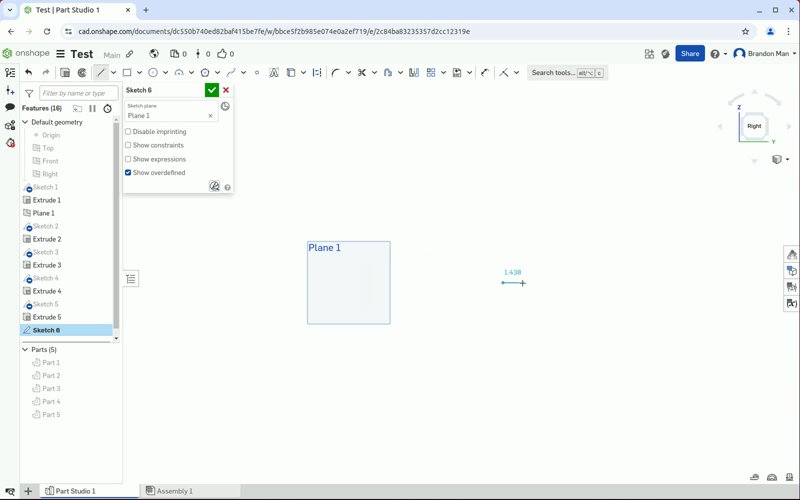
scroll(6)
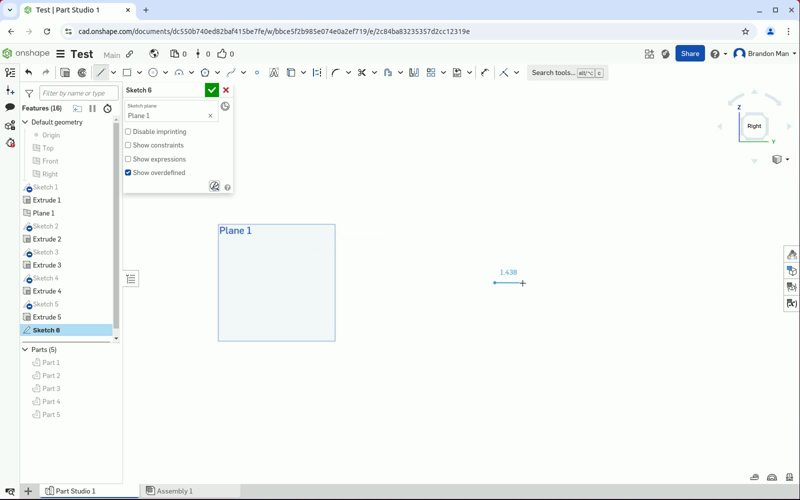
scroll(6)
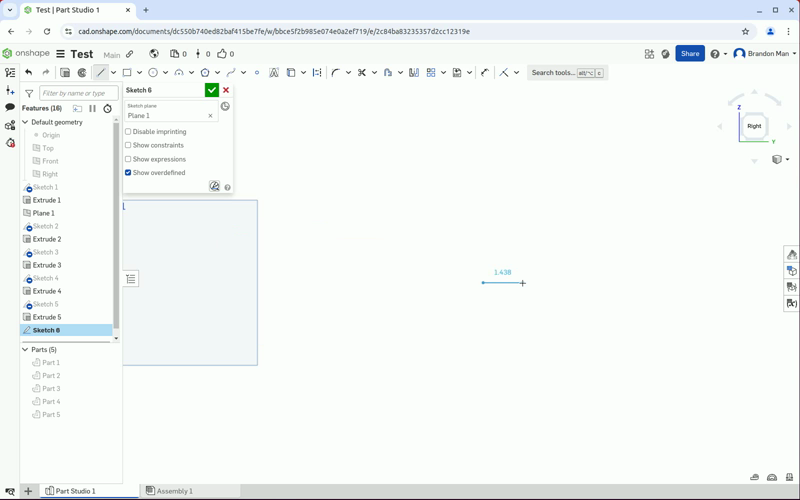
scroll(6)
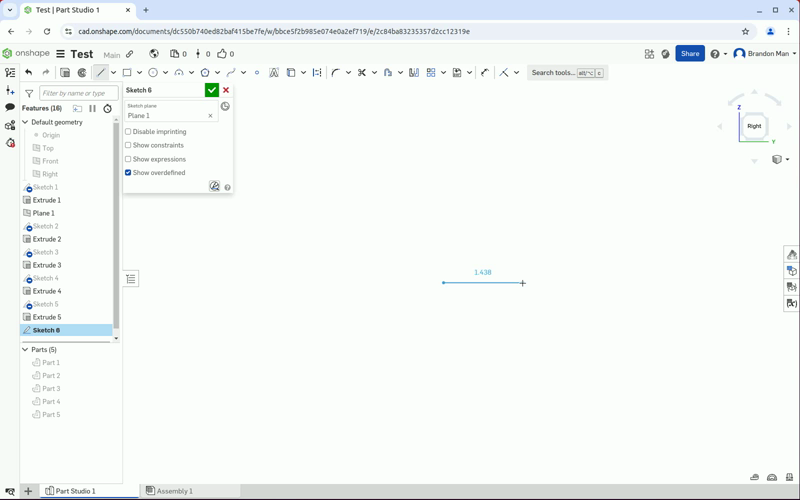
click(522, 282)
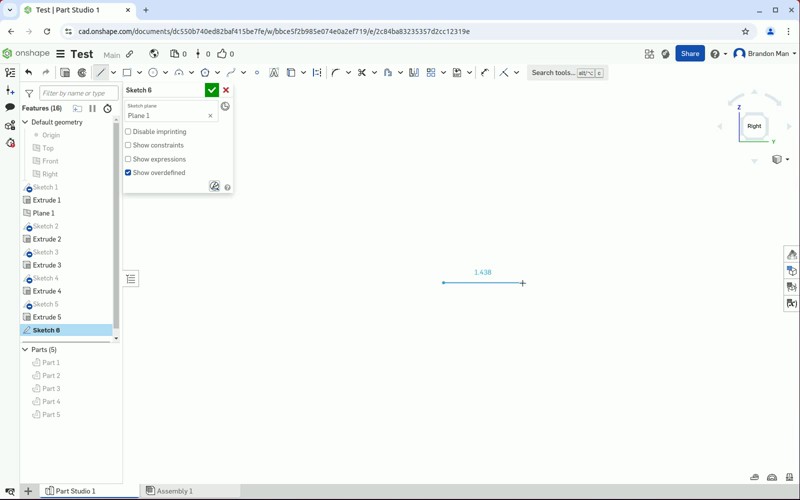
scroll(-6)
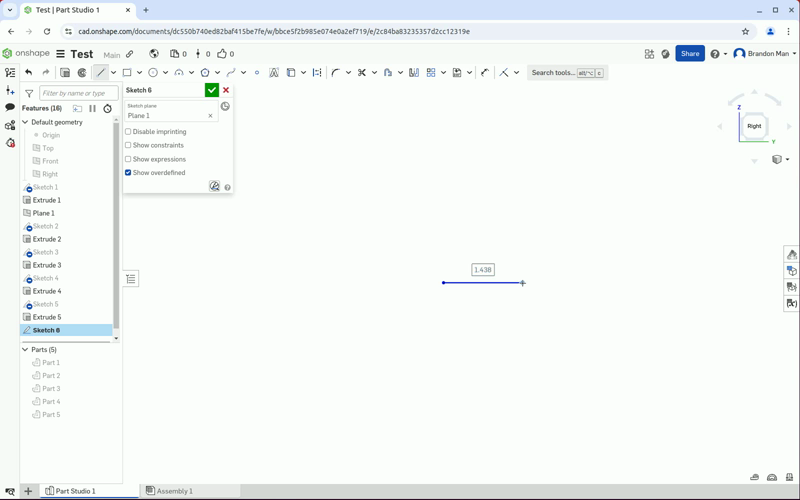
scroll(-6)
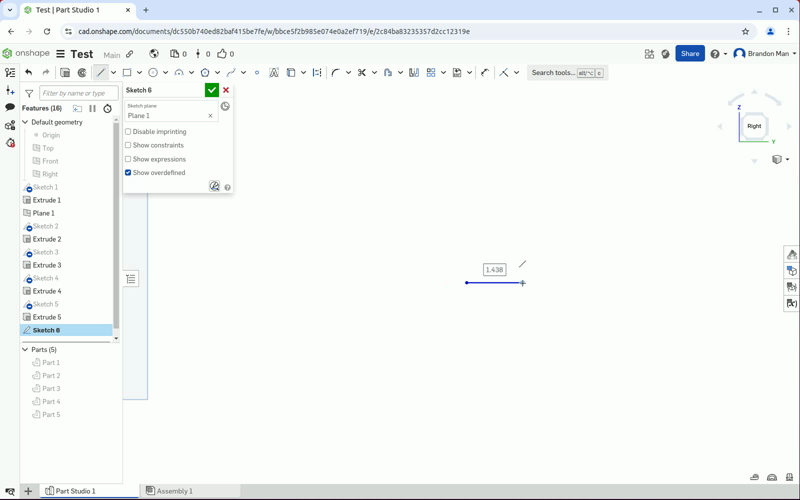
scroll(-6)
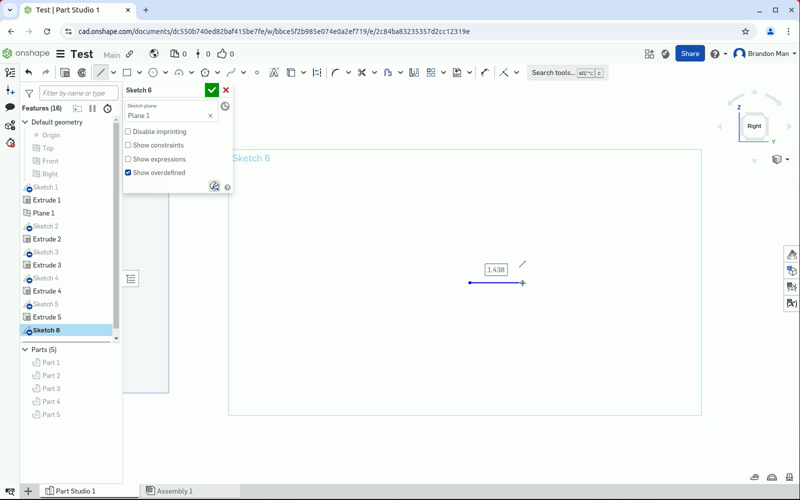
scroll(-6)
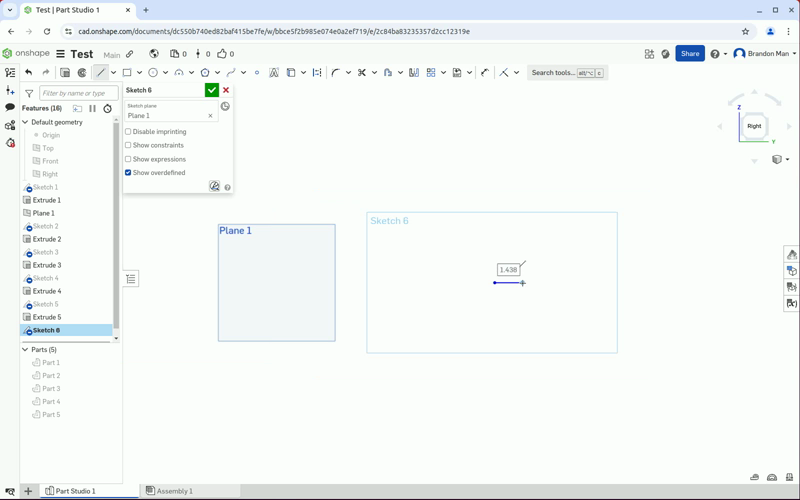
scroll(-6)
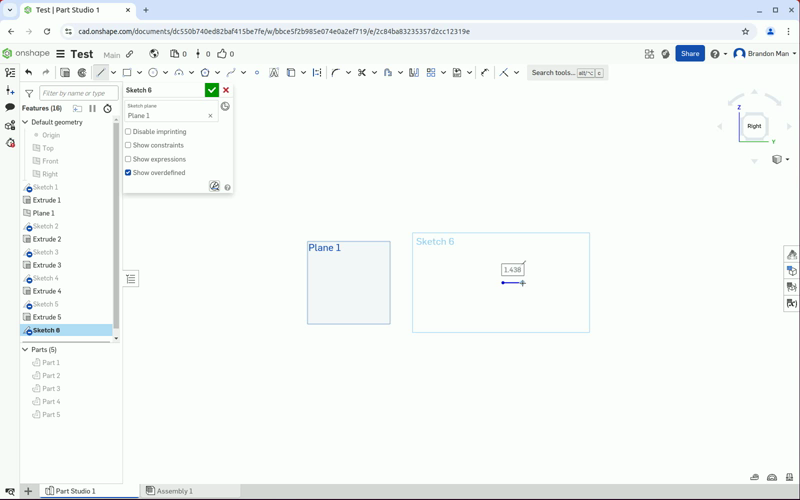
scroll(-6)
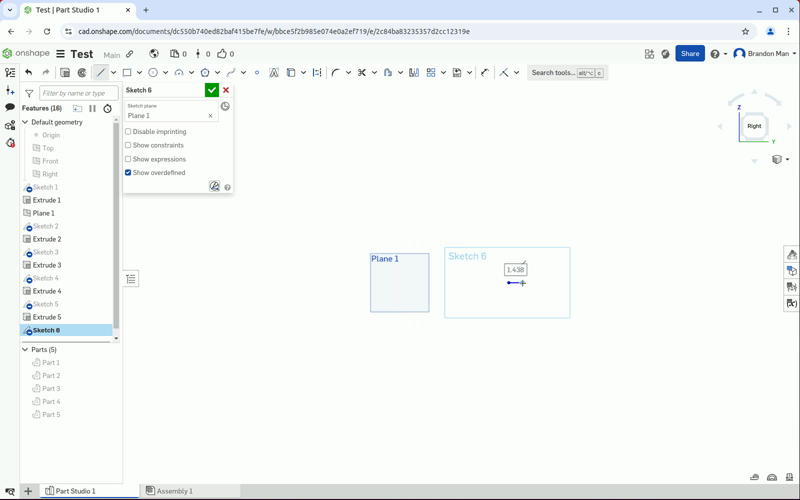
scroll(-6)
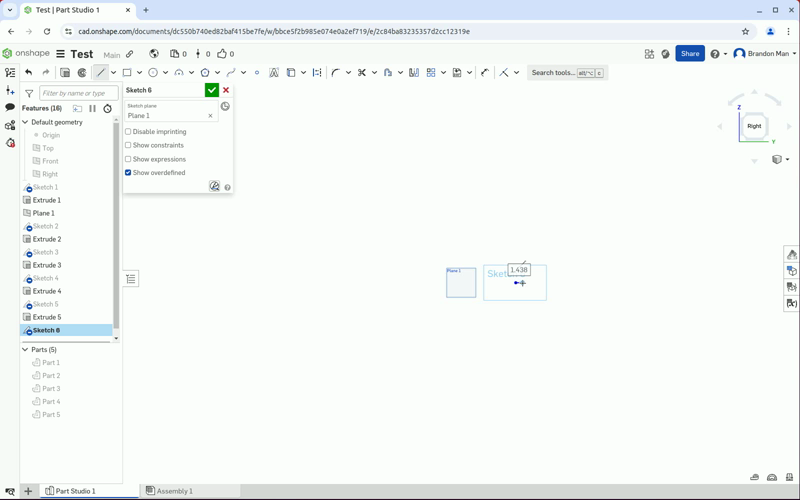
key_up(shift)
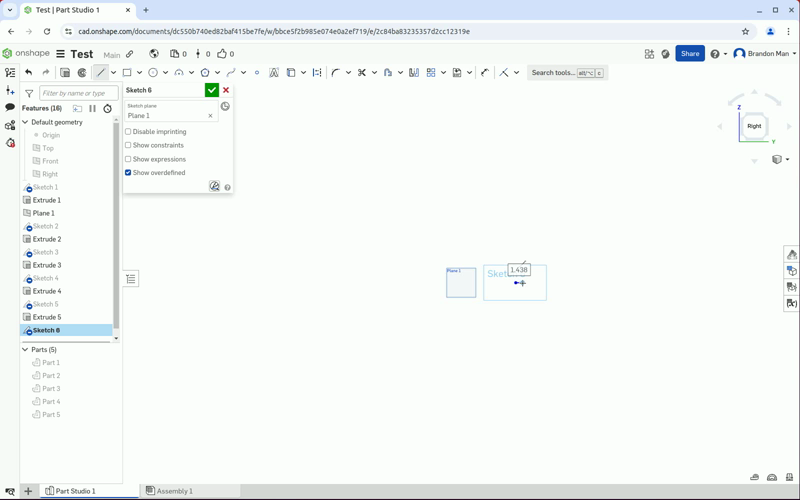
key_down(shift)
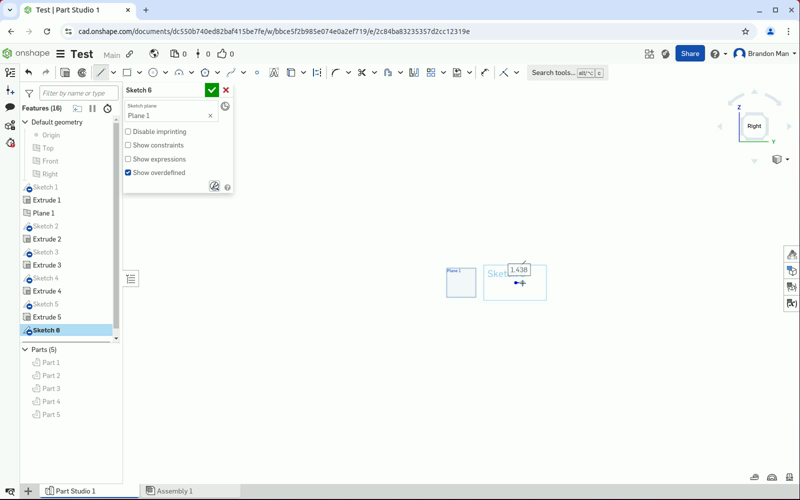
mouse_move(552, 282)
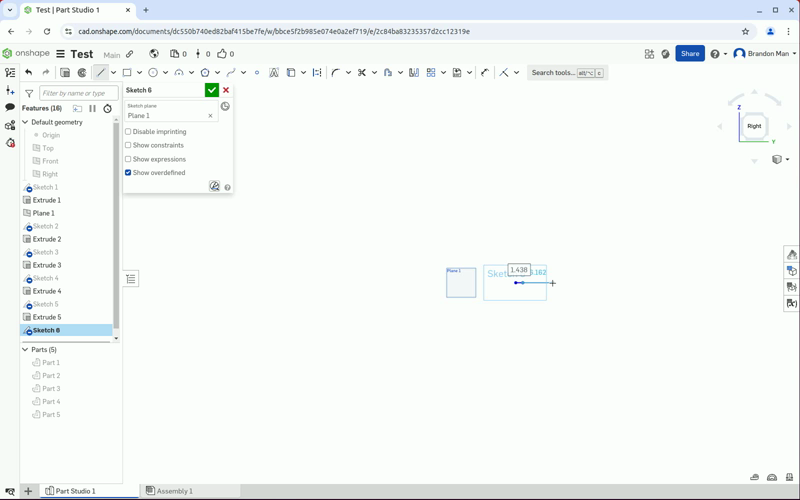
mouse_move(522, 276)
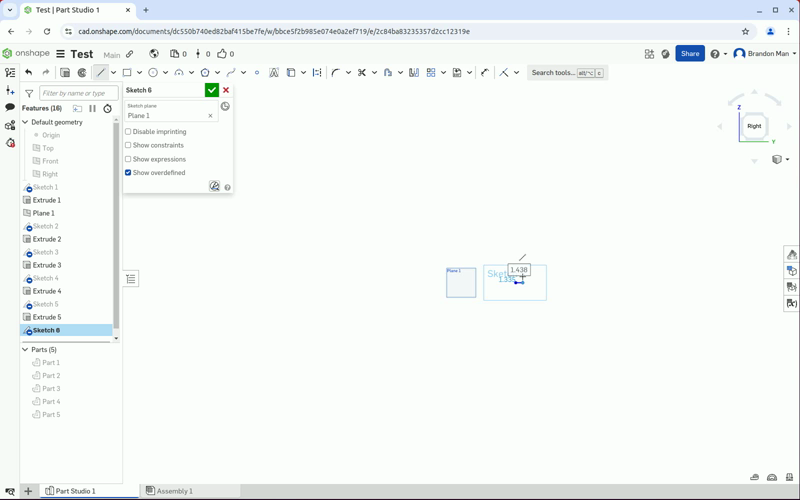
scroll(6)
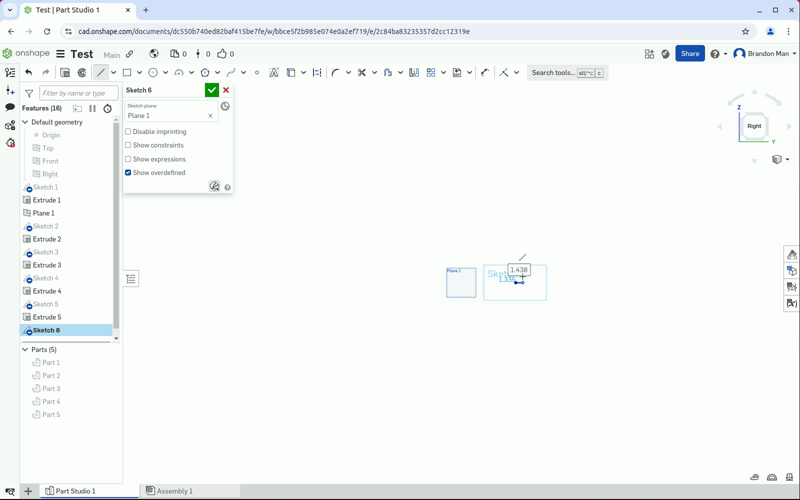
scroll(6)
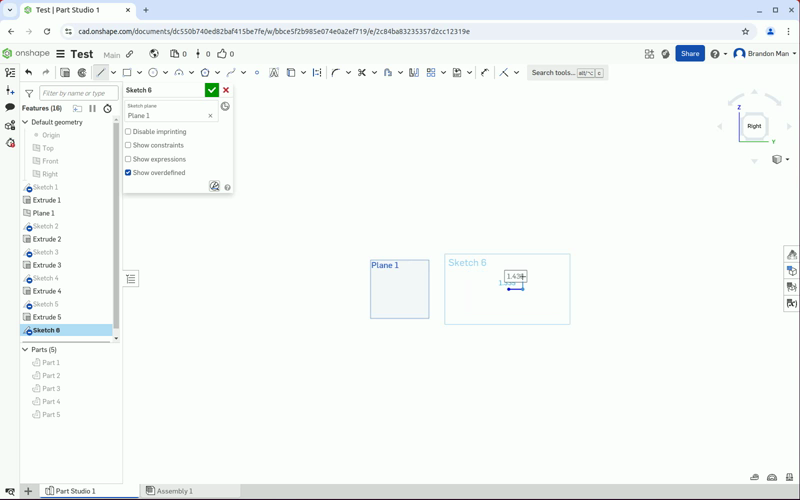
scroll(6)
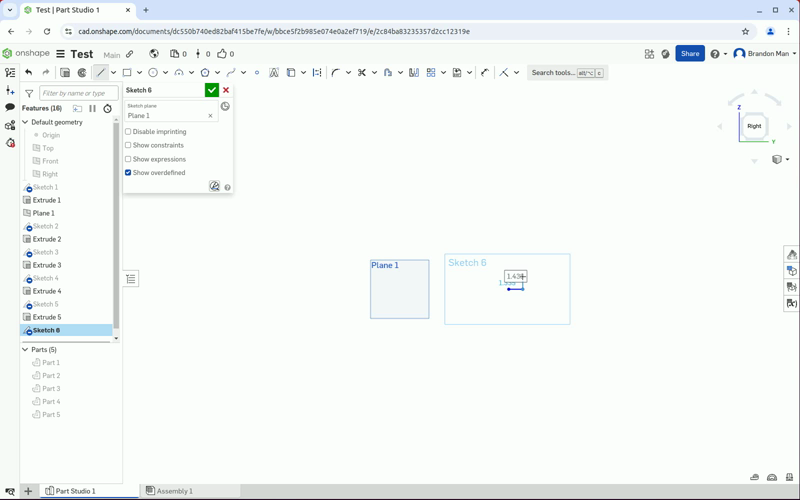
scroll(6)
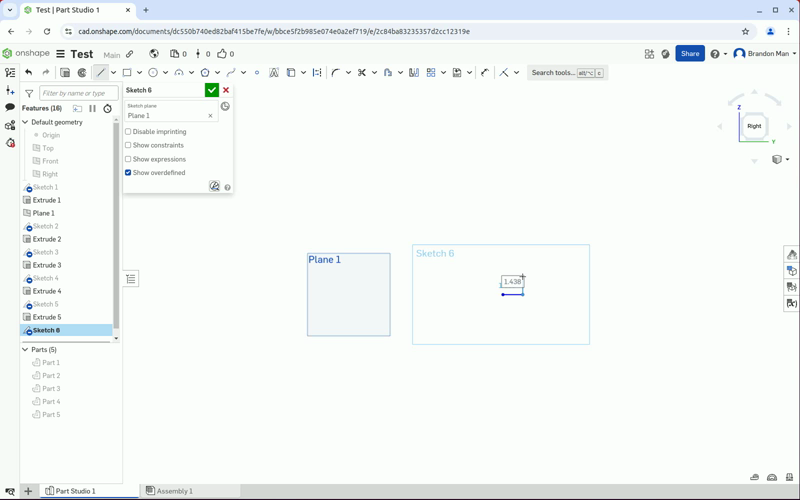
scroll(6)
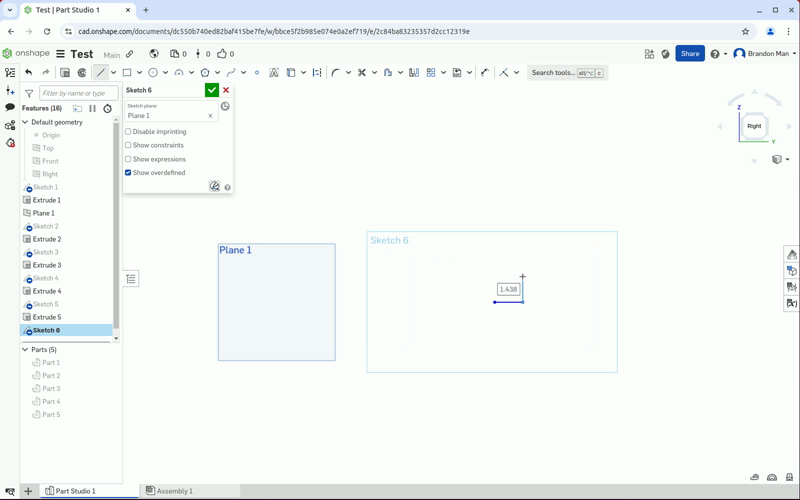
scroll(6)
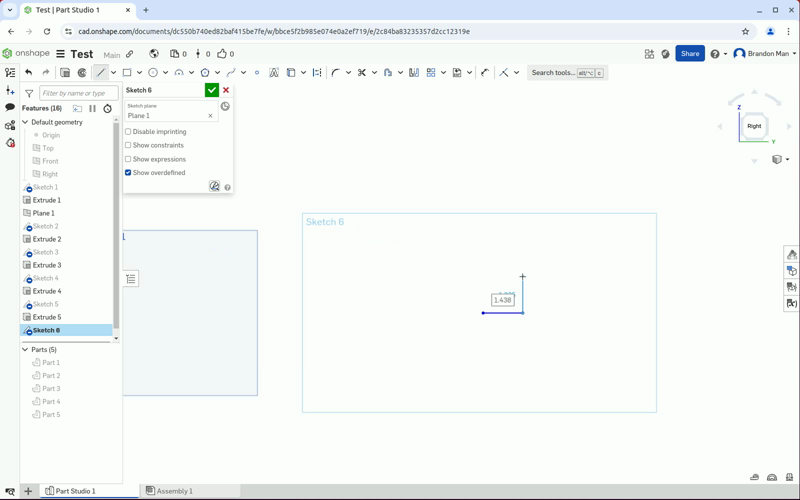
scroll(6)
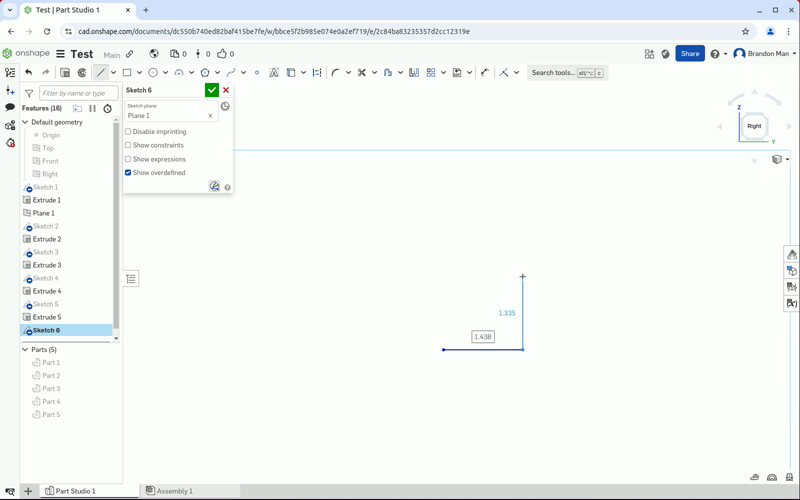
click(522, 276)
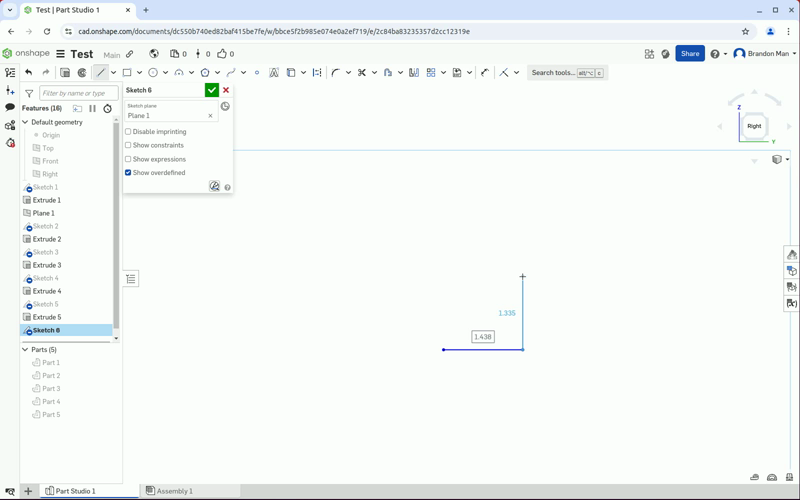
scroll(-6)
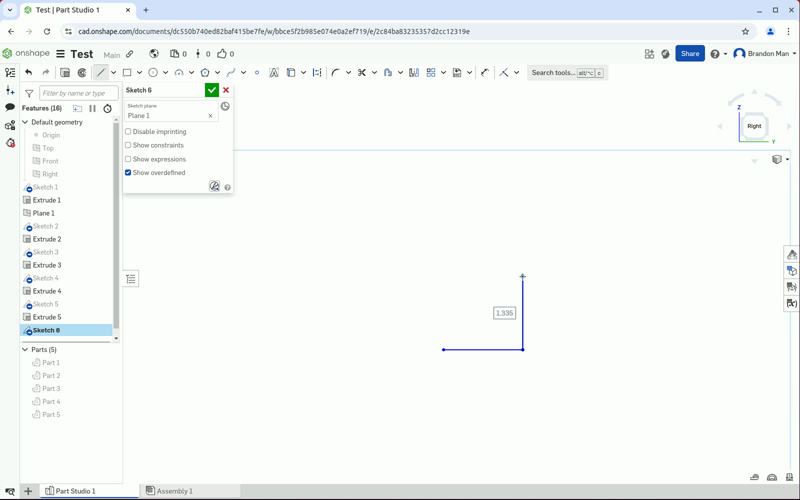
scroll(-6)
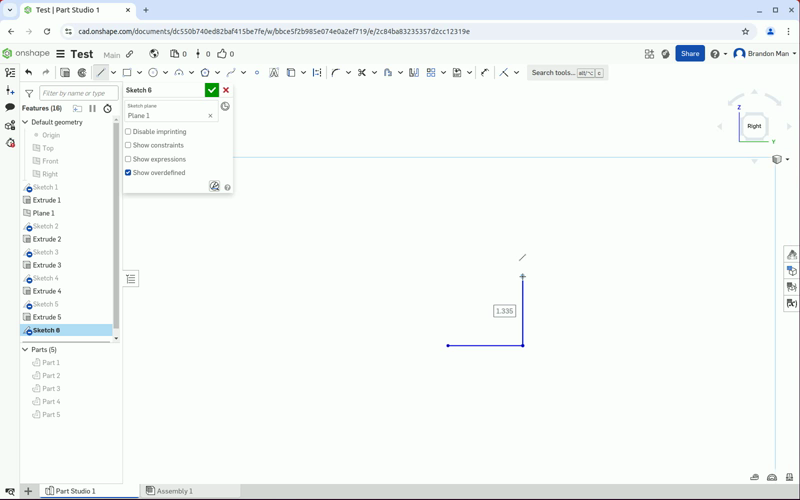
scroll(-6)
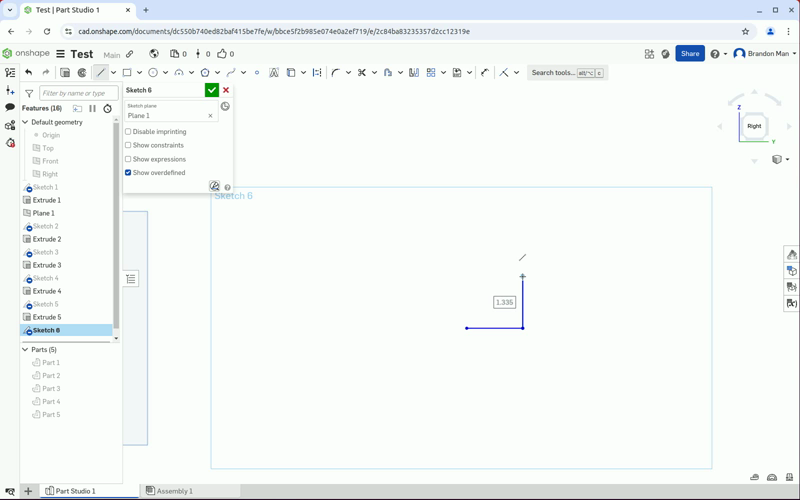
scroll(-6)
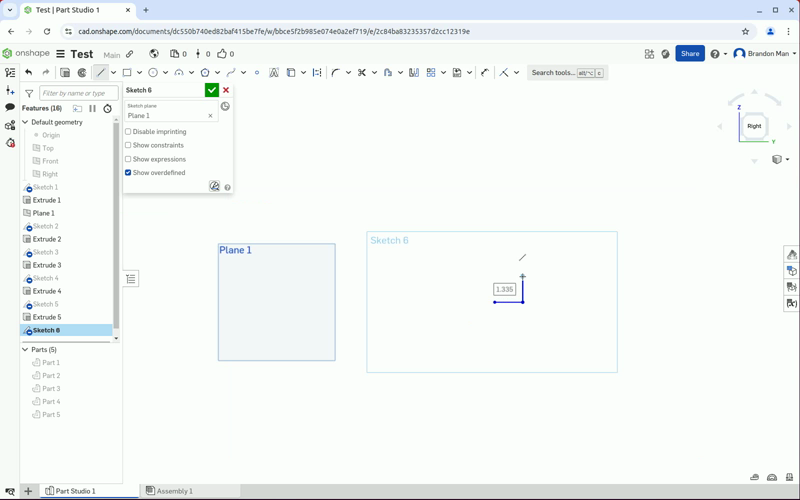
scroll(-6)
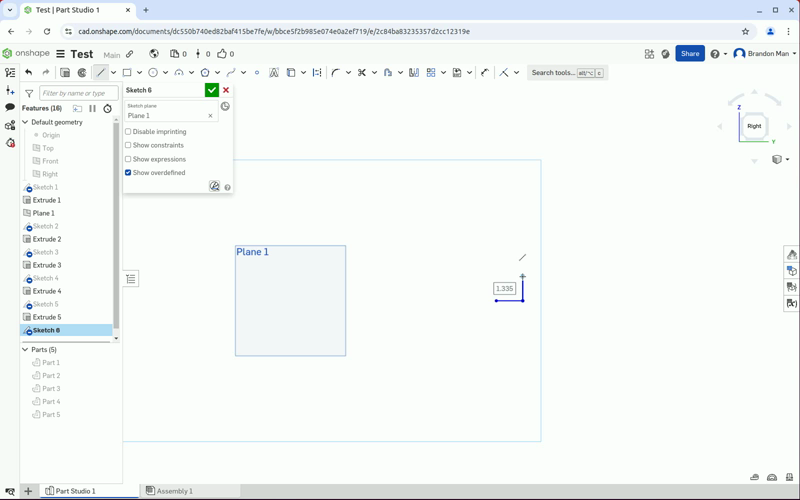
scroll(-6)
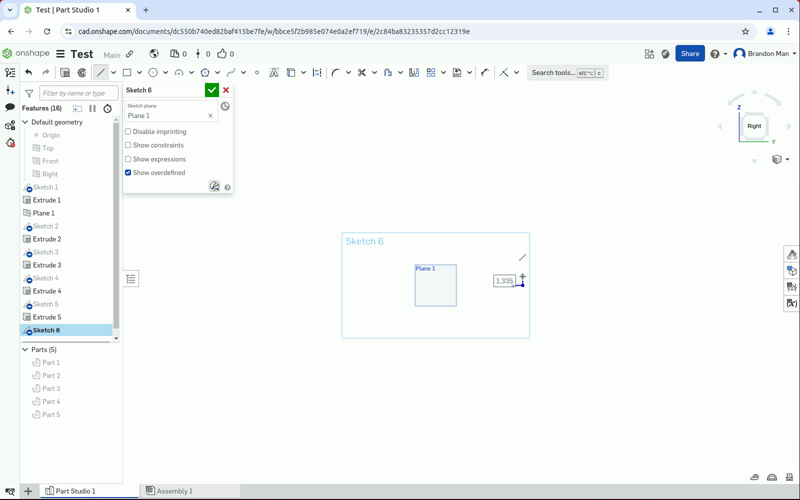
scroll(-6)
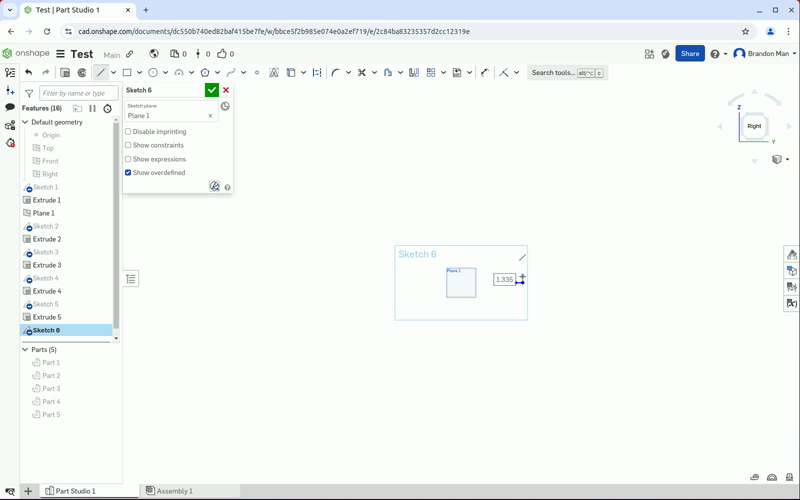
key_up(shift)
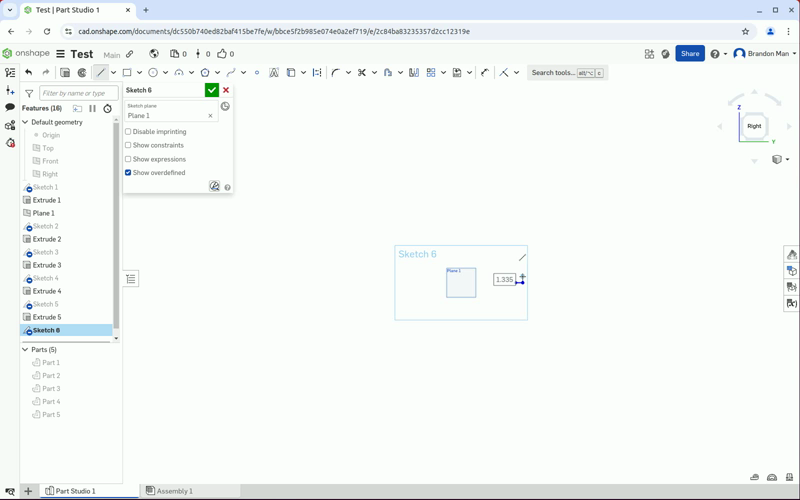
key_down(shift)
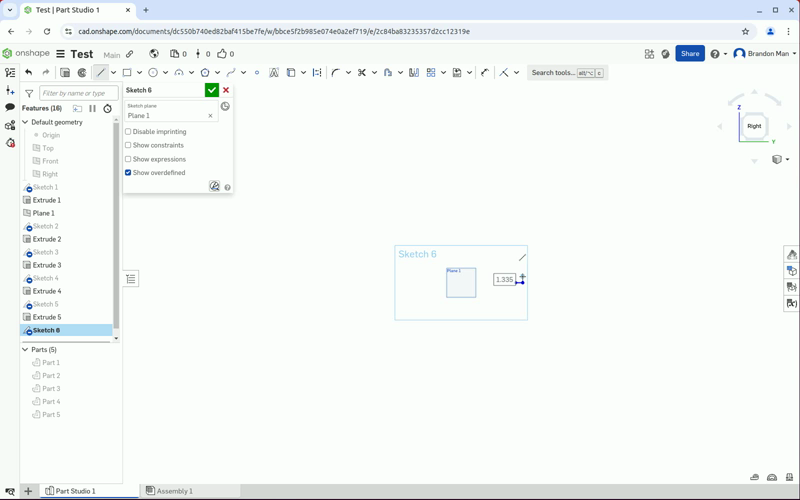
mouse_move(552, 276)
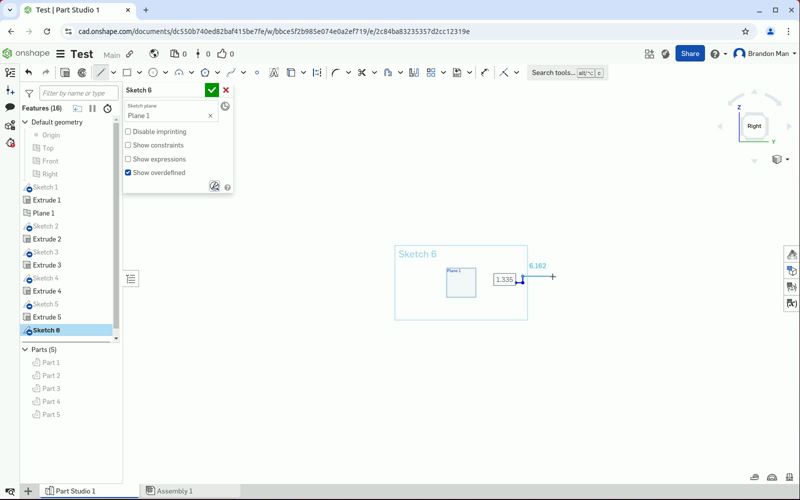
mouse_move(515, 276)
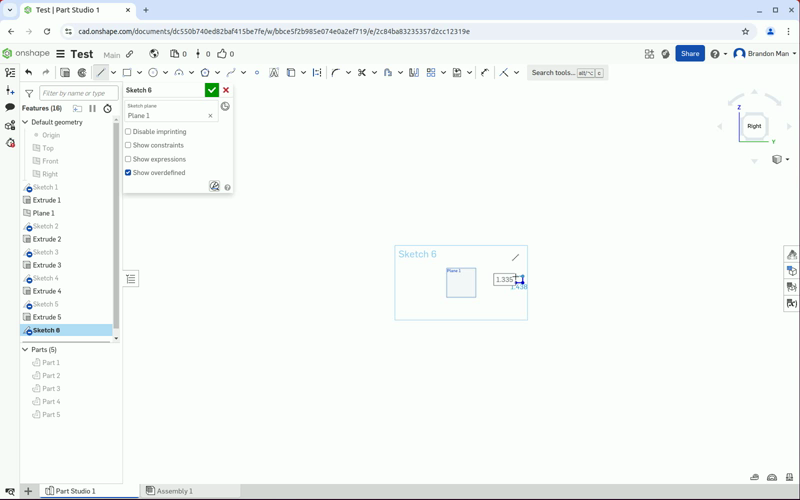
scroll(6)
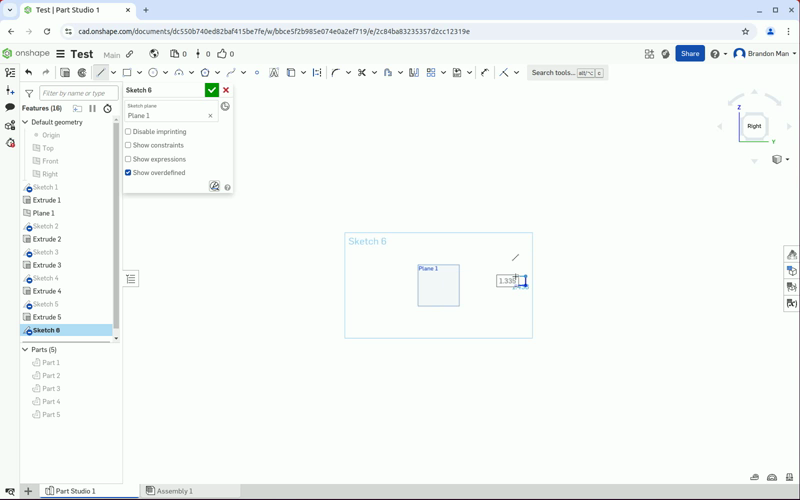
scroll(6)
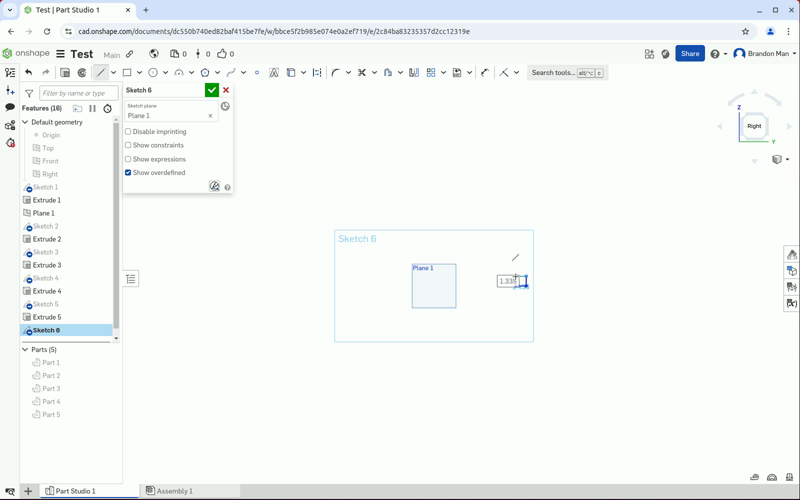
scroll(6)
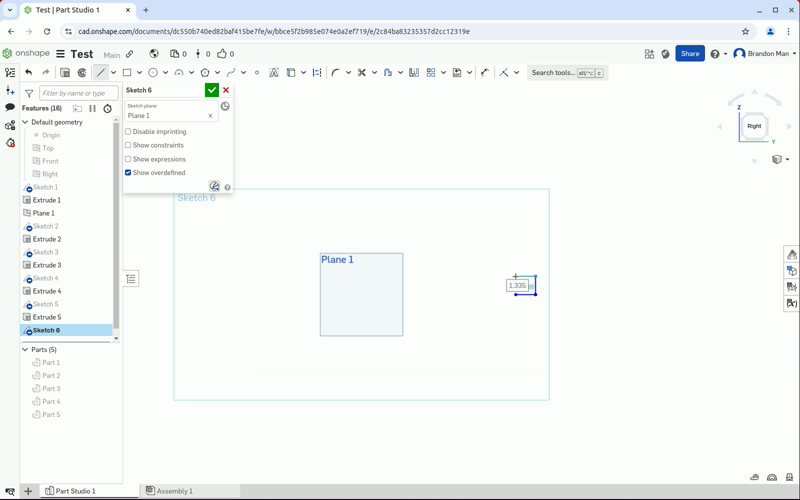
scroll(6)
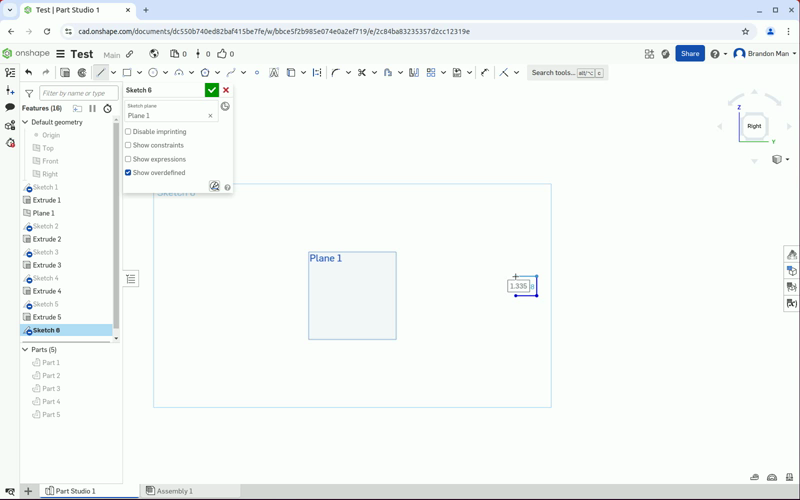
scroll(6)
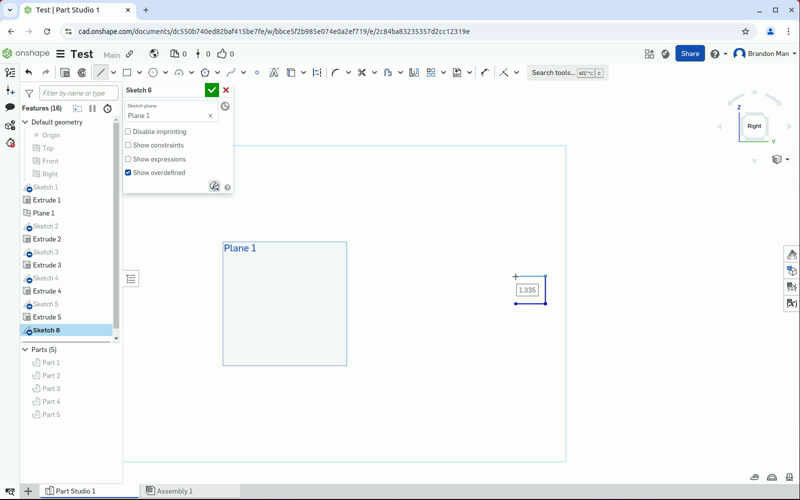
scroll(6)
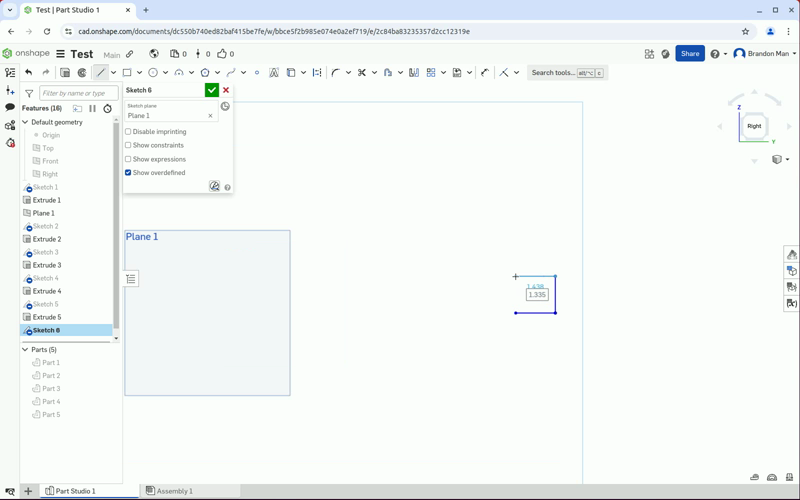
scroll(6)
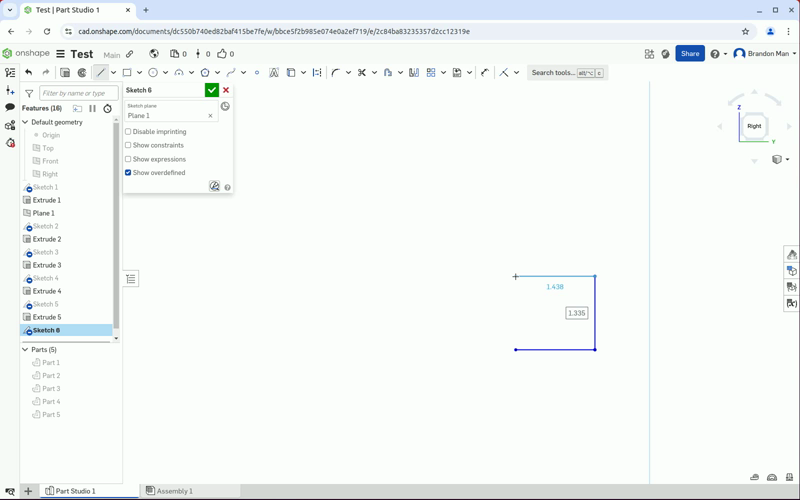
click(515, 276)
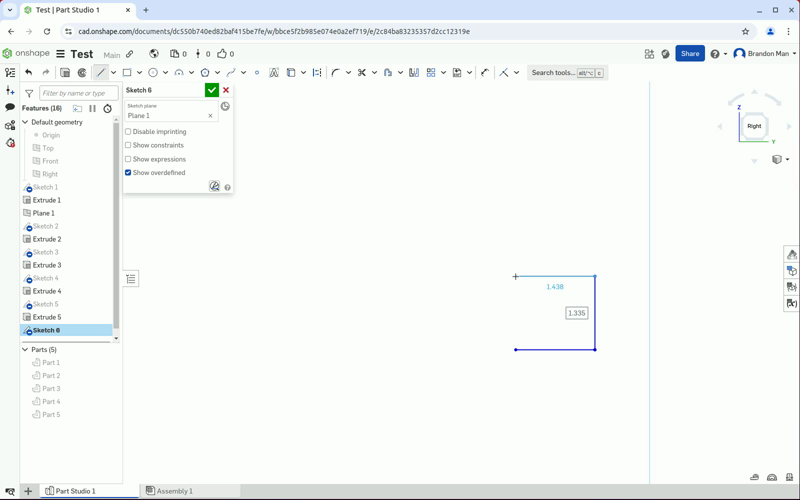
scroll(-6)
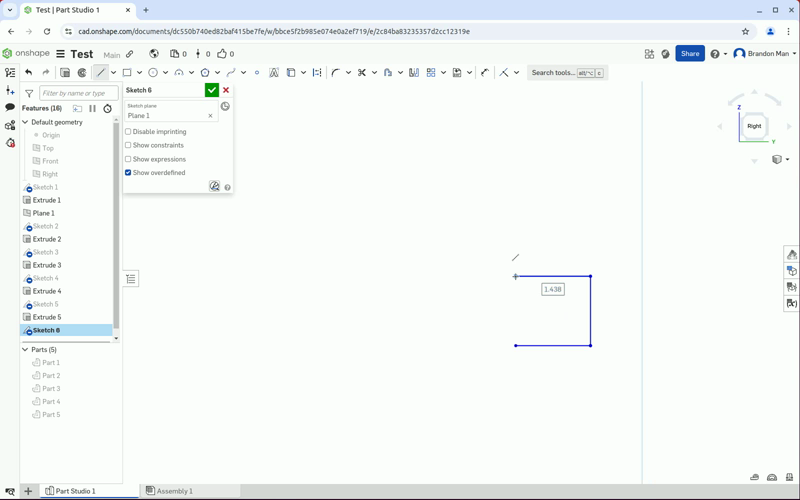
scroll(-6)
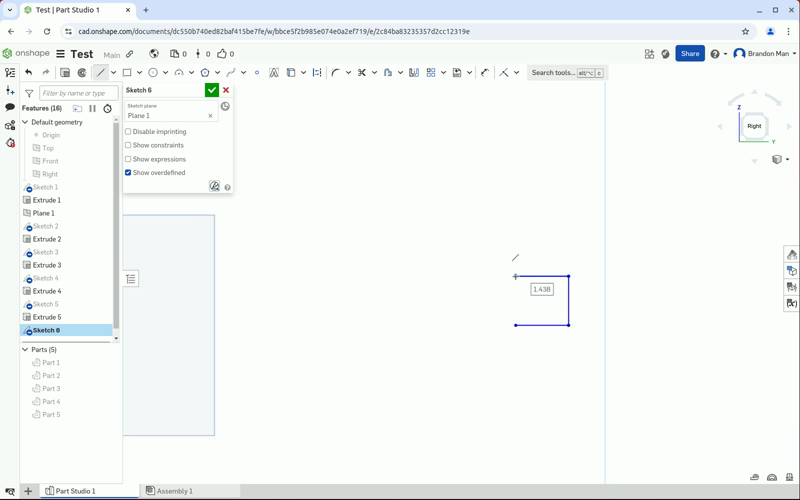
scroll(-6)
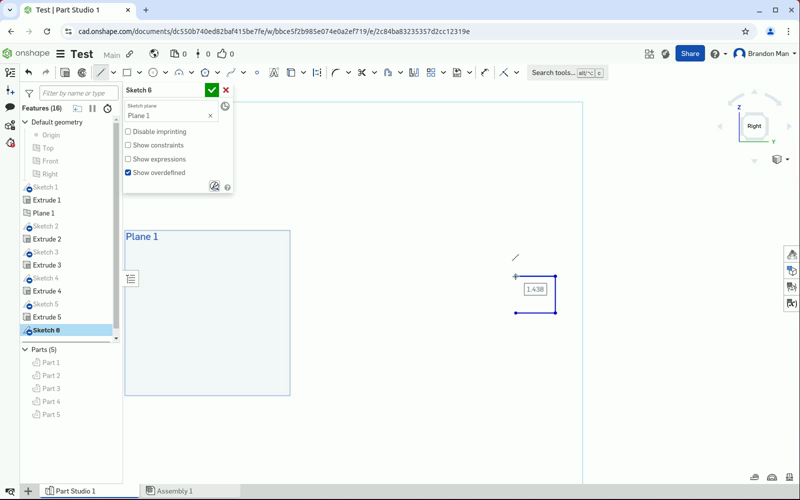
scroll(-6)
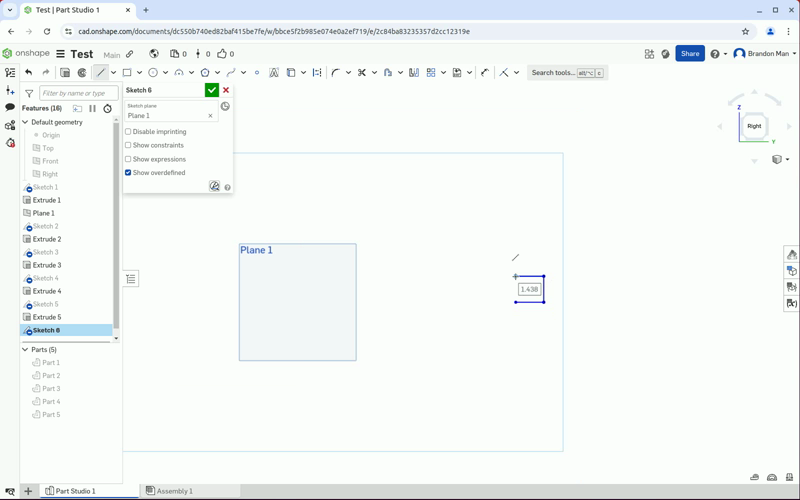
scroll(-6)
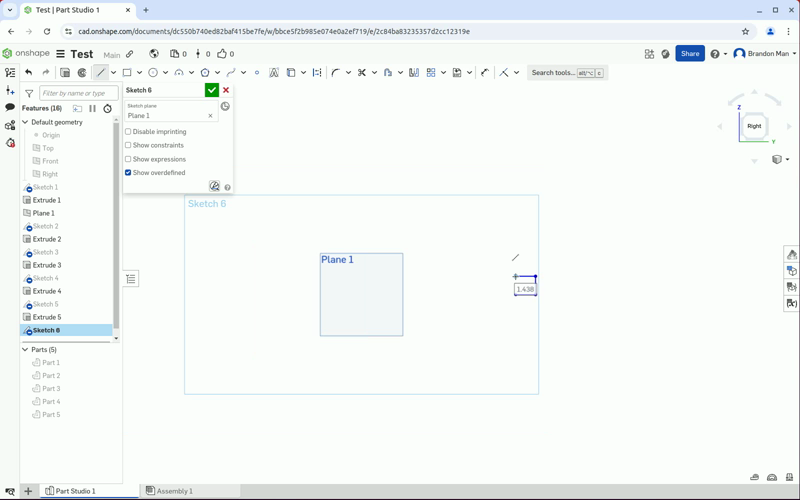
scroll(-6)
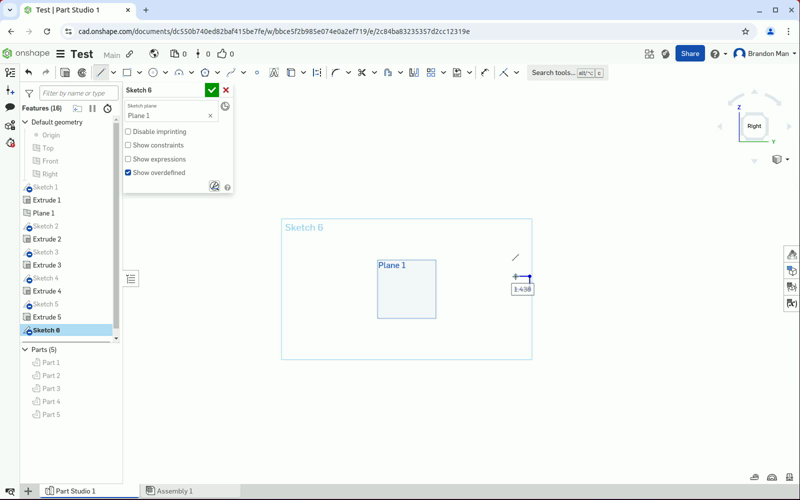
scroll(-6)
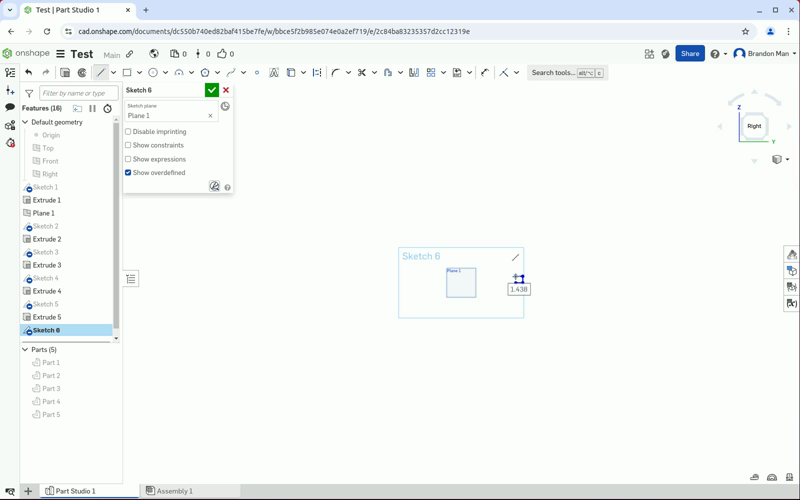
key_up(shift)
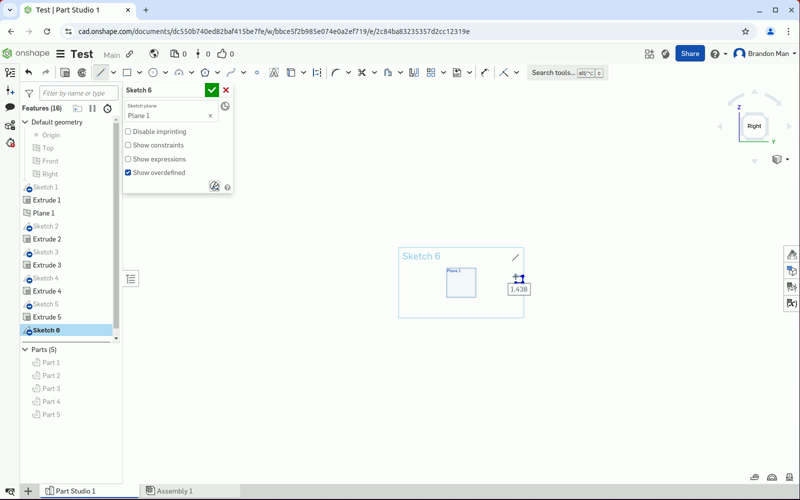
mouse_move(545, 276)
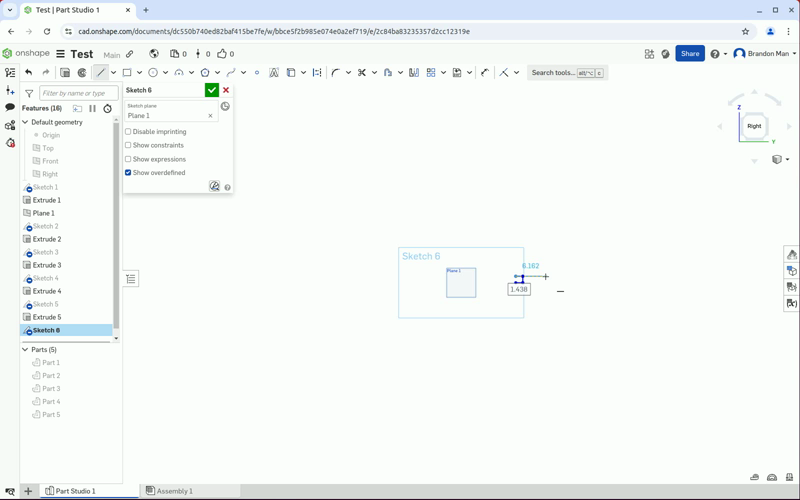
key_down(shift)
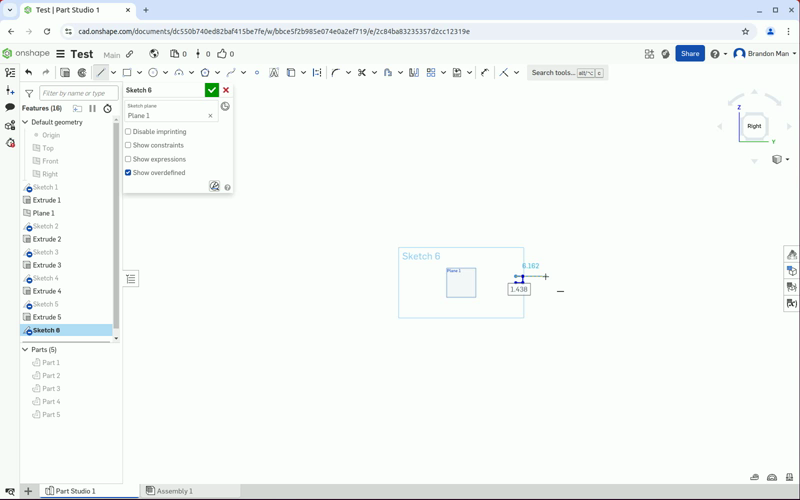
mouse_move(515, 282)
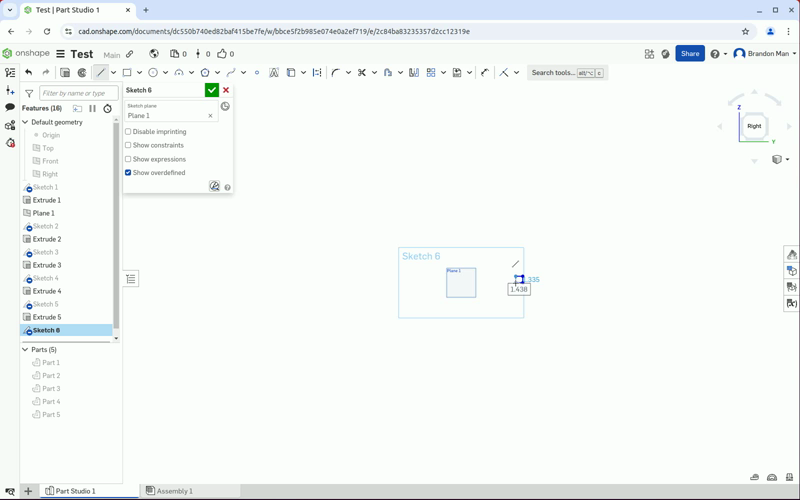
scroll(6)
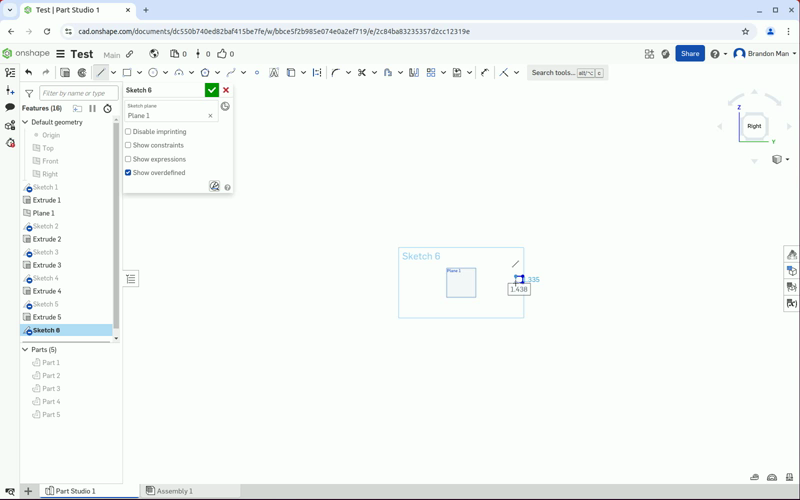
scroll(6)
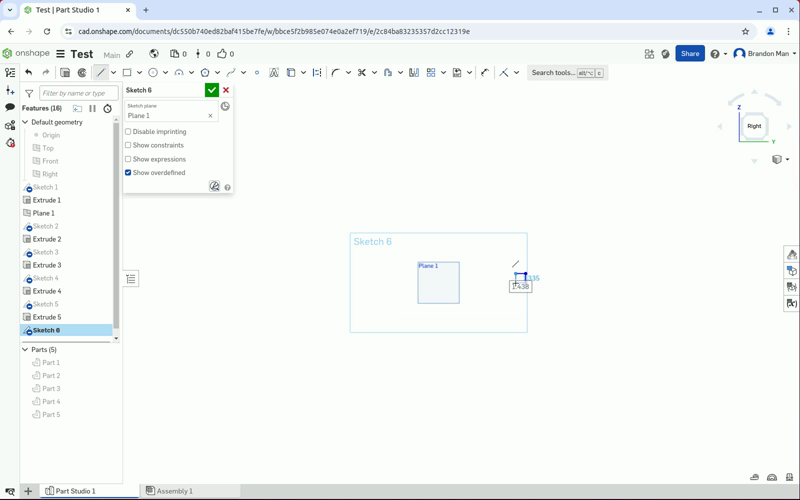
scroll(6)
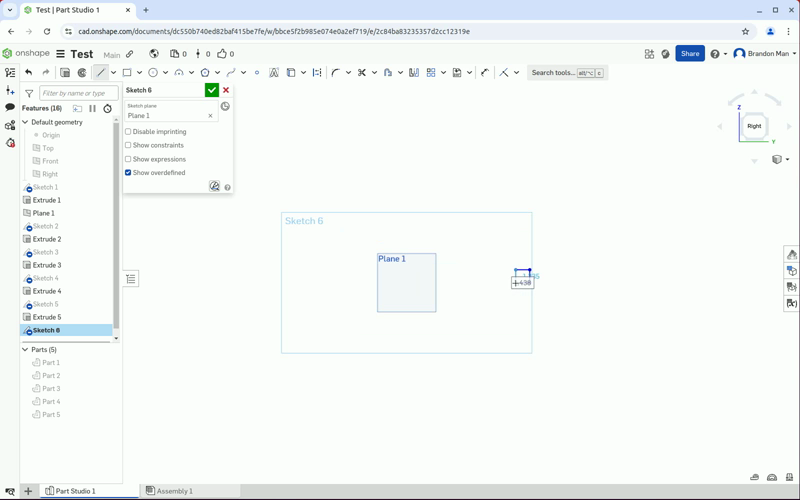
scroll(6)
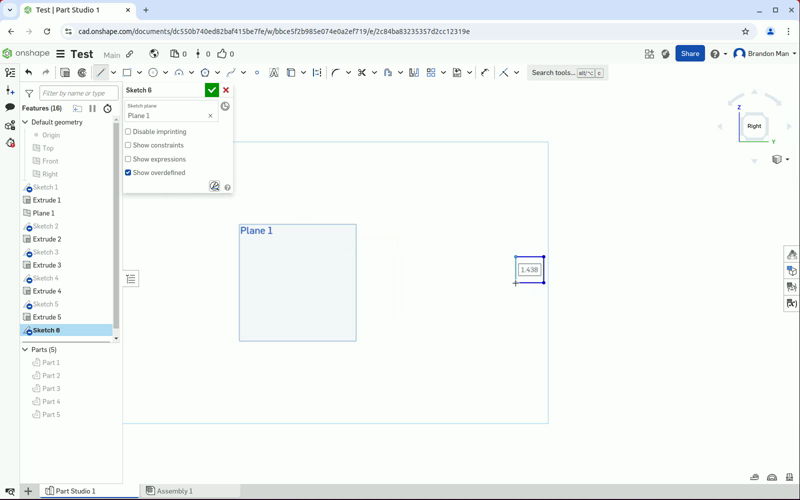
scroll(6)
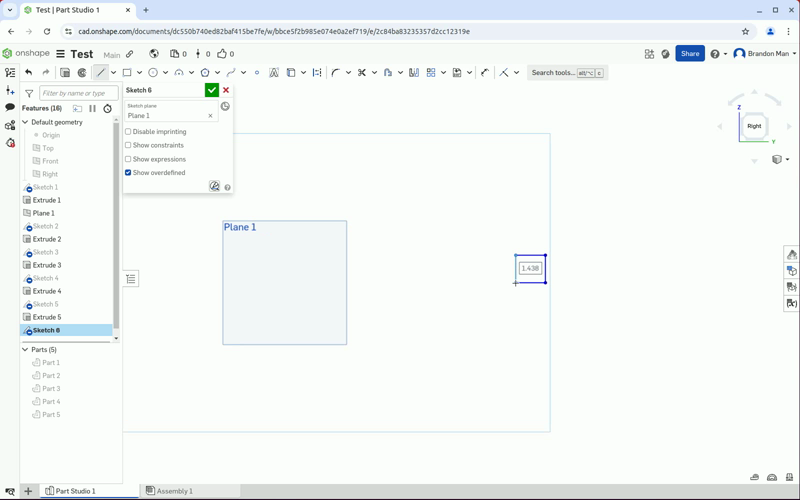
scroll(6)
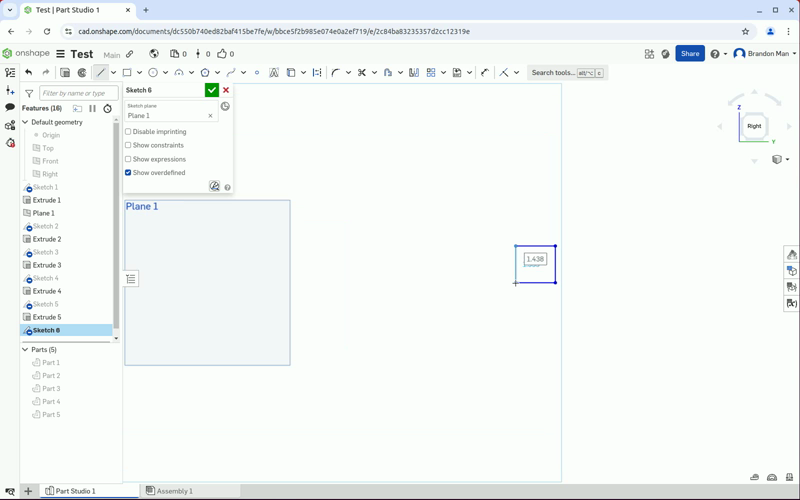
scroll(6)
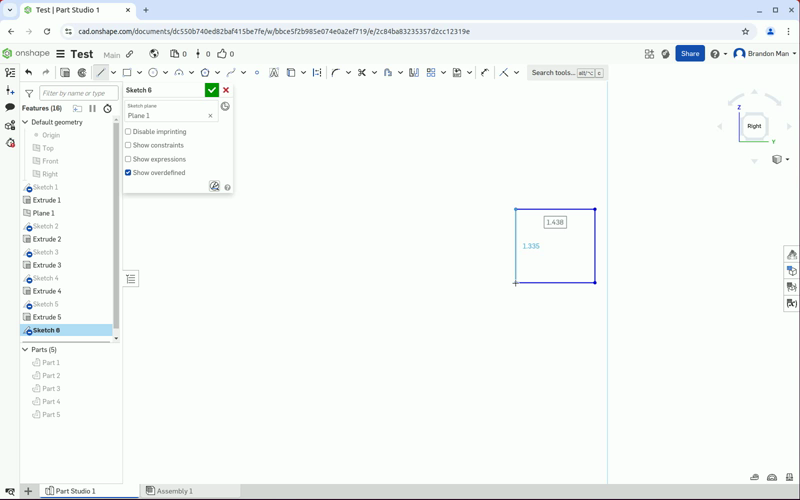
key_up(shift)
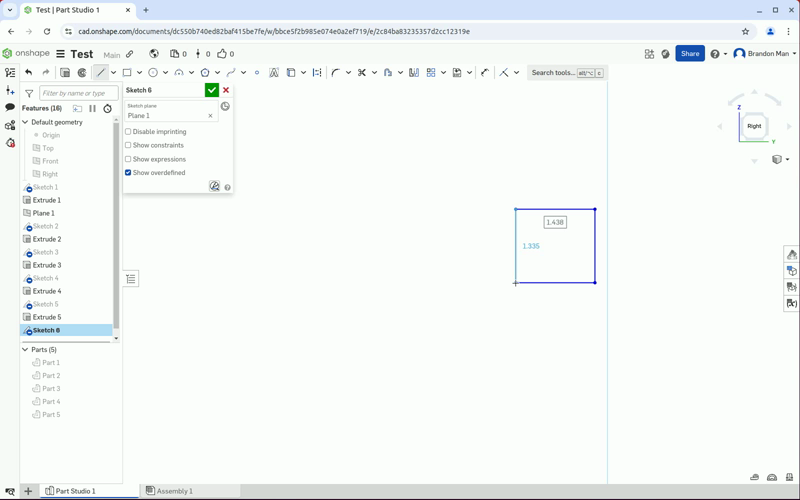
click(515, 282)
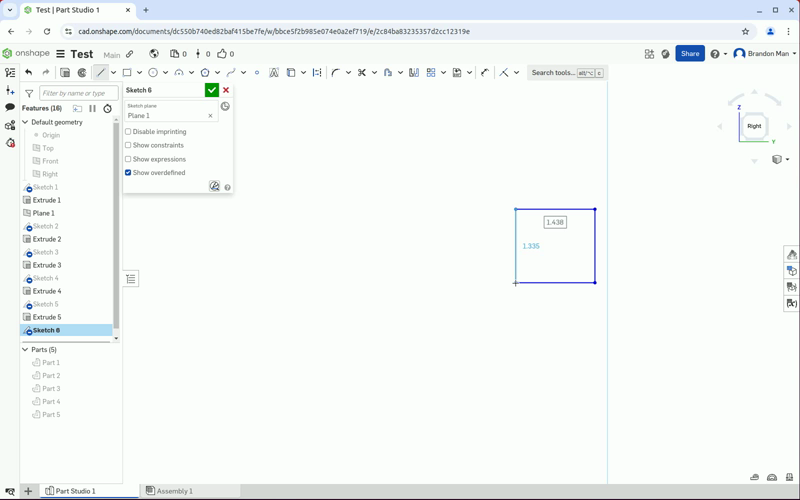
scroll(-6)
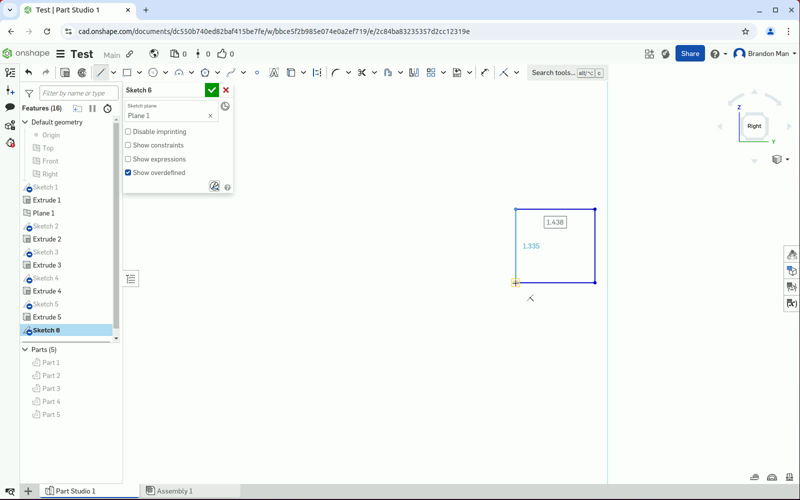
scroll(-6)
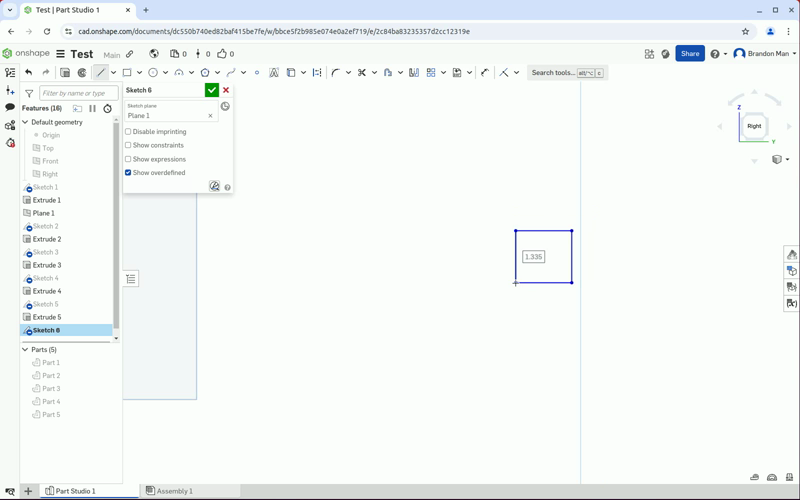
scroll(-6)
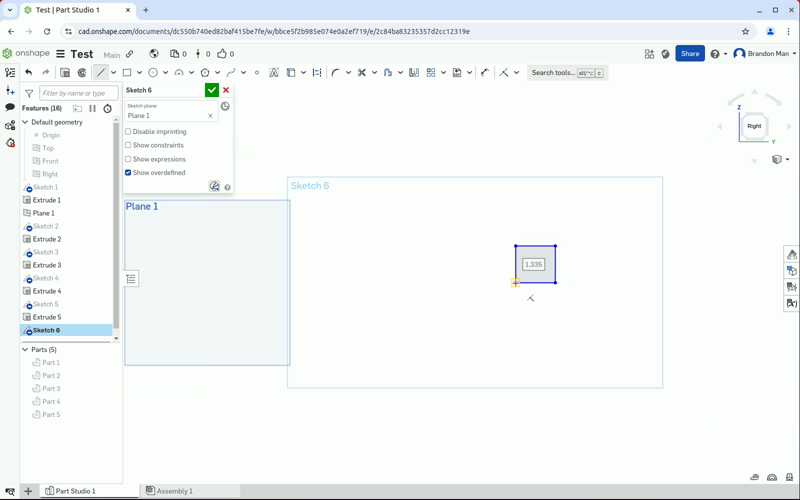
scroll(-6)
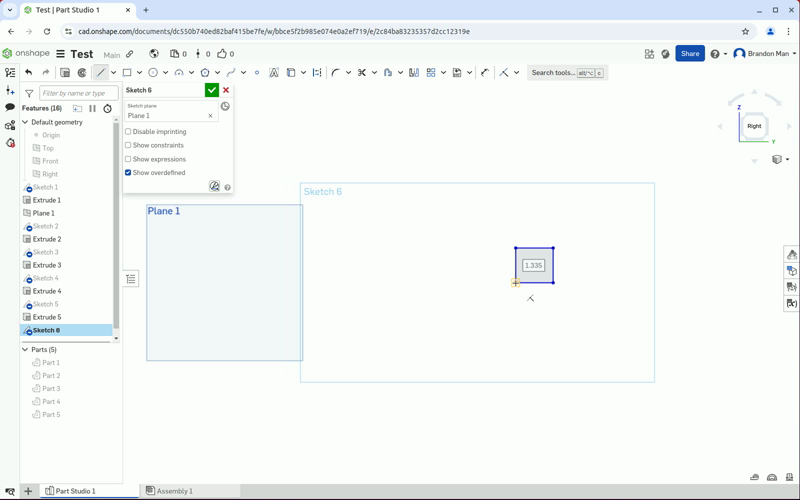
scroll(-6)
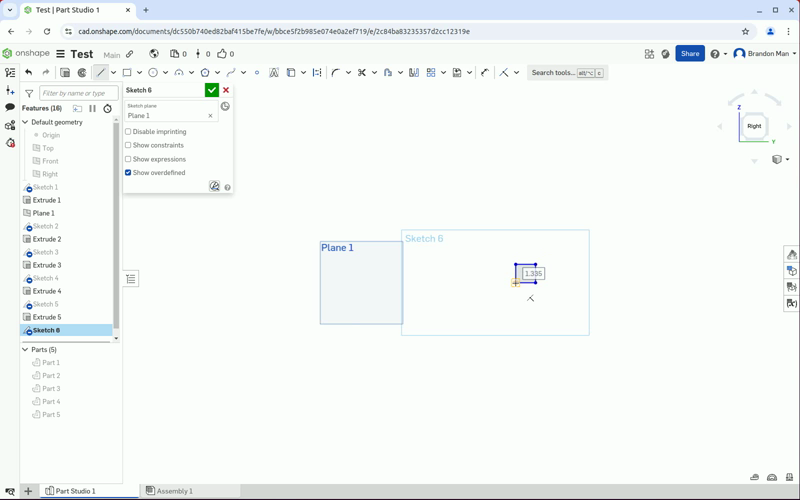
scroll(-6)
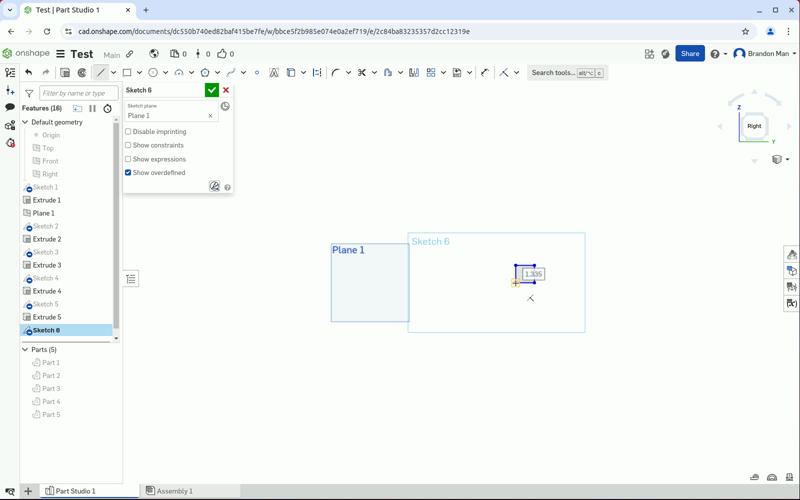
scroll(-6)
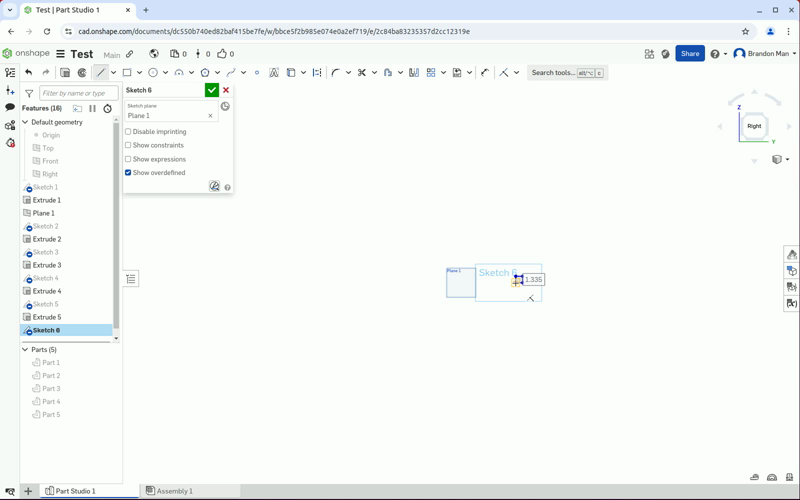
key(esc)
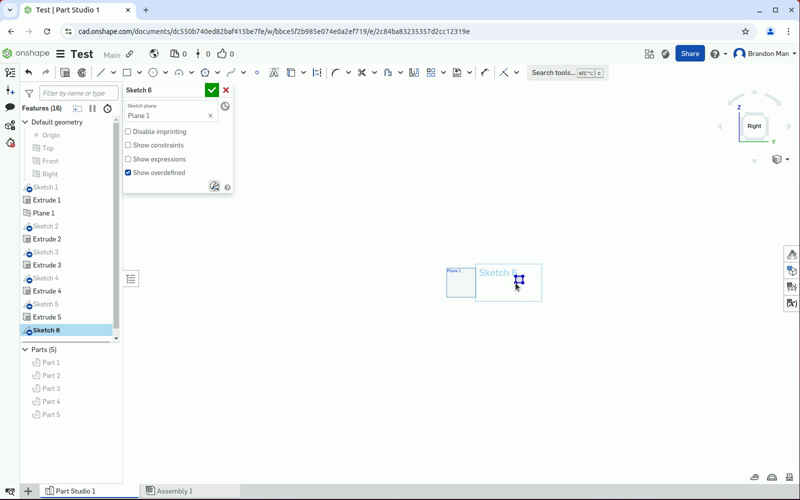
mouse_move(518, 278)
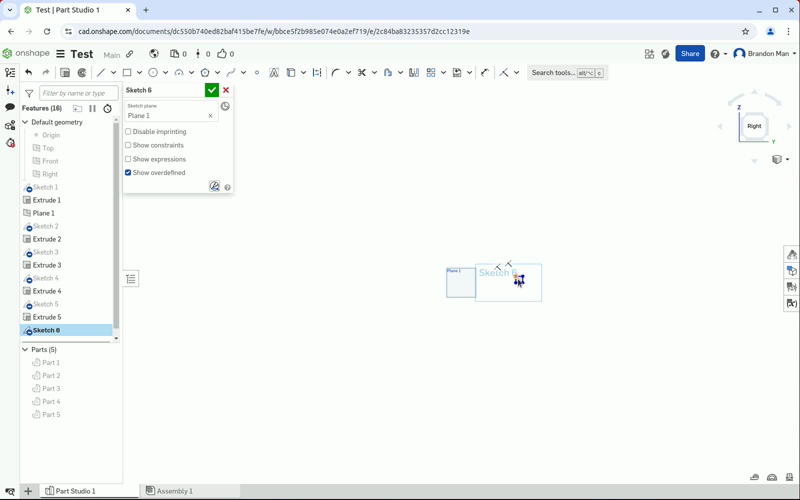
scroll(6)
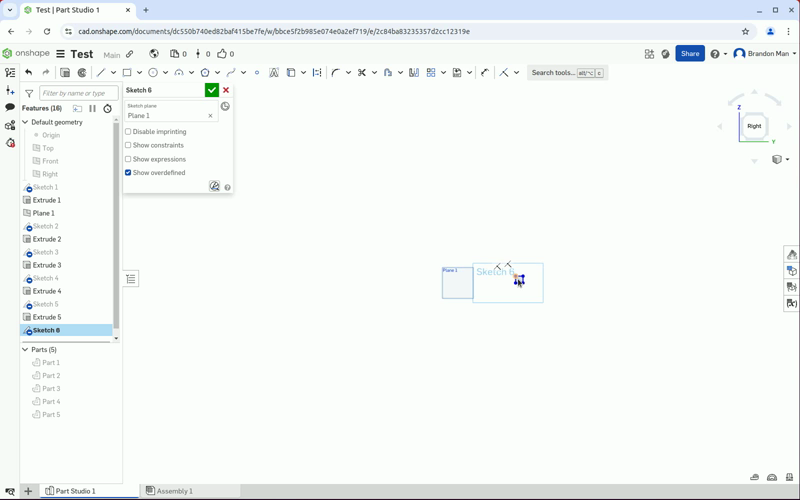
scroll(6)
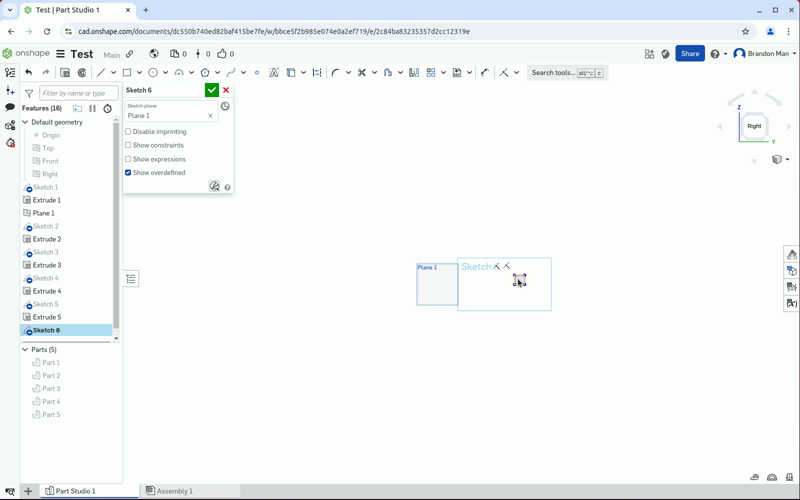
scroll(6)
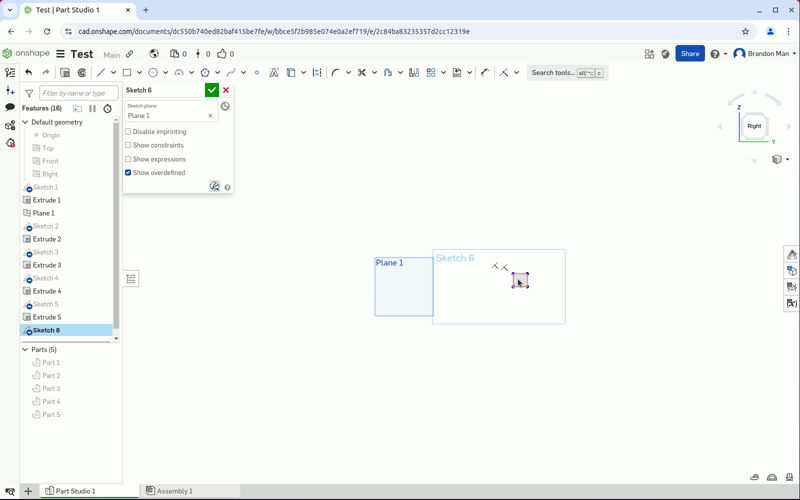
scroll(6)
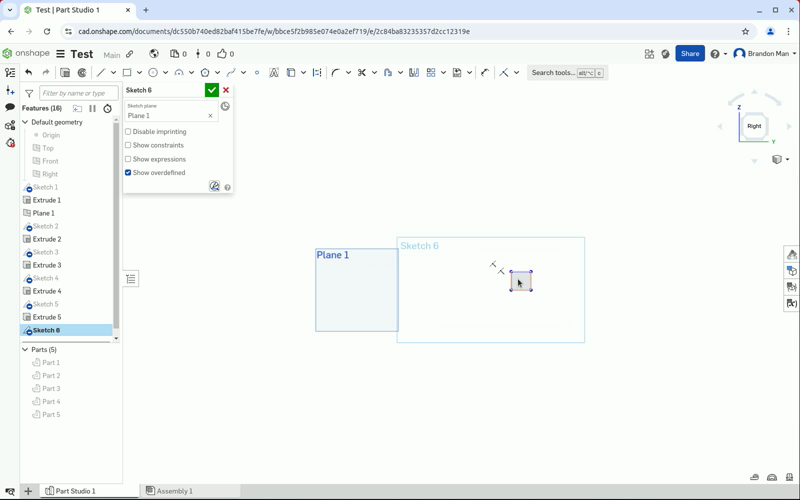
scroll(6)
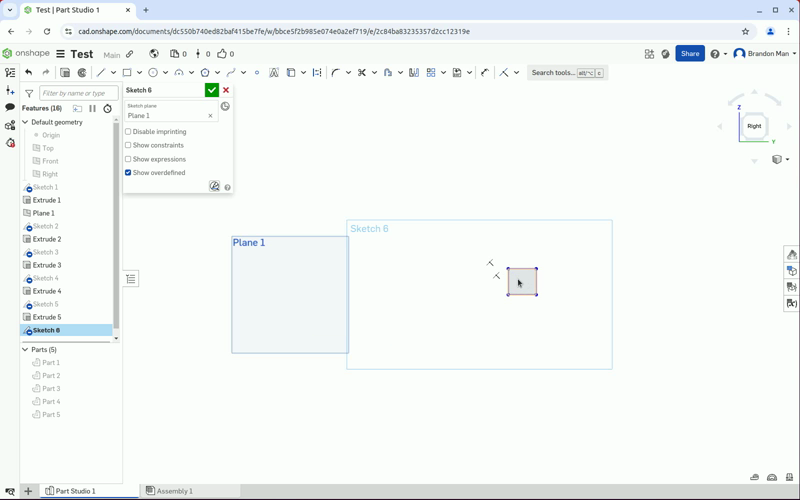
scroll(6)
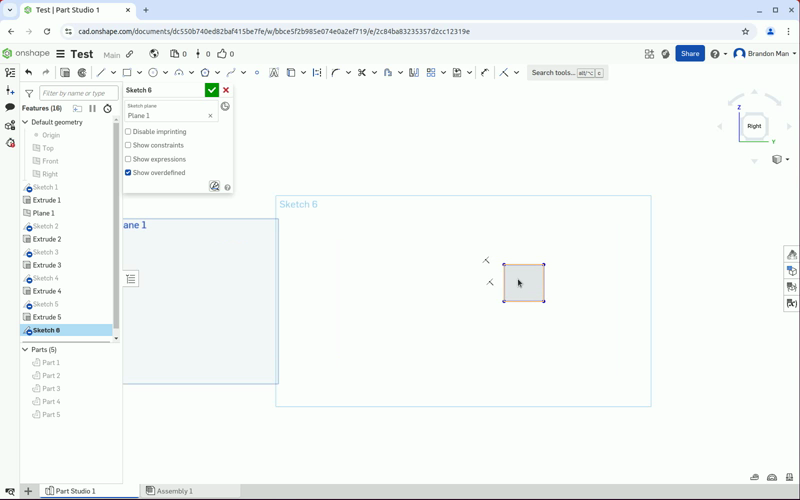
scroll(6)
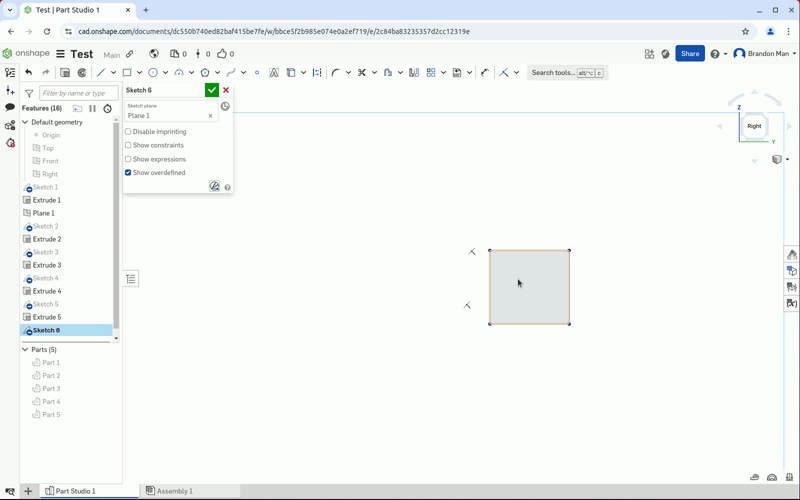
click(518, 278)
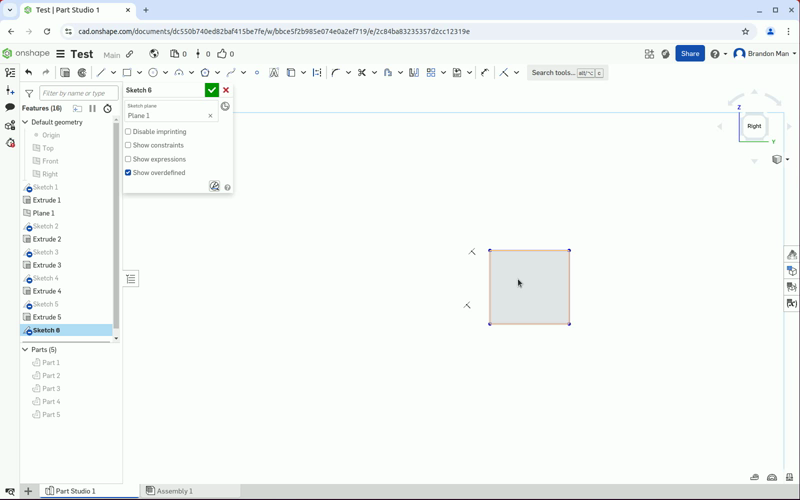
scroll(-6)
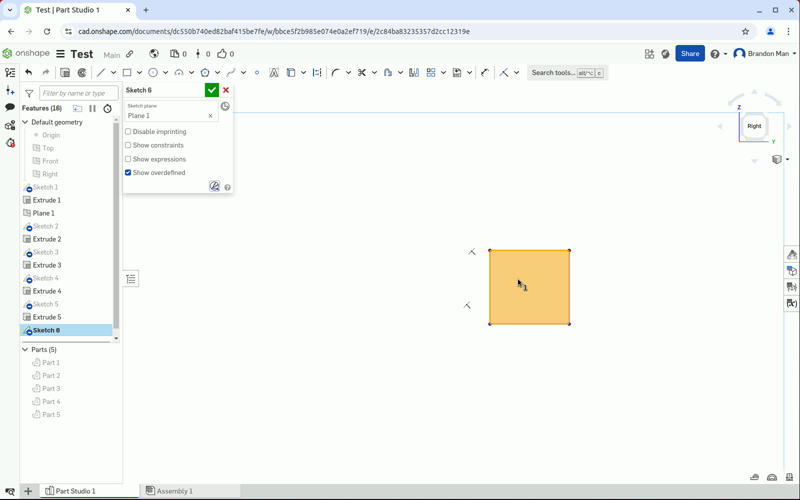
scroll(-6)
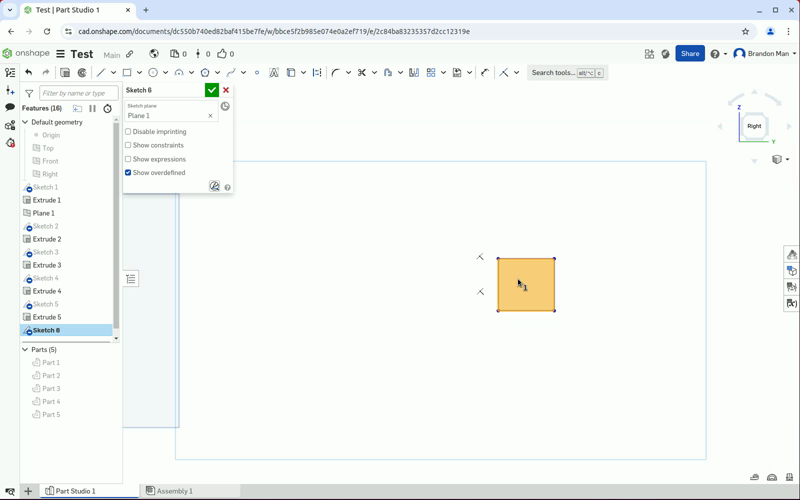
scroll(-6)
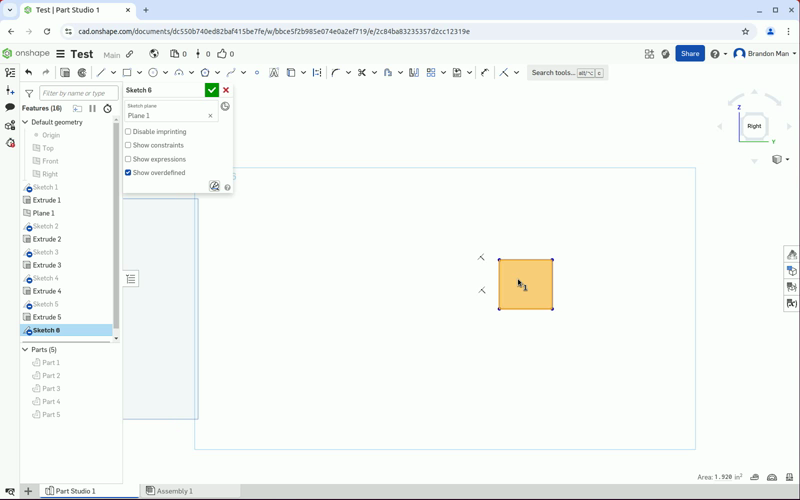
scroll(-6)
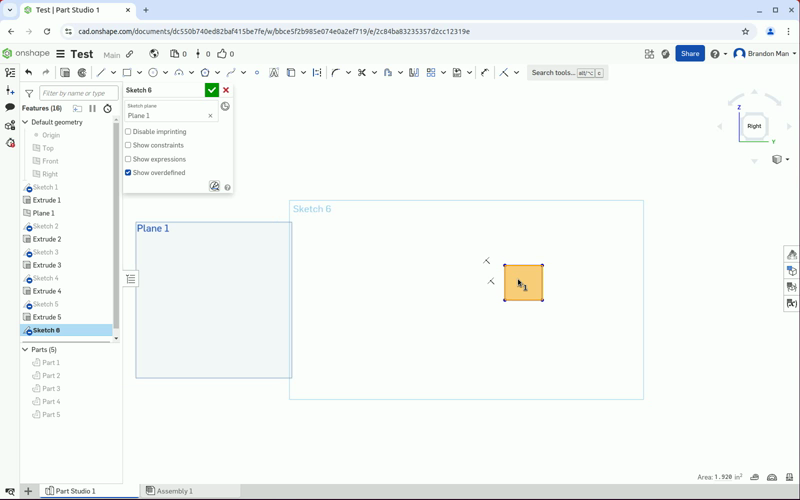
scroll(-6)
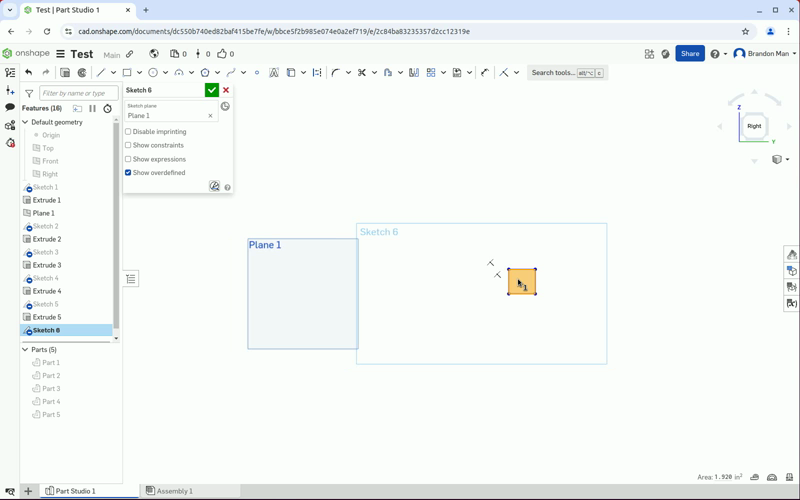
scroll(-6)
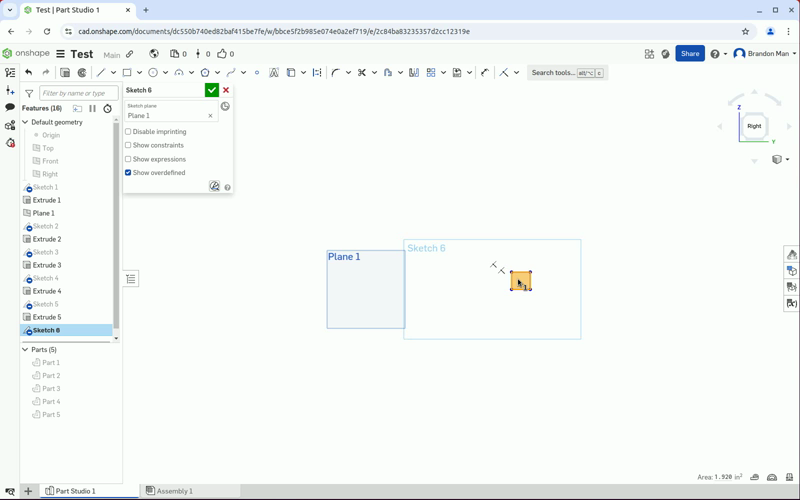
scroll(-6)
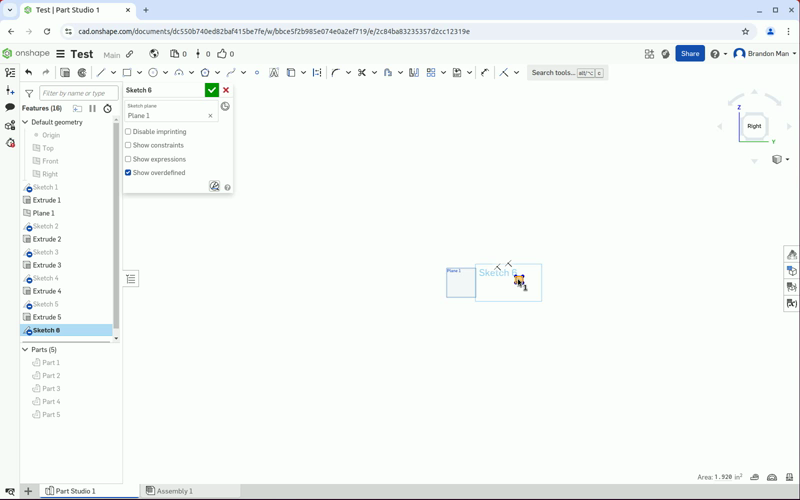
mouse_move(73, 352)
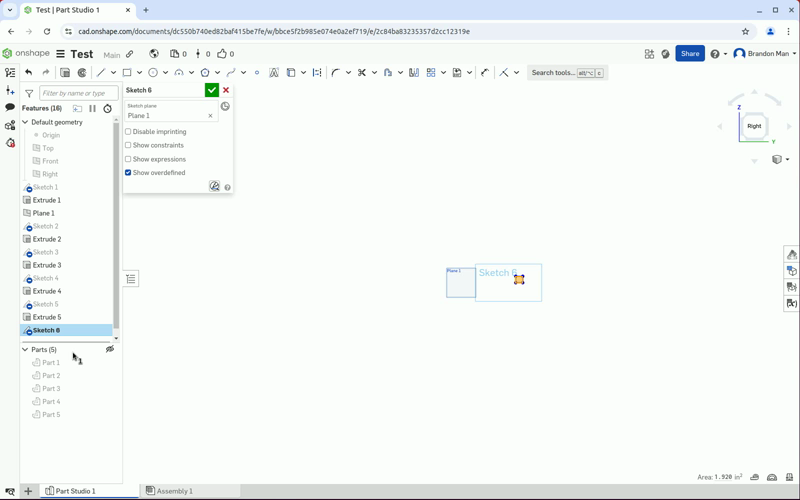
key(shift+y)
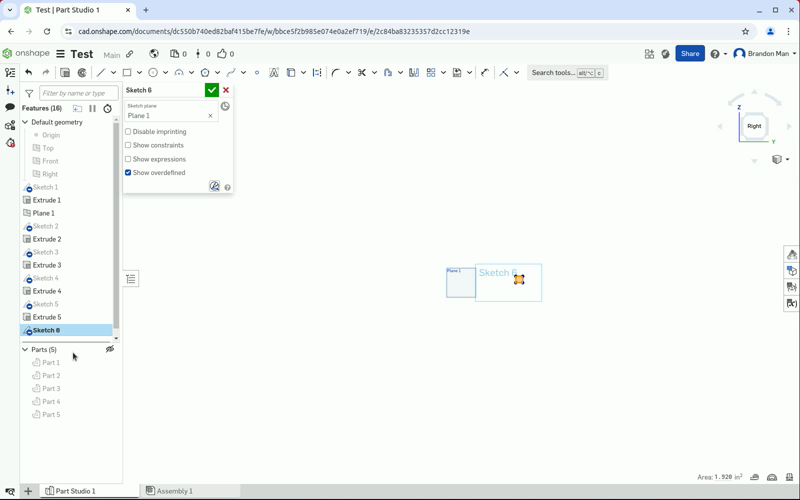
key(shift+e)
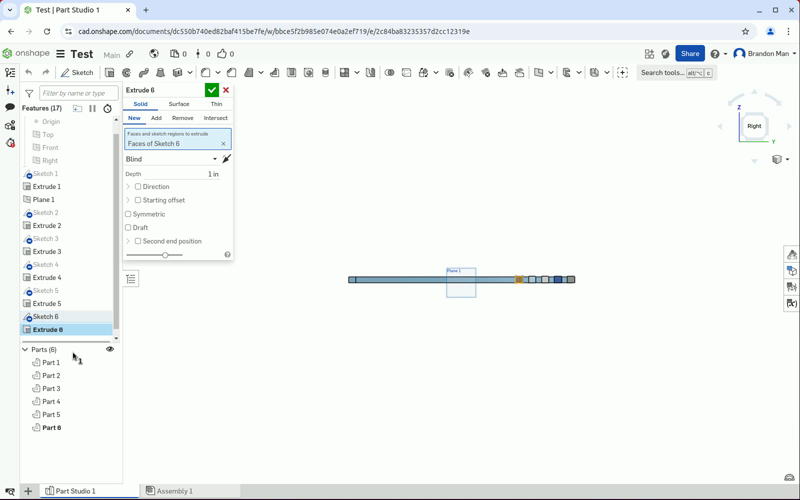
mouse_move(143, 106)
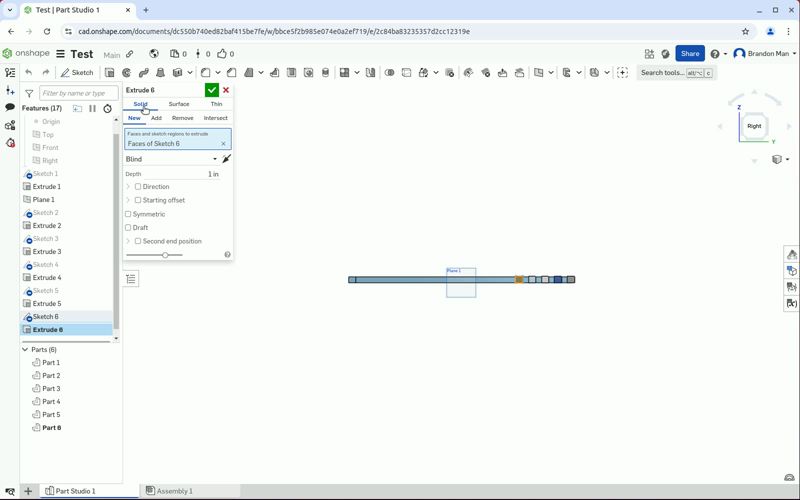
click(143, 106)
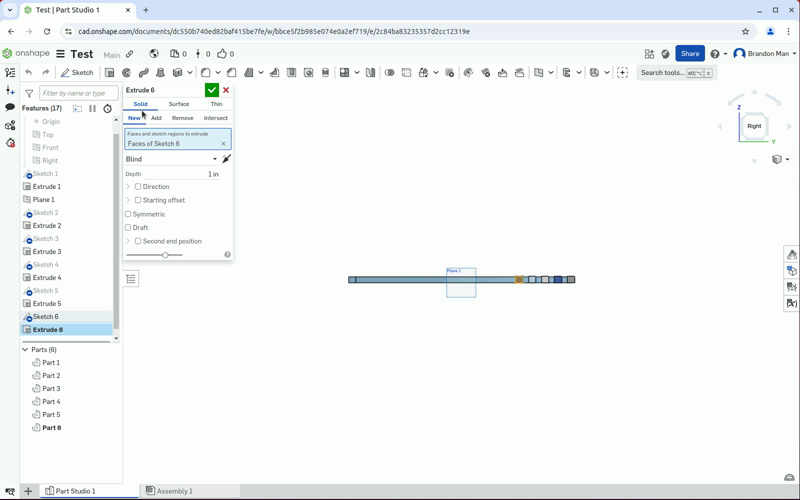
mouse_move(137, 120)
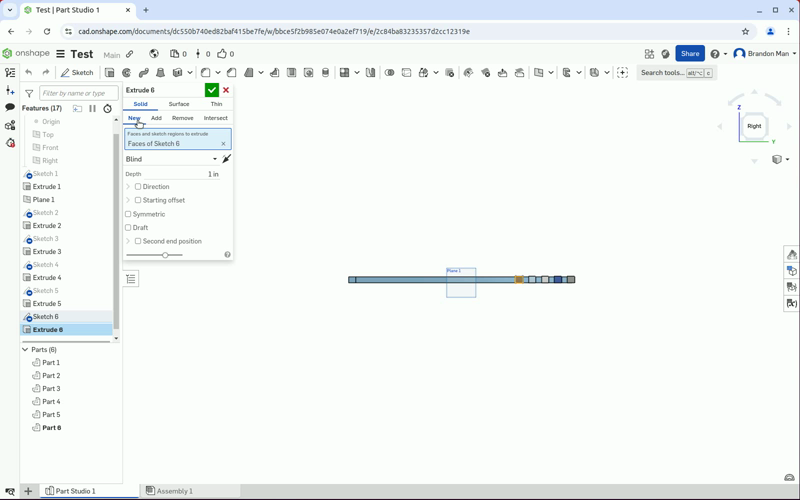
click(137, 120)
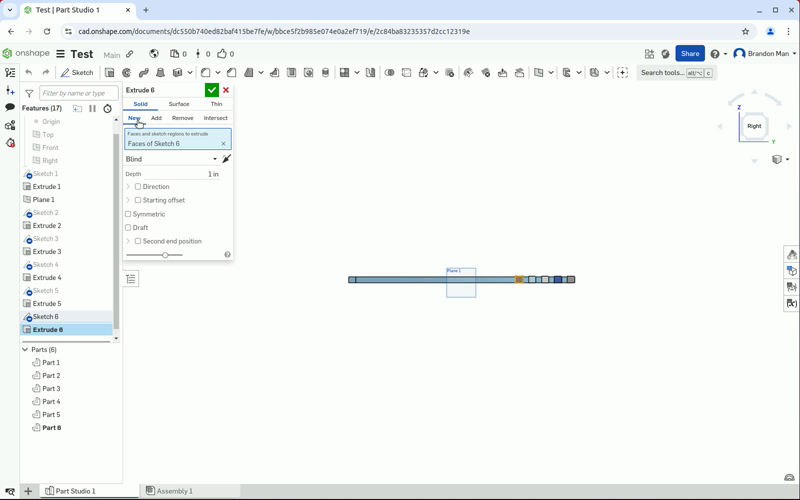
key(tab, 4)
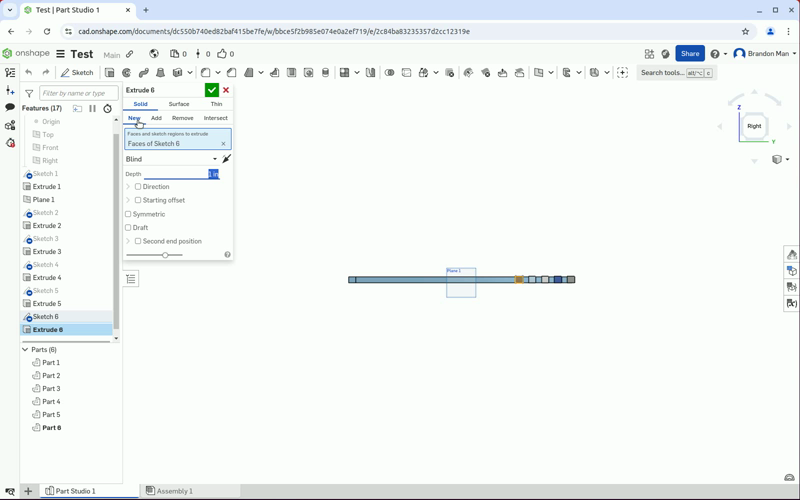
text(1.204)
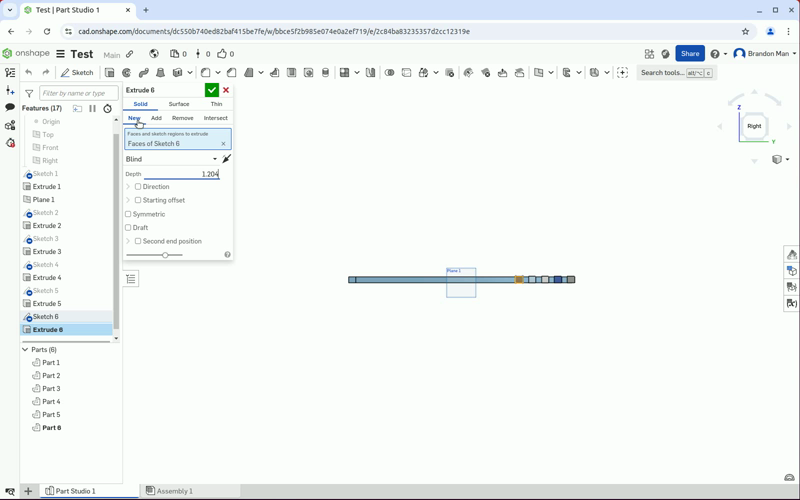
key(enter)
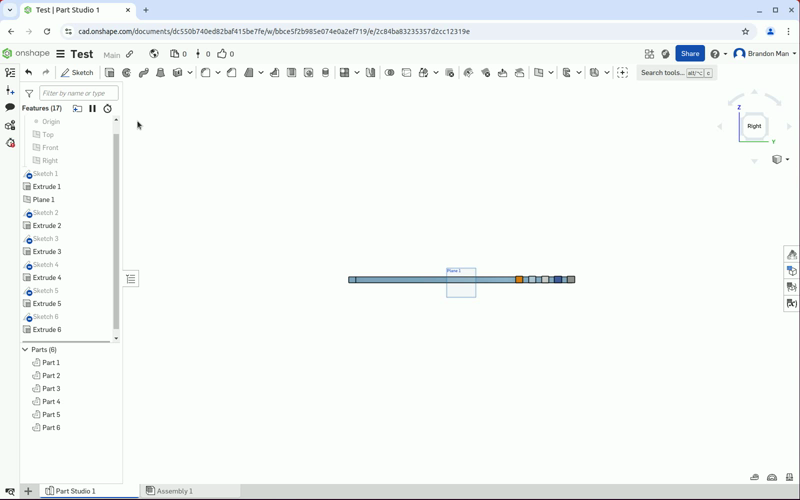
key(shift+h)
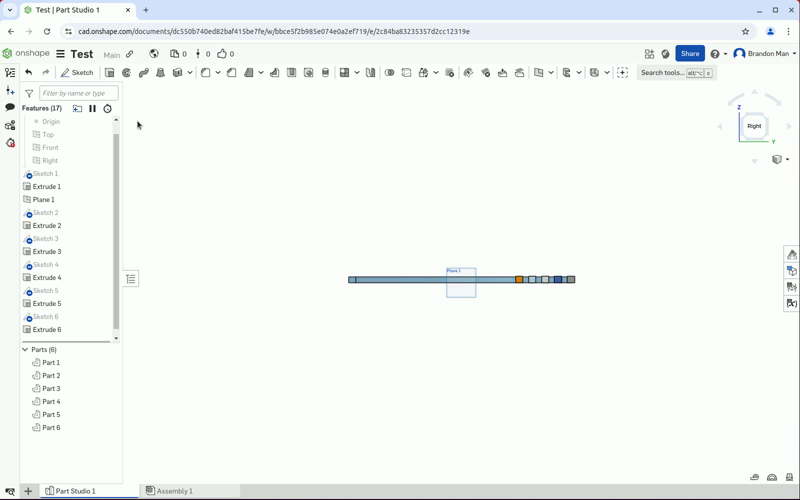
key(shift+h)
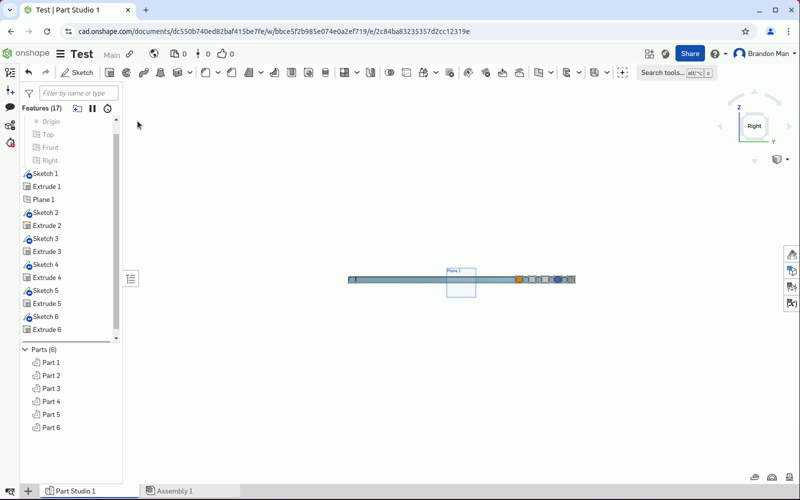
key(shift+7)
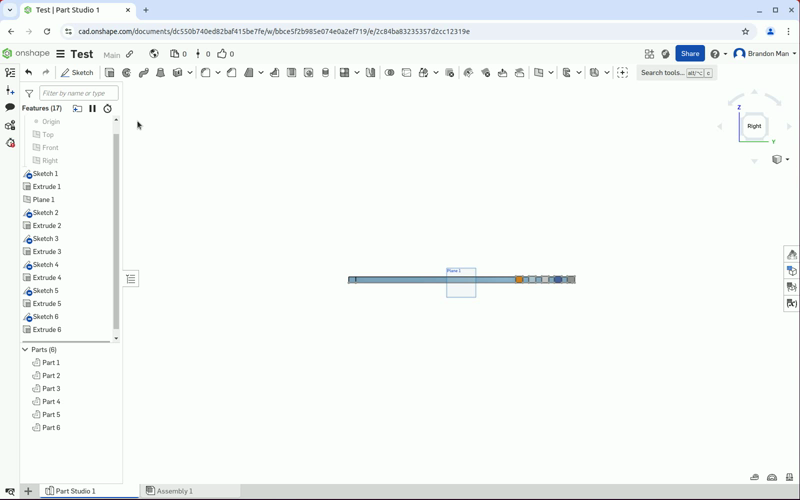
key(right, 2)
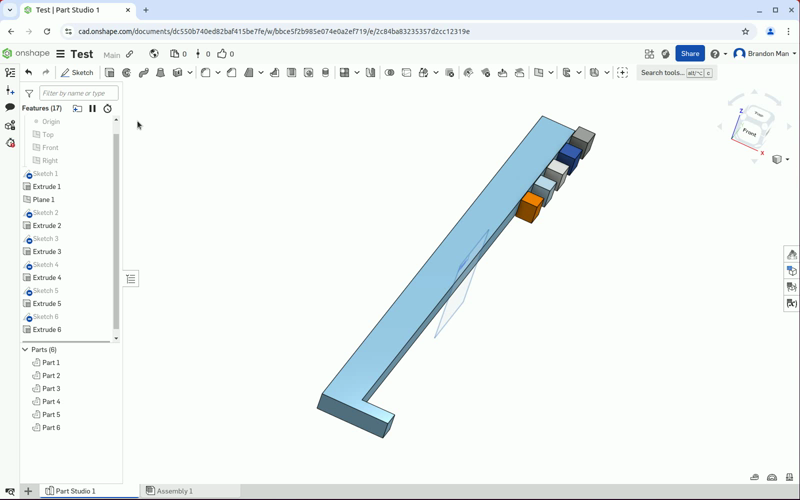
key(down, 2)
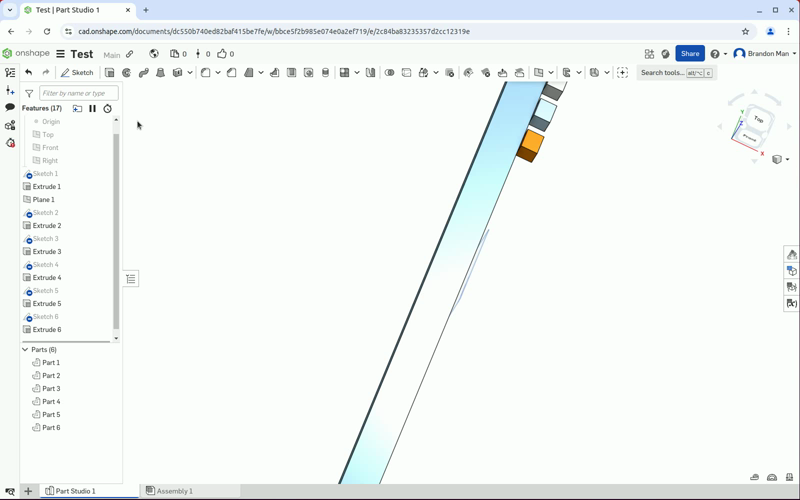
key(up, 2)
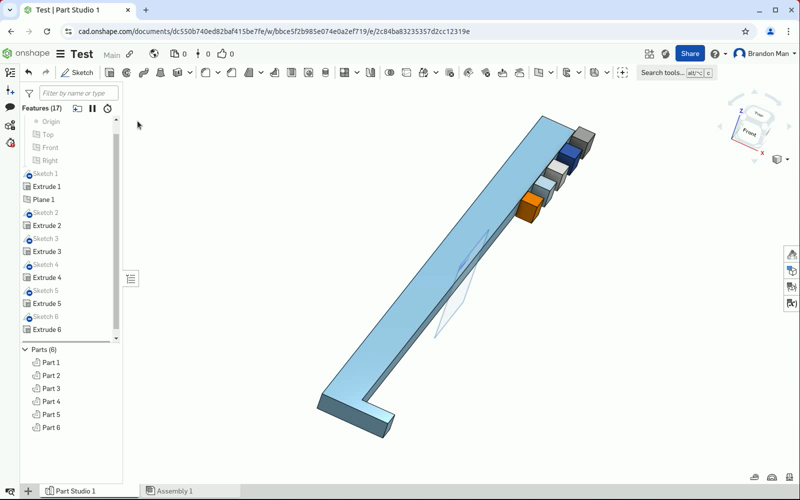
key(left, 2)
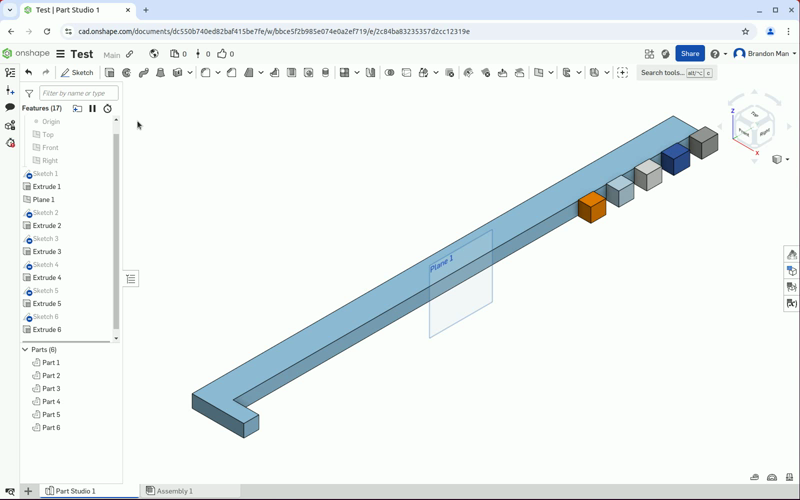
mouse_move(69, 176)
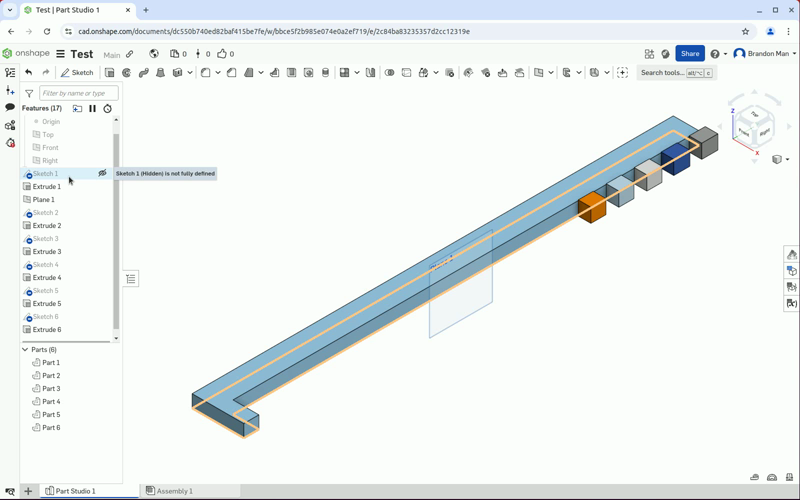
click(69, 176)